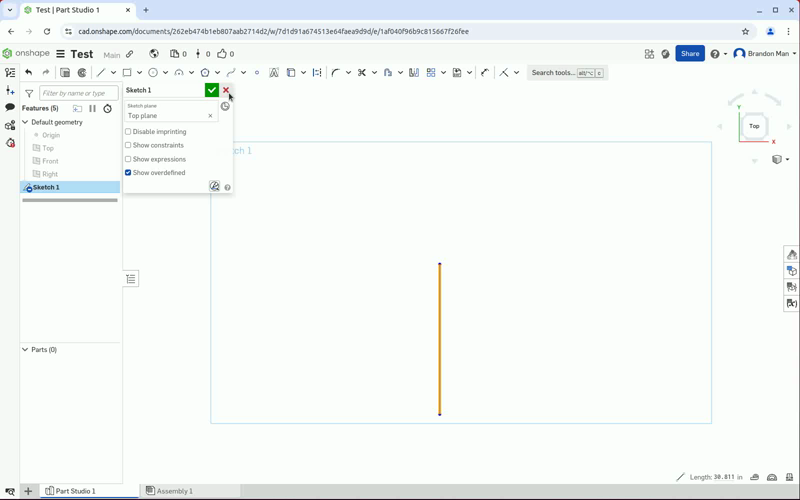
key(shift+h)
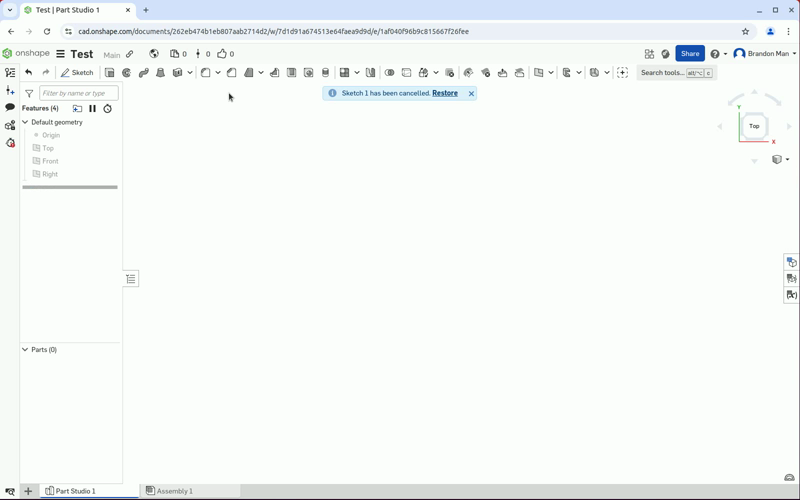
mouse_move(73, 352)
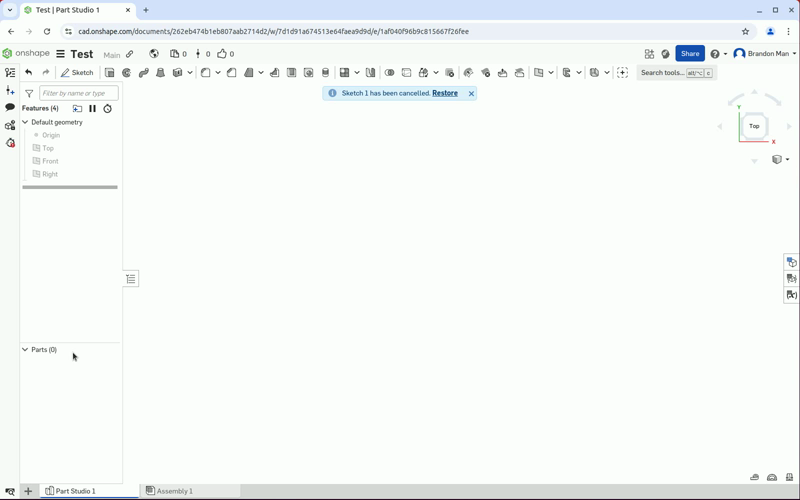
key(y)
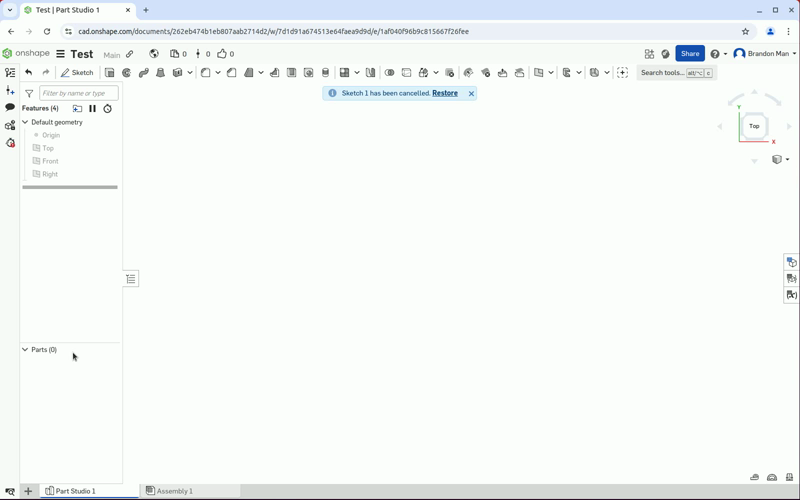
key(shift+p)
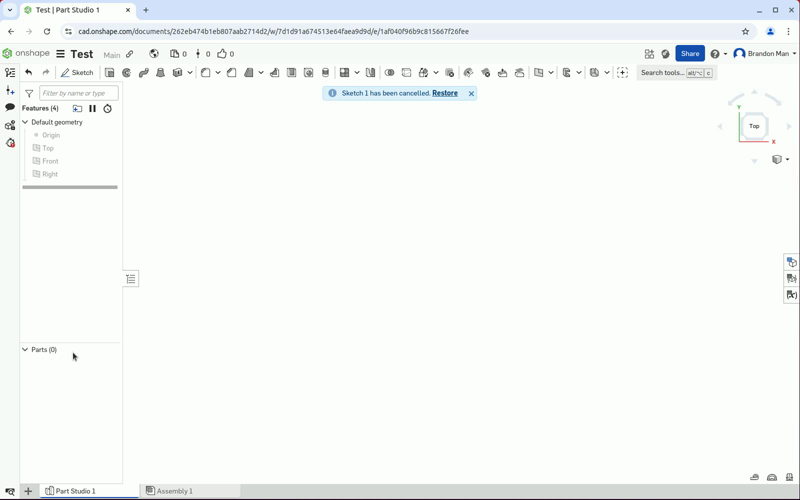
key(space)
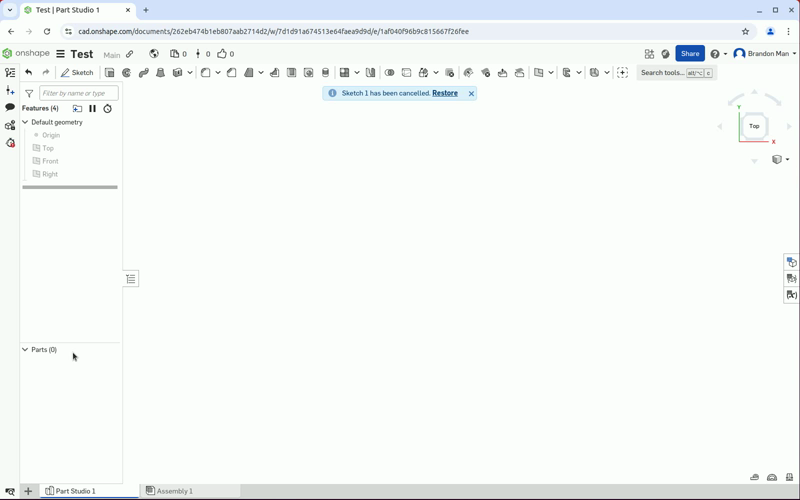
key_down(shift)
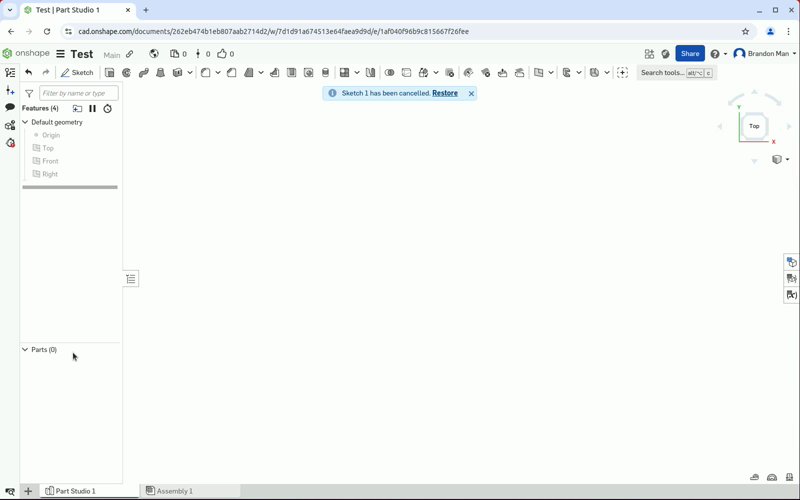
key(up)
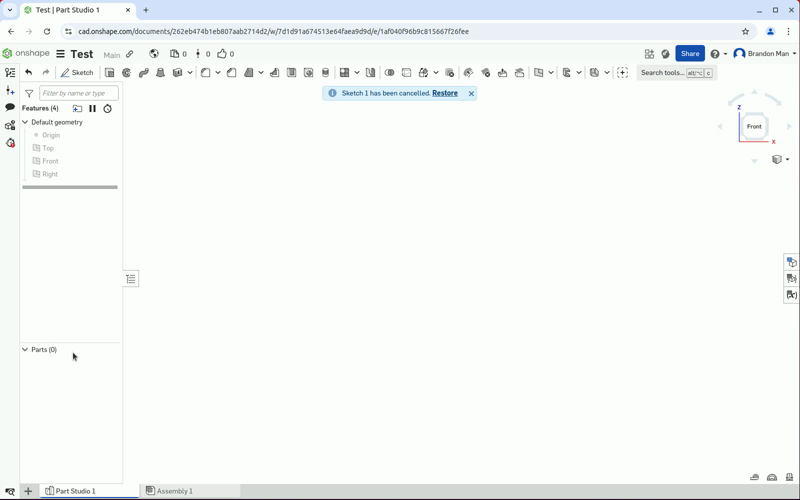
key_up(shift)
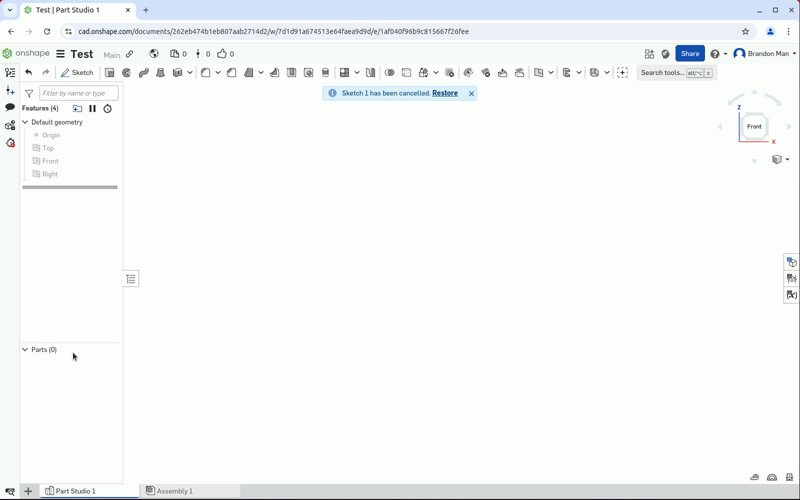
mouse_move(73, 352)
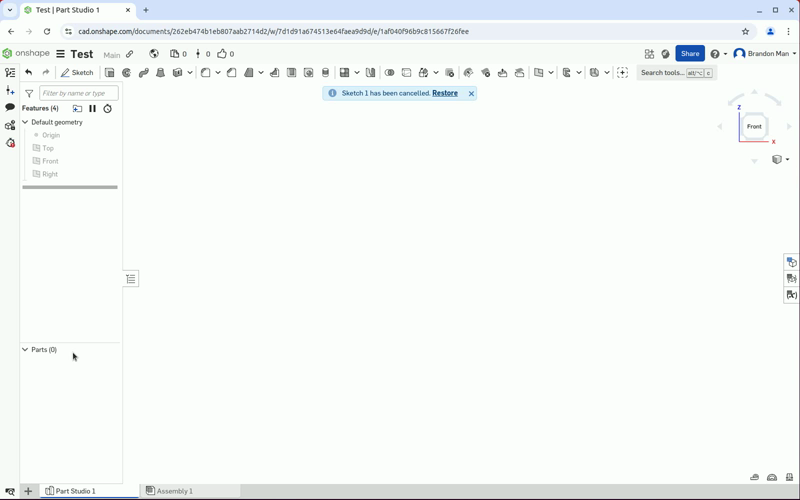
key(shift+y)
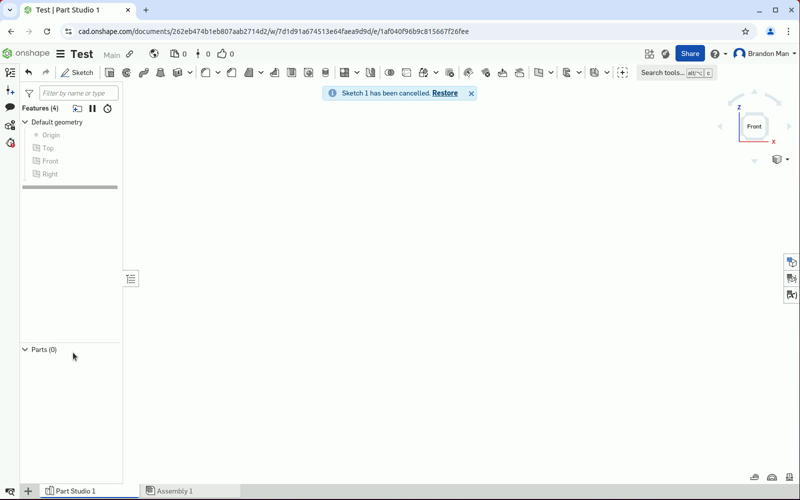
key(shift+s)
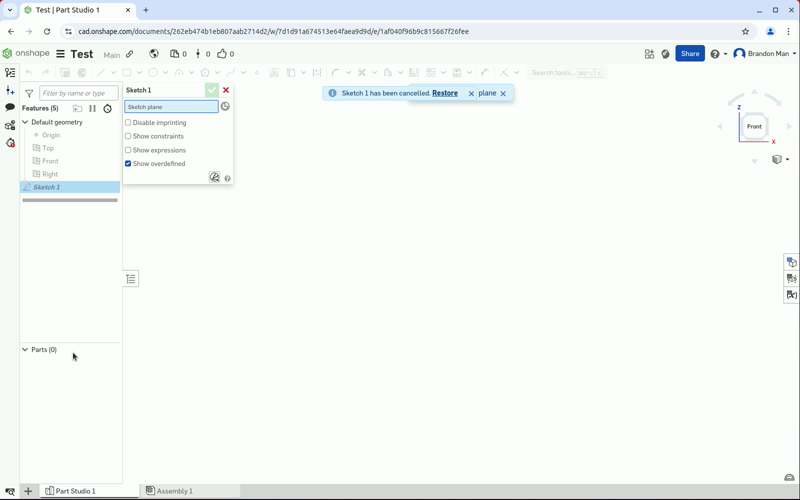
mouse_move(73, 163)
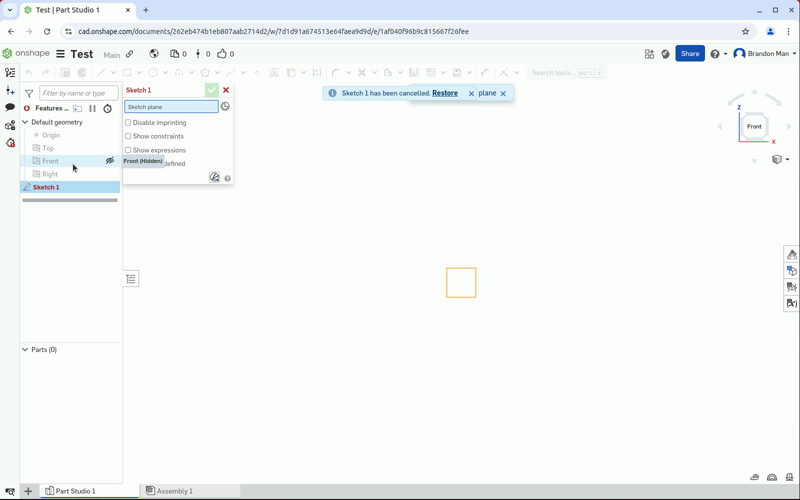
click(73, 163)
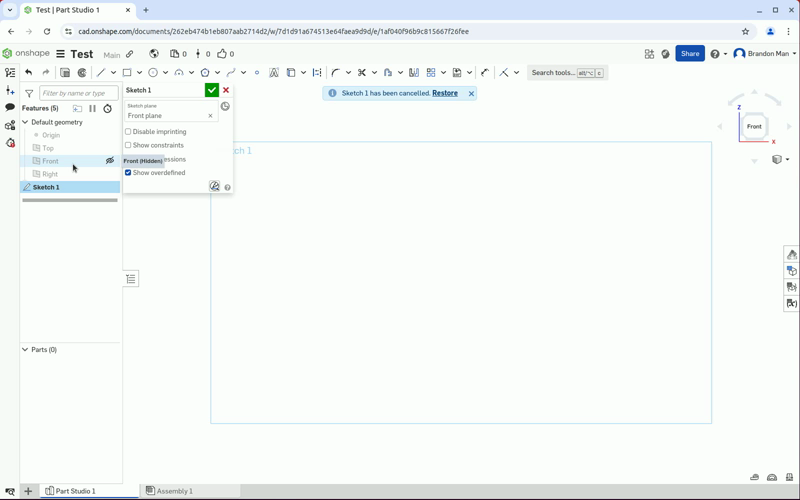
mouse_move(73, 352)
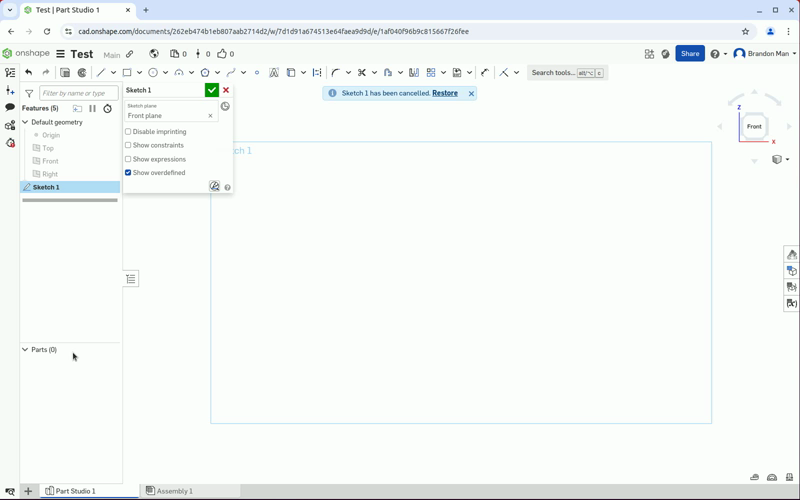
key(y)
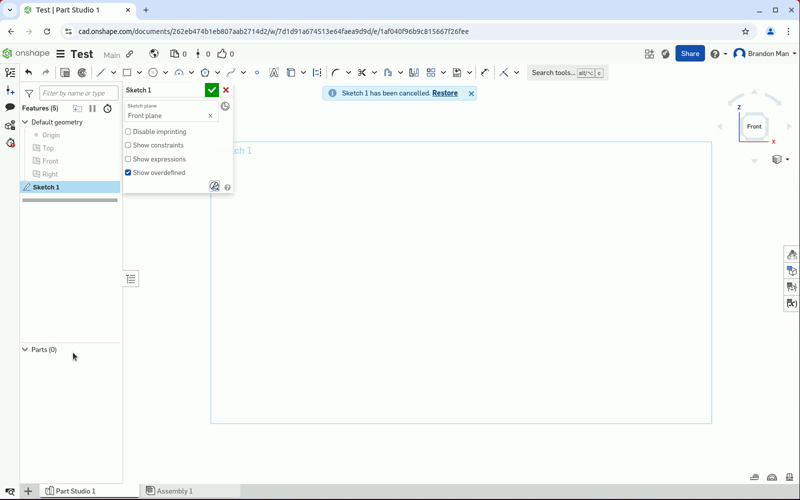
key(l)
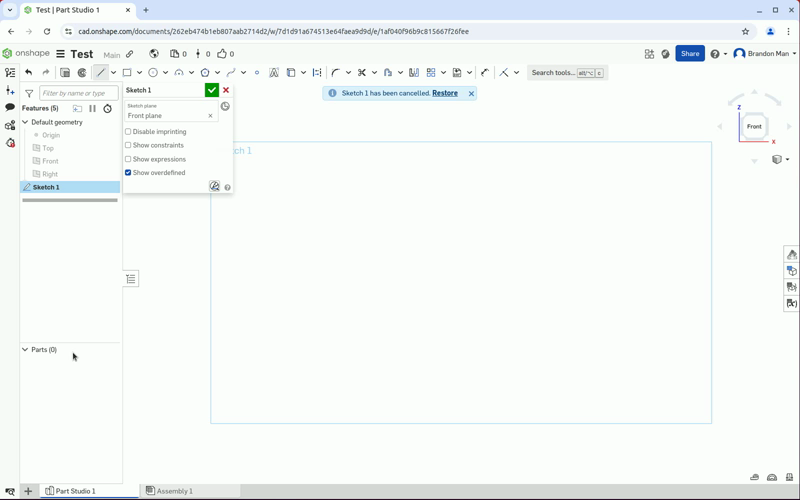
key_down(shift)
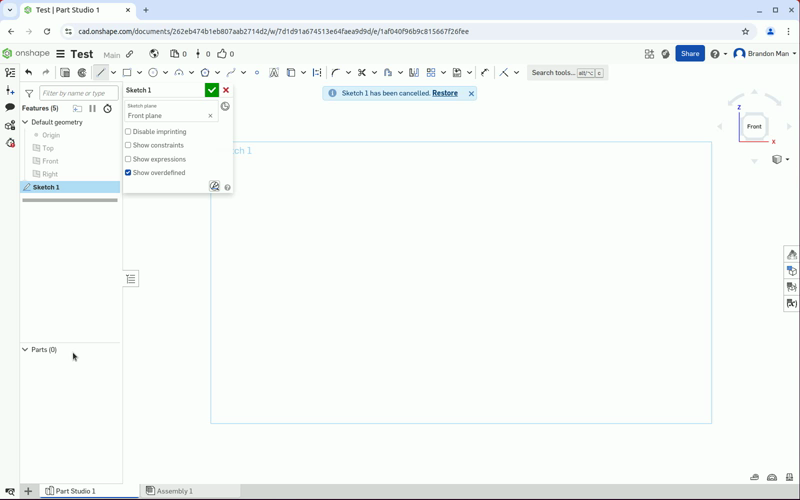
mouse_move(396, 282)
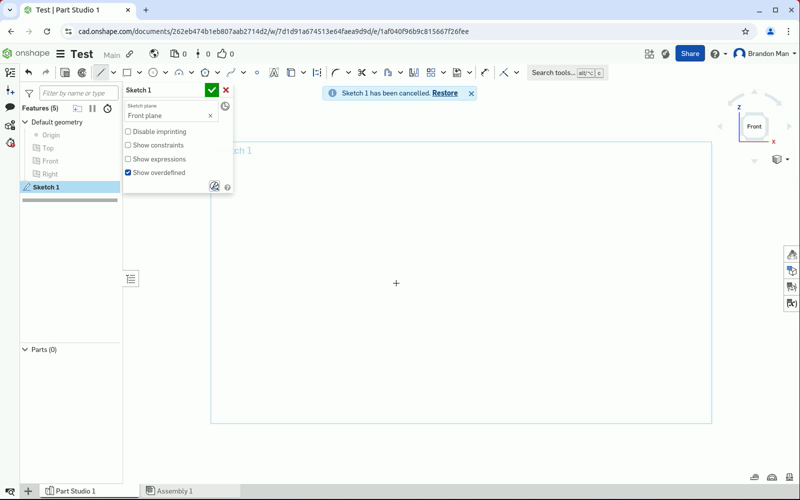
click(396, 282)
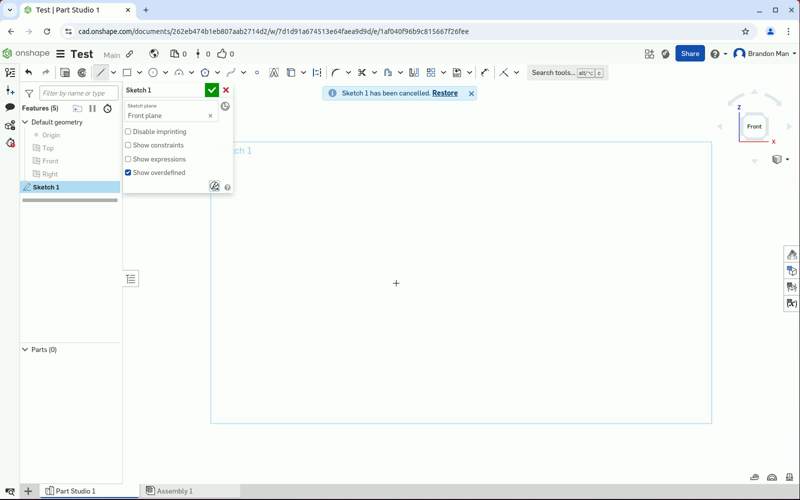
key_up(shift)
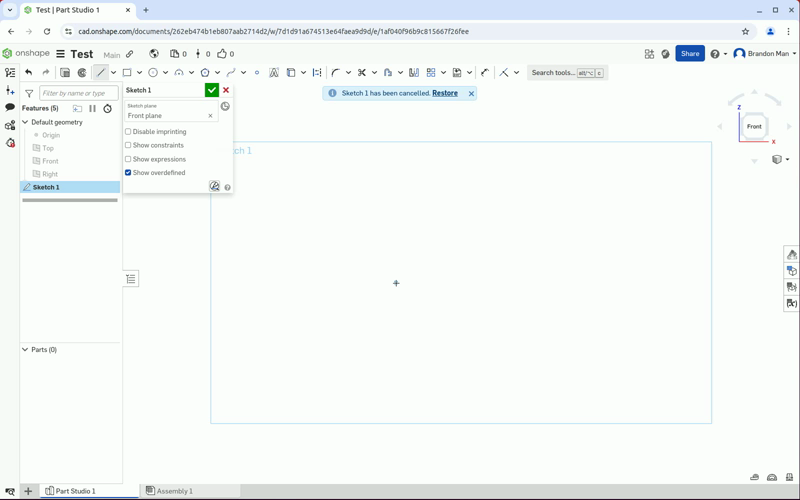
key_down(shift)
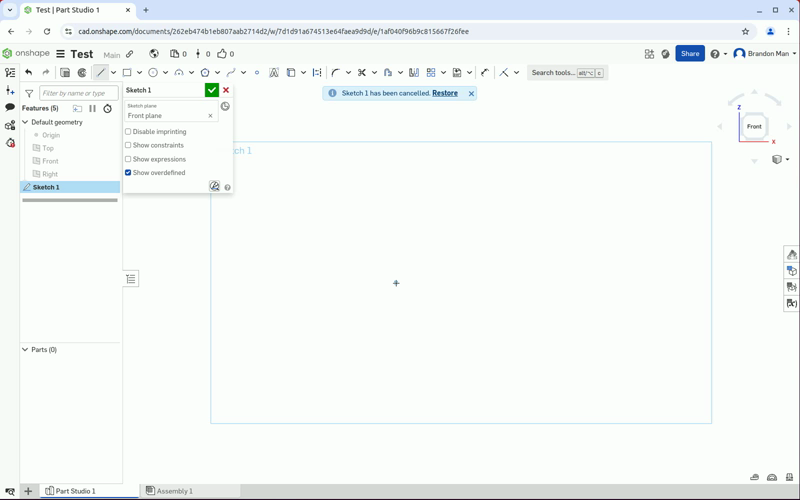
mouse_move(426, 282)
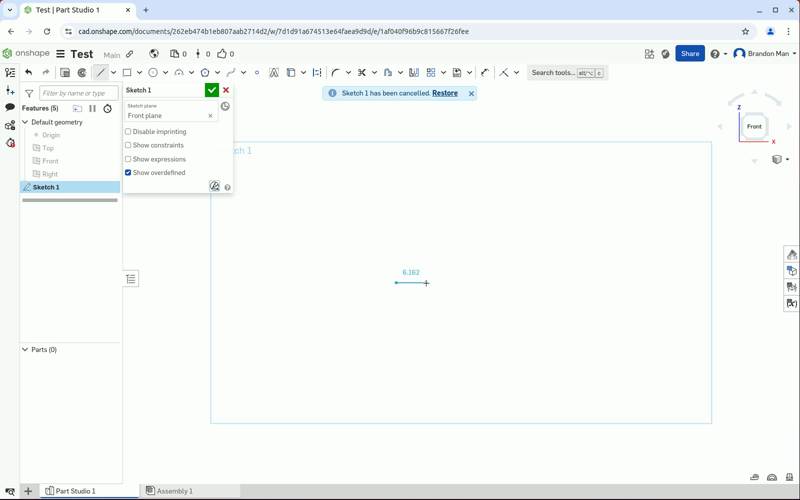
mouse_move(433, 282)
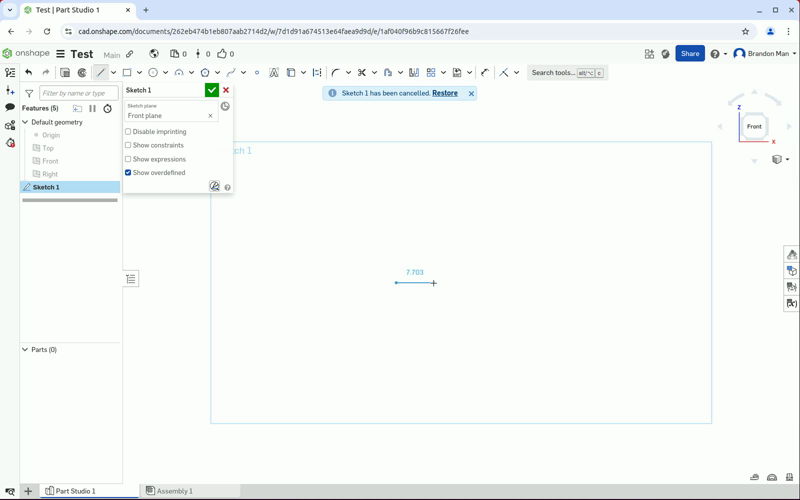
click(433, 282)
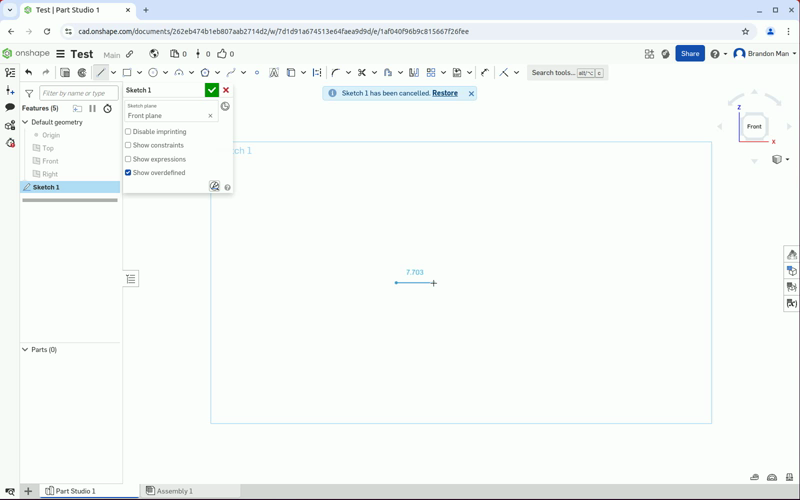
key_up(shift)
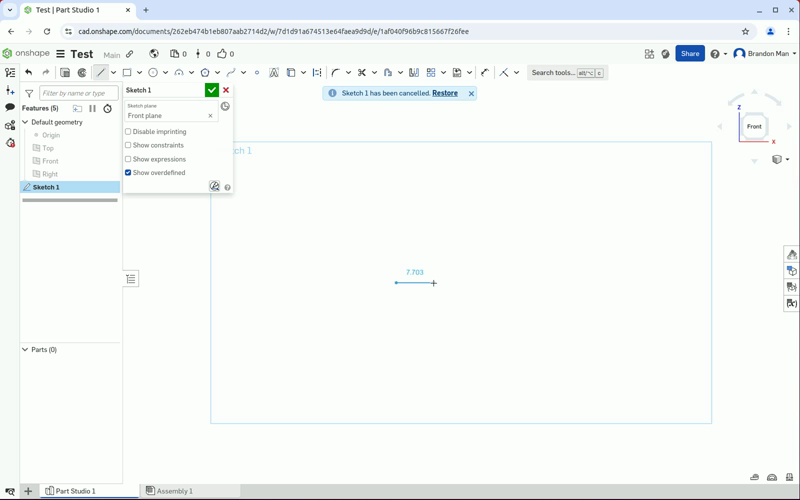
key_down(shift)
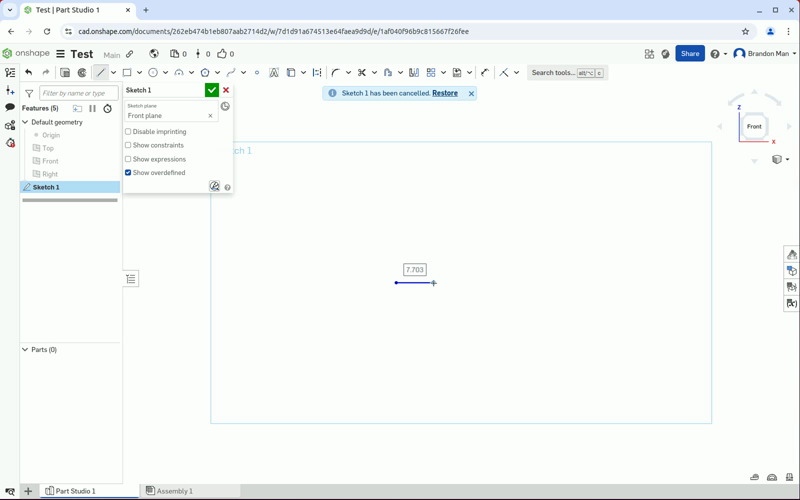
mouse_move(433, 221)
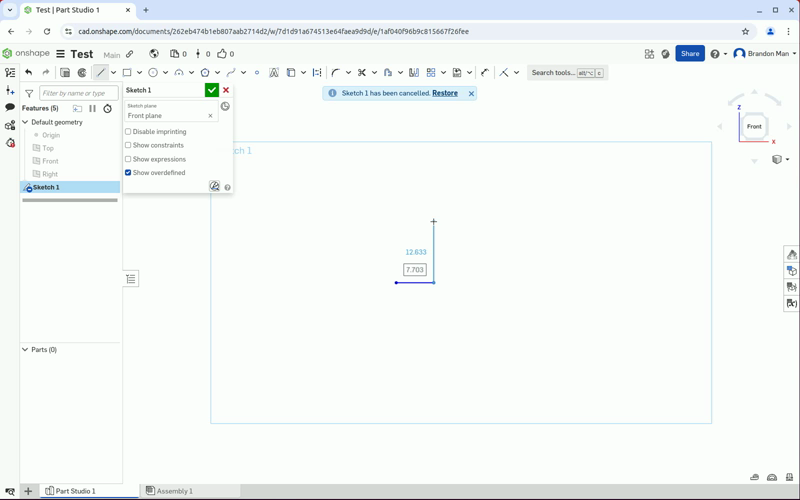
click(433, 221)
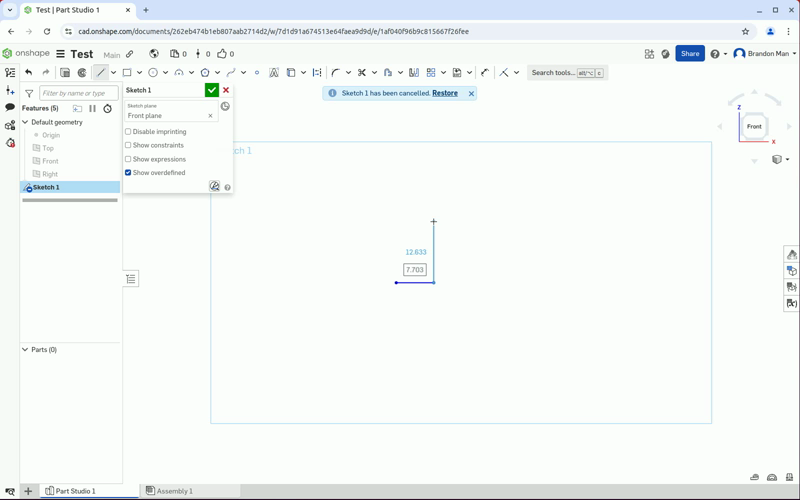
key_up(shift)
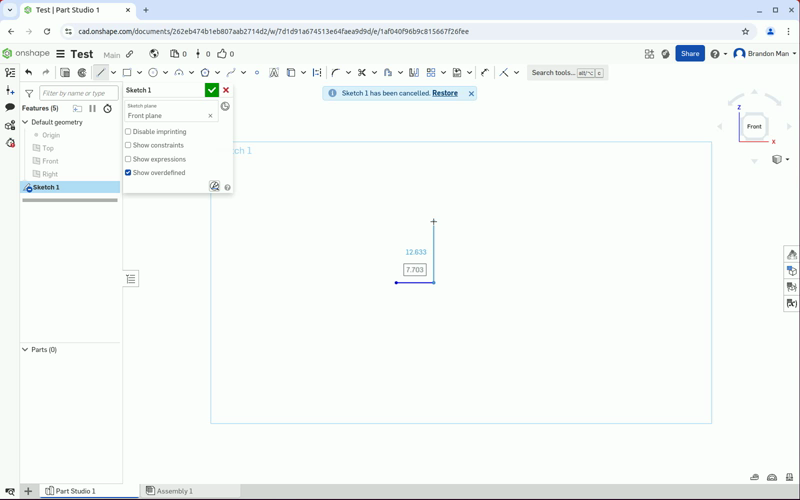
key_down(shift)
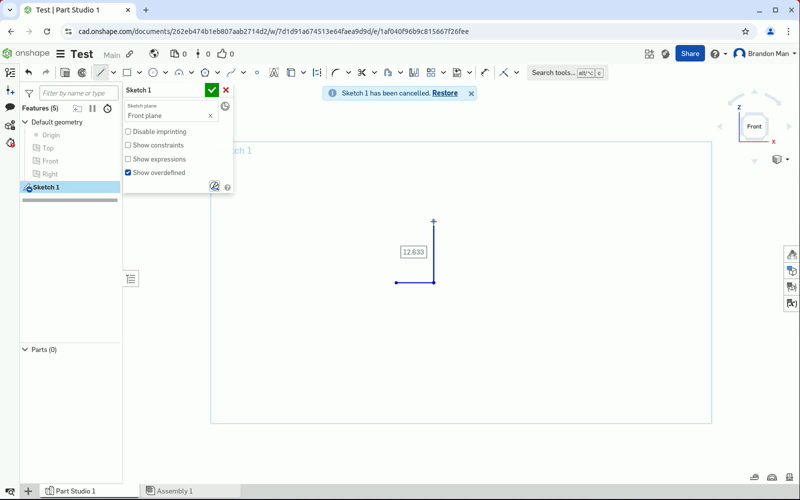
mouse_move(463, 221)
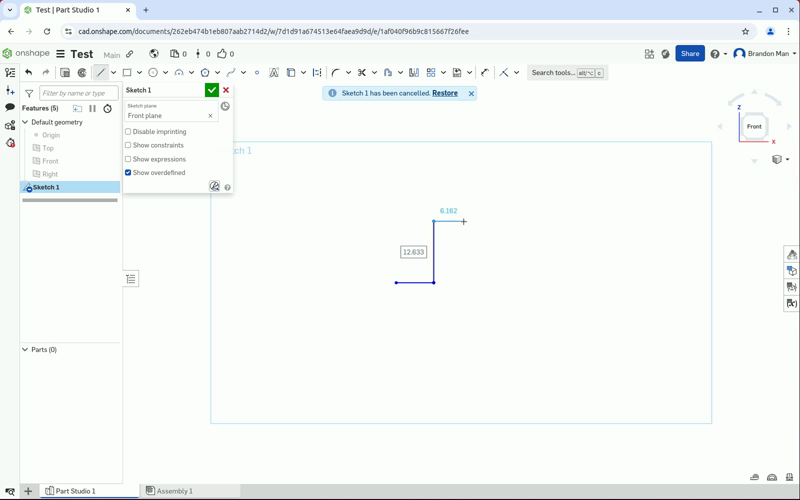
mouse_move(396, 221)
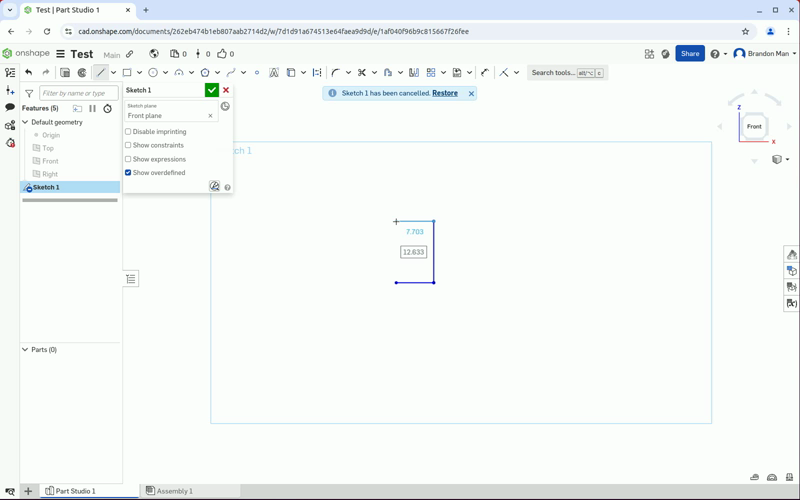
click(396, 221)
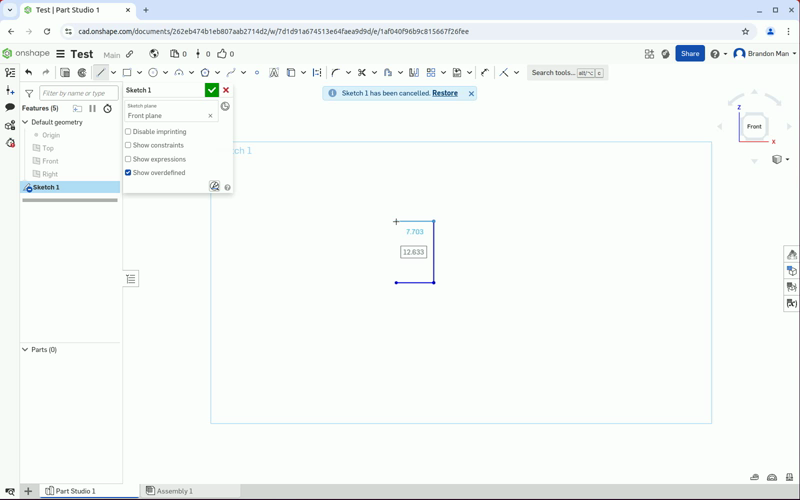
key_up(shift)
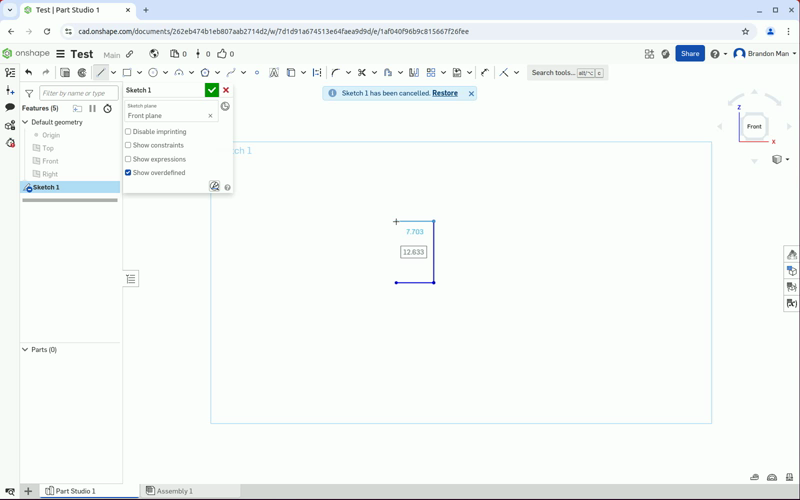
key_down(shift)
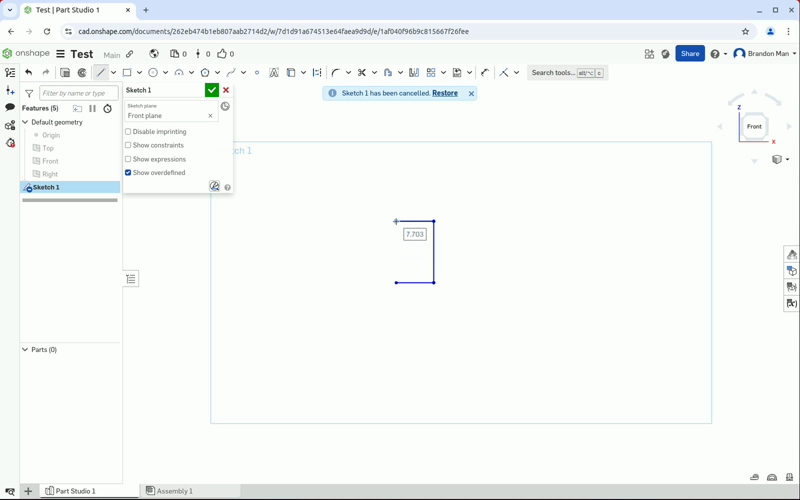
mouse_move(396, 282)
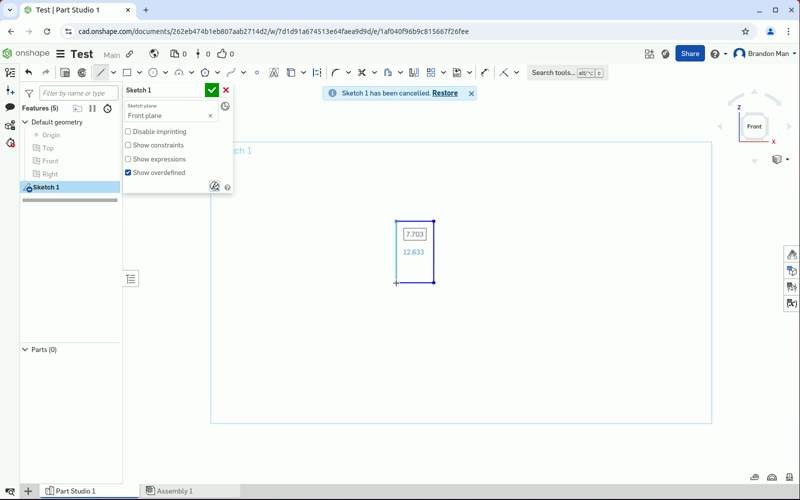
key_up(shift)
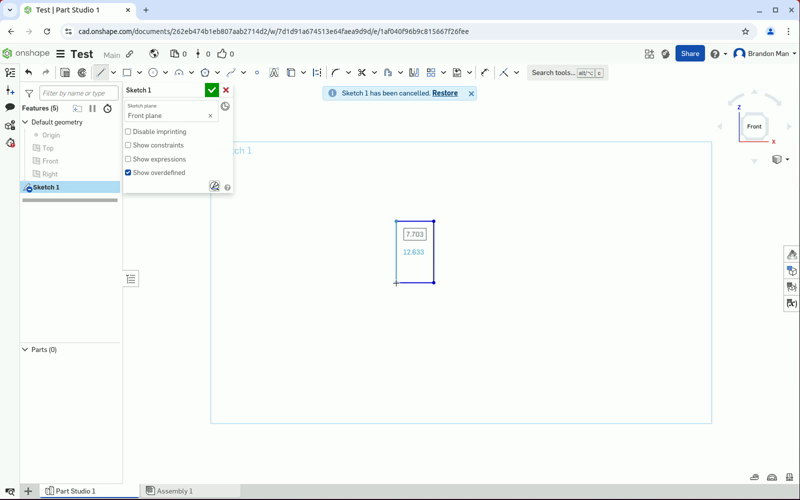
click(396, 282)
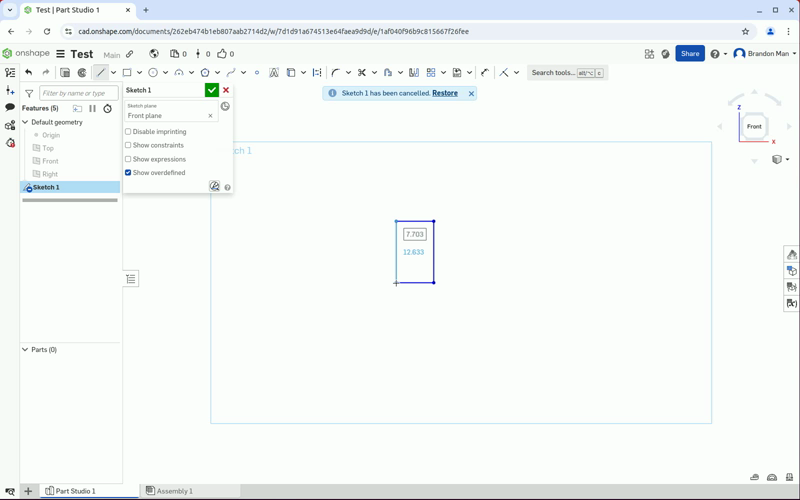
key(esc)
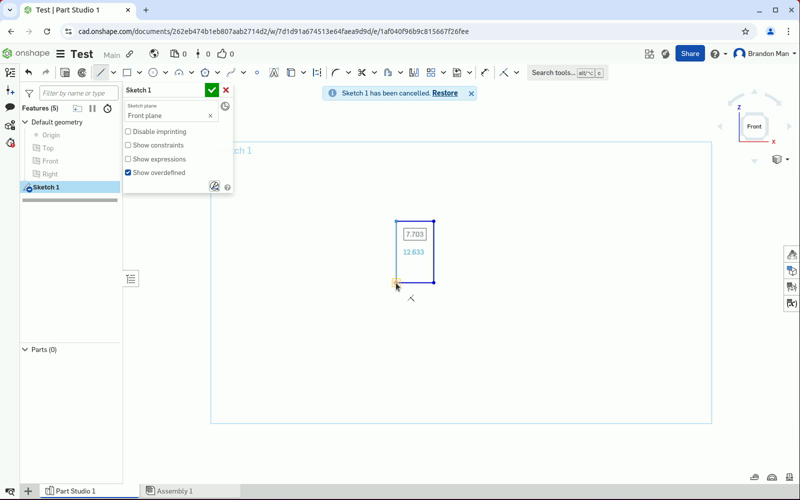
mouse_move(427, 279)
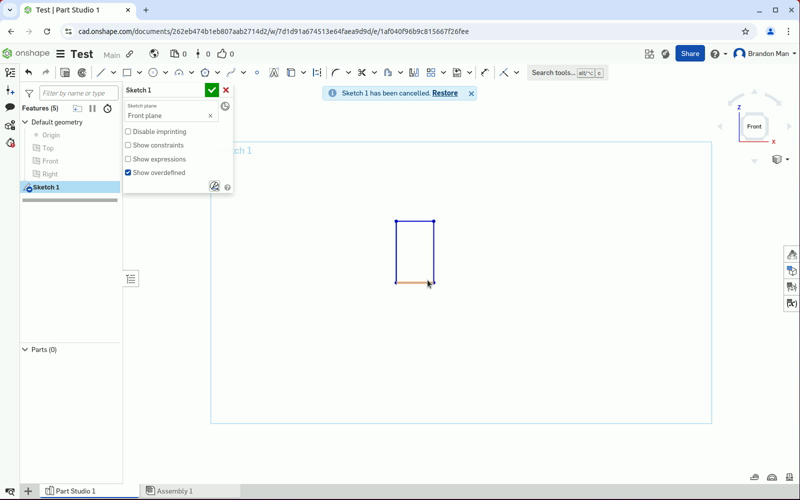
click(427, 279)
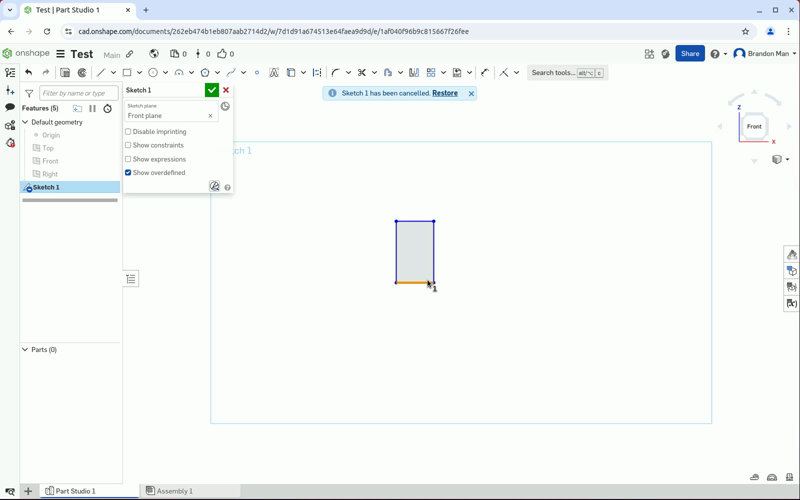
mouse_move(73, 352)
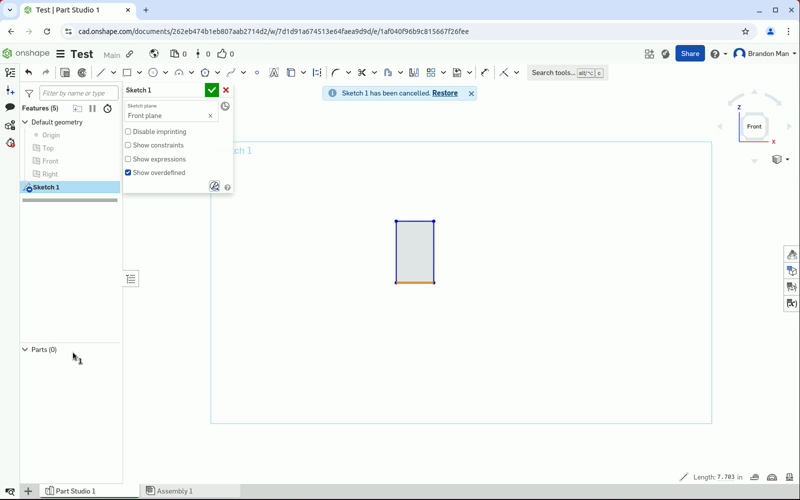
key(shift+y)
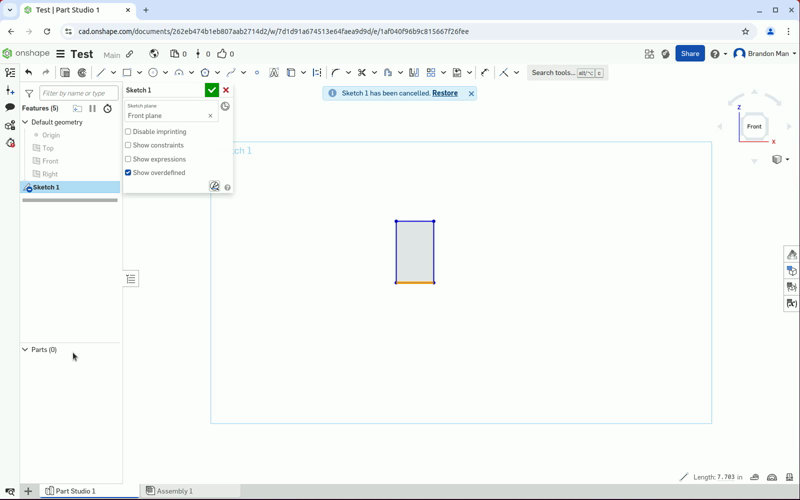
key(shift+e)
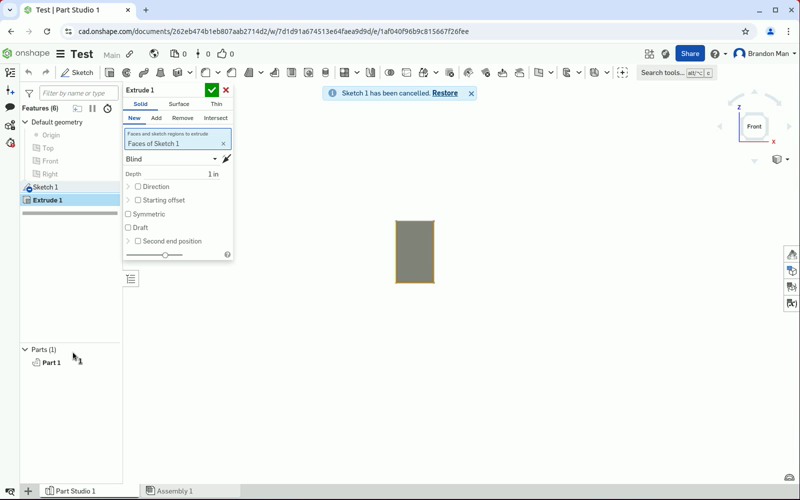
mouse_move(143, 106)
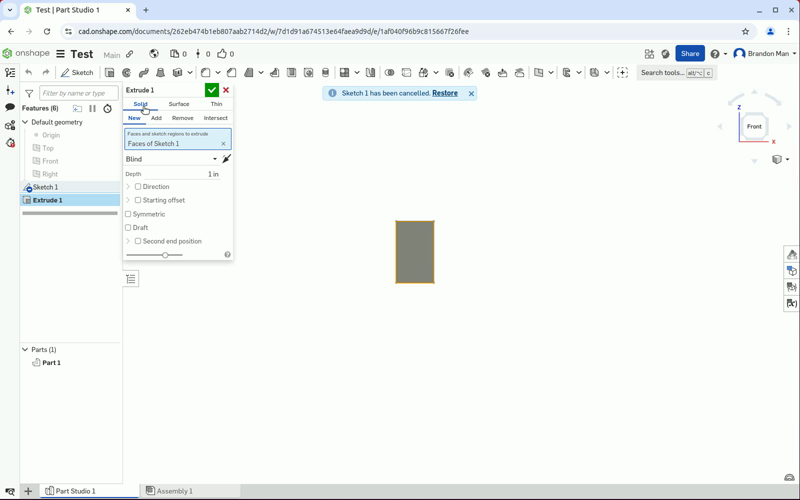
click(143, 106)
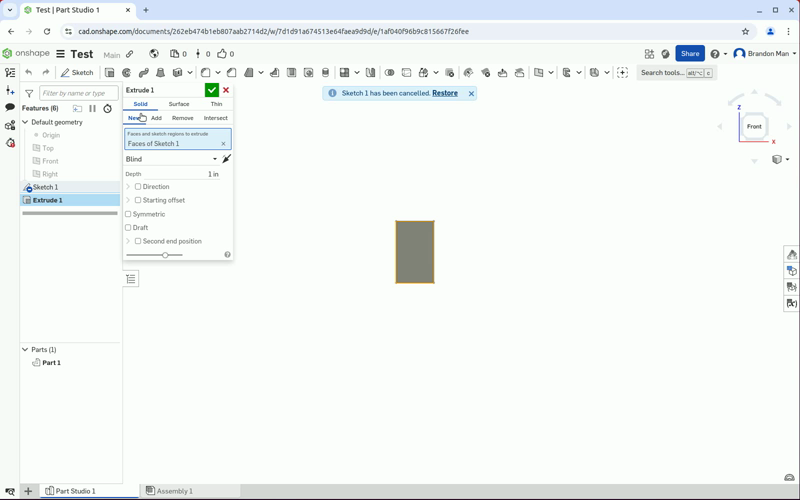
mouse_move(137, 120)
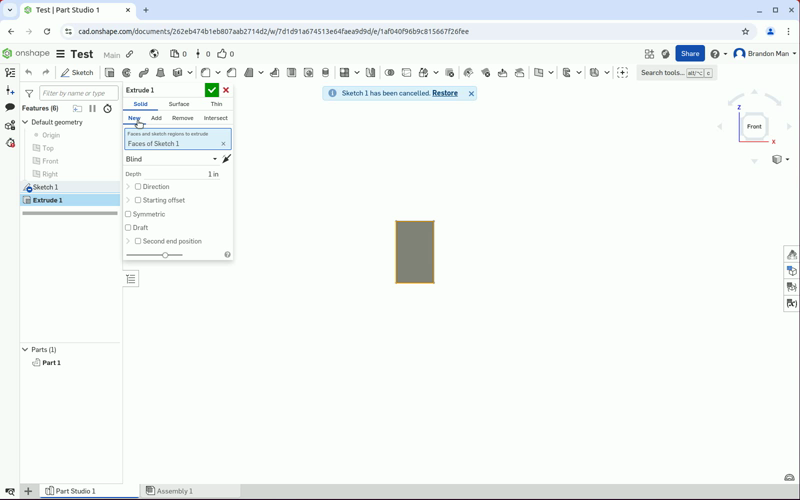
click(137, 120)
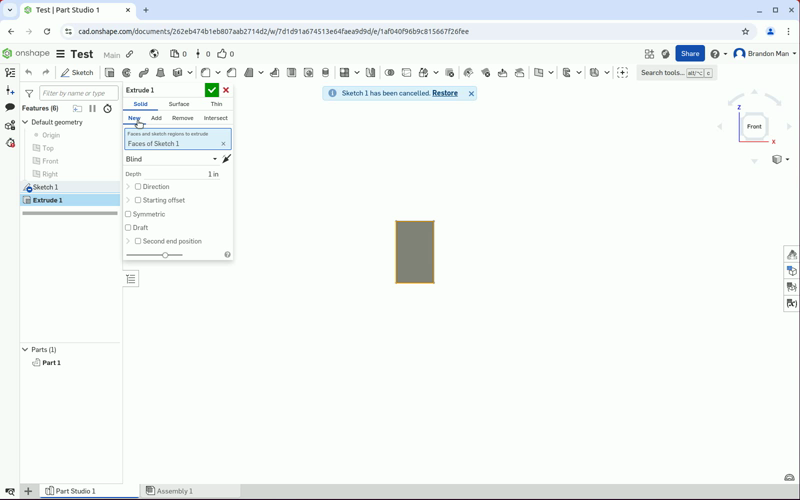
key(tab, 4)
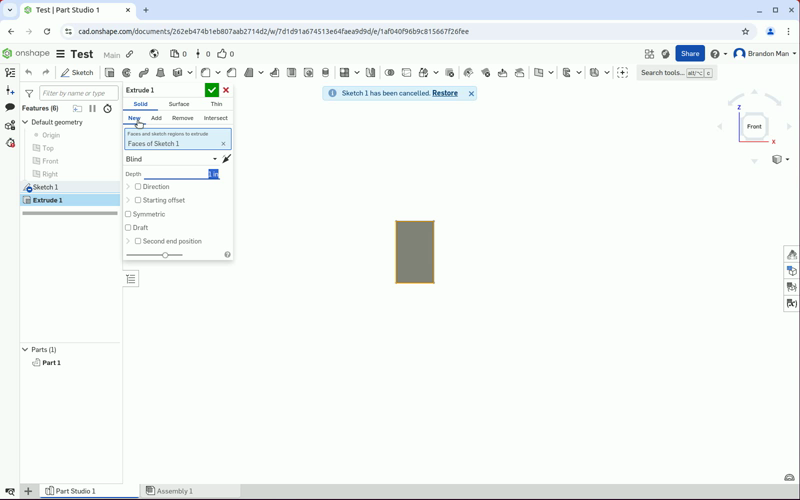
text(4.333)
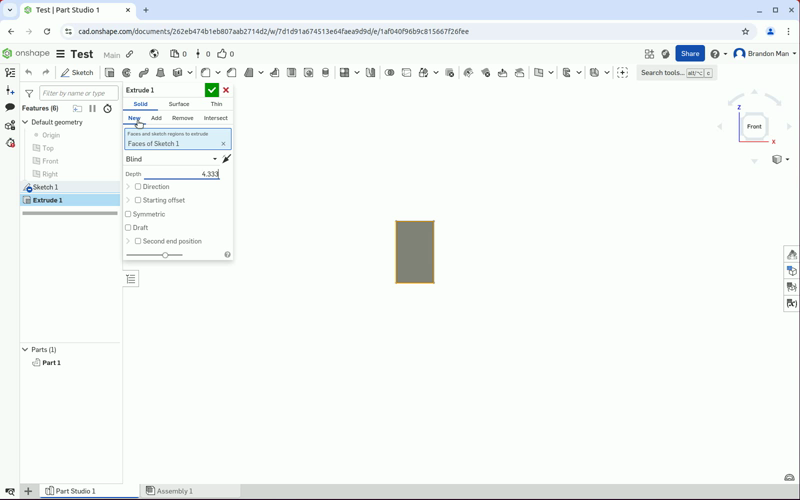
key(enter)
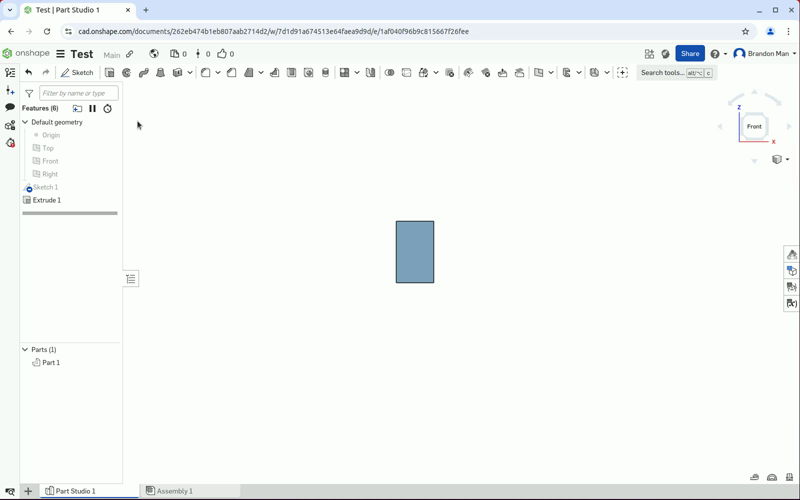
key(shift+h)
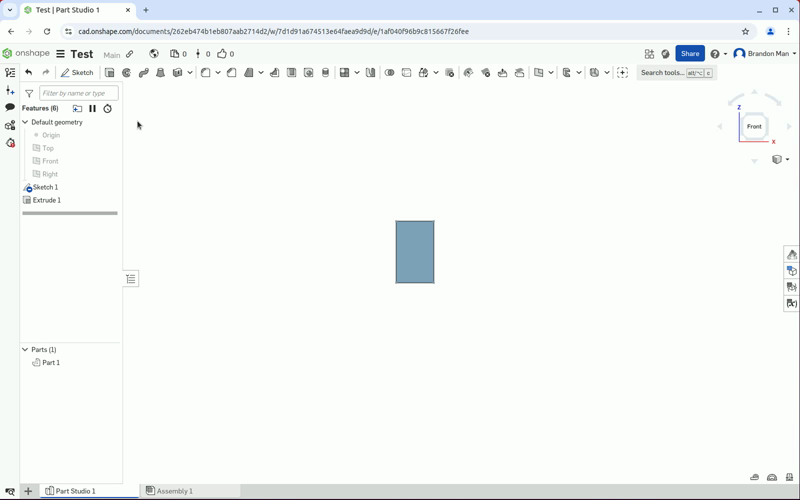
key(shift+h)
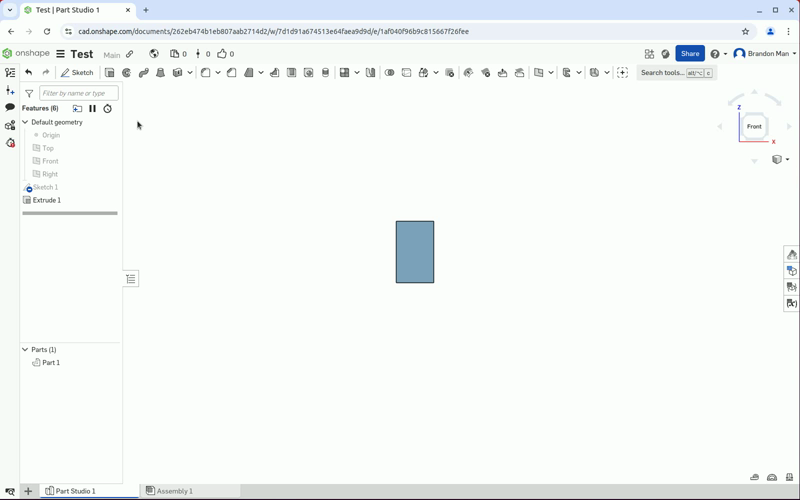
mouse_move(73, 189)
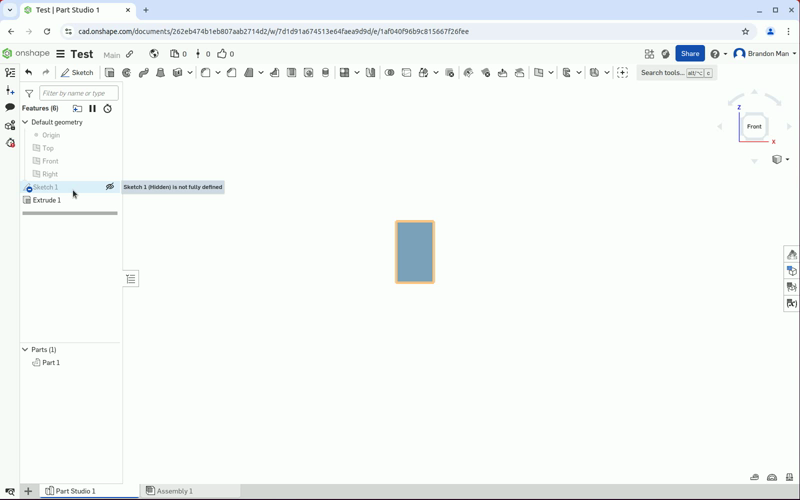
click(73, 189)
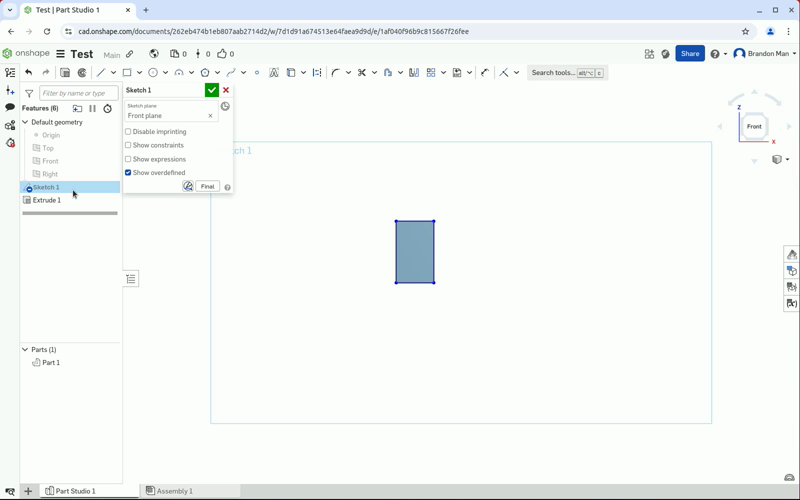
mouse_move(229, 92)
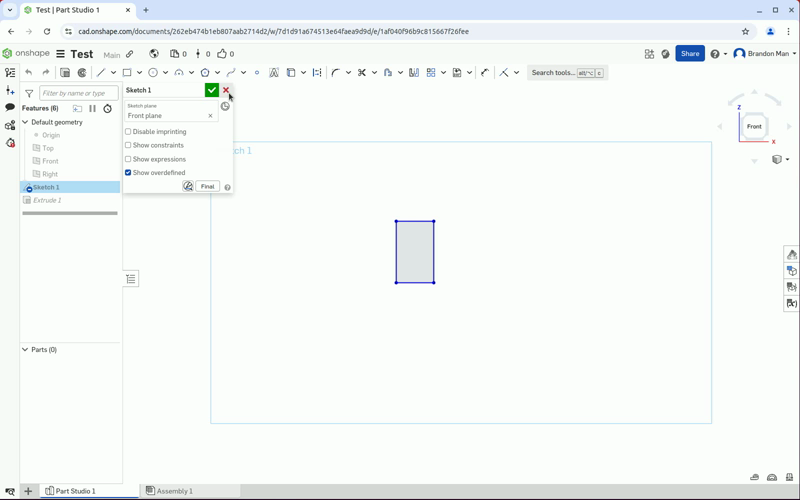
click(229, 92)
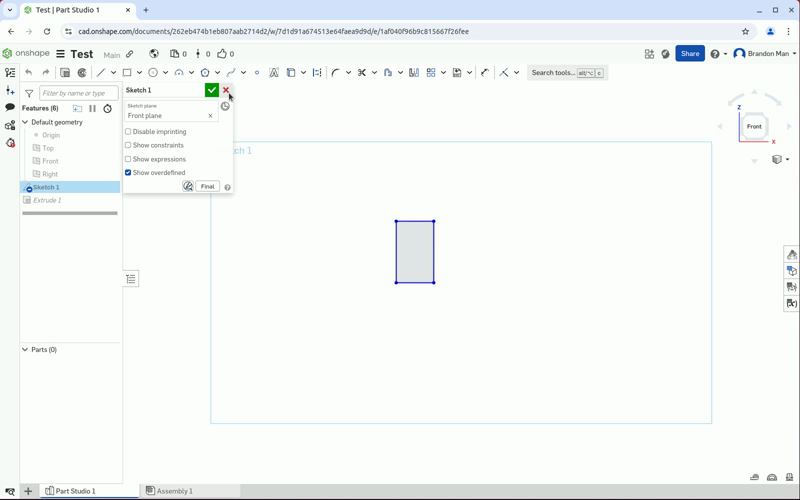
key(shift+s)
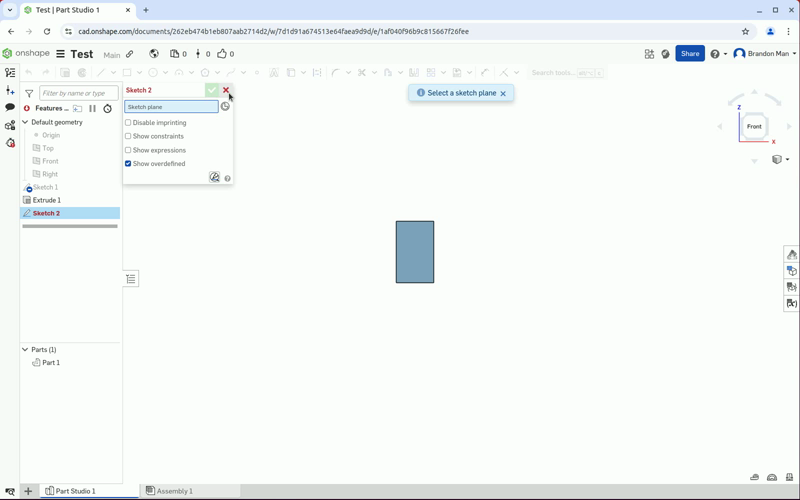
mouse_move(73, 163)
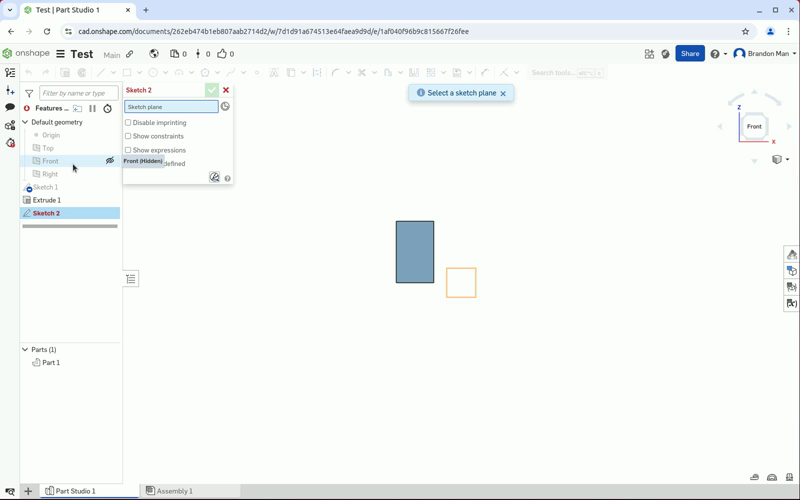
click(73, 163)
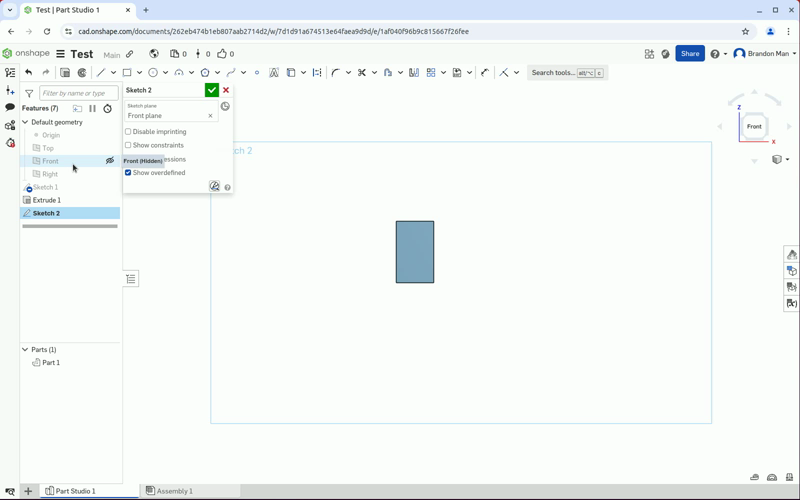
mouse_move(73, 352)
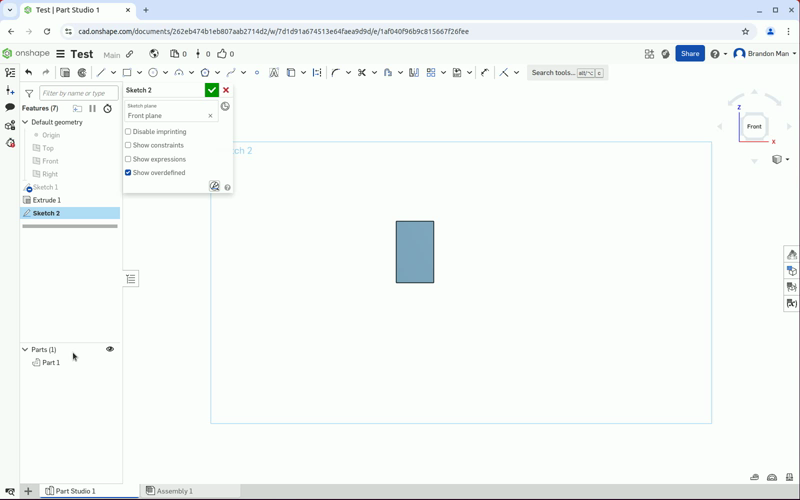
key(y)
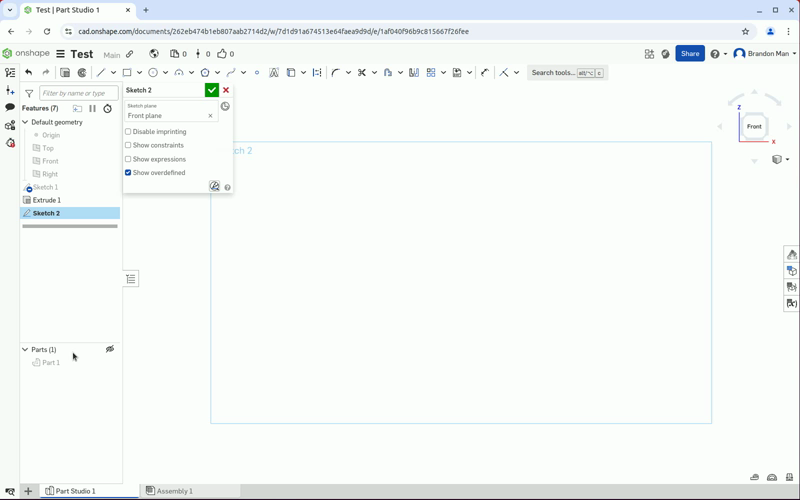
key(l)
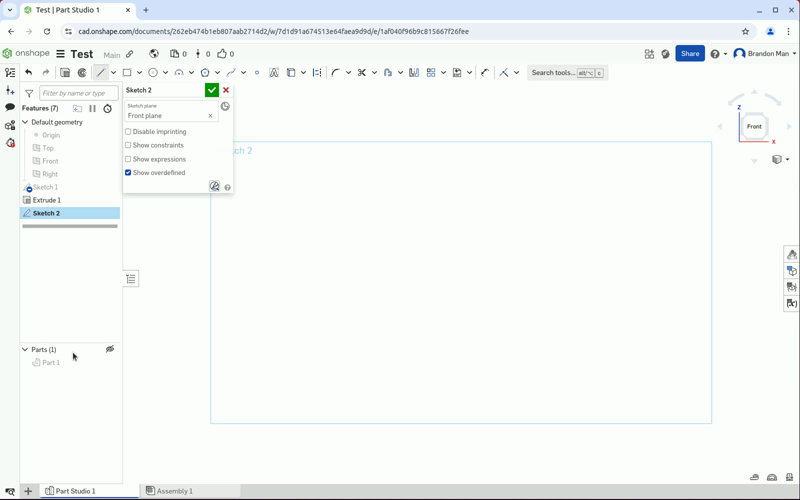
key_down(shift)
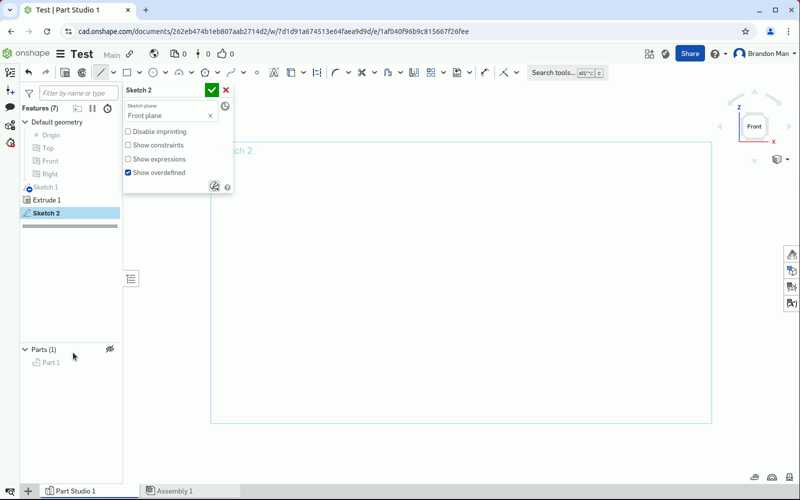
mouse_move(492, 268)
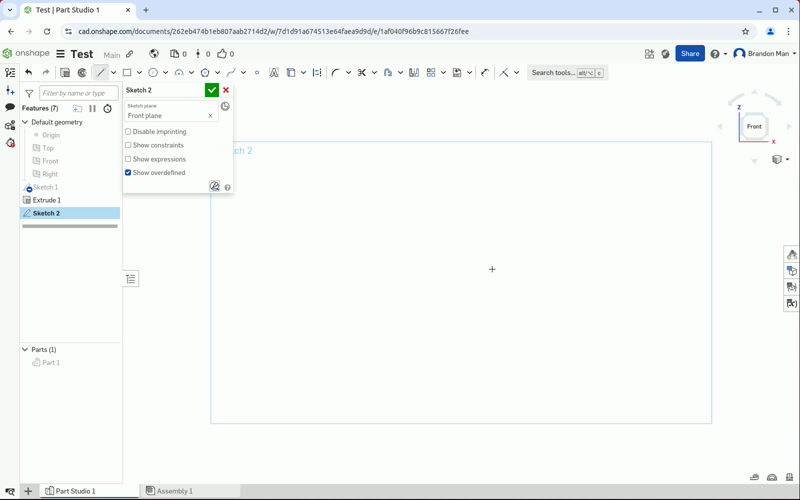
click(492, 268)
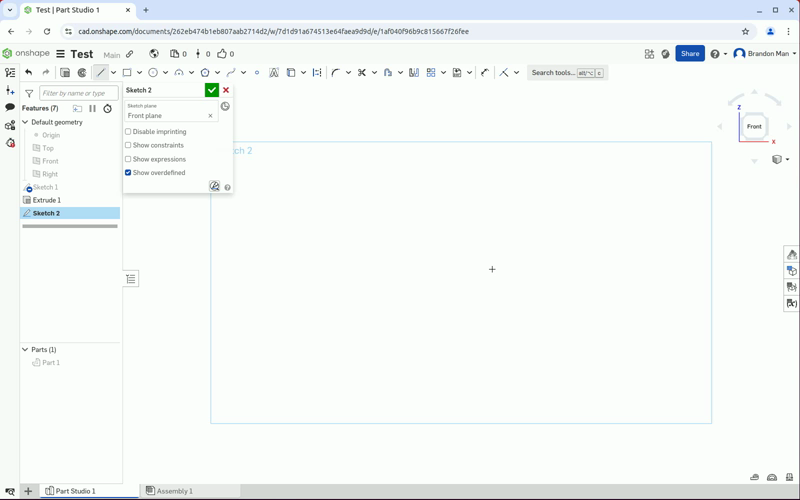
key_up(shift)
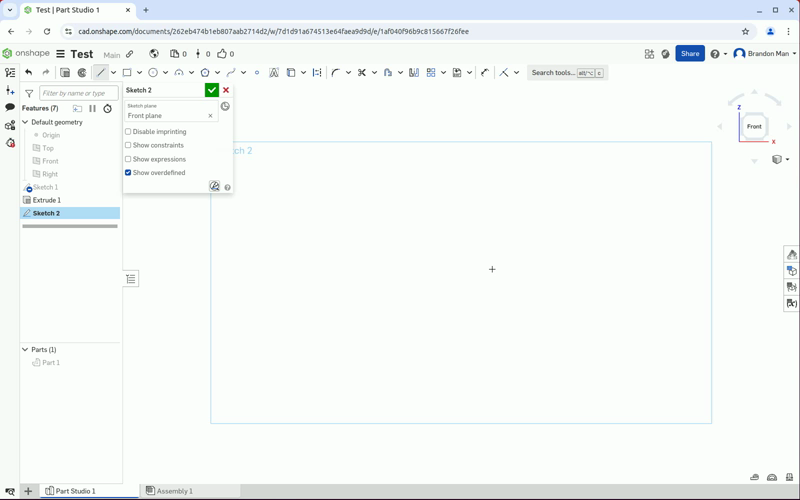
key_down(shift)
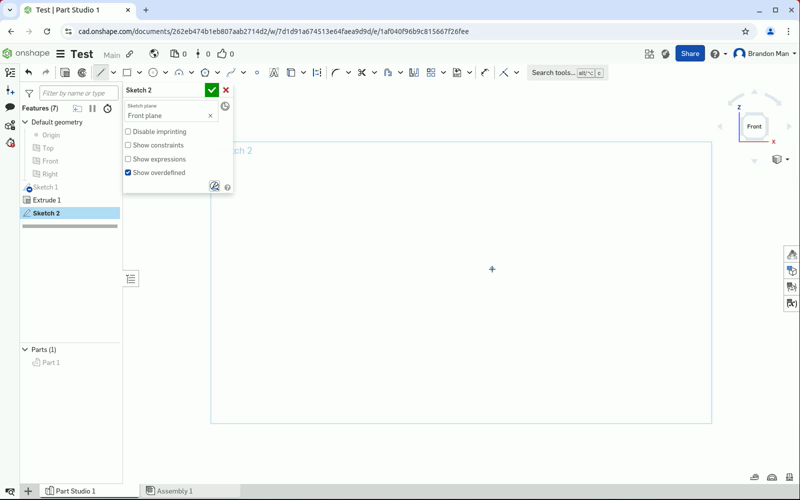
mouse_move(522, 268)
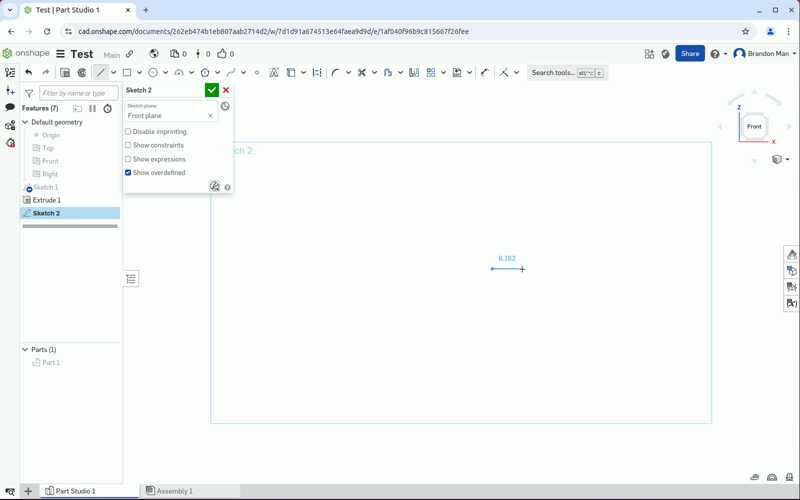
mouse_move(525, 268)
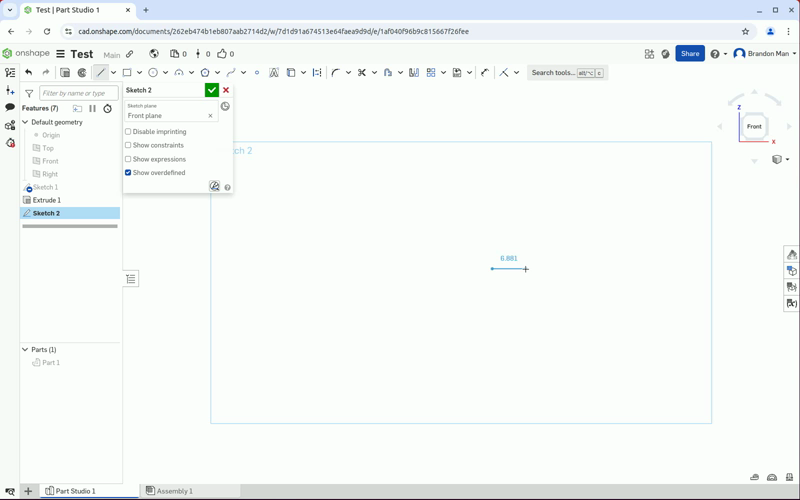
click(525, 268)
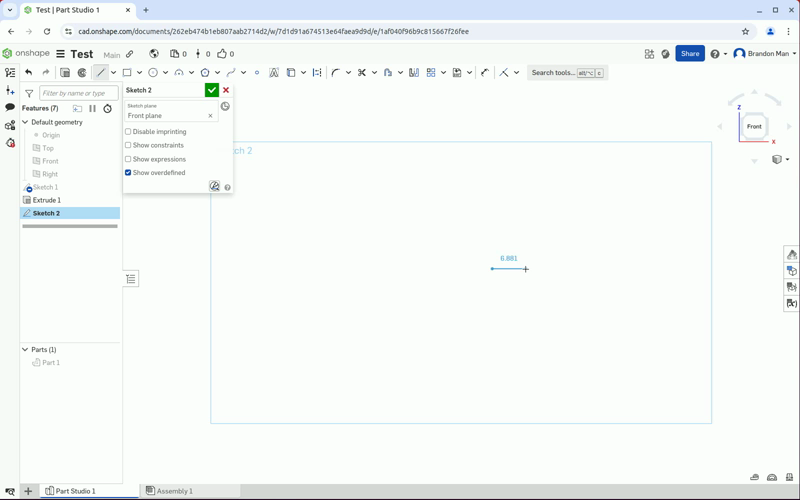
key_up(shift)
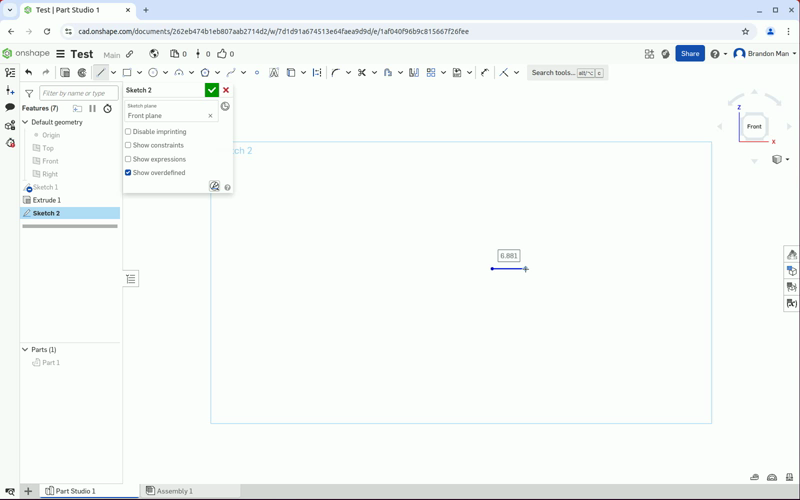
key_down(shift)
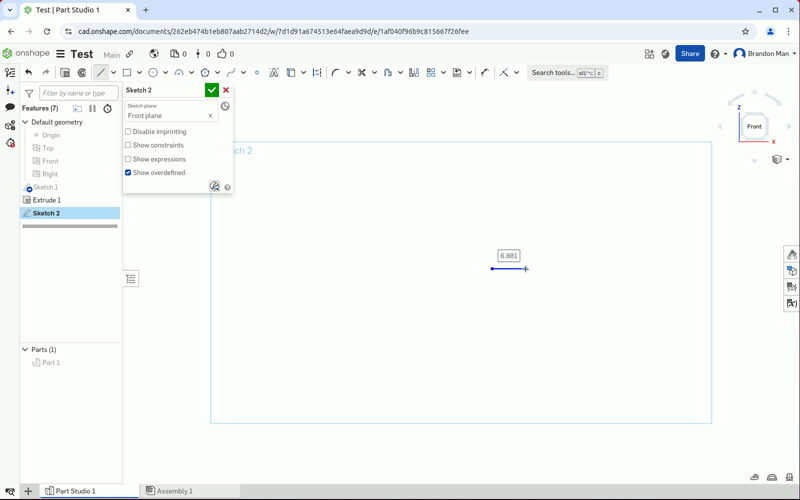
mouse_move(555, 268)
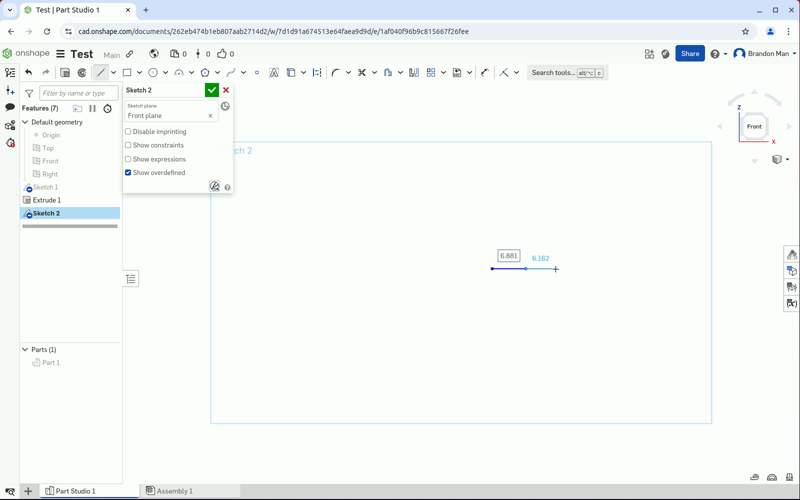
mouse_move(525, 214)
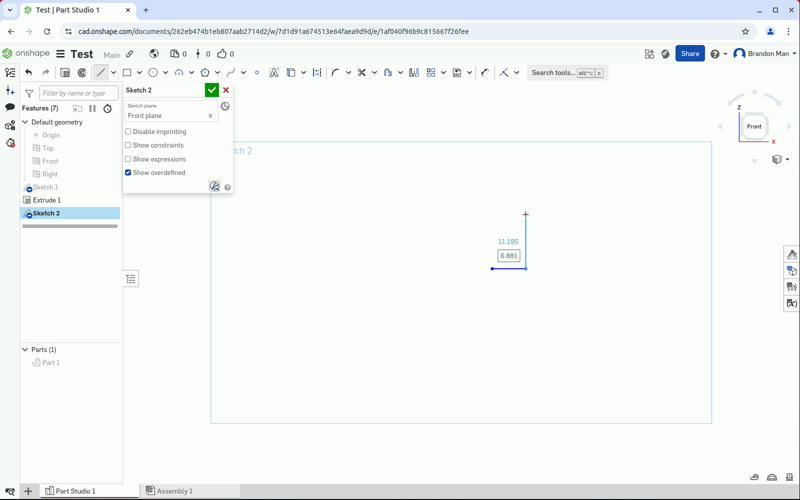
click(525, 214)
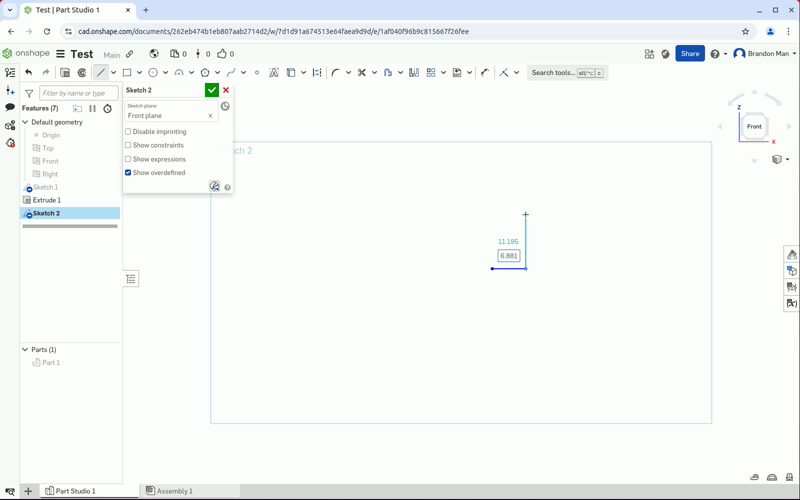
key_up(shift)
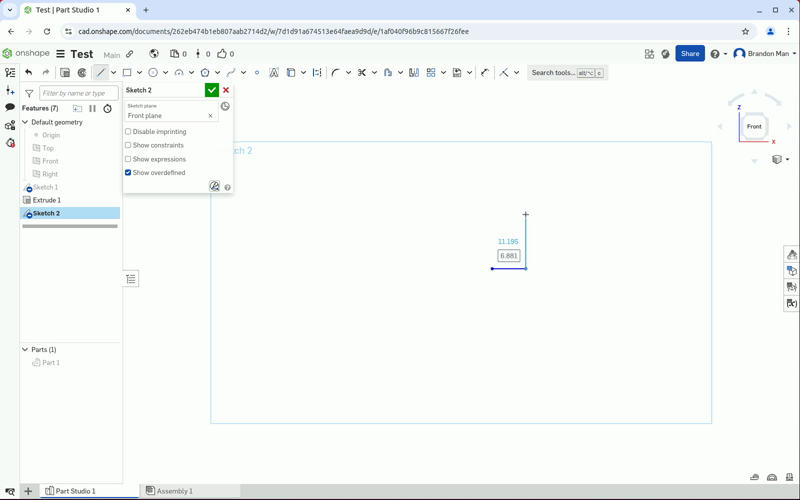
key_down(shift)
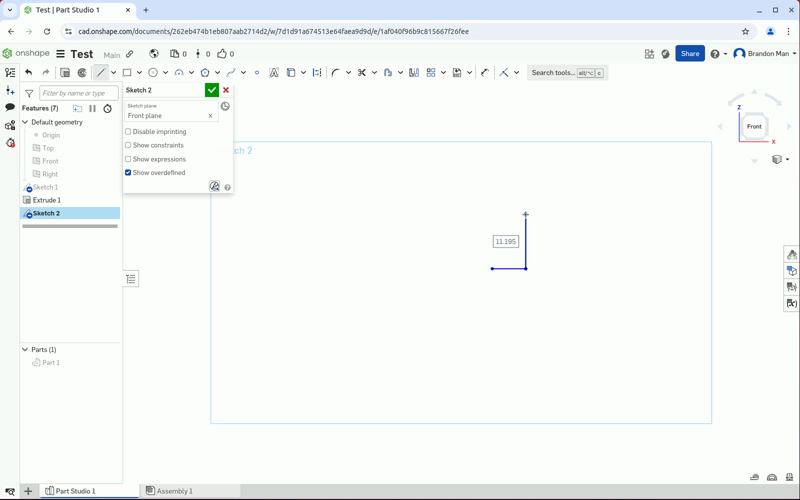
mouse_move(555, 214)
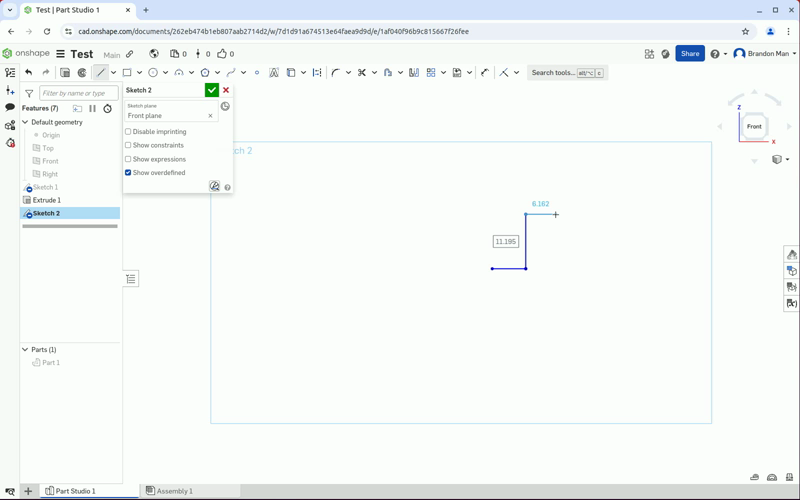
mouse_move(492, 214)
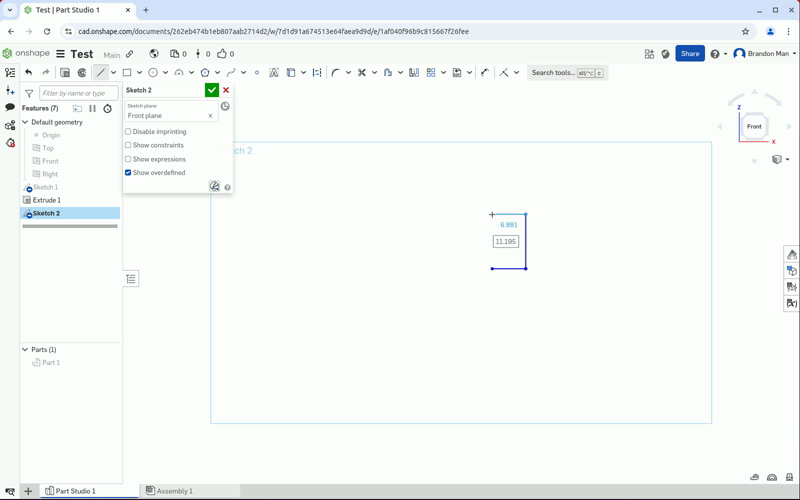
click(492, 214)
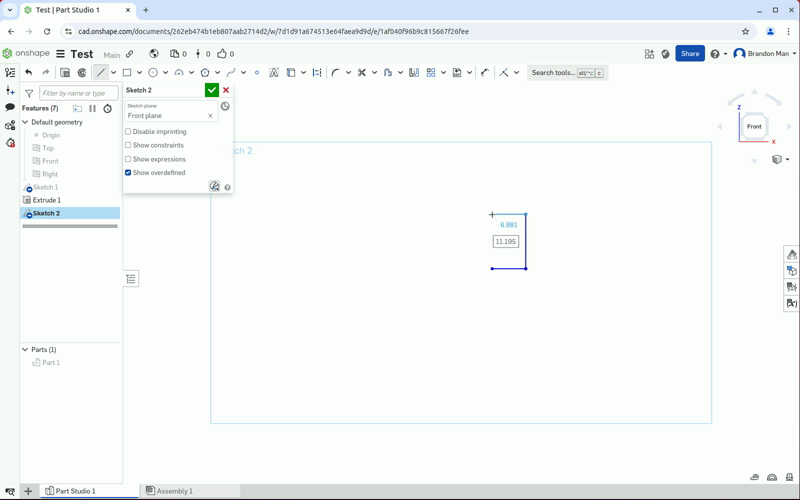
key_up(shift)
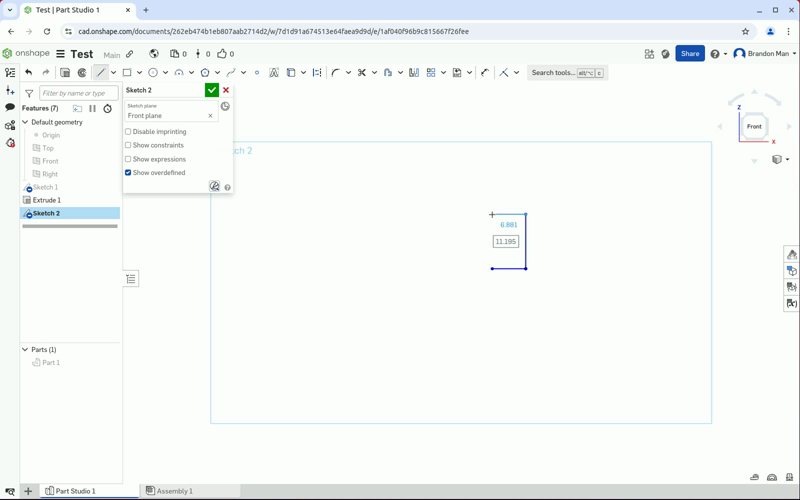
mouse_move(522, 214)
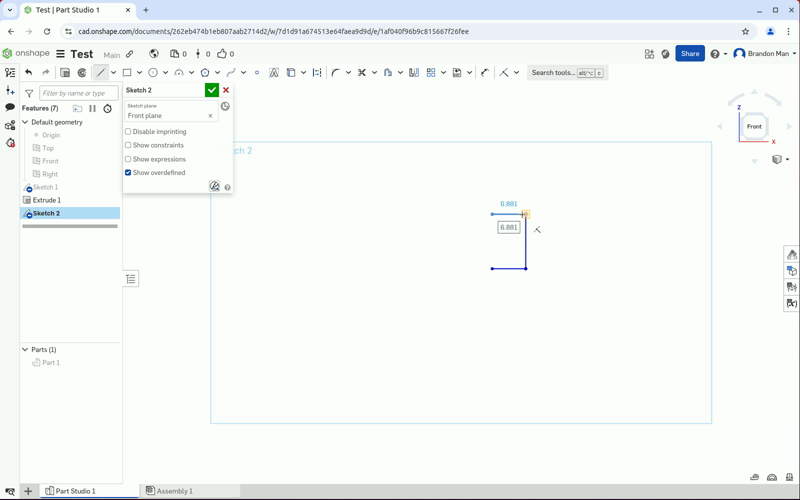
key_down(shift)
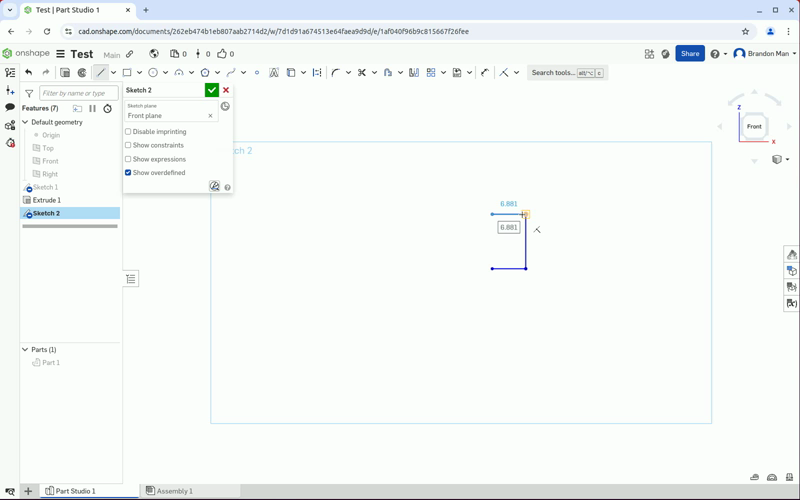
mouse_move(492, 268)
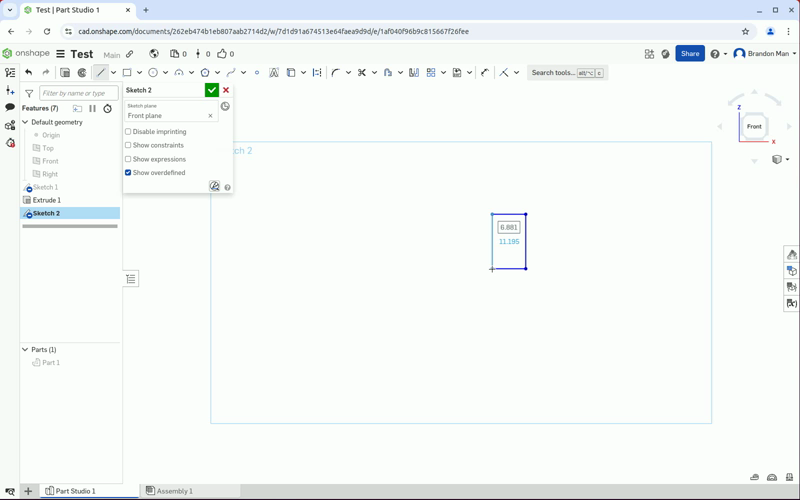
key_up(shift)
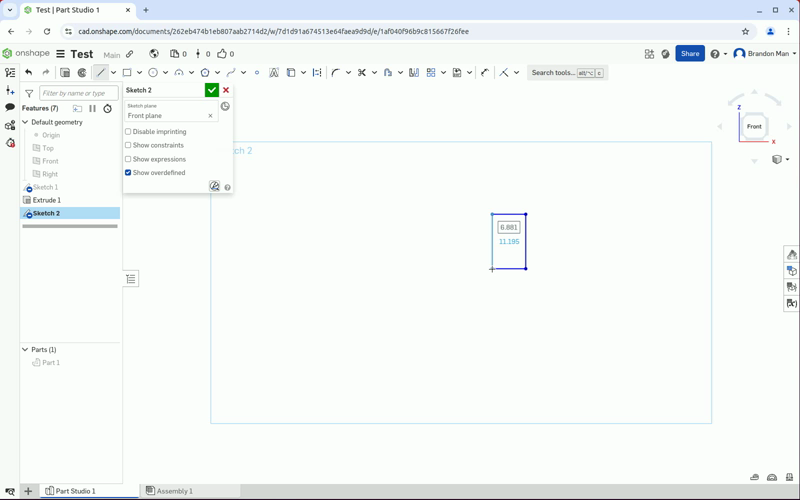
click(492, 268)
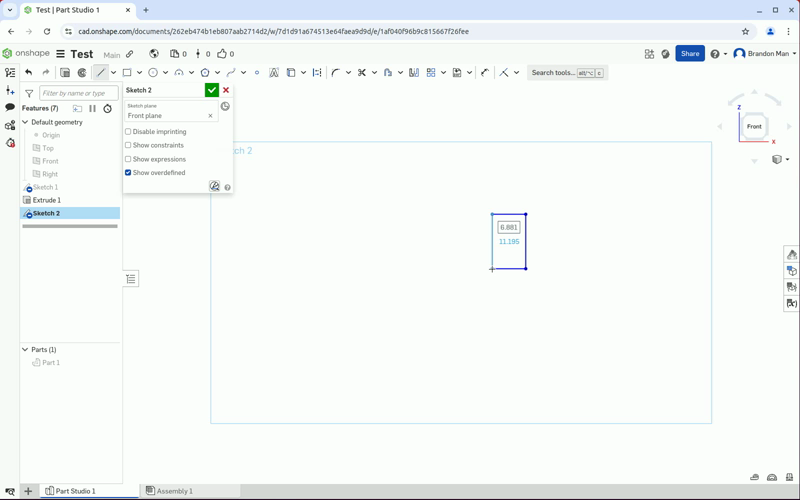
key(esc)
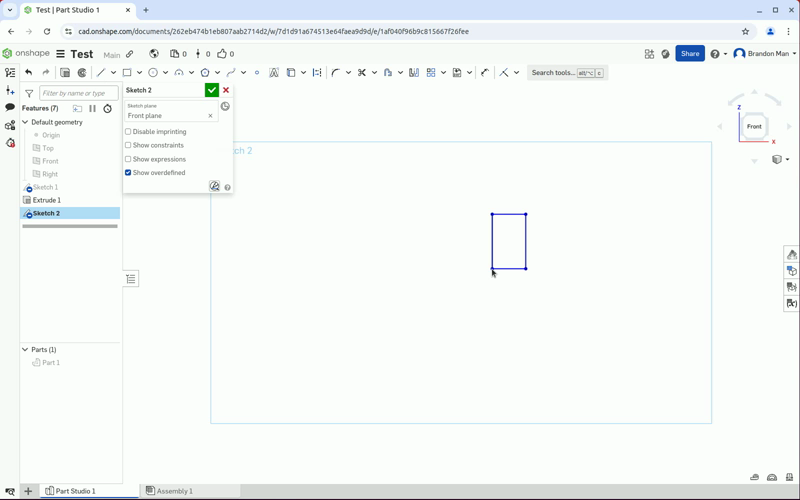
mouse_move(521, 261)
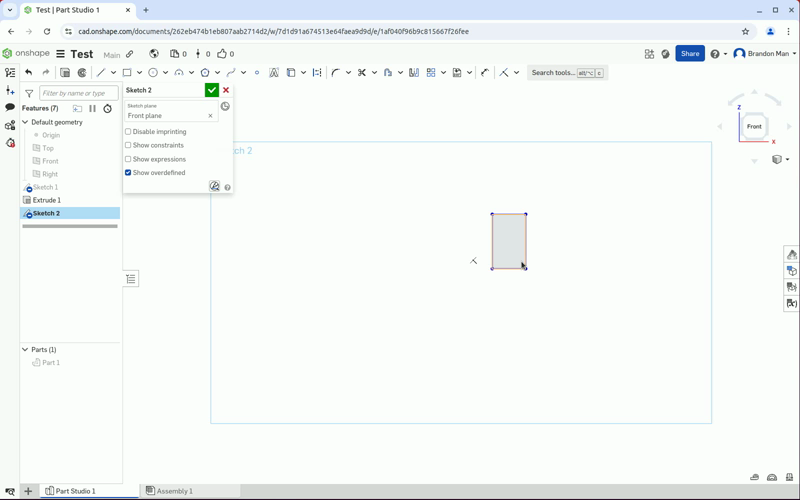
click(521, 261)
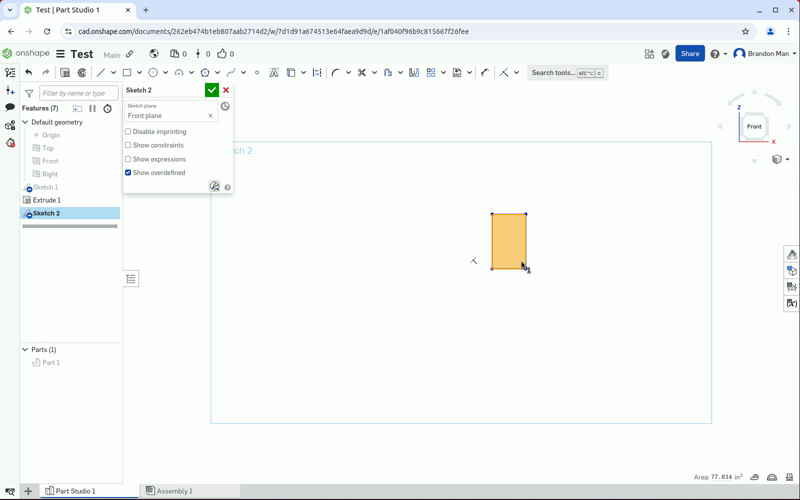
mouse_move(73, 352)
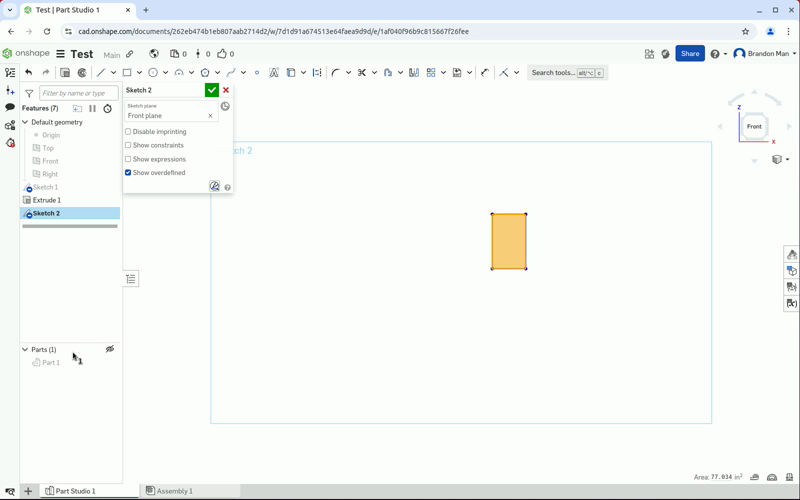
key(shift+y)
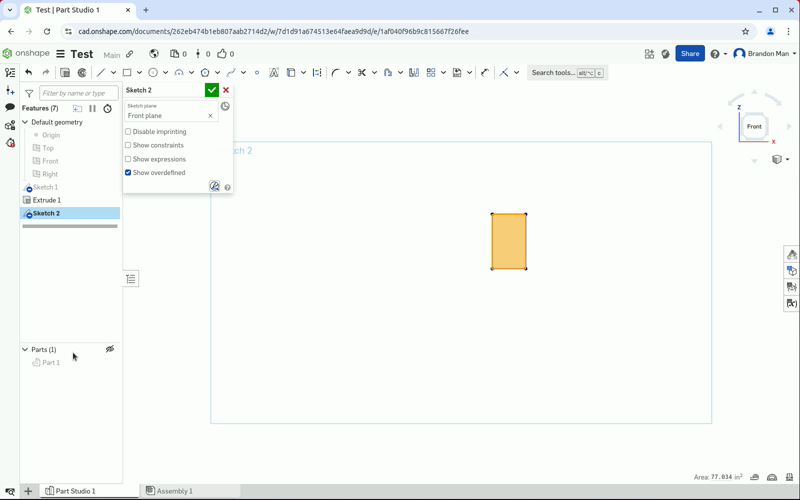
key(shift+e)
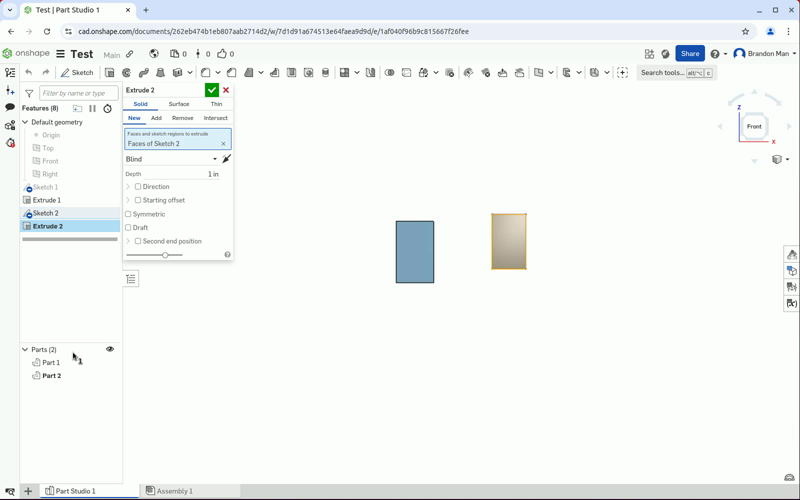
mouse_move(143, 106)
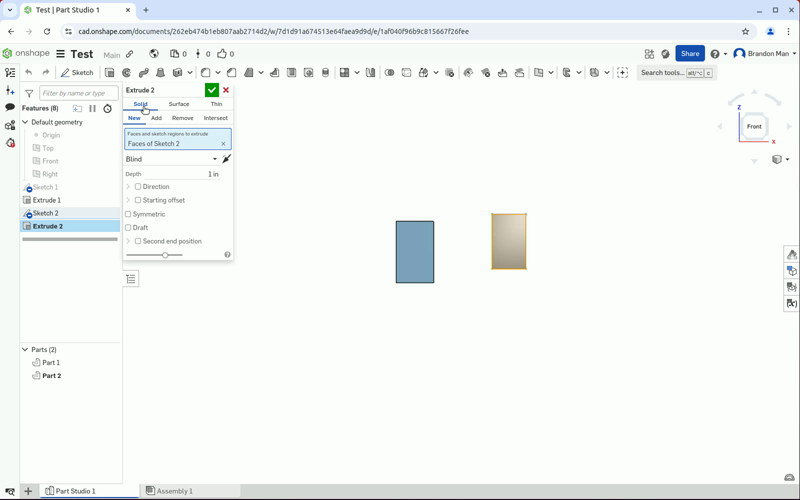
click(143, 106)
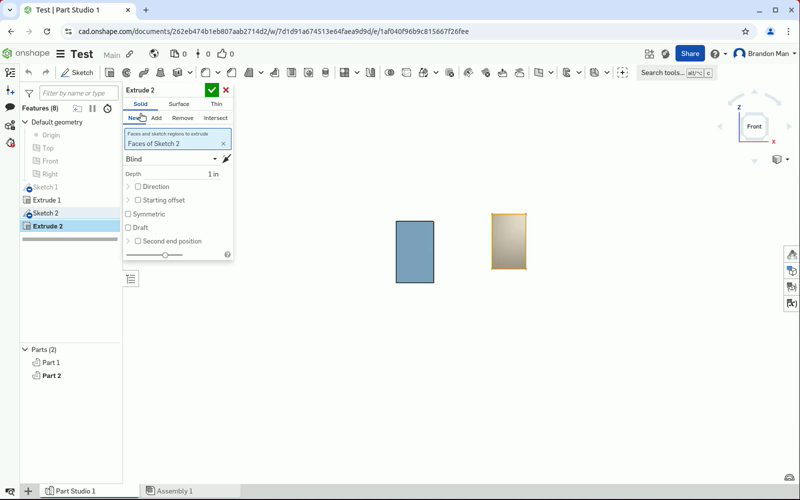
mouse_move(137, 120)
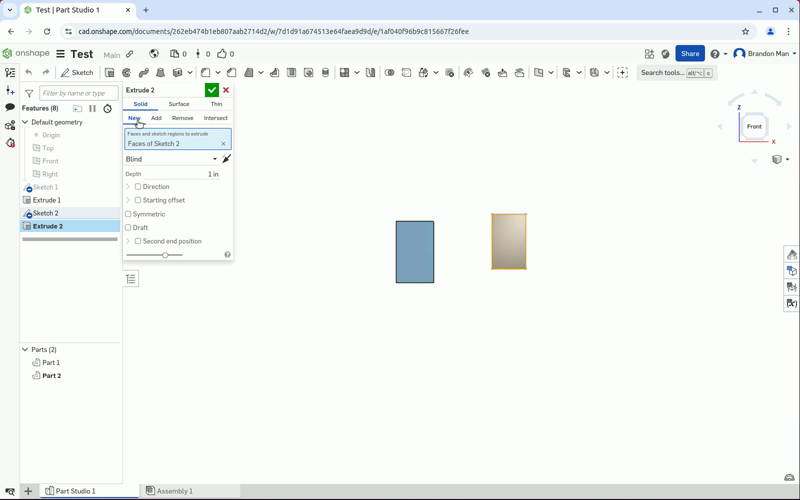
click(137, 120)
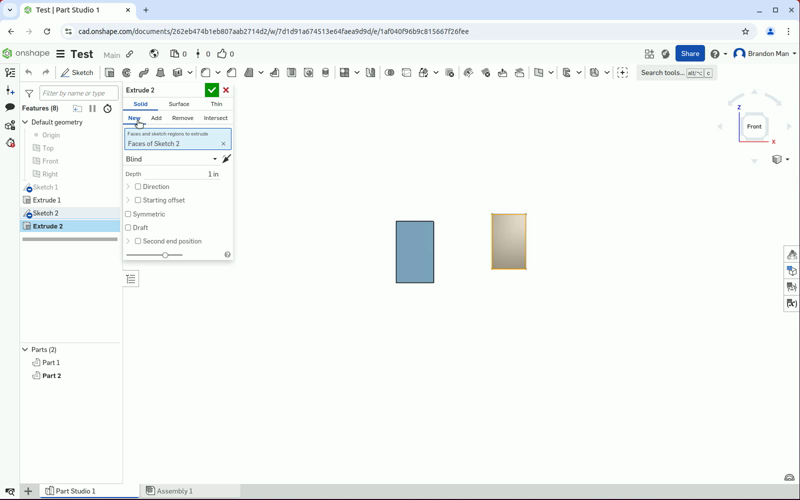
key(tab, 4)
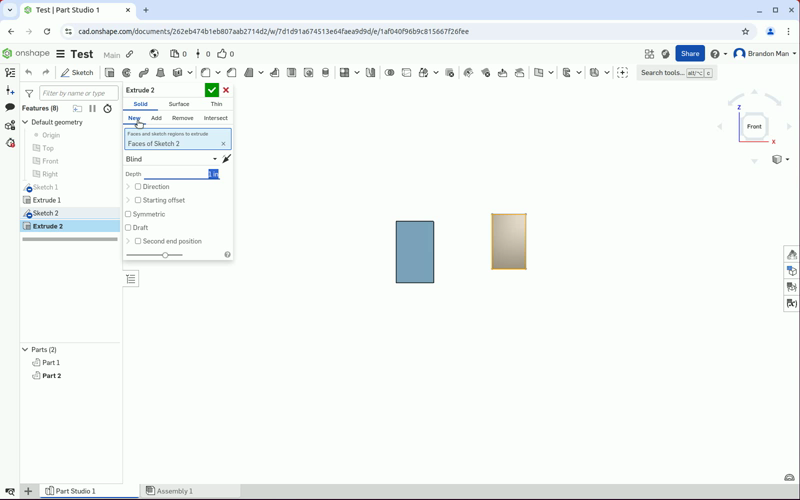
text(4.333)
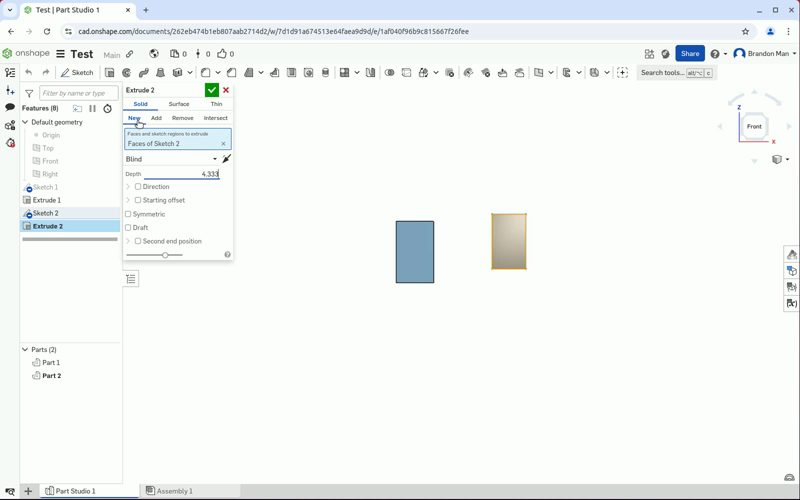
key(enter)
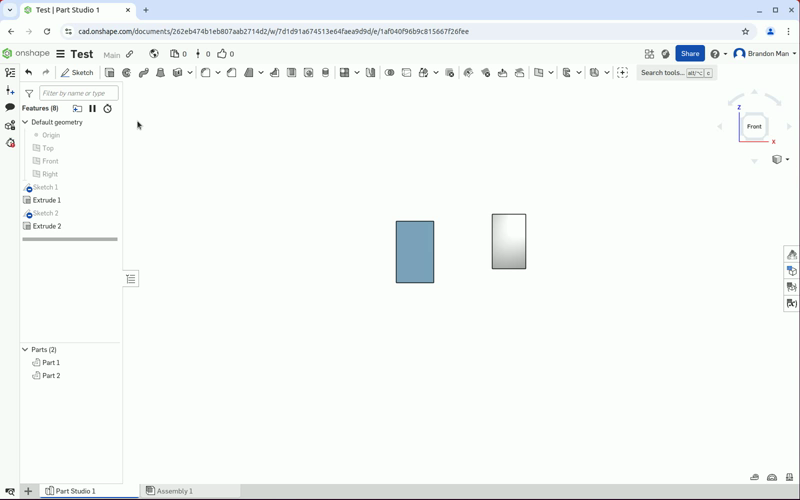
key(shift+h)
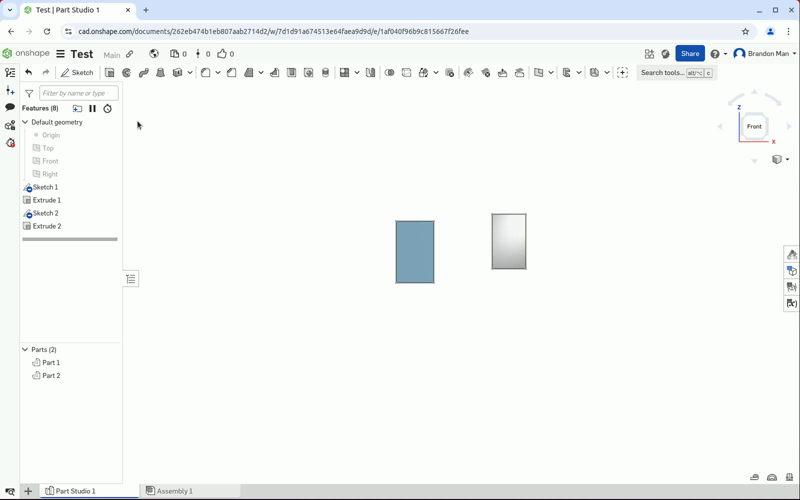
key(shift+h)
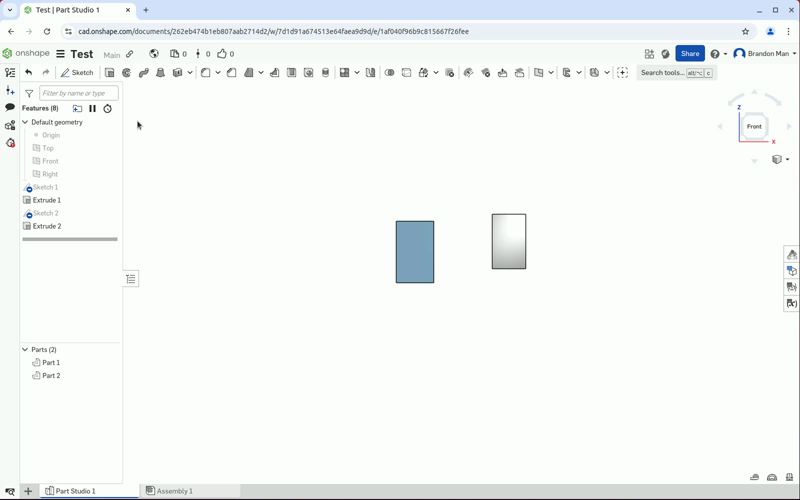
mouse_move(73, 189)
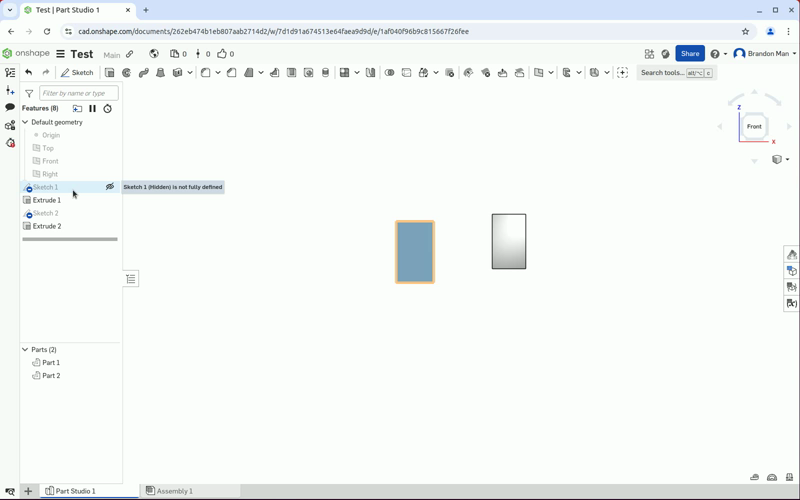
click(73, 189)
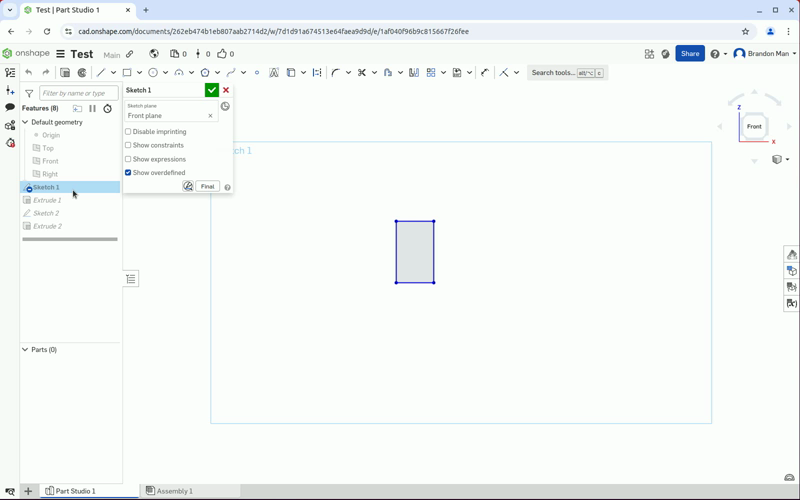
mouse_move(229, 92)
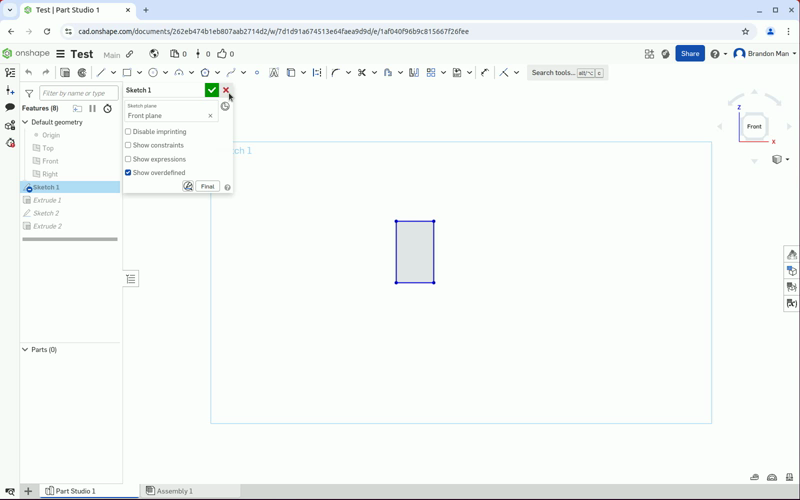
click(229, 92)
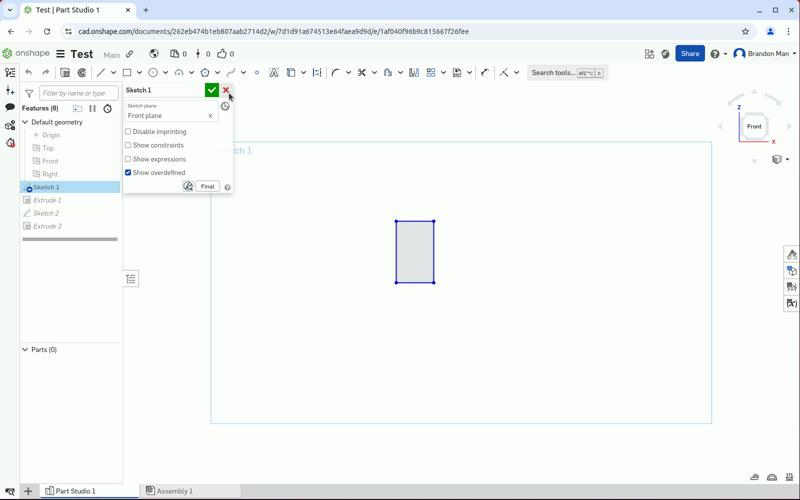
key(shift+s)
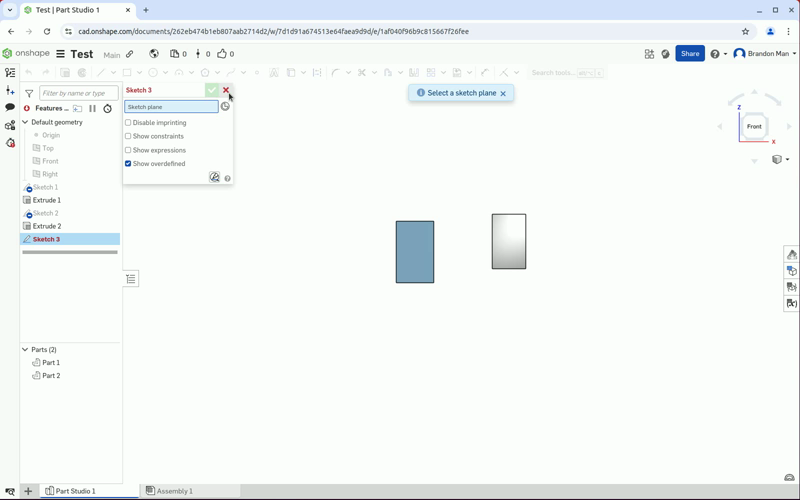
mouse_move(73, 163)
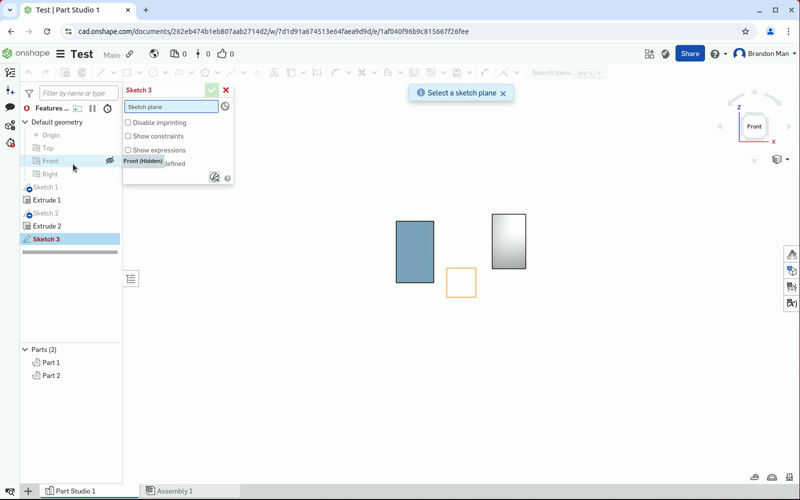
click(73, 163)
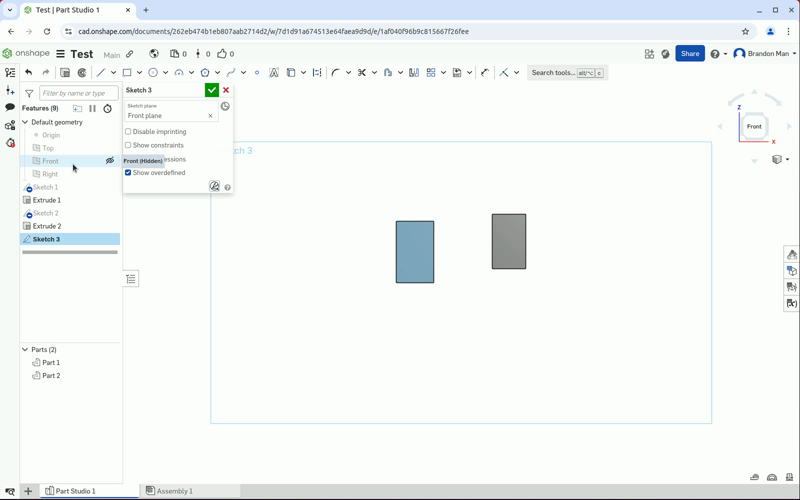
mouse_move(73, 352)
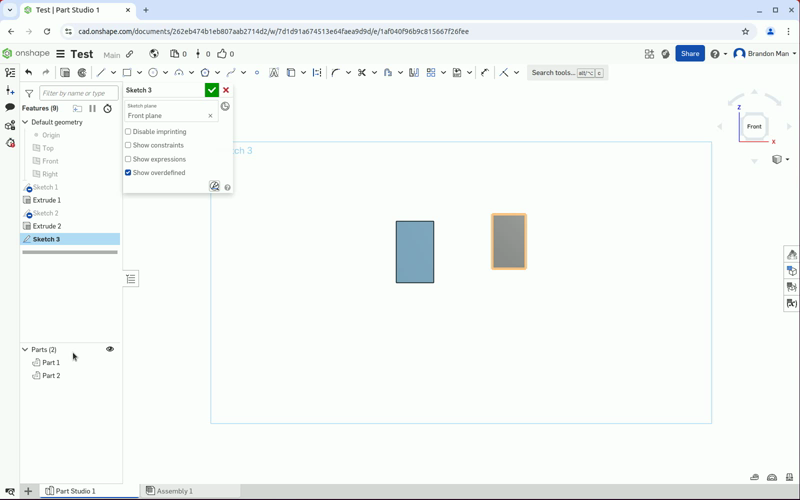
key(y)
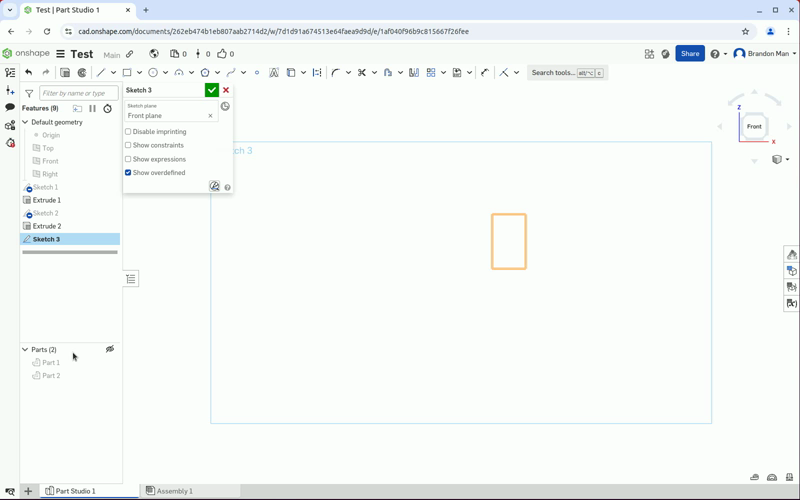
key(l)
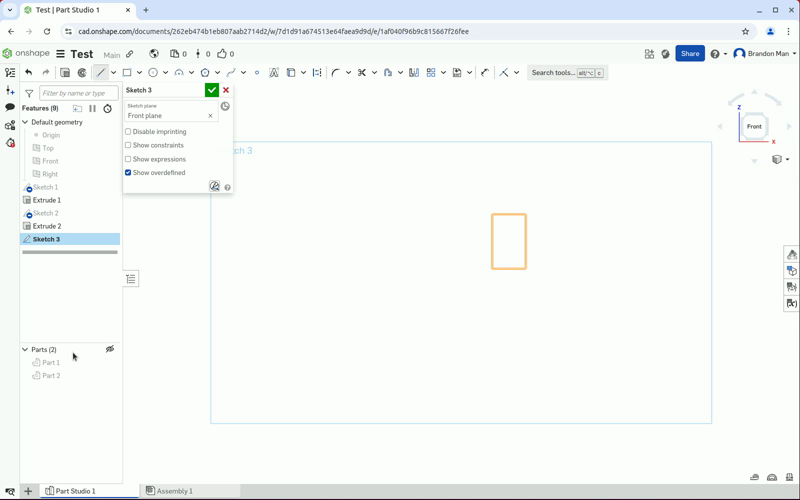
key_down(shift)
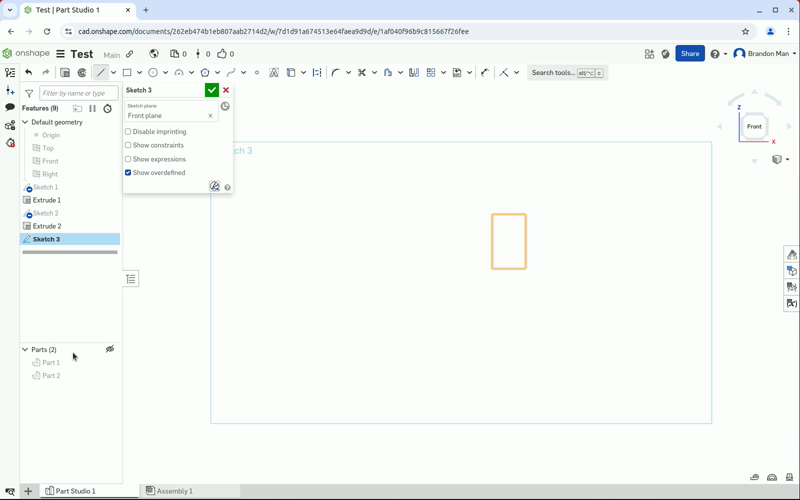
mouse_move(568, 315)
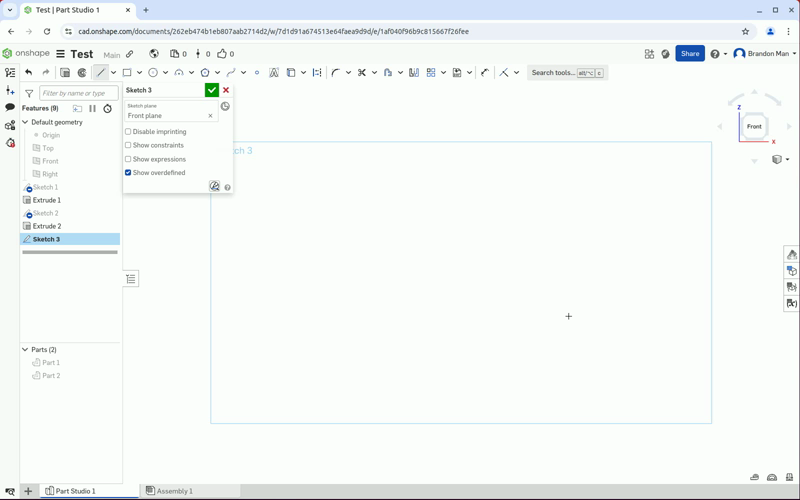
click(568, 315)
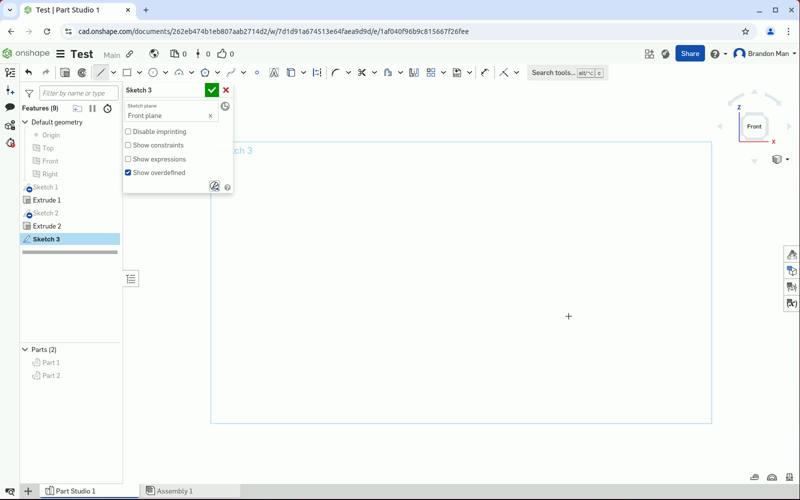
key_up(shift)
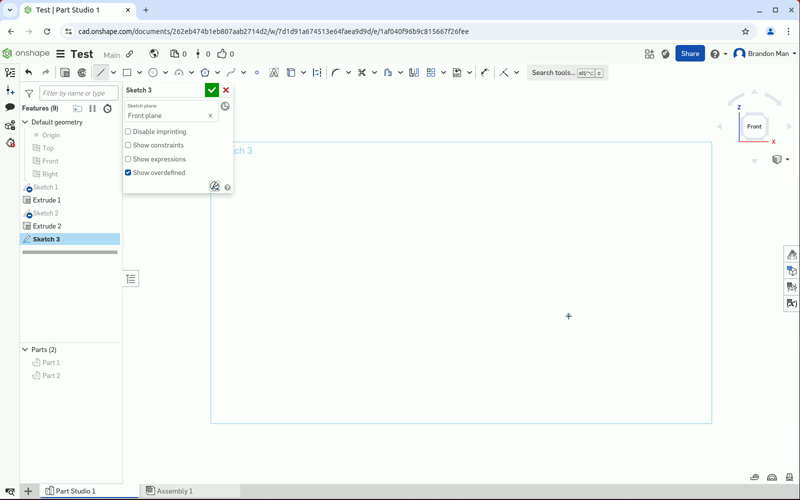
key_down(shift)
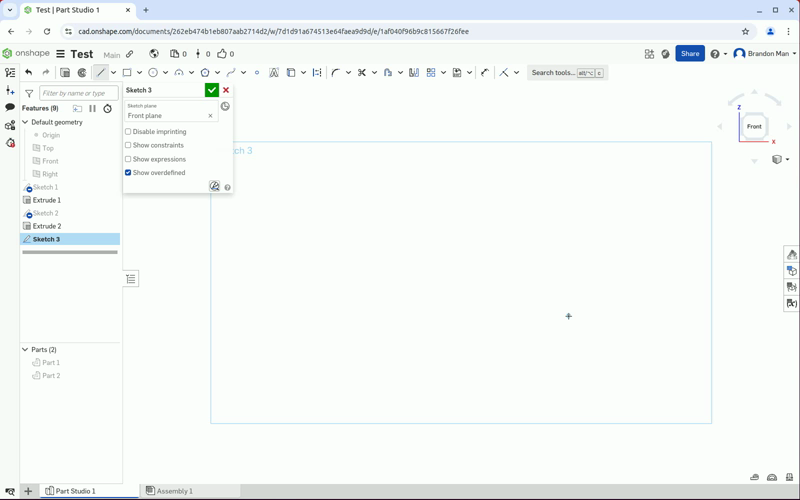
mouse_move(589, 315)
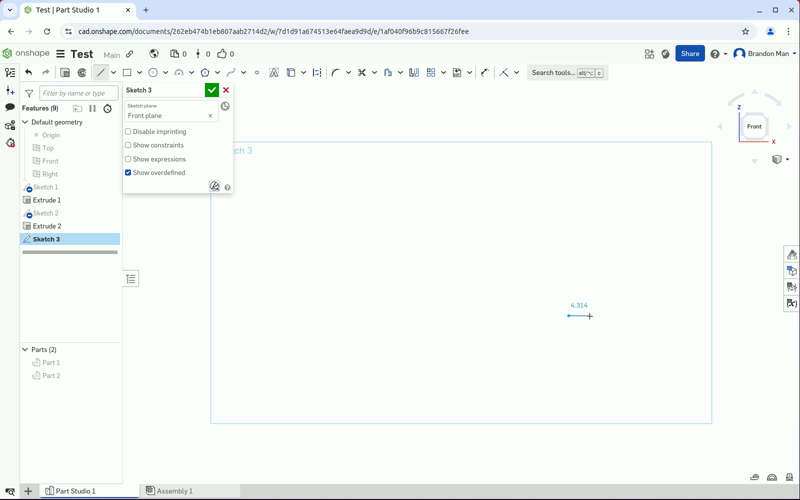
mouse_move(573, 315)
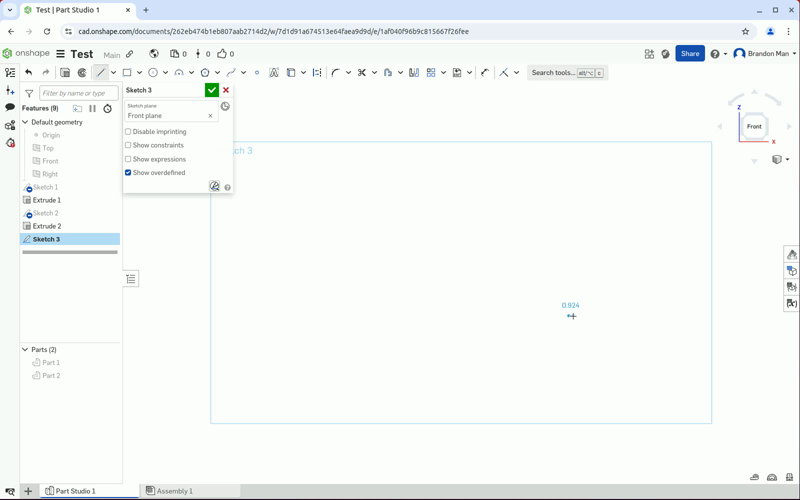
scroll(6)
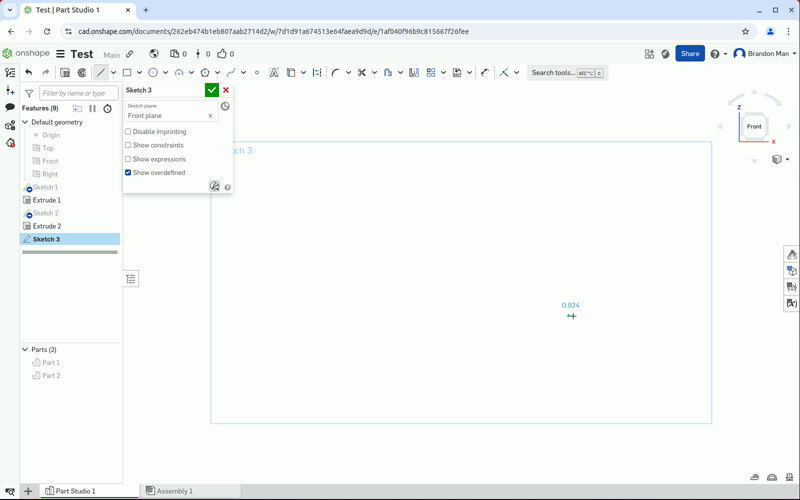
scroll(6)
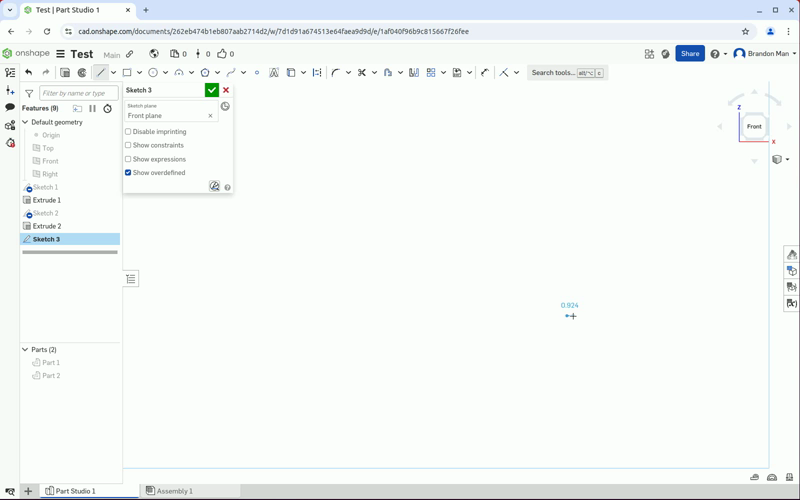
scroll(6)
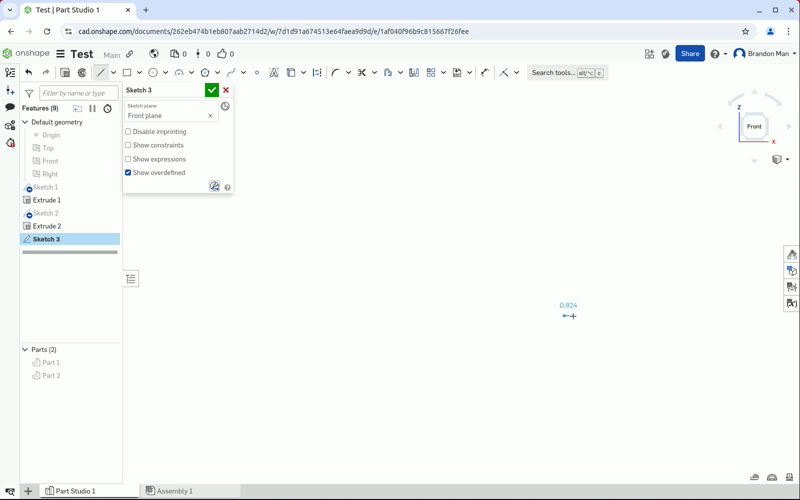
scroll(6)
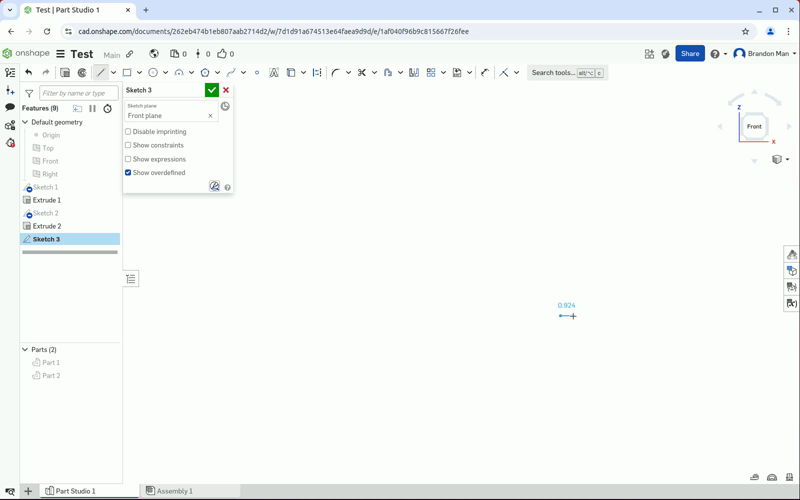
scroll(6)
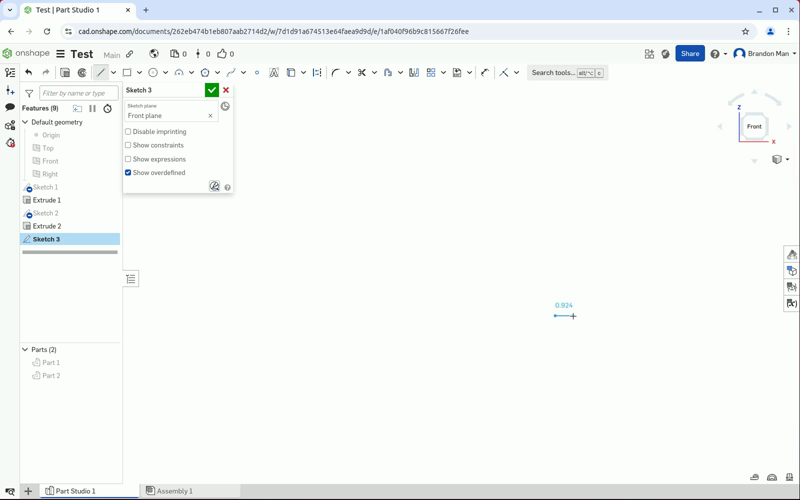
scroll(6)
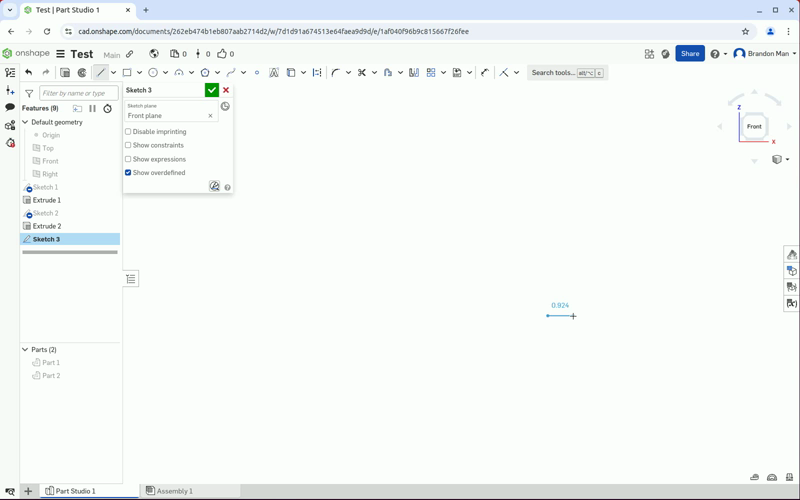
scroll(6)
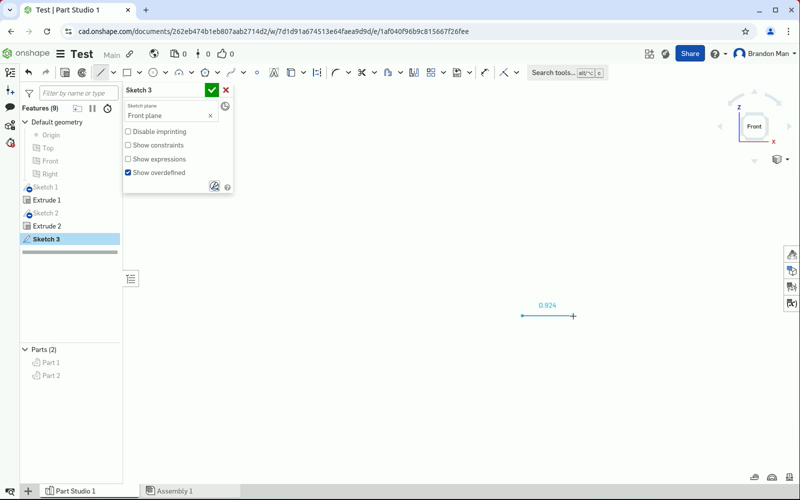
click(573, 315)
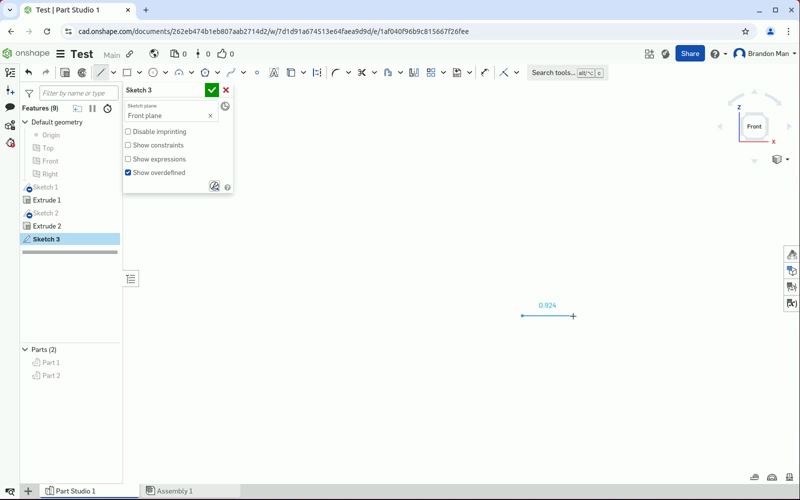
scroll(-6)
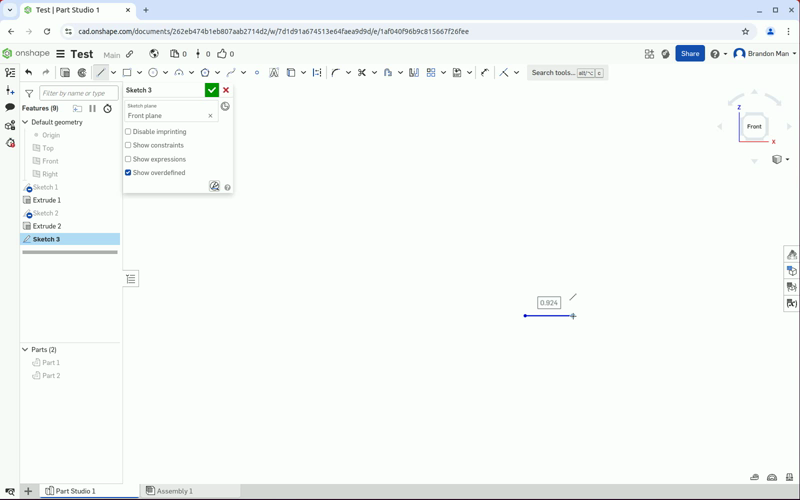
scroll(-6)
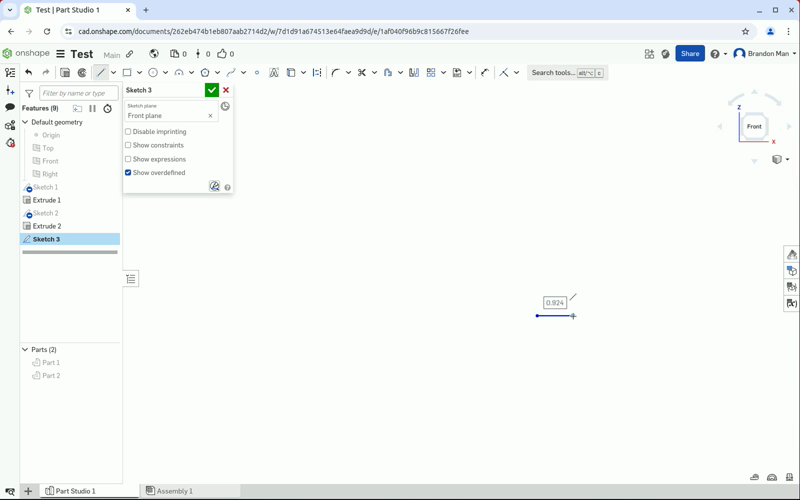
scroll(-6)
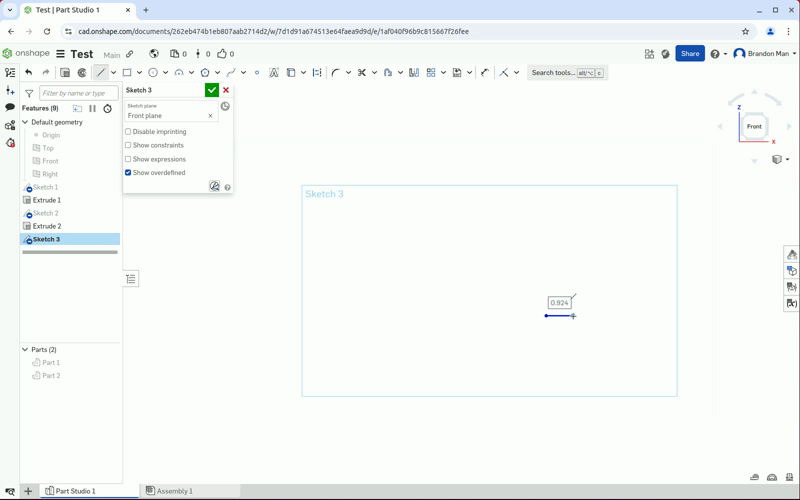
scroll(-6)
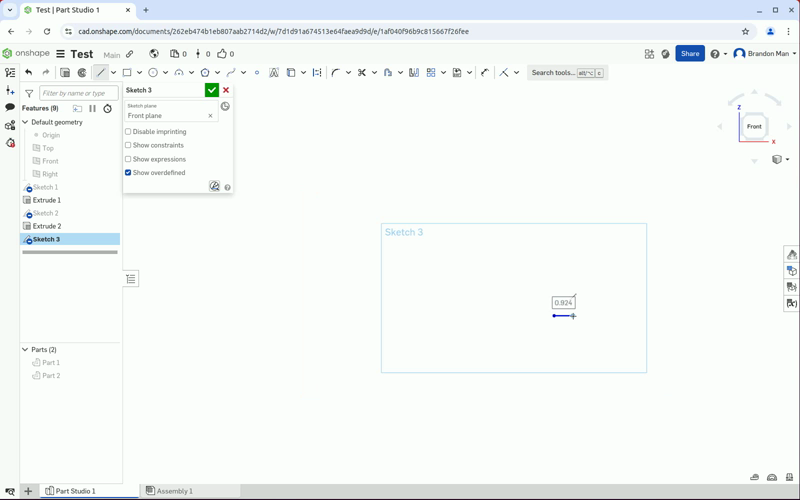
scroll(-6)
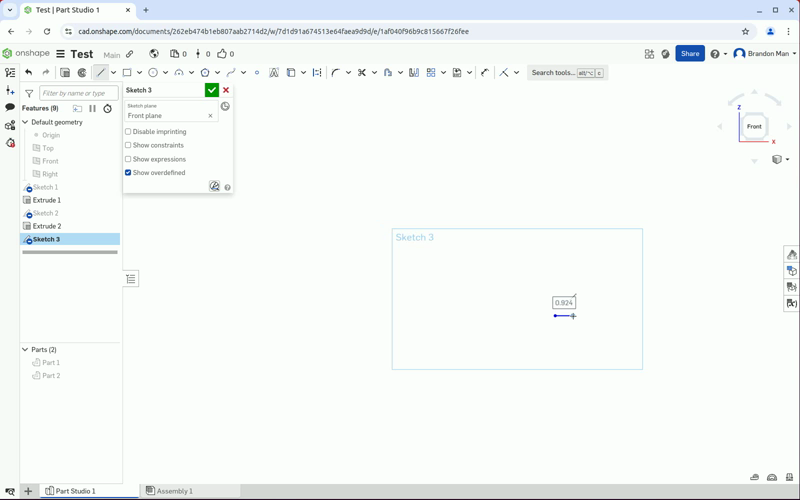
scroll(-6)
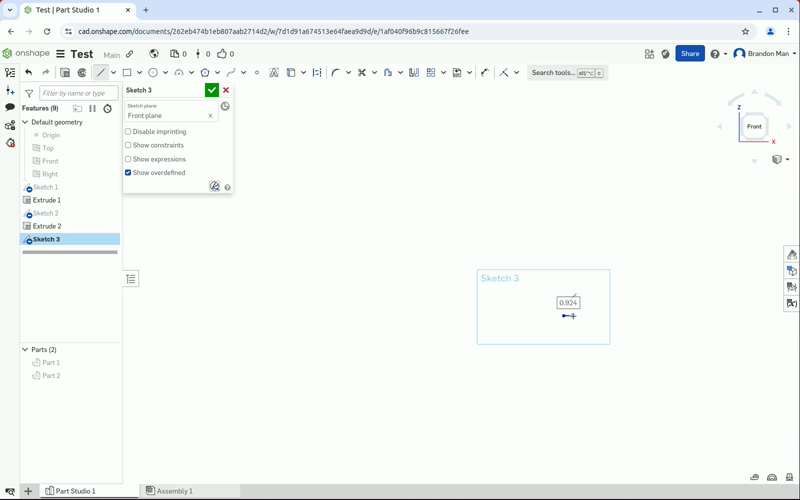
scroll(-6)
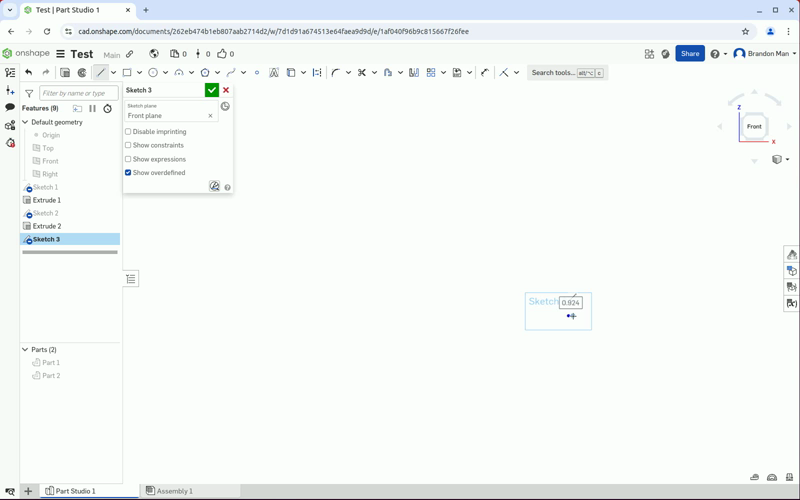
key_up(shift)
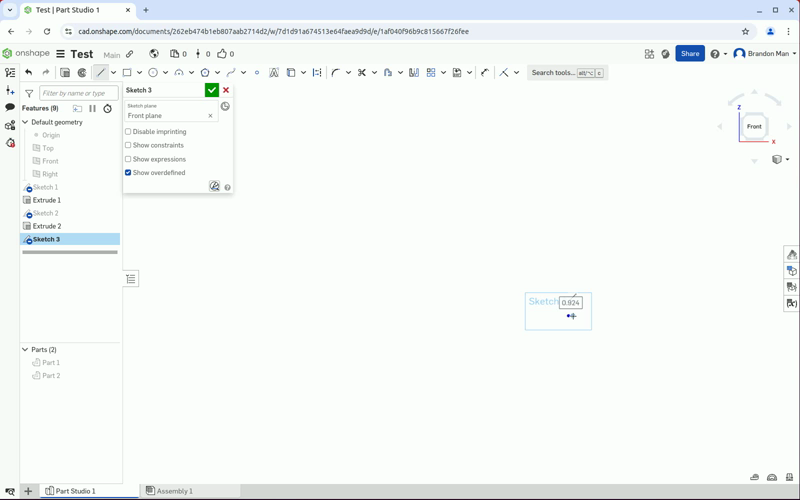
key_down(shift)
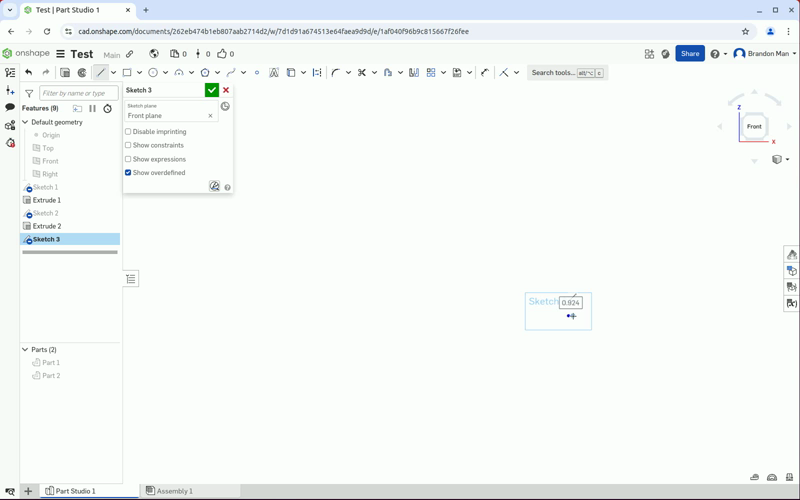
mouse_move(573, 235)
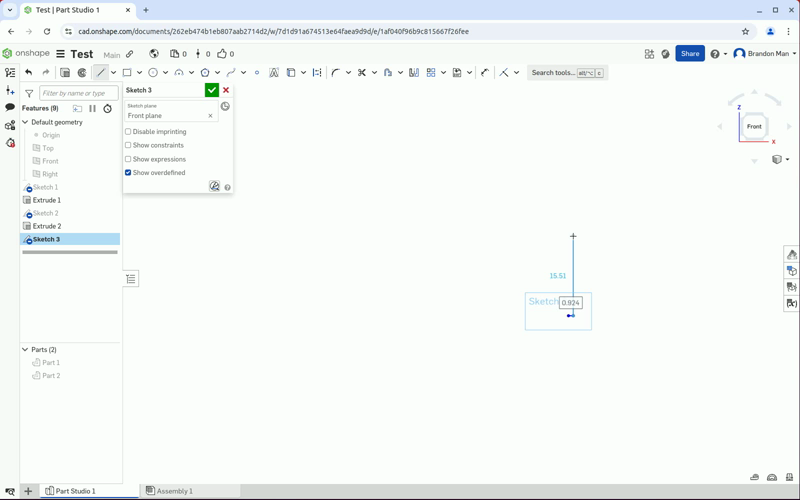
click(573, 235)
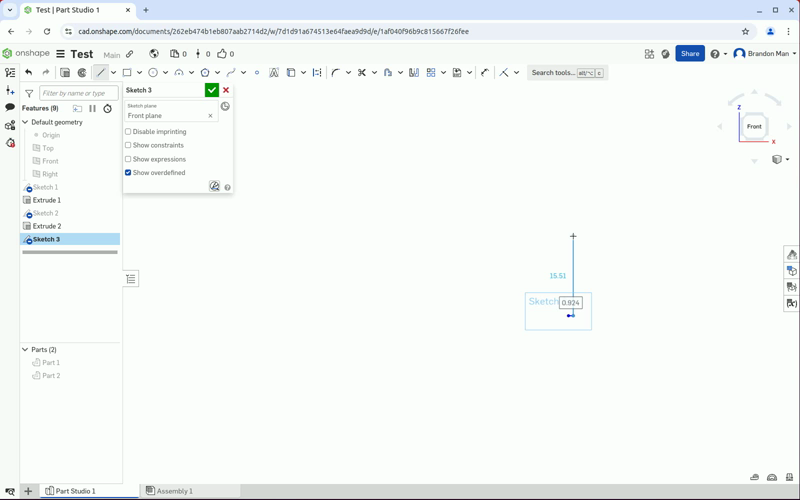
key_up(shift)
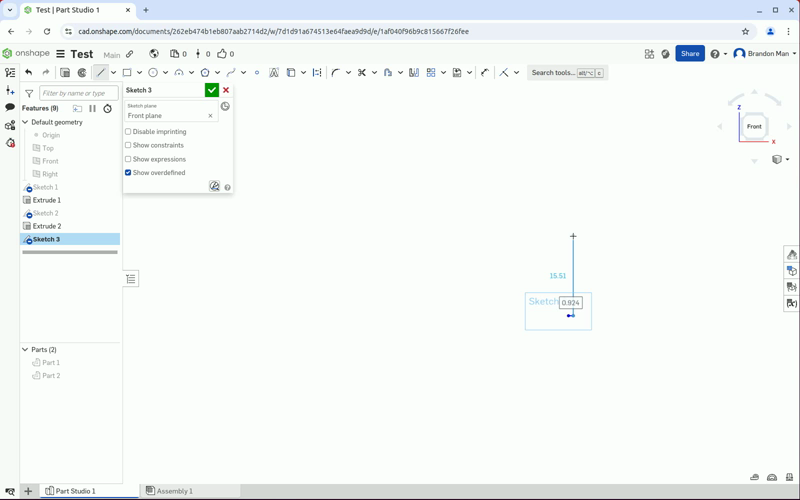
key_down(shift)
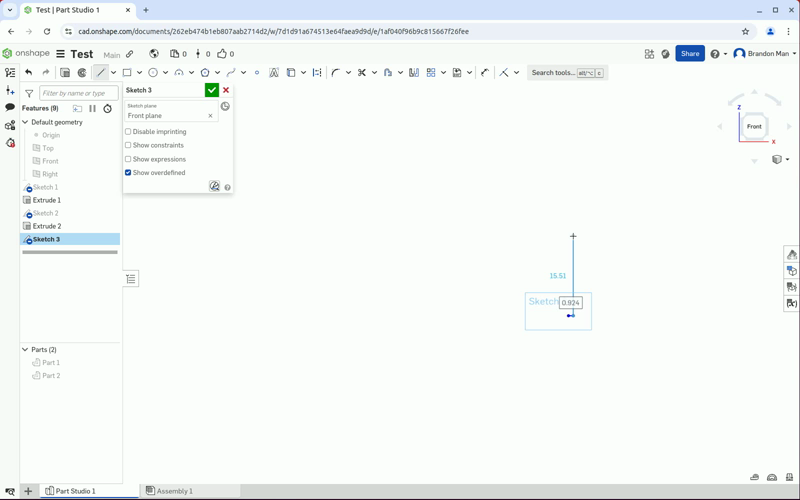
mouse_move(589, 235)
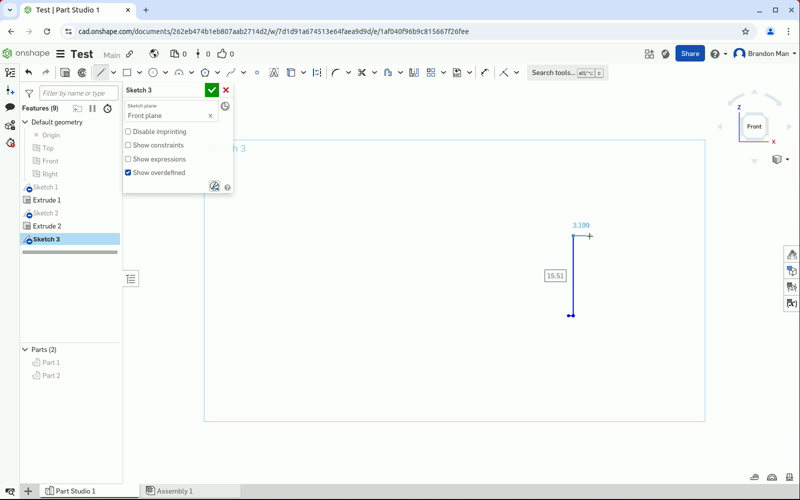
mouse_move(568, 235)
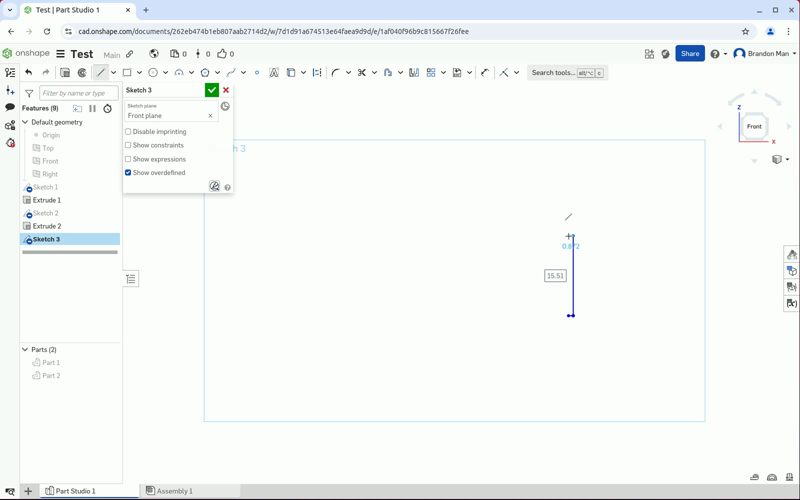
scroll(6)
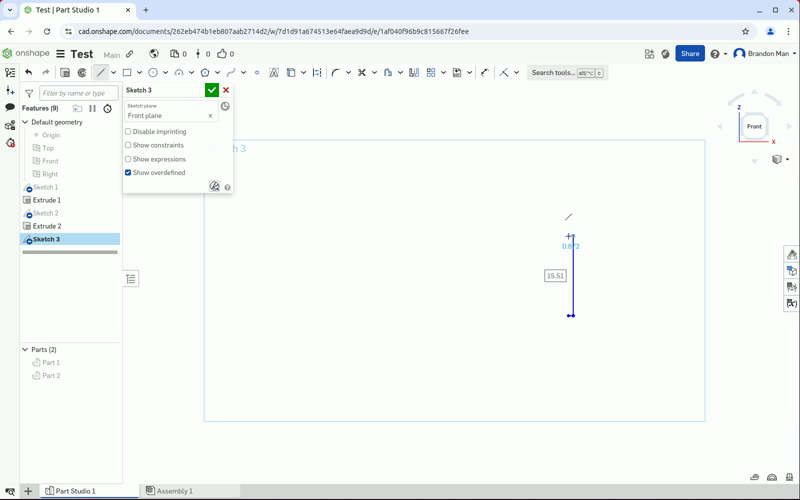
scroll(6)
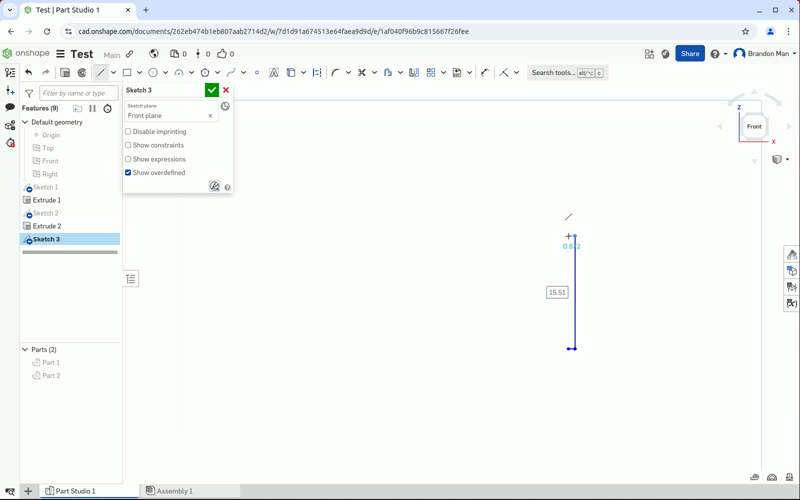
scroll(6)
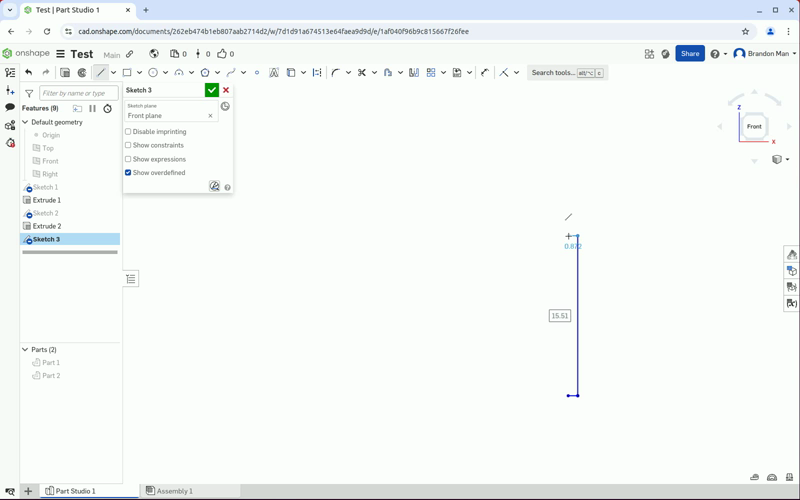
scroll(6)
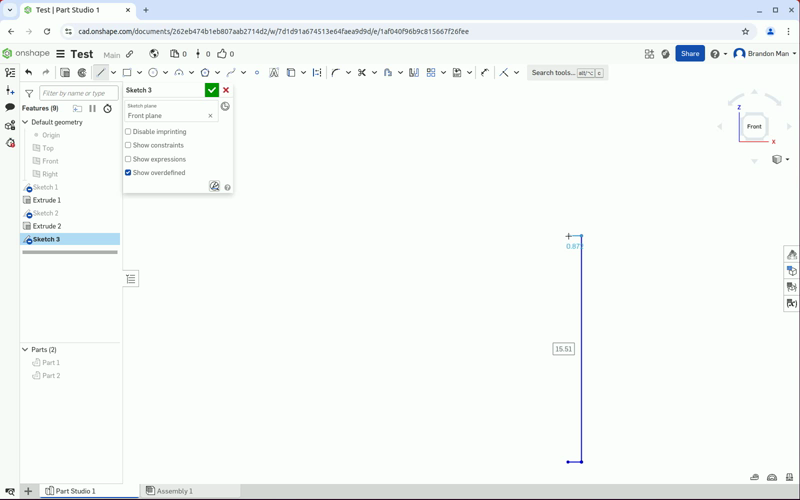
scroll(6)
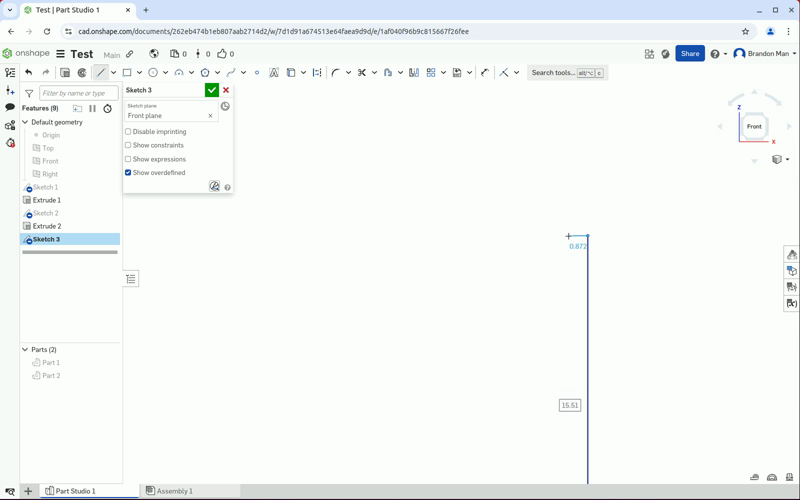
scroll(6)
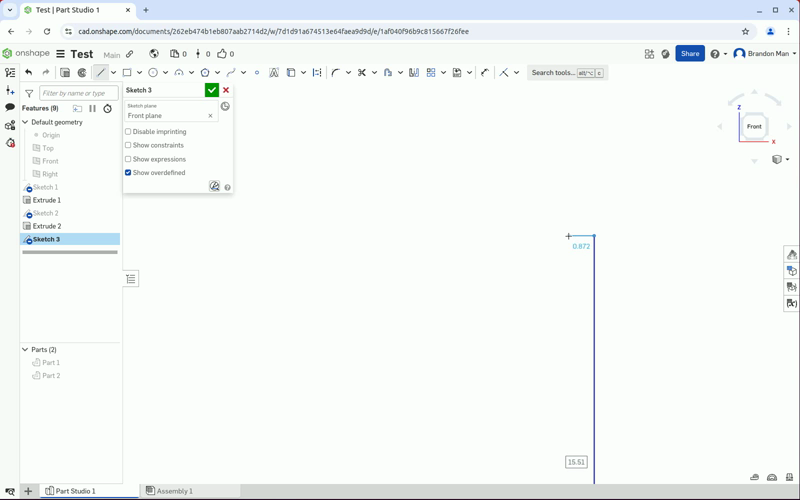
scroll(6)
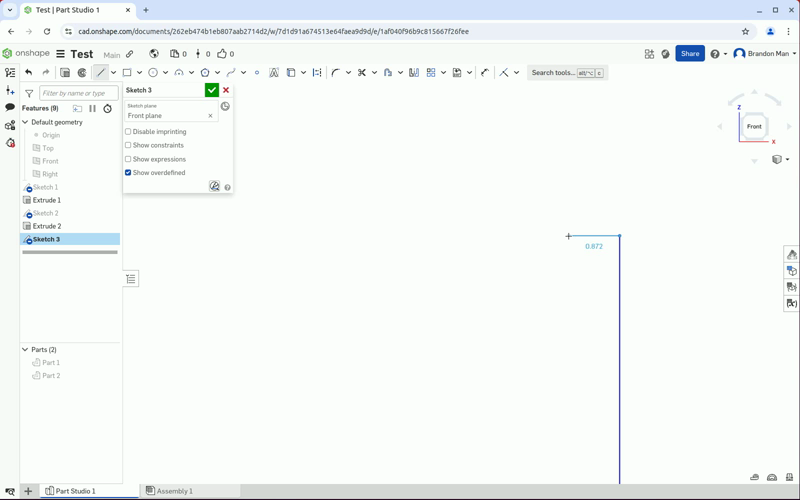
click(568, 235)
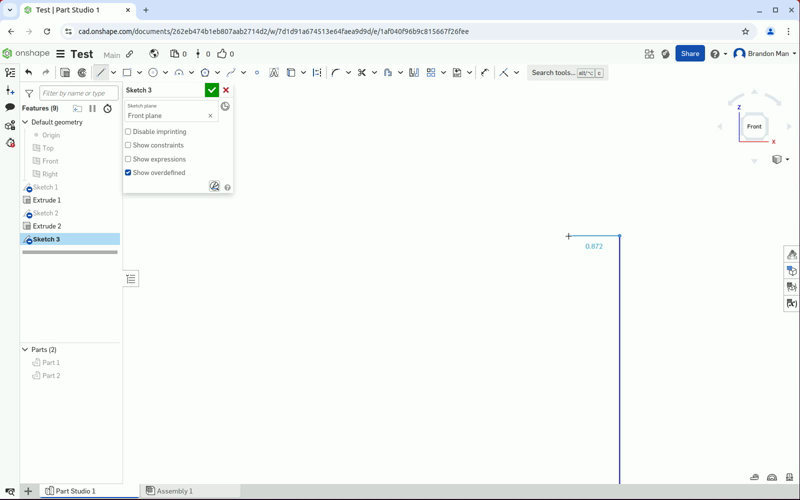
scroll(-6)
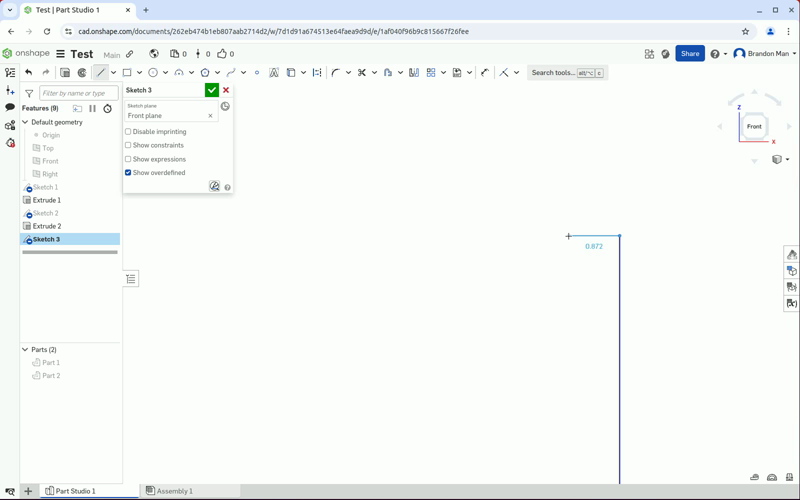
scroll(-6)
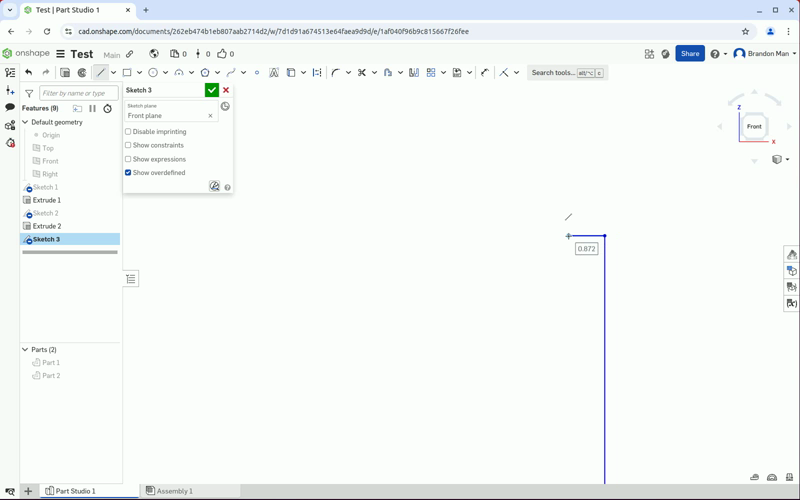
scroll(-6)
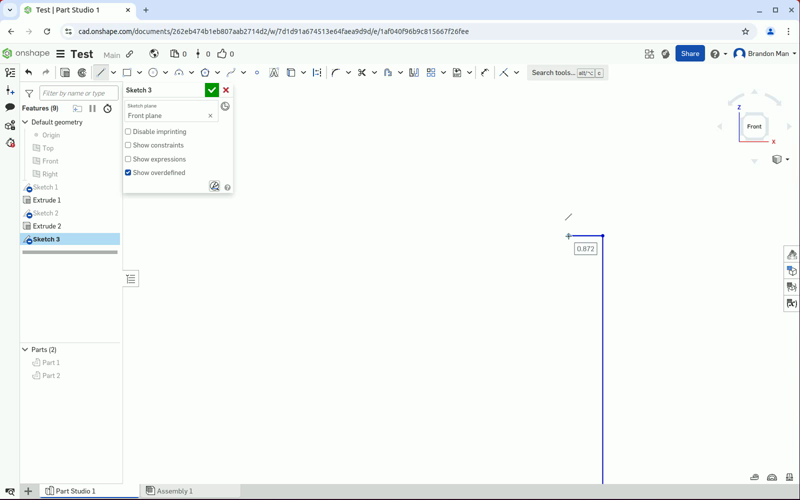
scroll(-6)
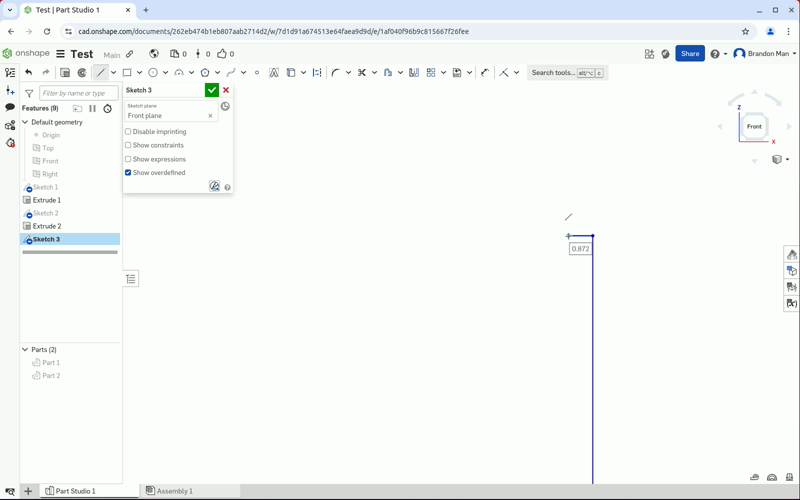
scroll(-6)
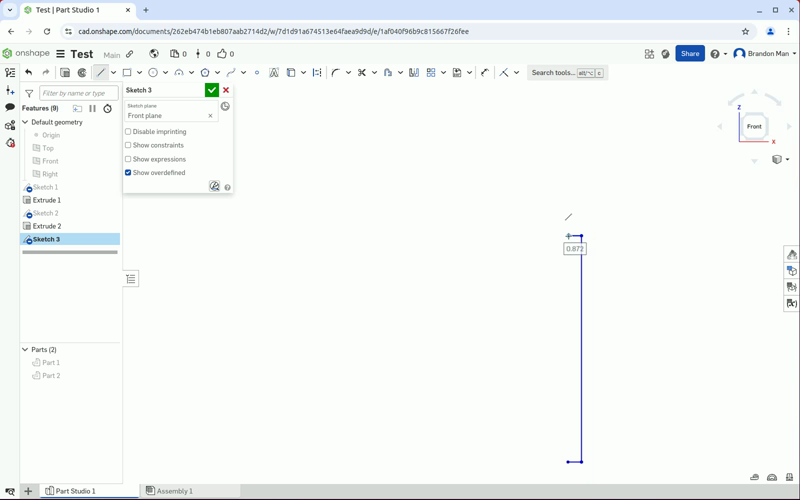
scroll(-6)
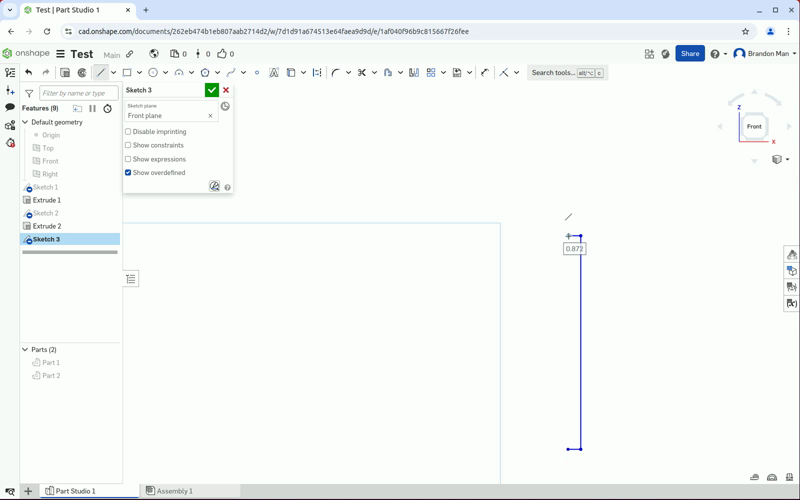
scroll(-6)
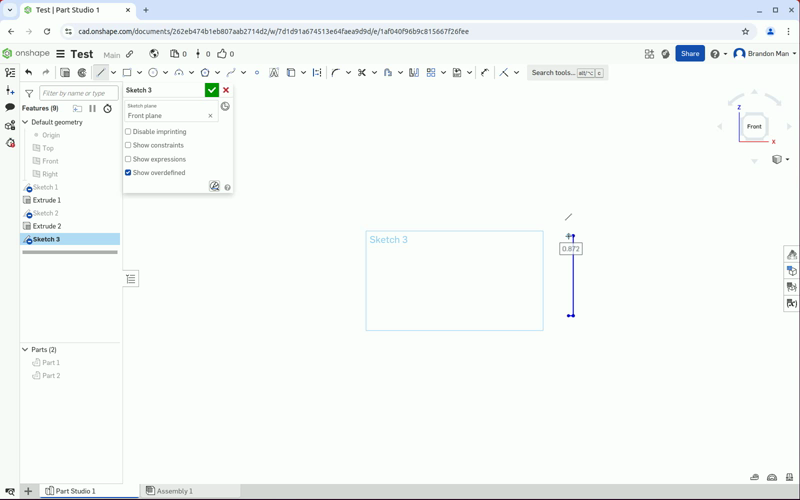
key_up(shift)
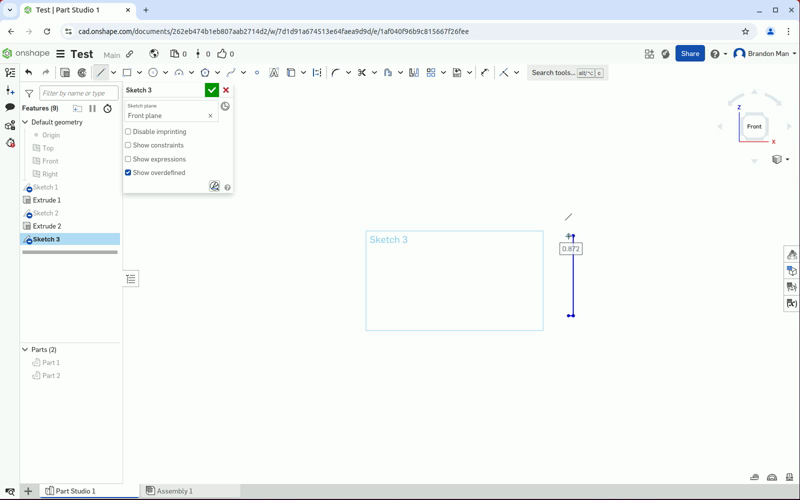
key_down(shift)
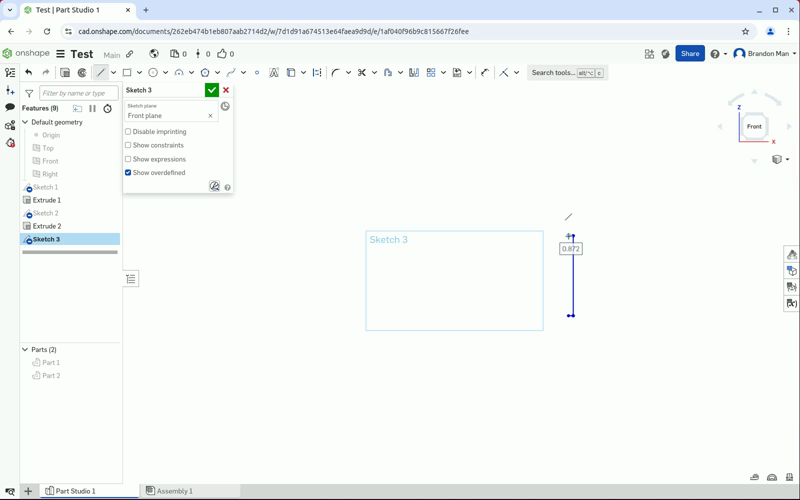
mouse_move(568, 315)
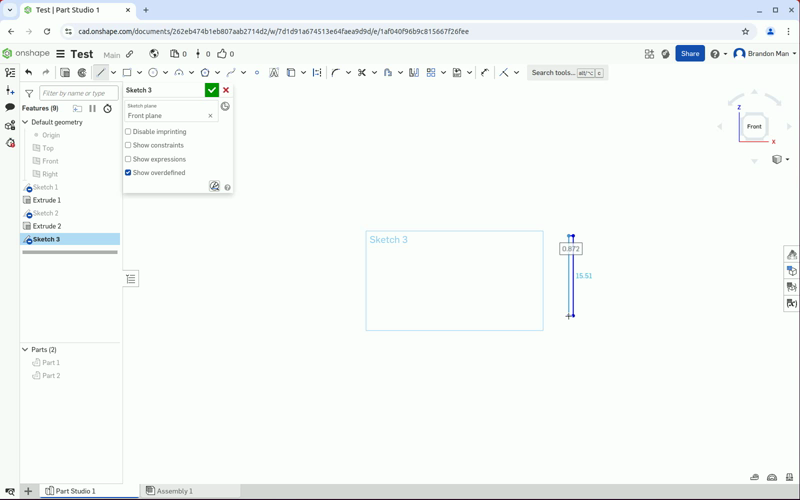
scroll(6)
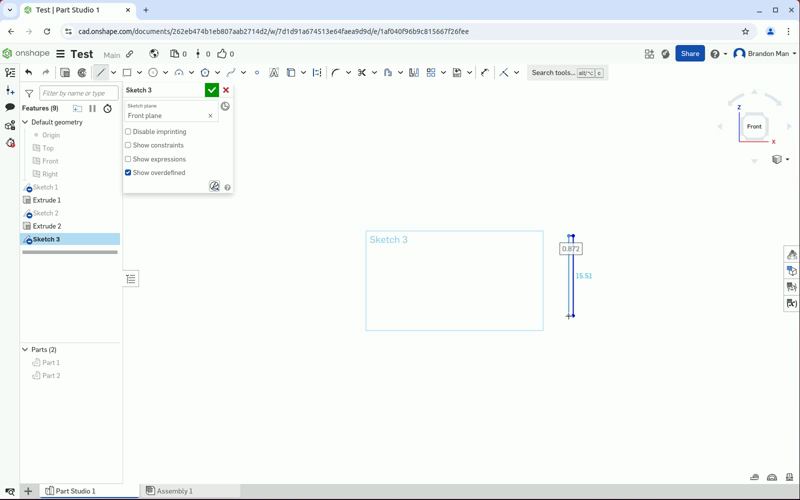
scroll(6)
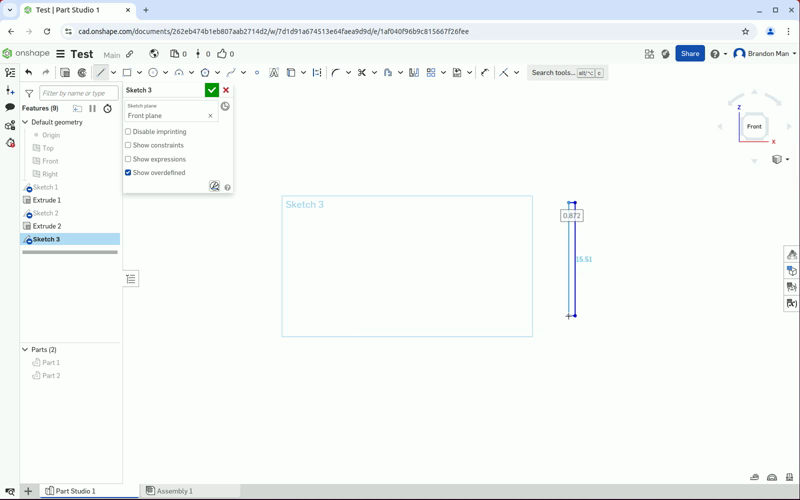
scroll(6)
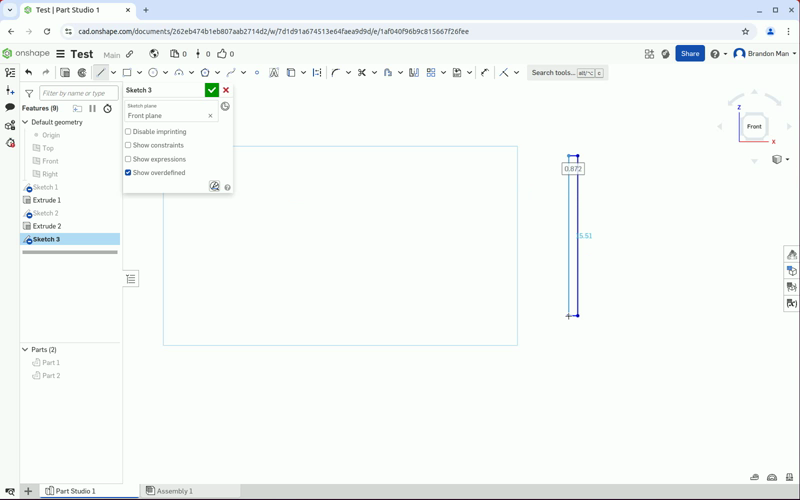
scroll(6)
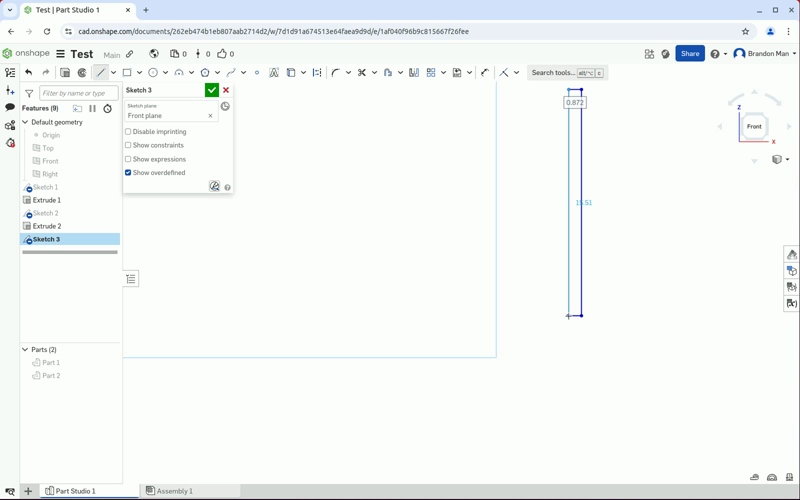
scroll(6)
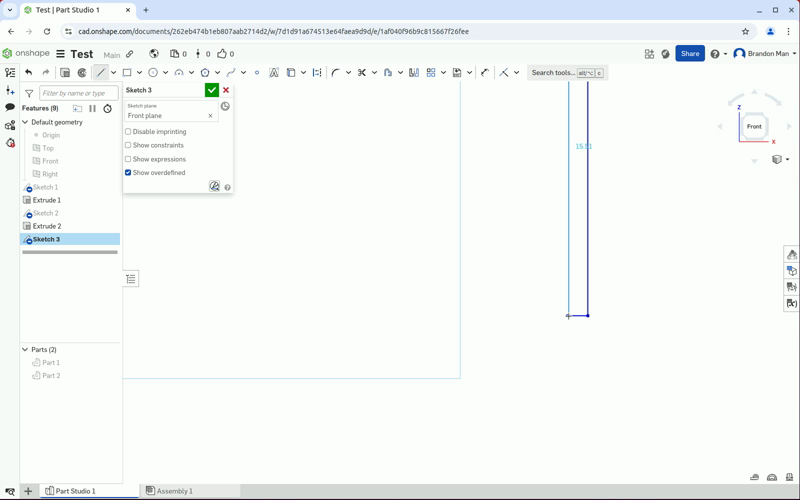
scroll(6)
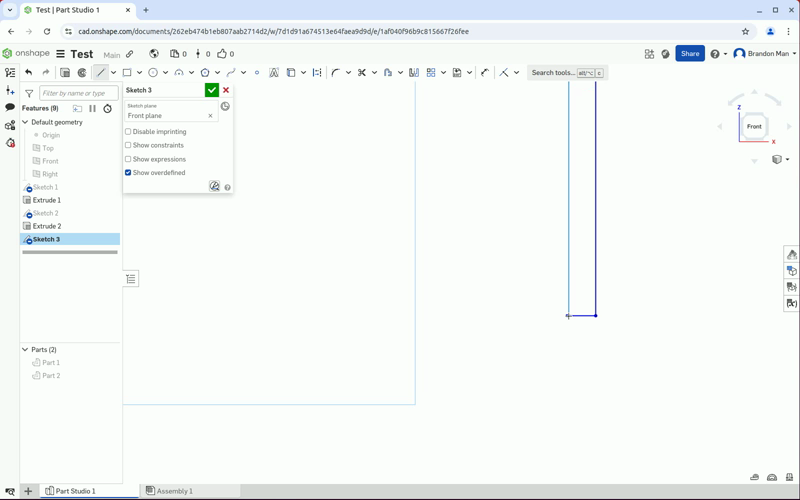
scroll(6)
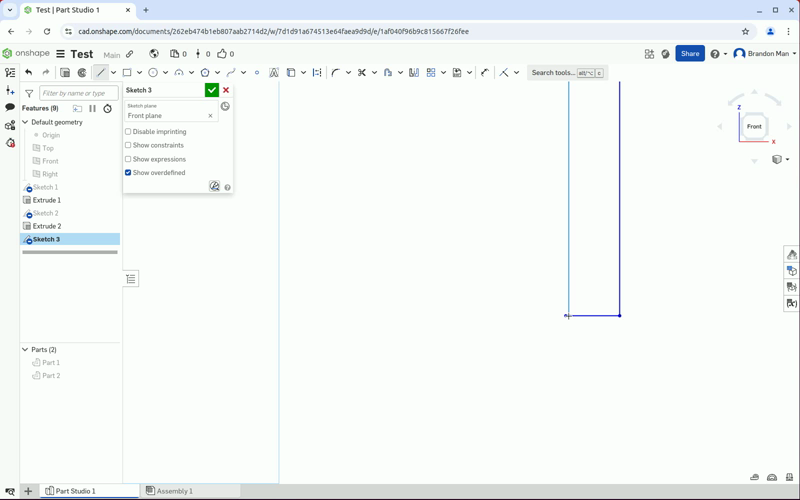
key_up(shift)
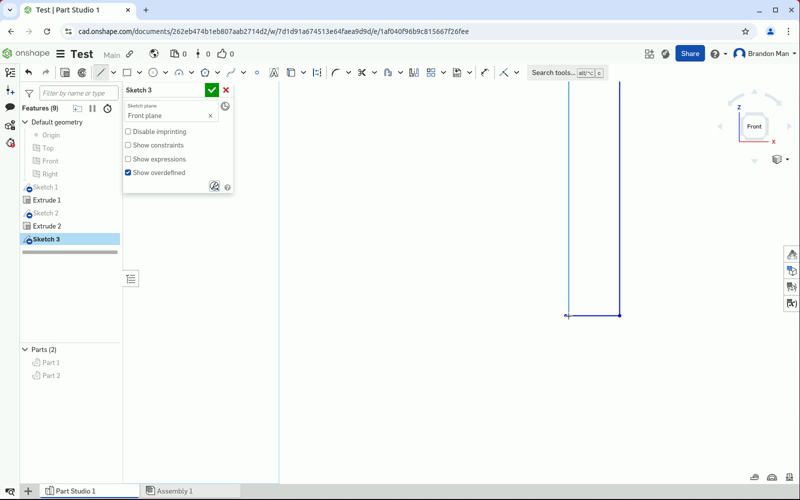
click(568, 315)
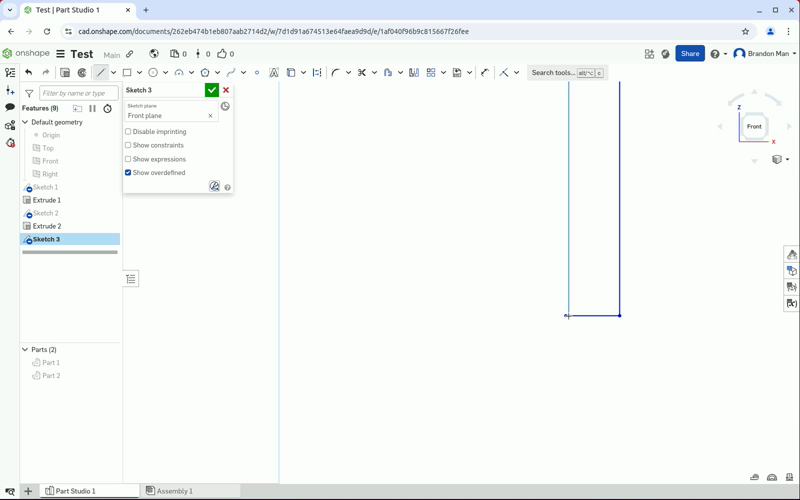
scroll(-6)
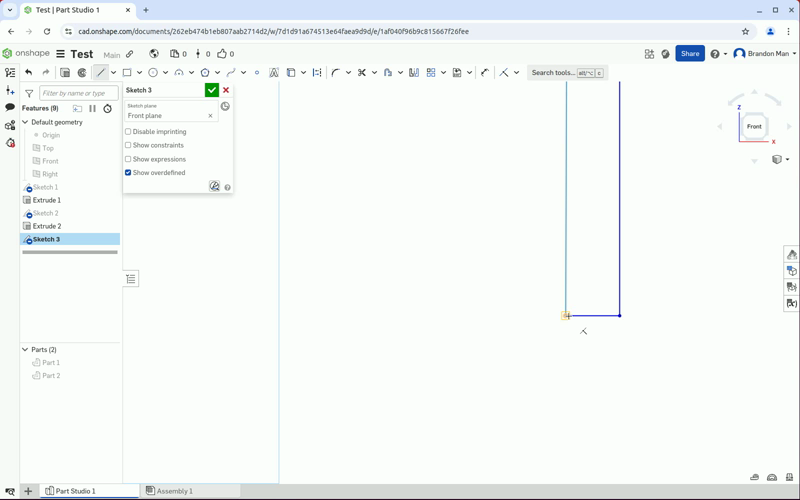
scroll(-6)
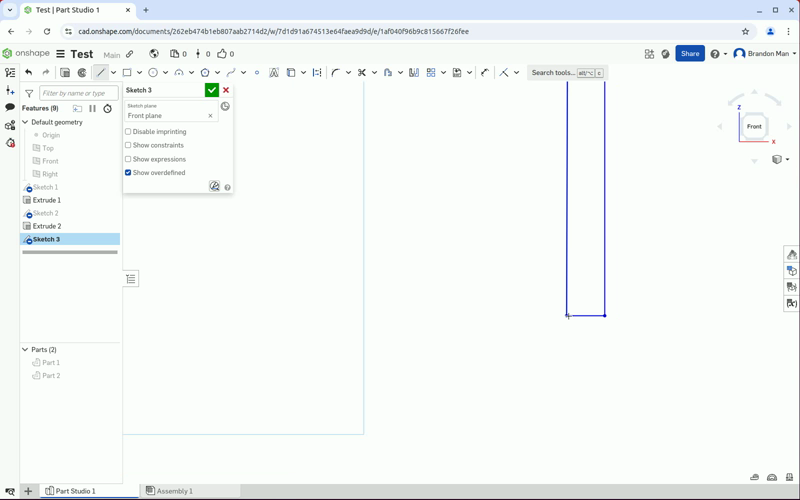
scroll(-6)
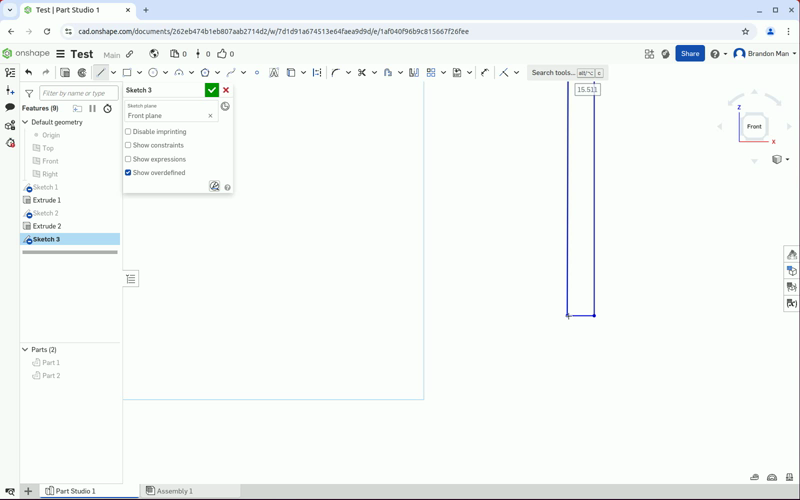
scroll(-6)
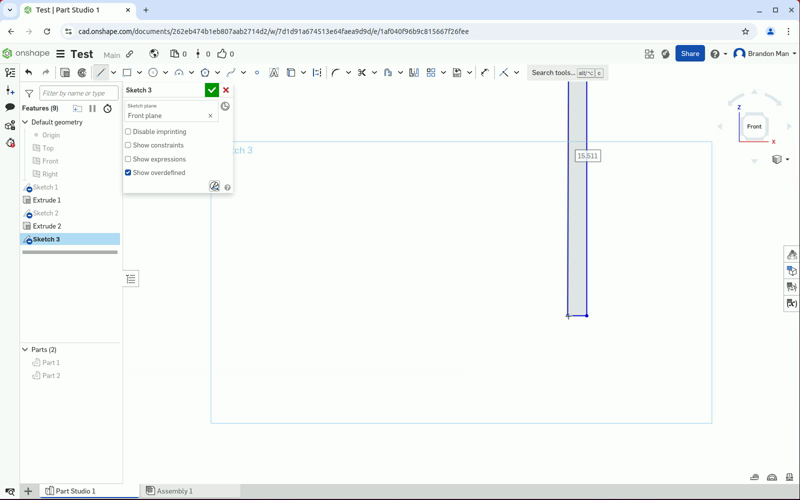
scroll(-6)
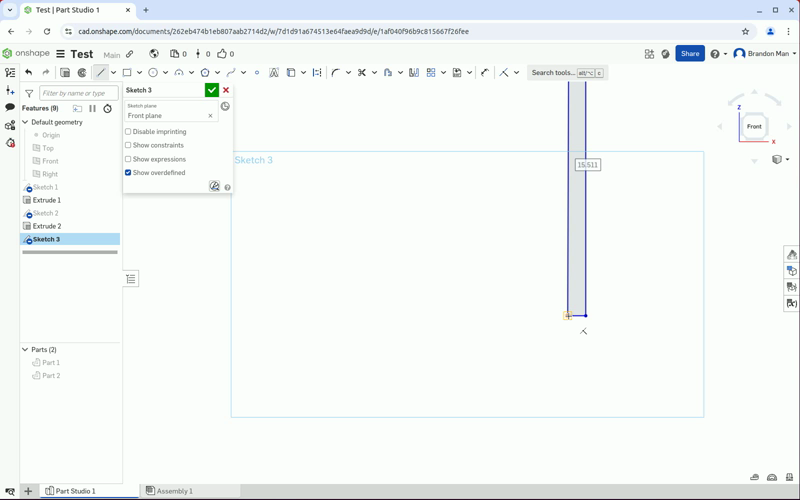
scroll(-6)
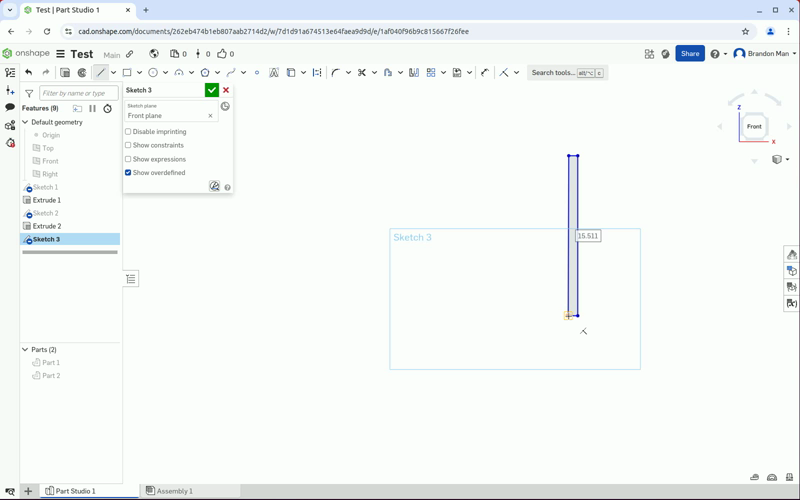
scroll(-6)
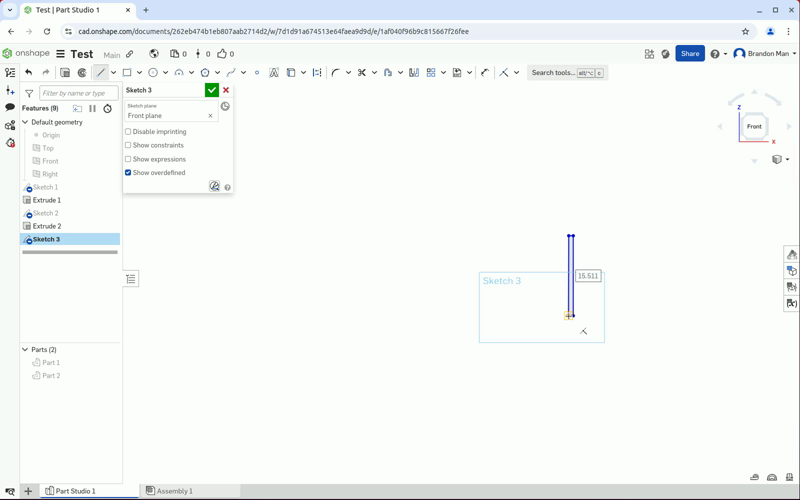
key(esc)
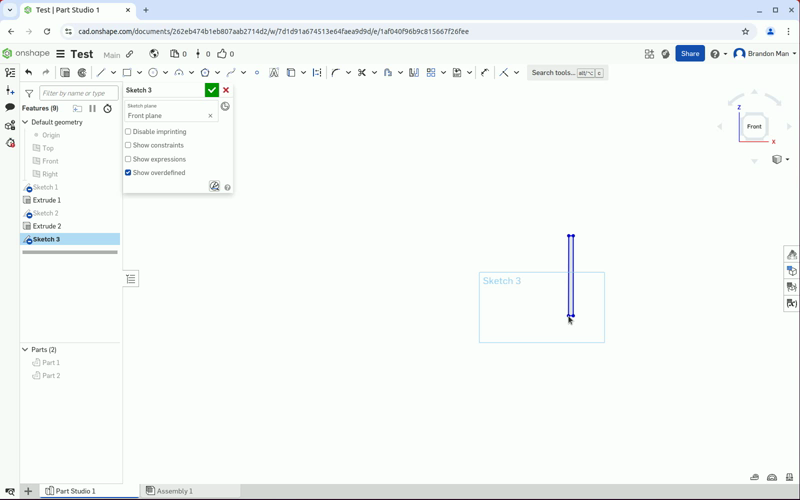
mouse_move(569, 272)
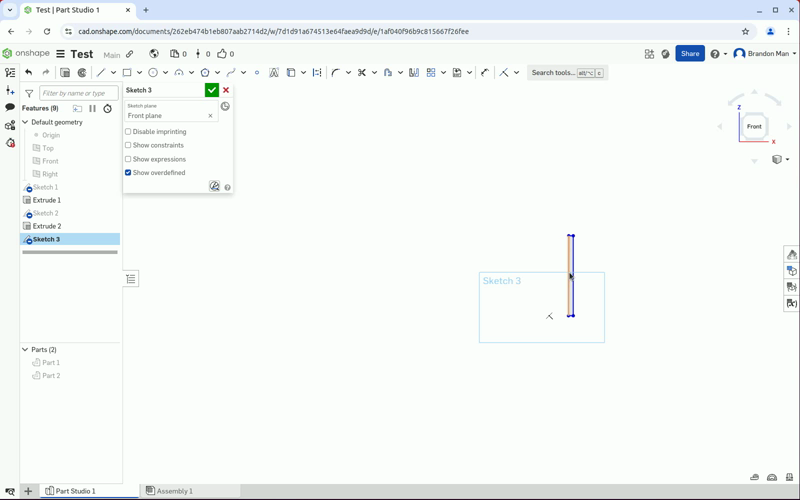
scroll(6)
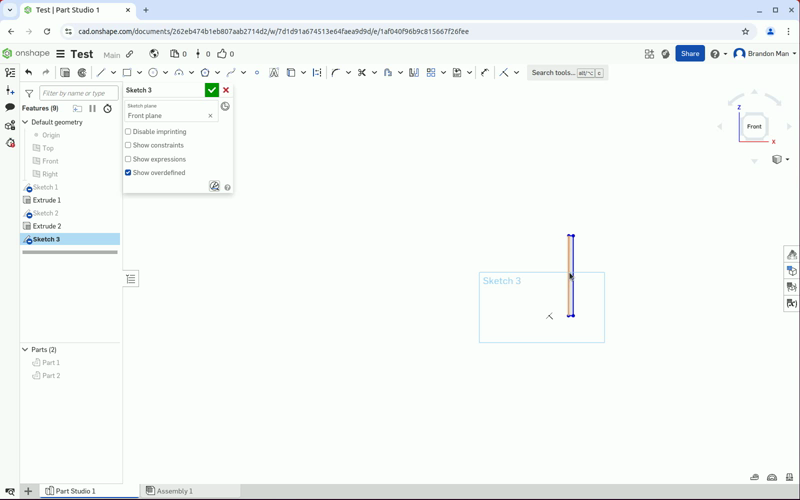
scroll(6)
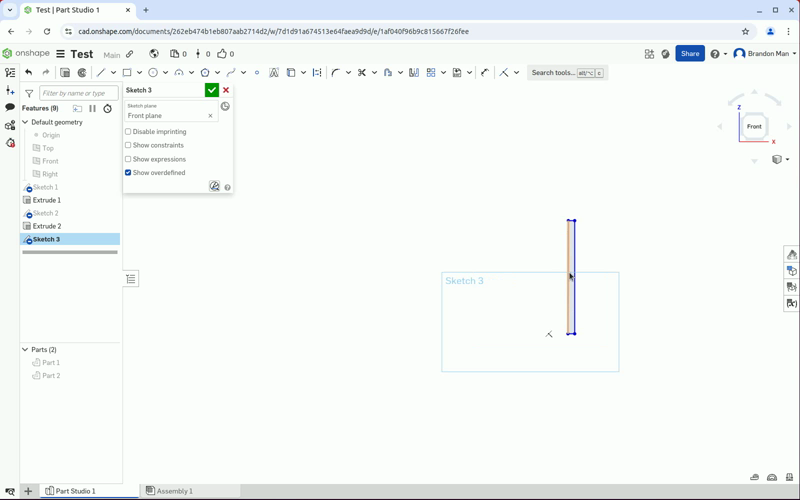
scroll(6)
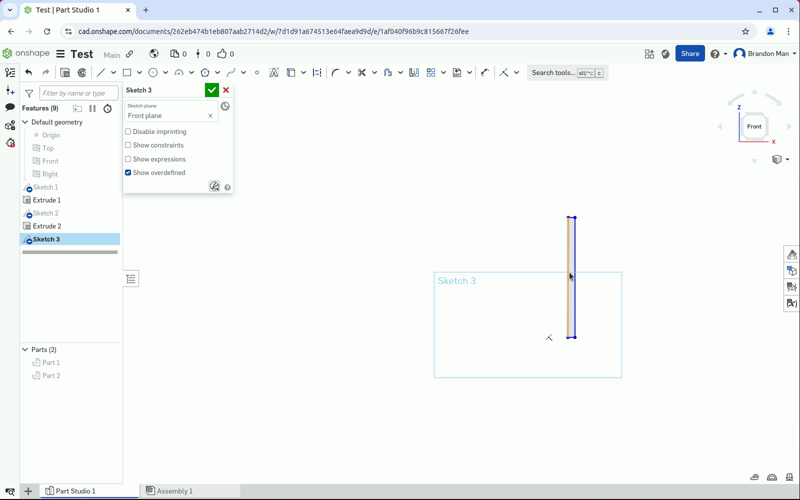
scroll(6)
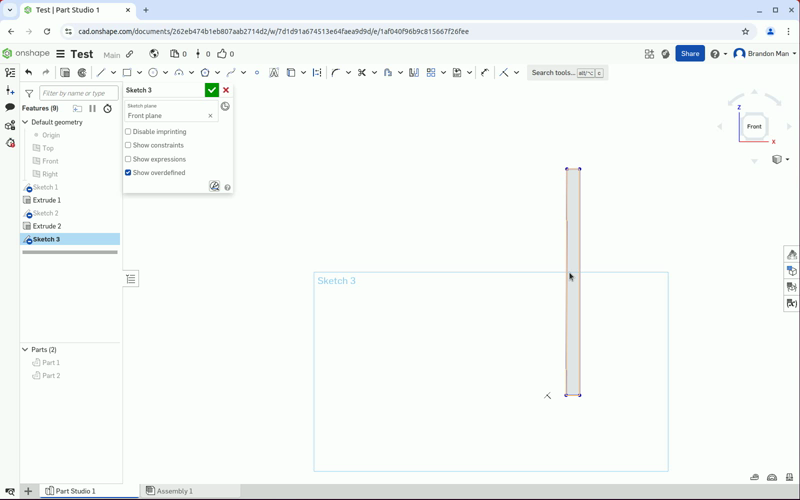
scroll(6)
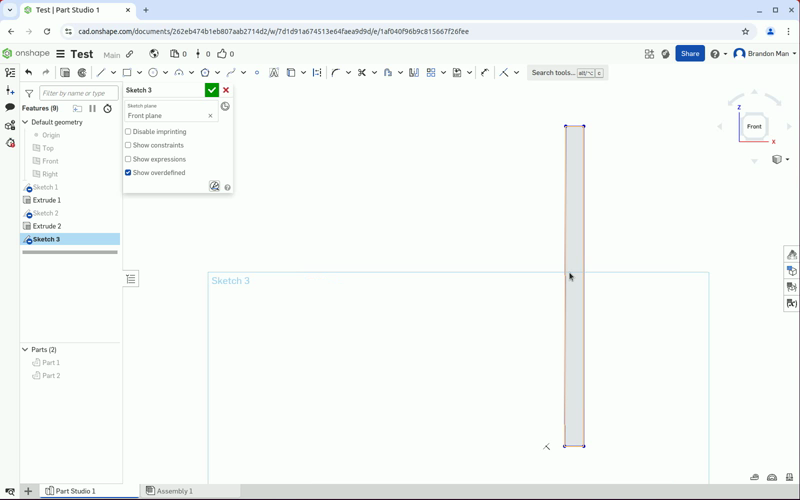
scroll(6)
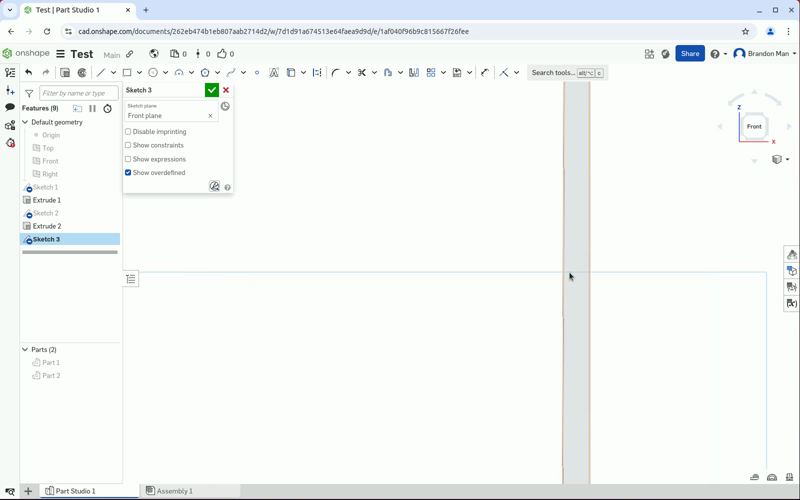
scroll(6)
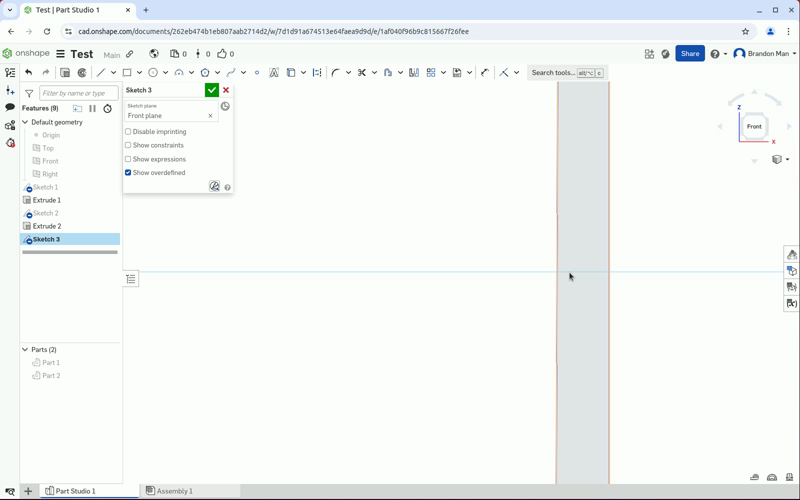
click(569, 272)
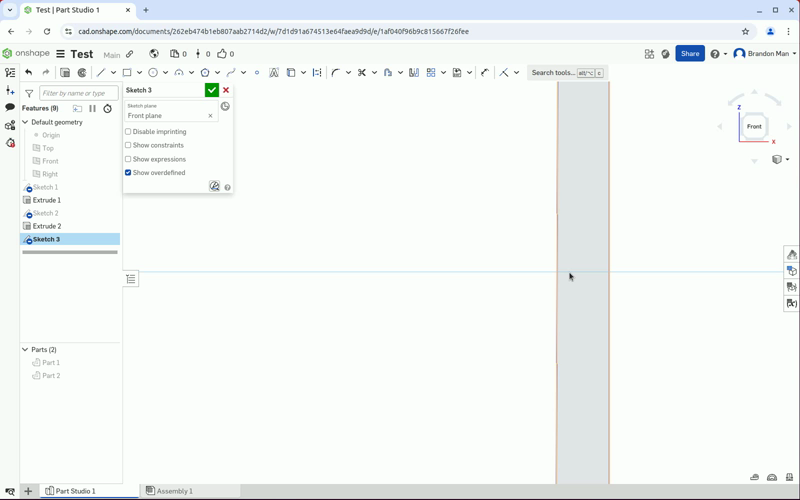
scroll(-6)
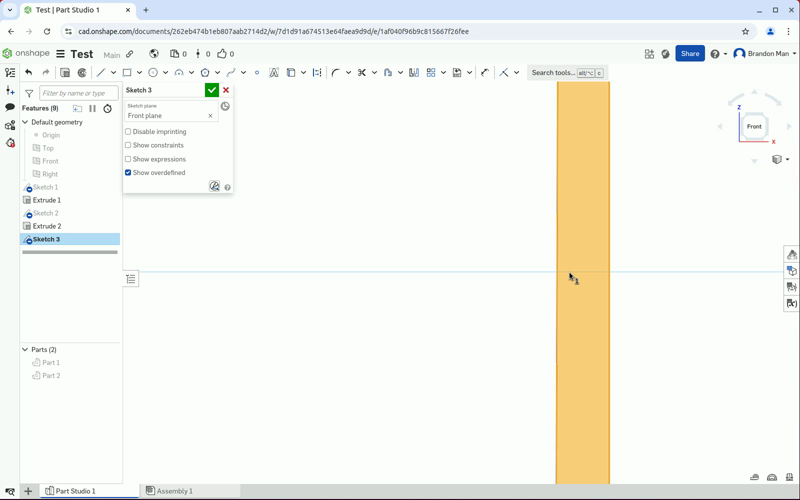
scroll(-6)
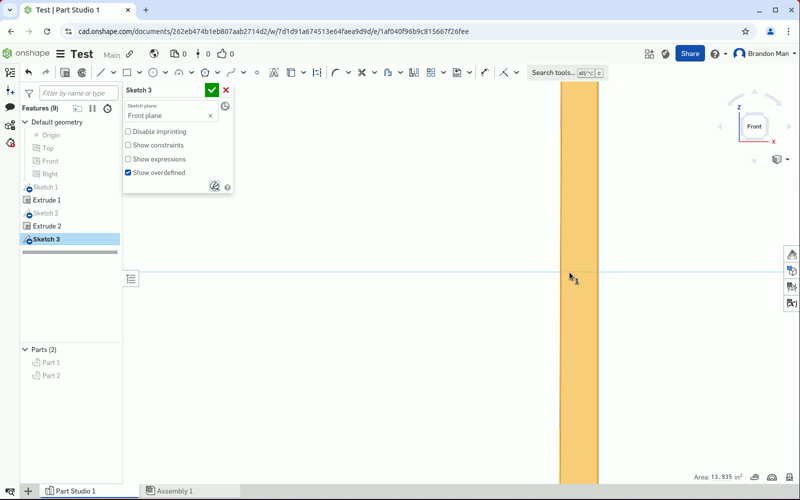
scroll(-6)
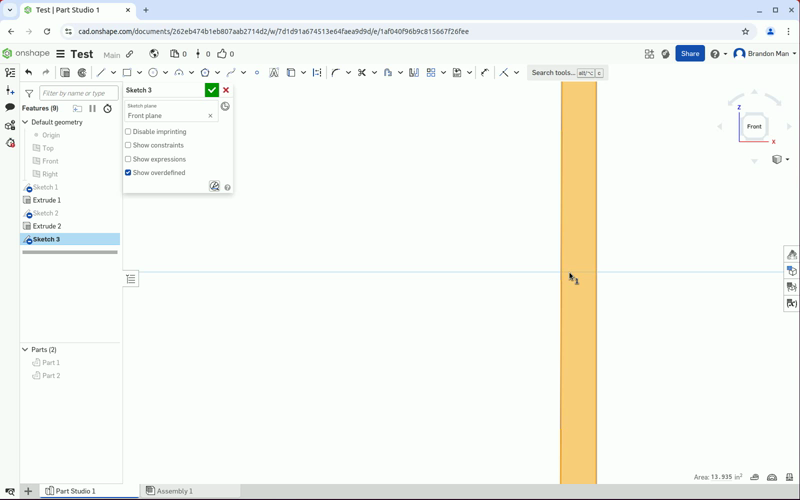
scroll(-6)
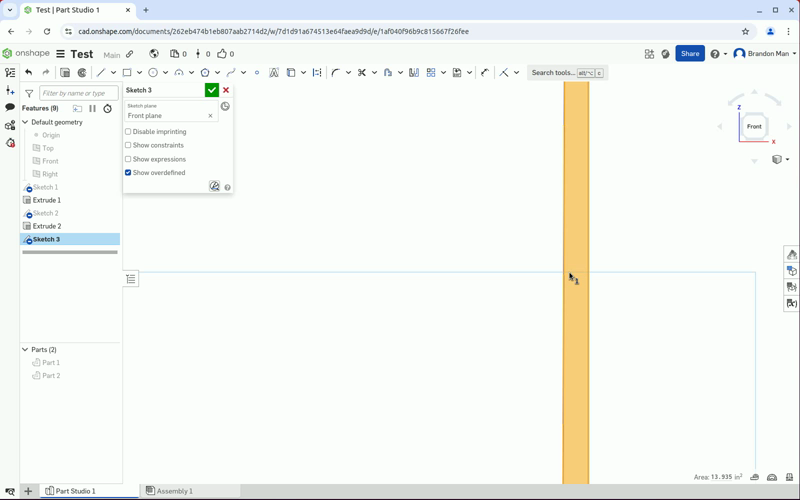
scroll(-6)
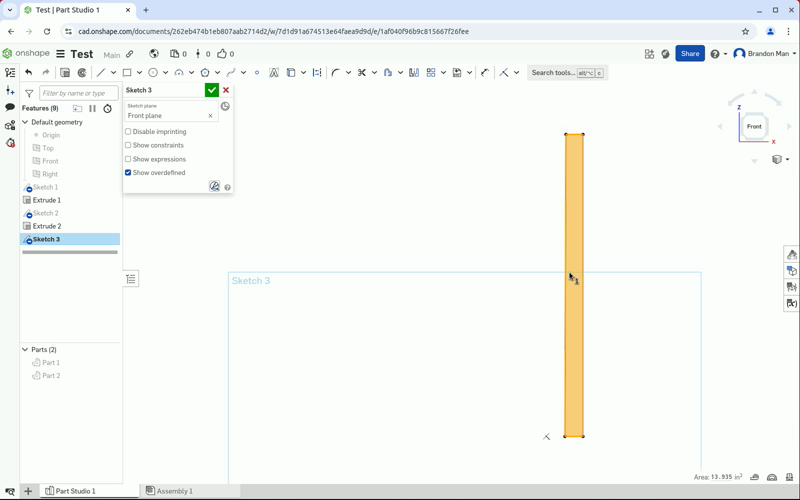
scroll(-6)
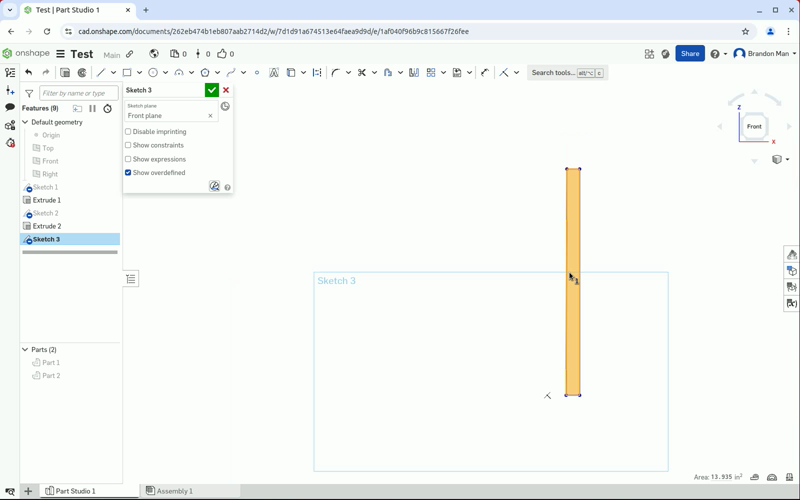
scroll(-6)
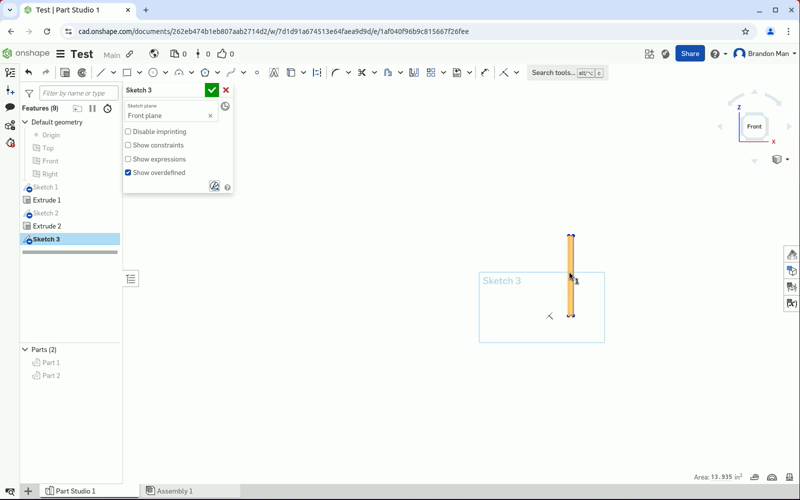
mouse_move(73, 352)
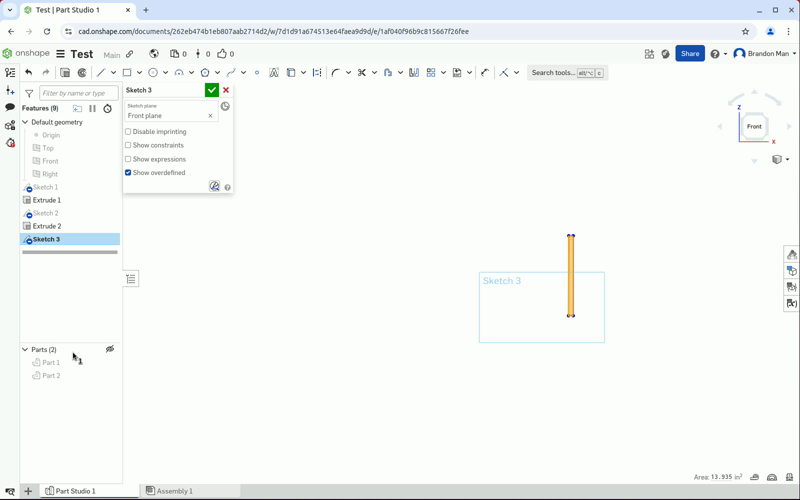
key(shift+y)
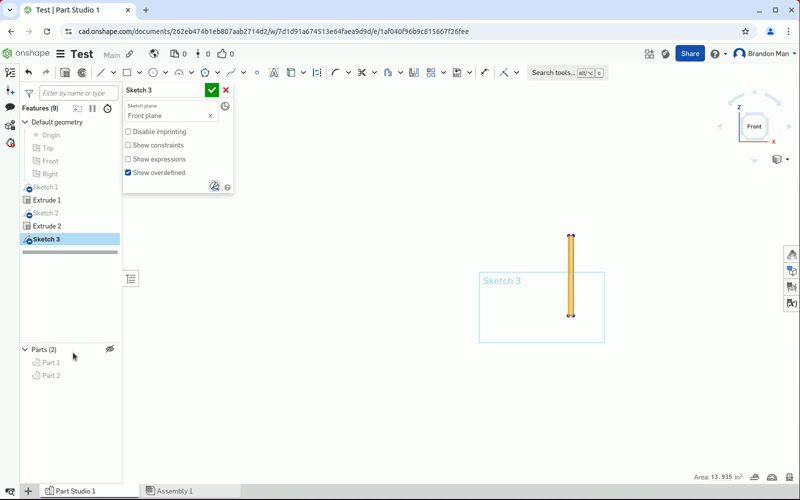
key(shift+e)
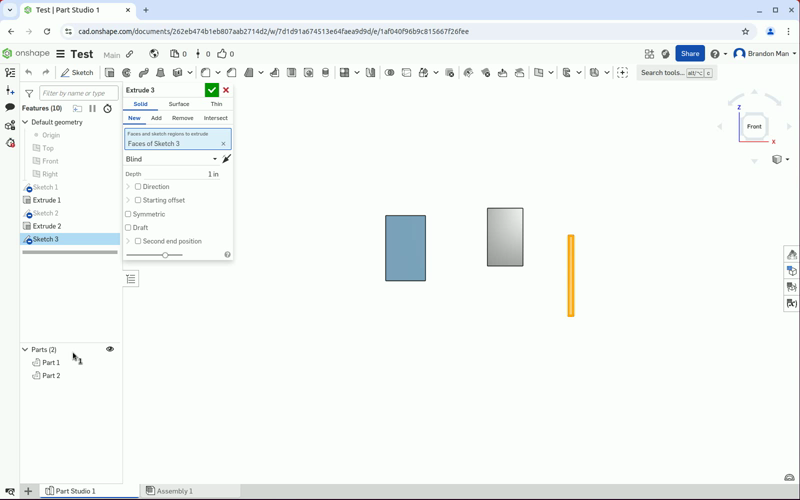
mouse_move(143, 106)
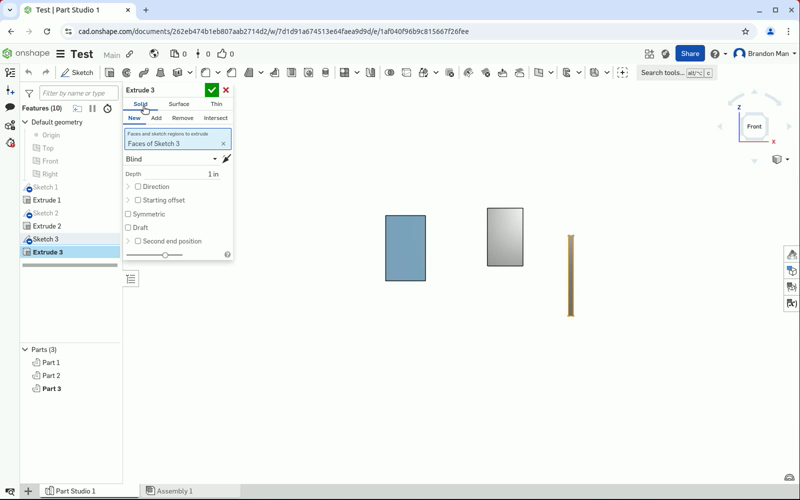
click(143, 106)
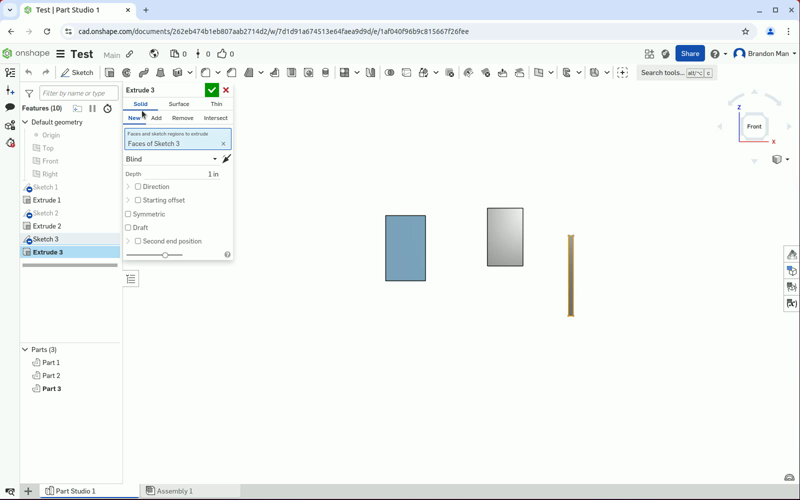
mouse_move(137, 120)
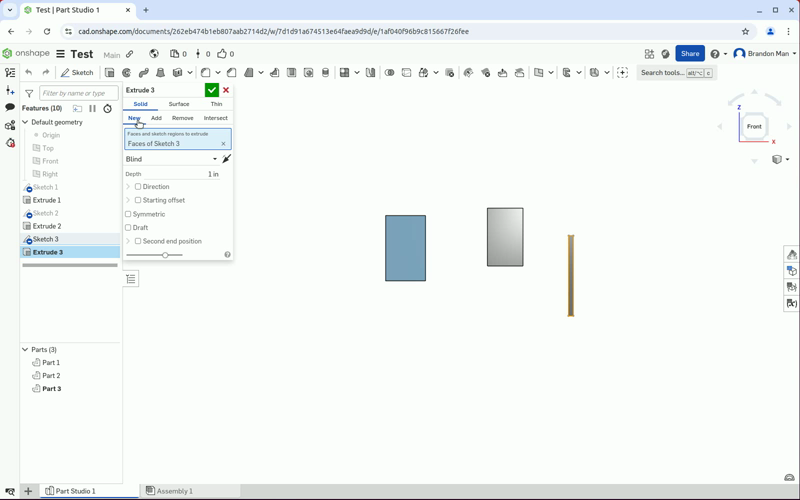
click(137, 120)
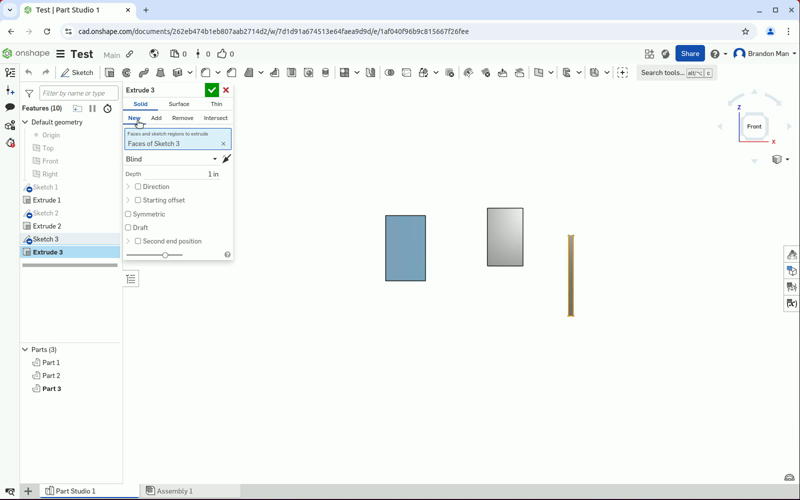
key(tab, 4)
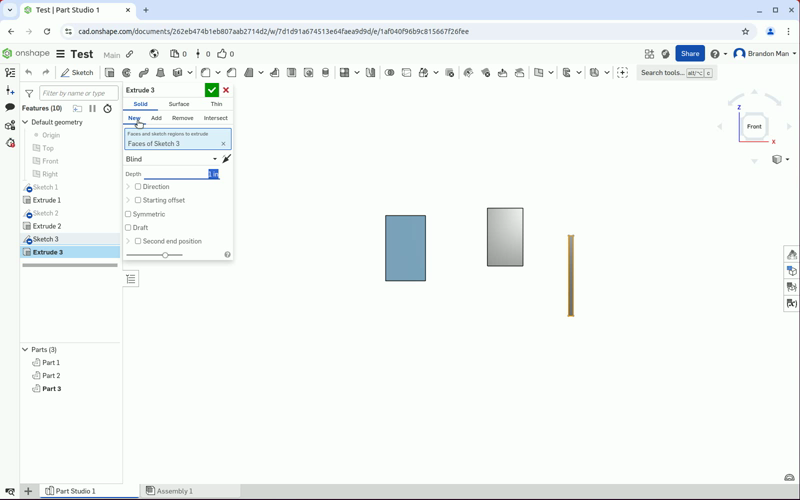
text(4.333)
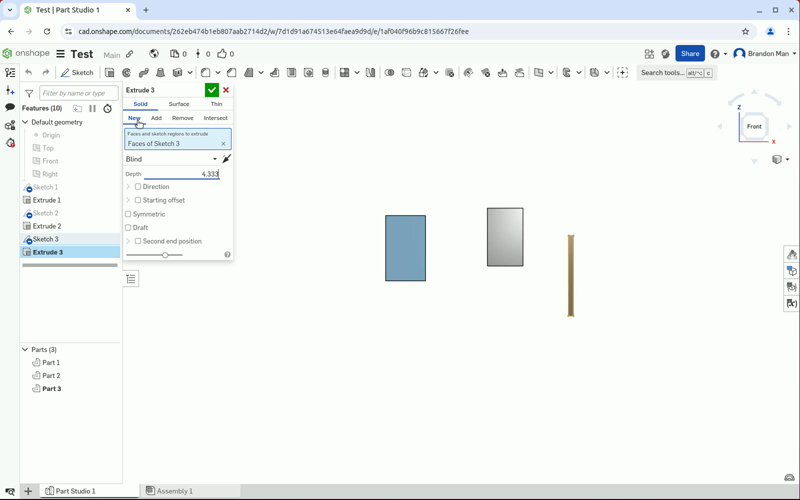
key(enter)
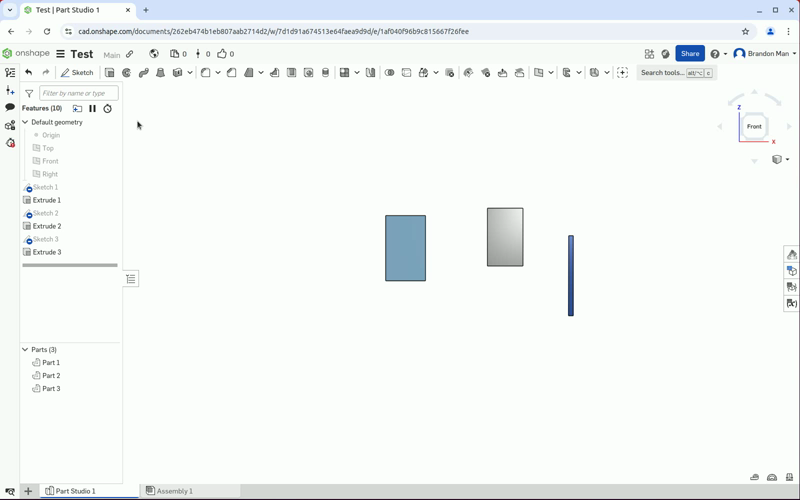
key(shift+h)
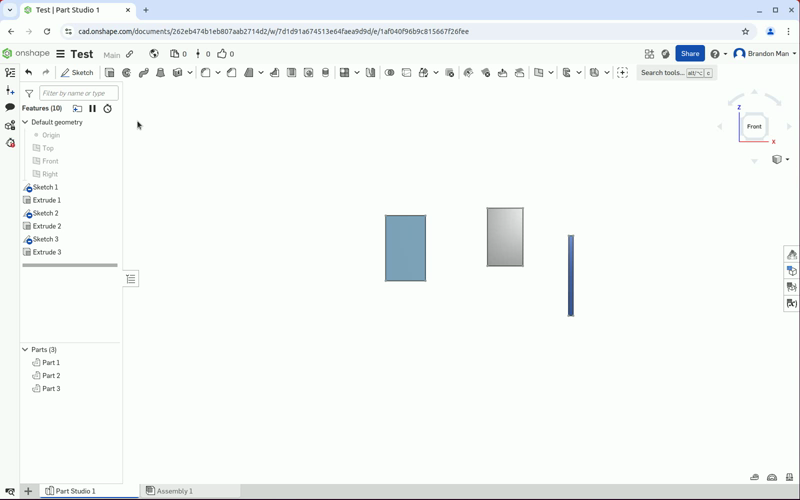
key(shift+h)
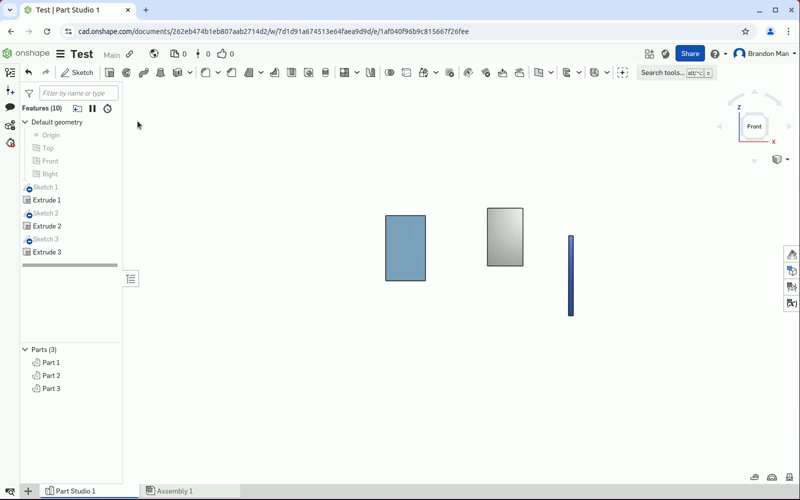
mouse_move(73, 189)
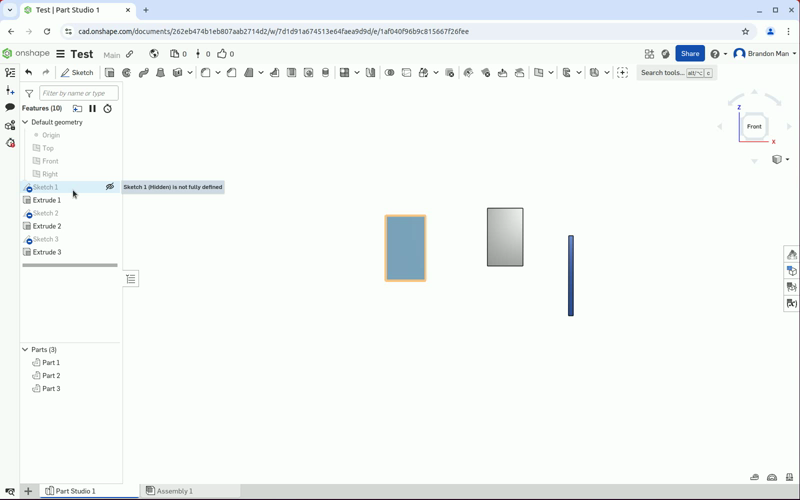
click(73, 189)
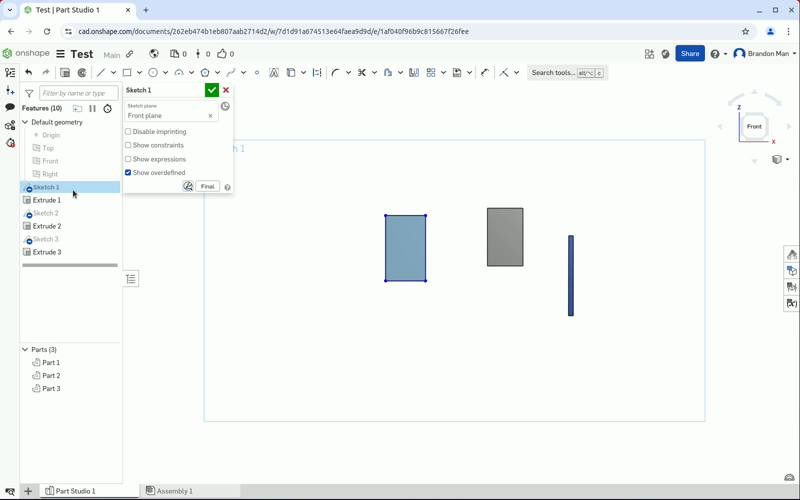
mouse_move(229, 92)
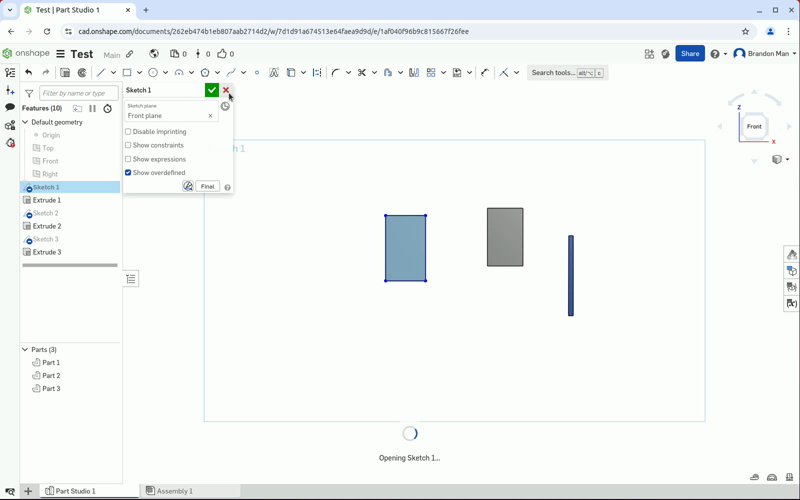
click(229, 92)
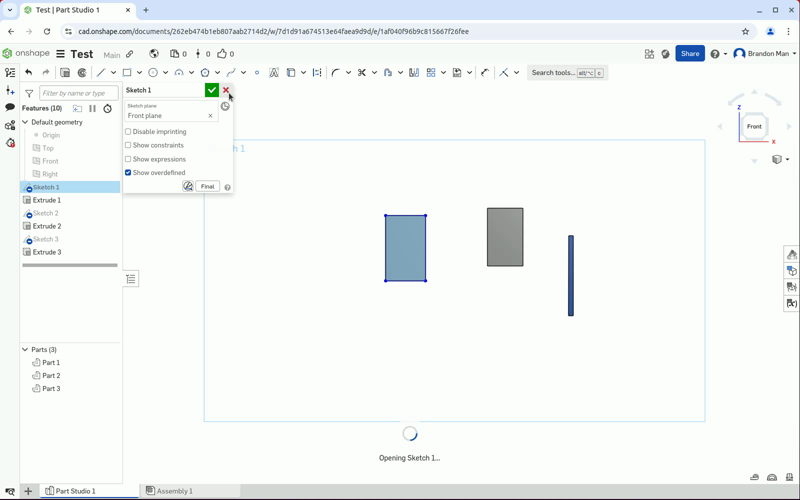
key(shift+s)
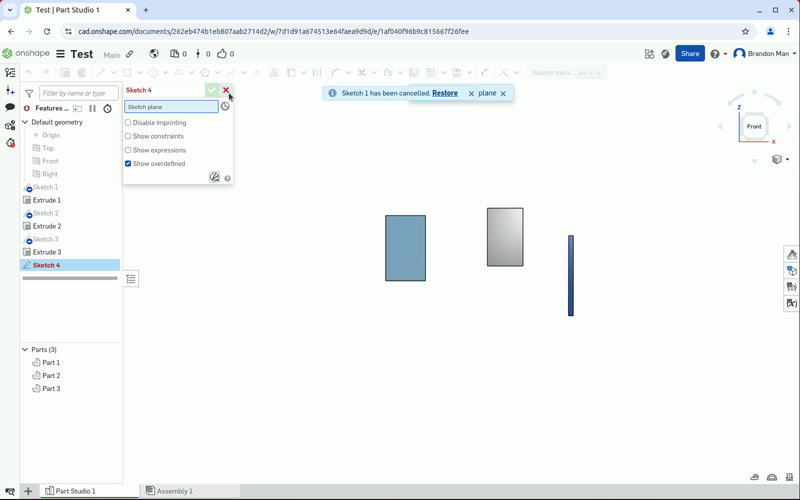
mouse_move(73, 163)
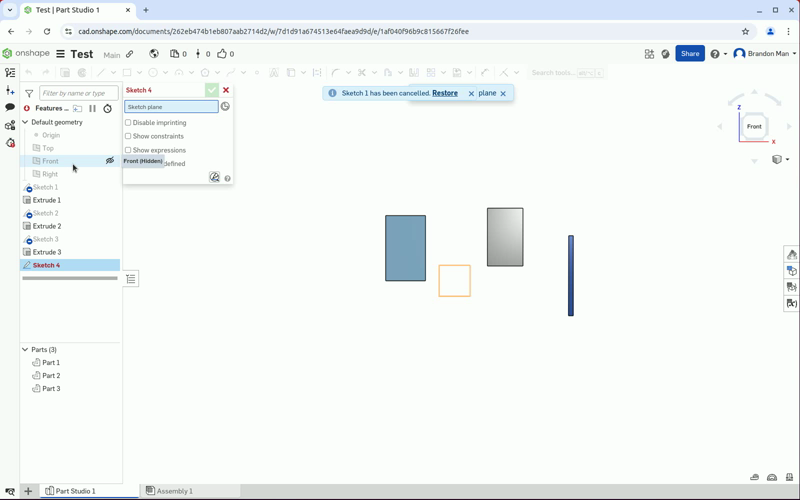
click(73, 163)
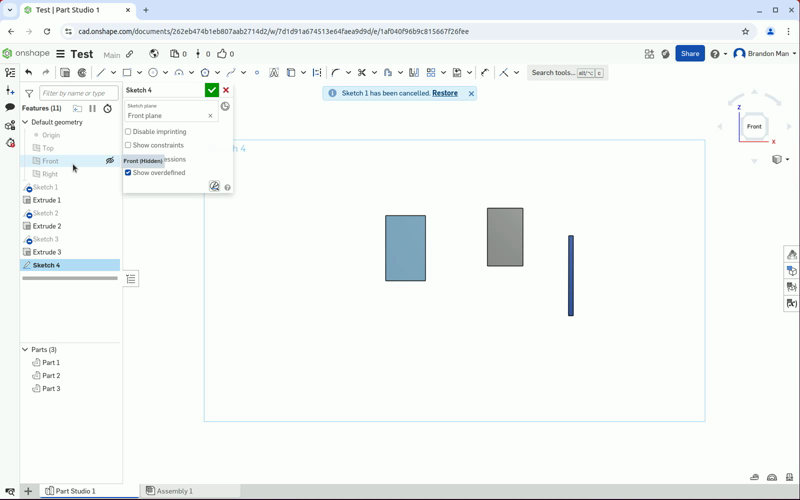
mouse_move(73, 352)
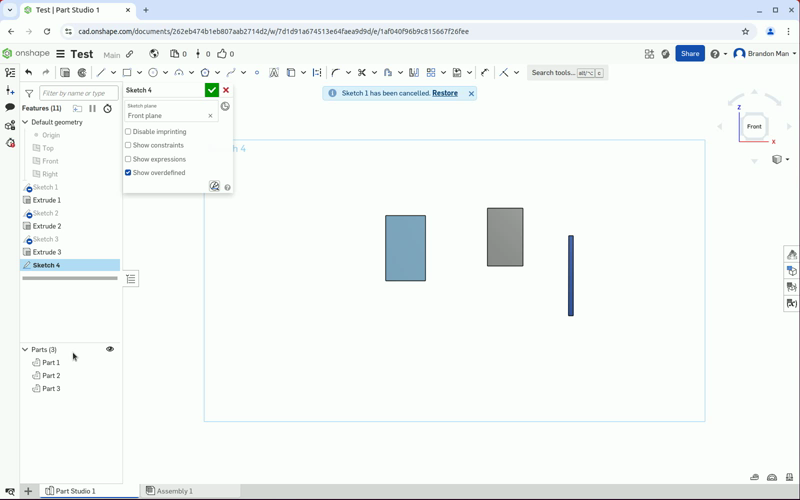
key(y)
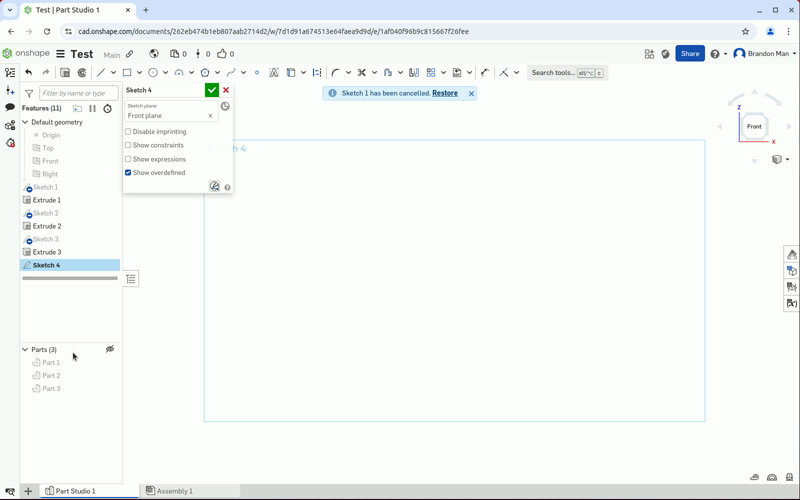
key(l)
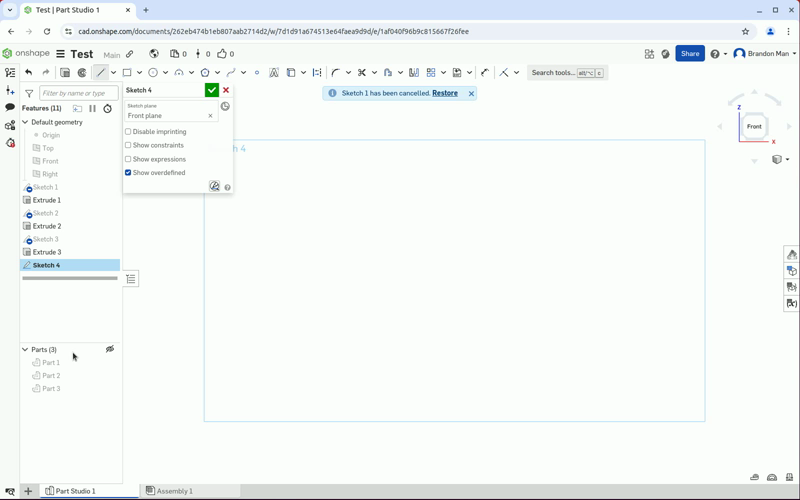
key_down(shift)
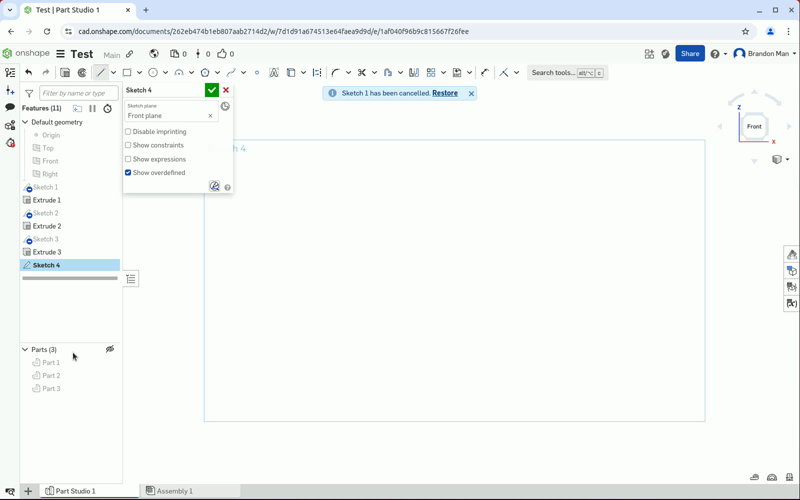
mouse_move(396, 282)
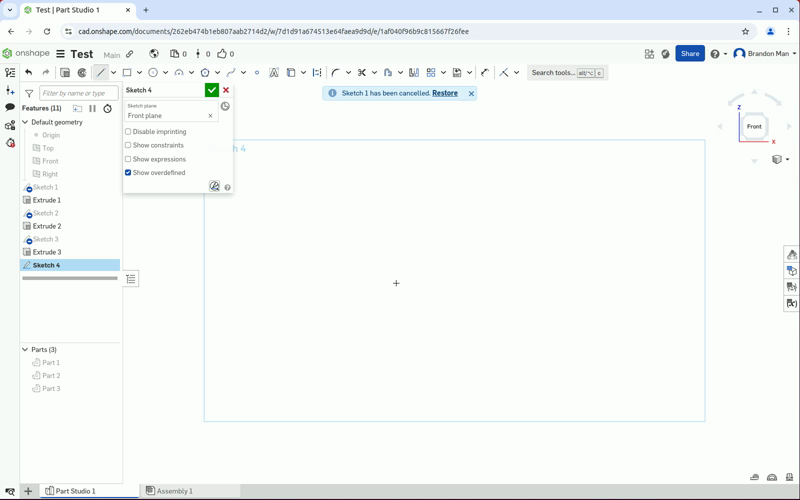
click(396, 282)
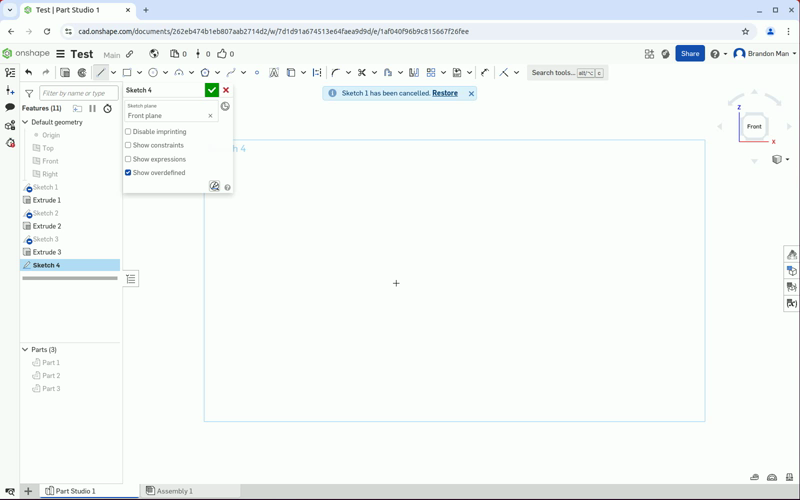
key_up(shift)
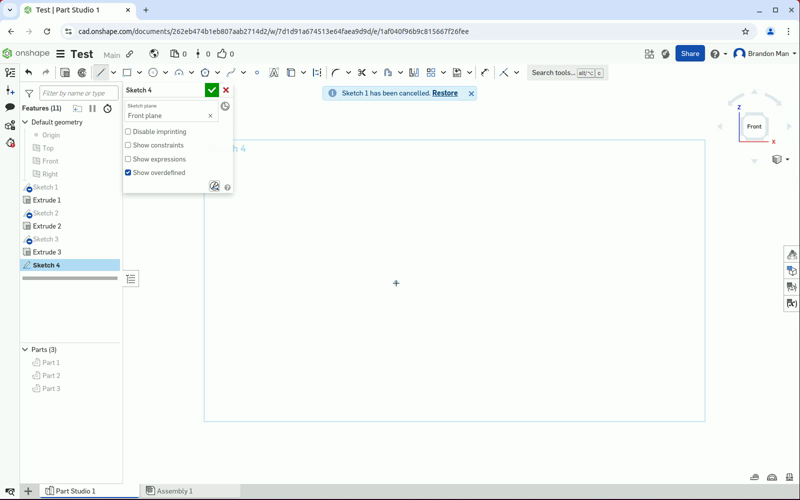
key_down(shift)
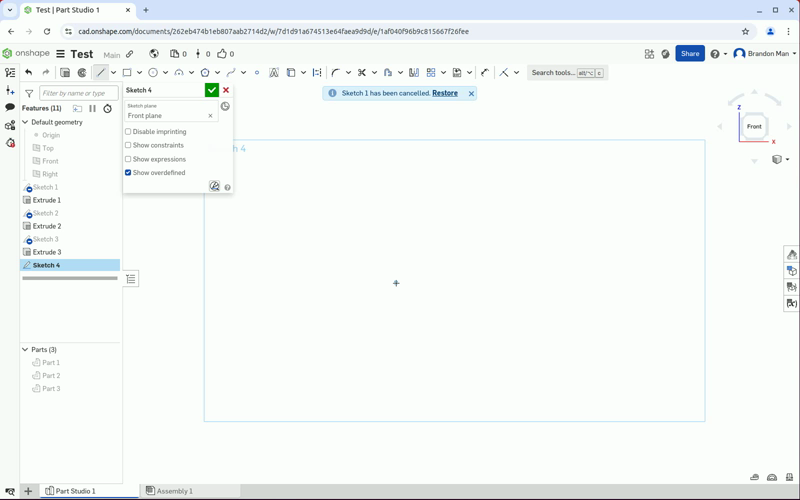
mouse_move(426, 282)
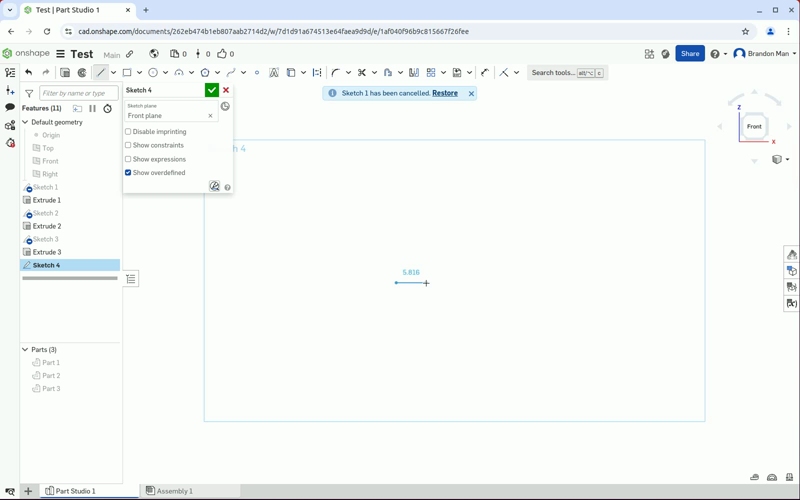
mouse_move(433, 282)
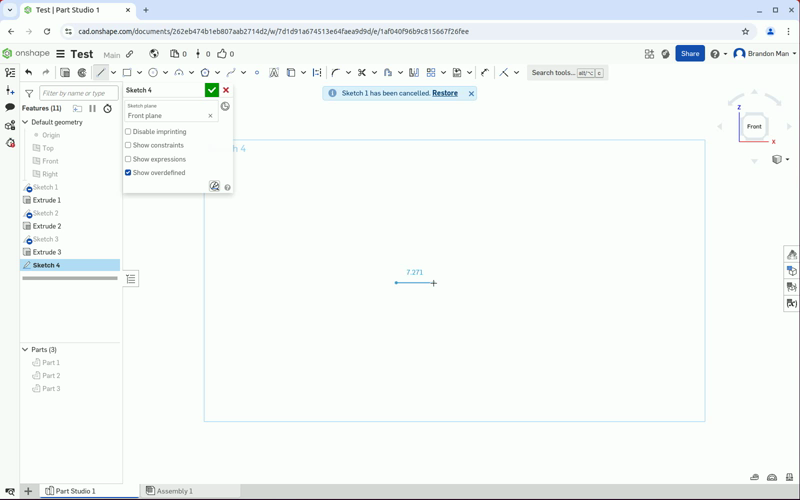
click(433, 282)
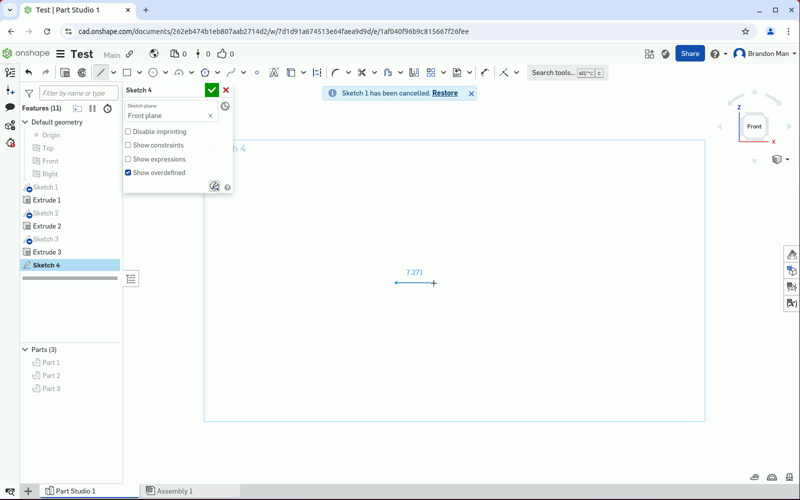
key_up(shift)
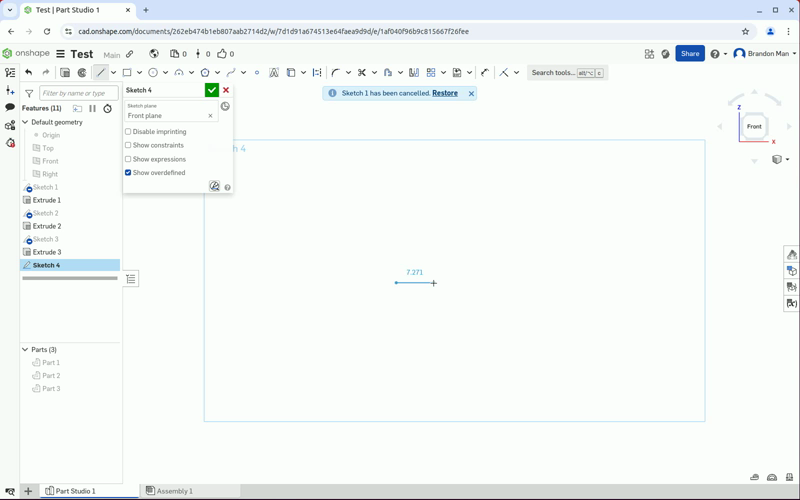
key_down(shift)
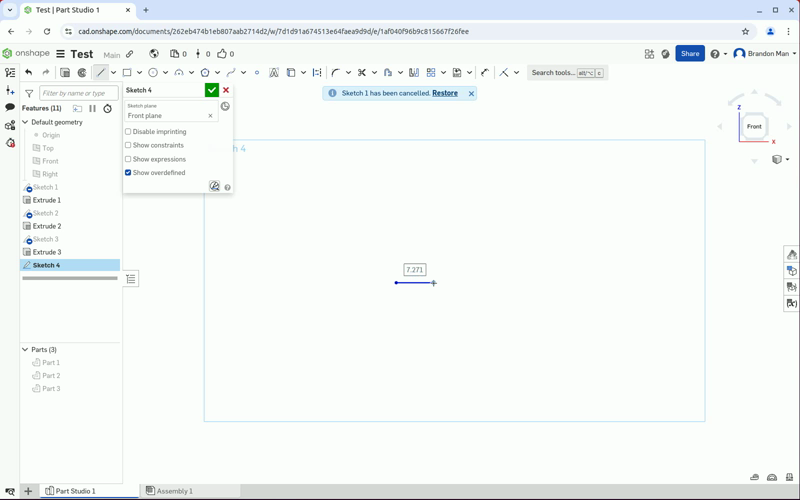
mouse_move(433, 221)
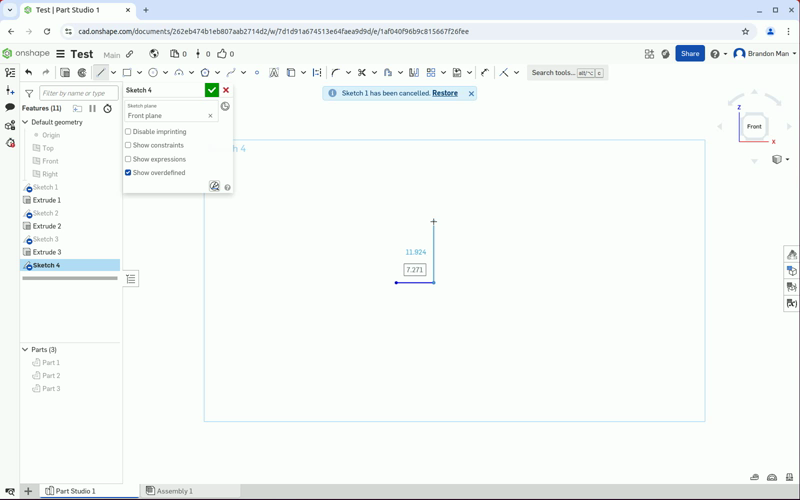
click(433, 221)
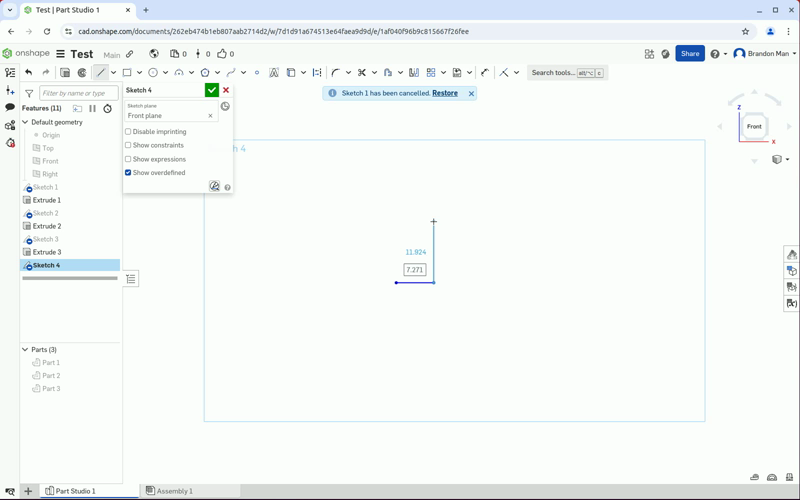
key_up(shift)
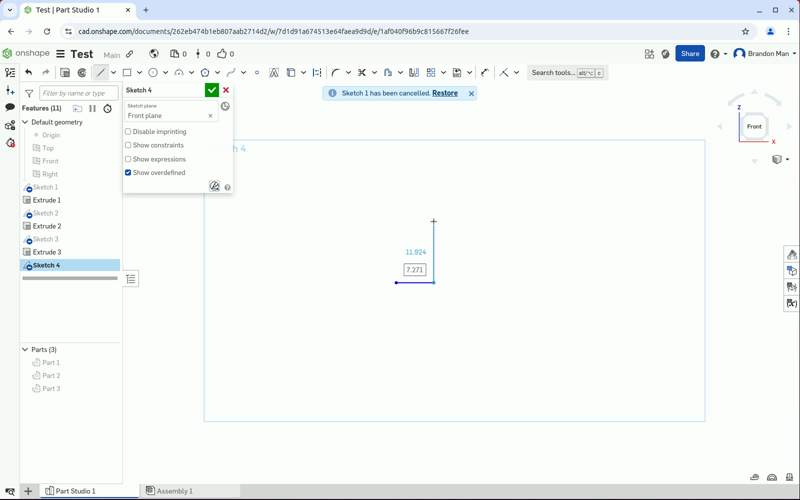
key_down(shift)
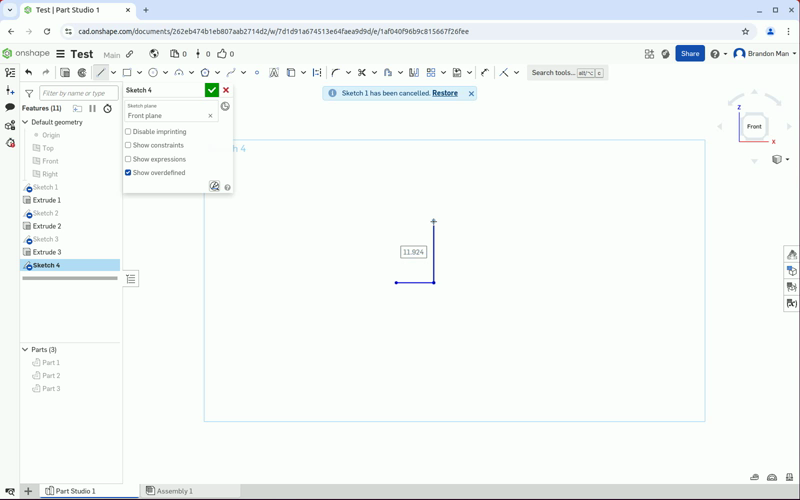
mouse_move(463, 221)
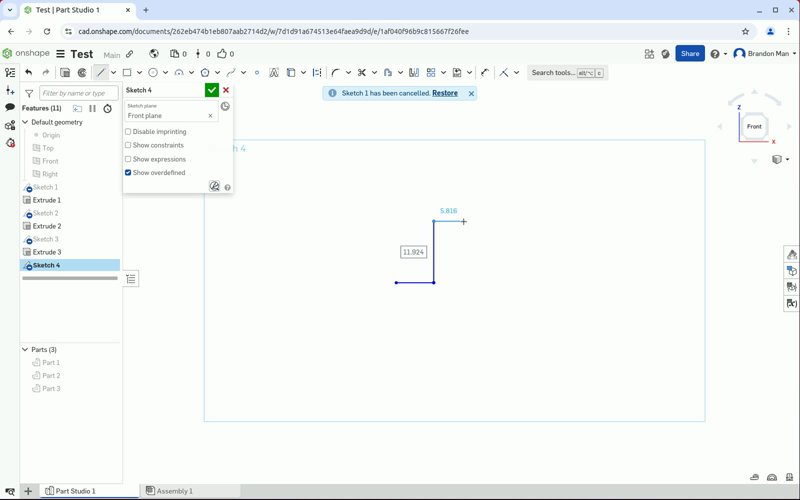
mouse_move(396, 221)
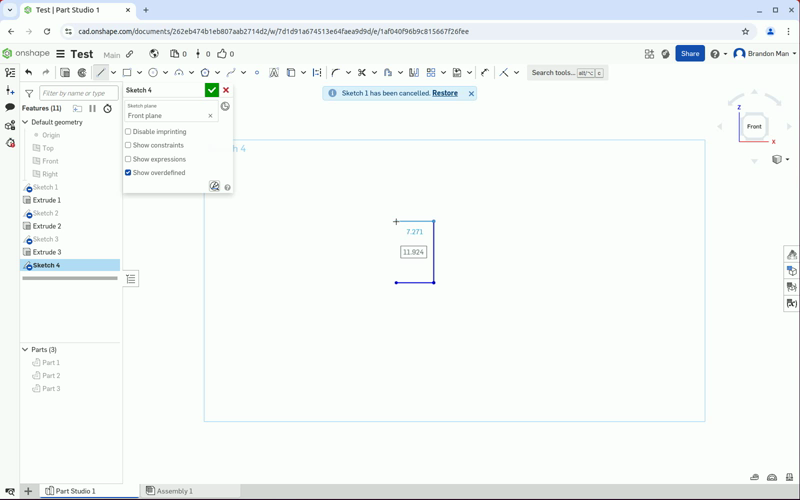
click(396, 221)
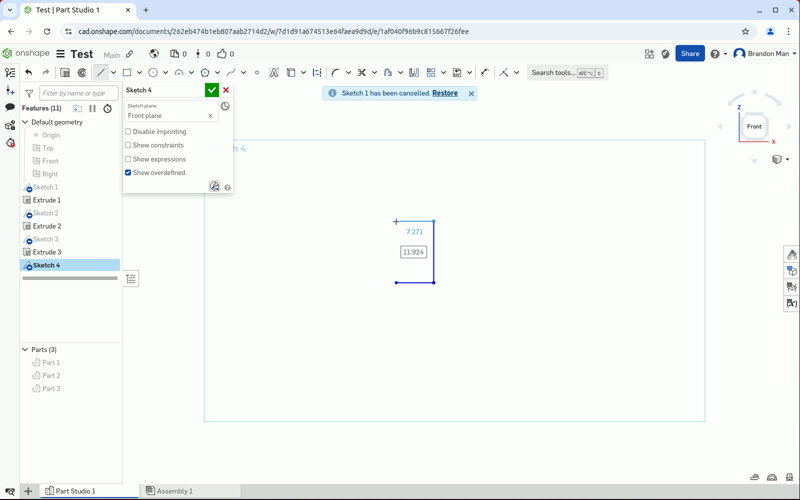
key_up(shift)
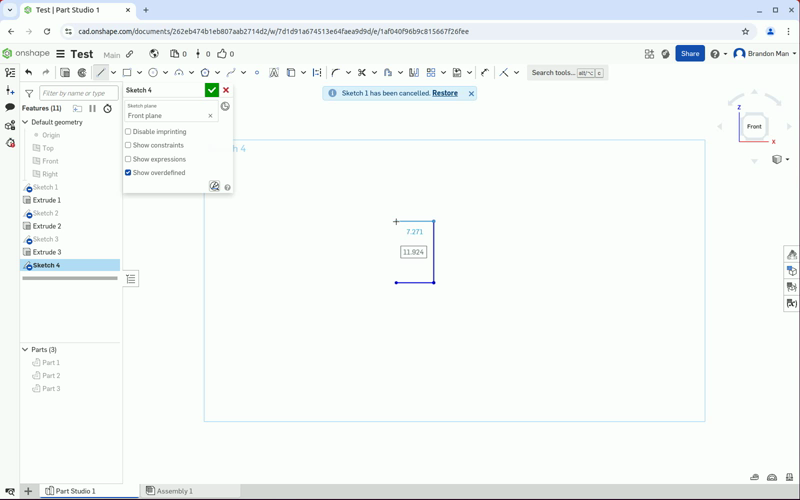
key_down(shift)
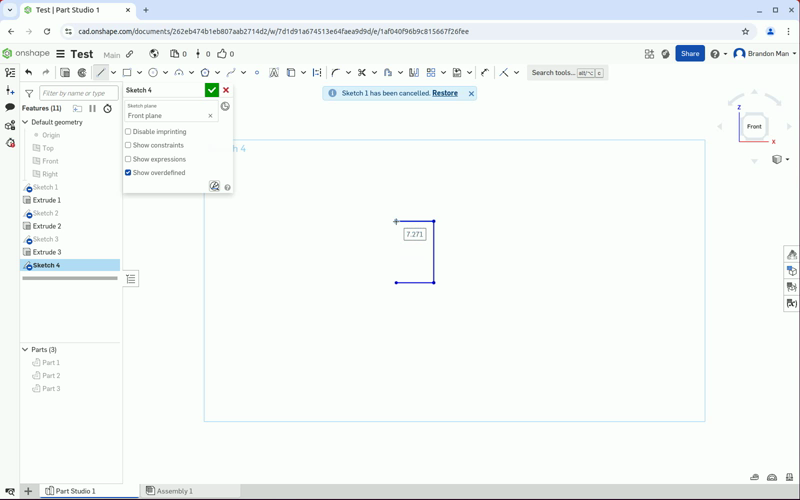
mouse_move(396, 282)
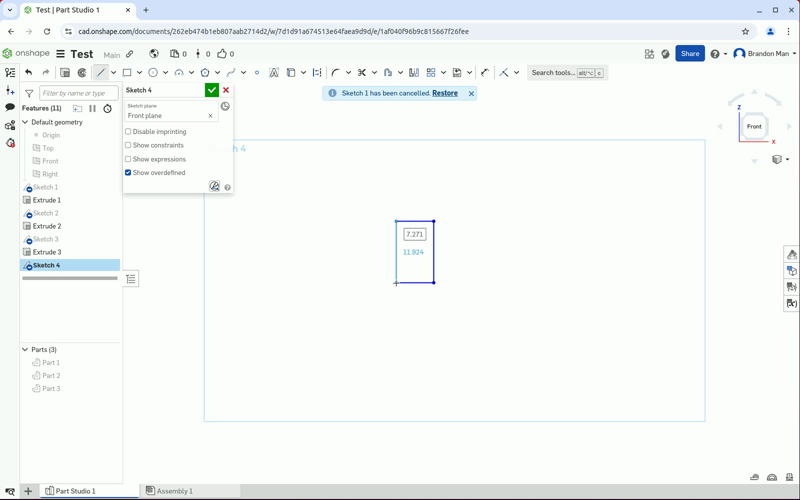
key_up(shift)
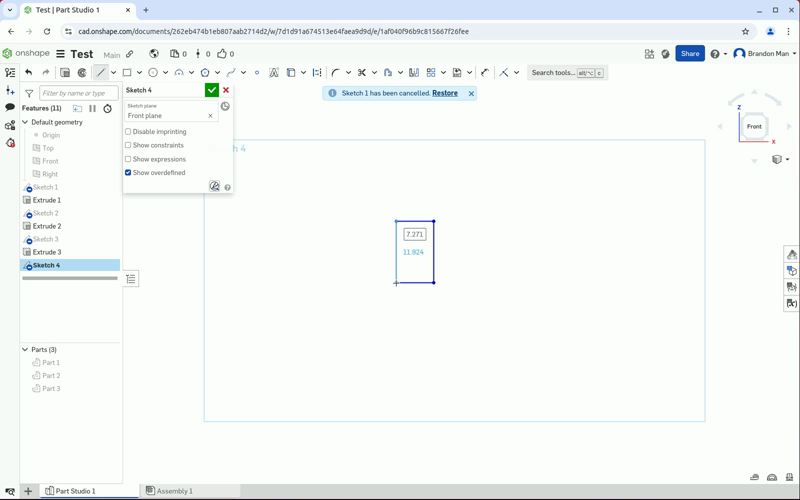
click(396, 282)
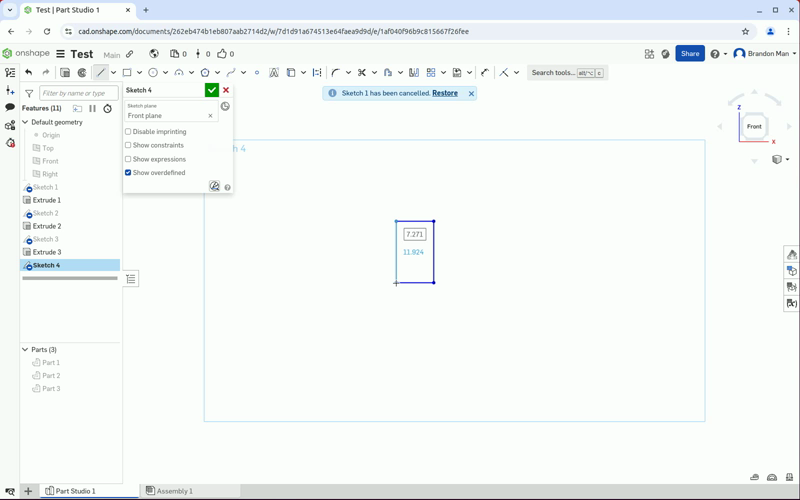
key(esc)
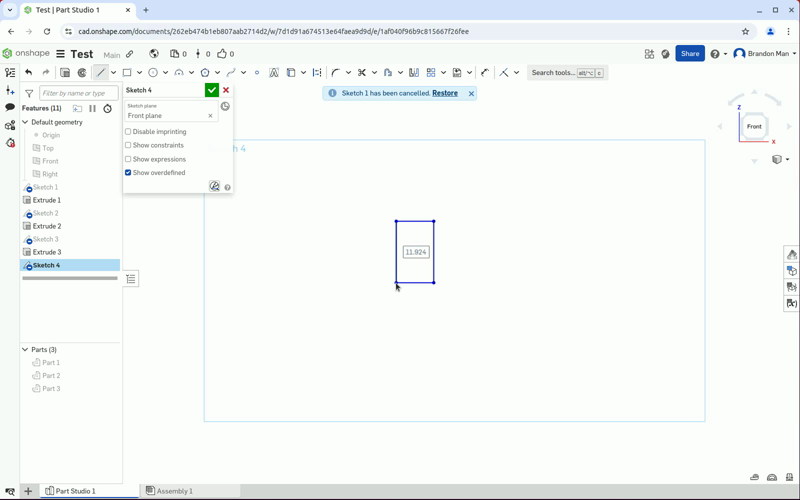
mouse_move(405, 272)
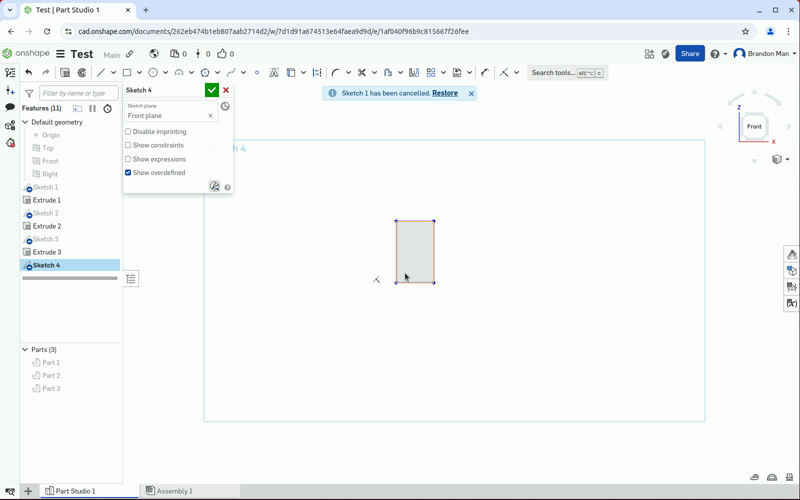
click(405, 272)
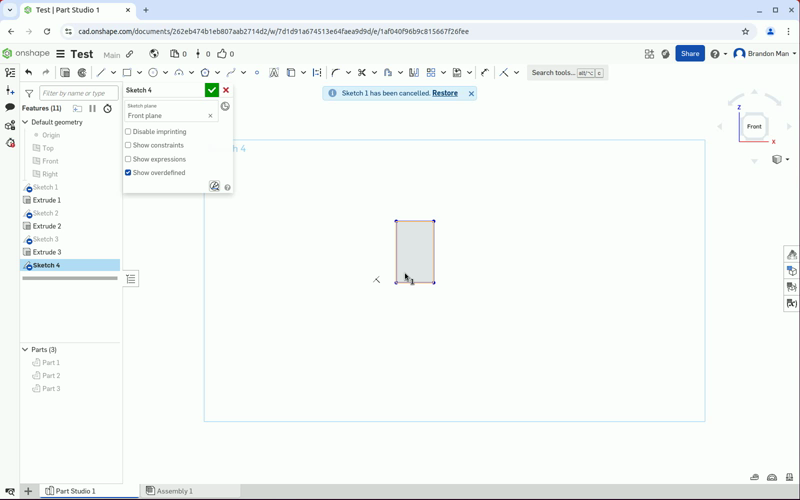
mouse_move(73, 352)
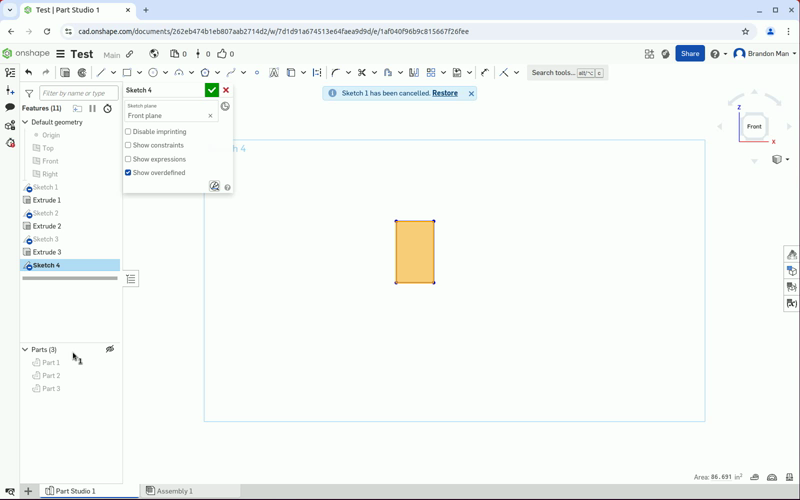
key(shift+y)
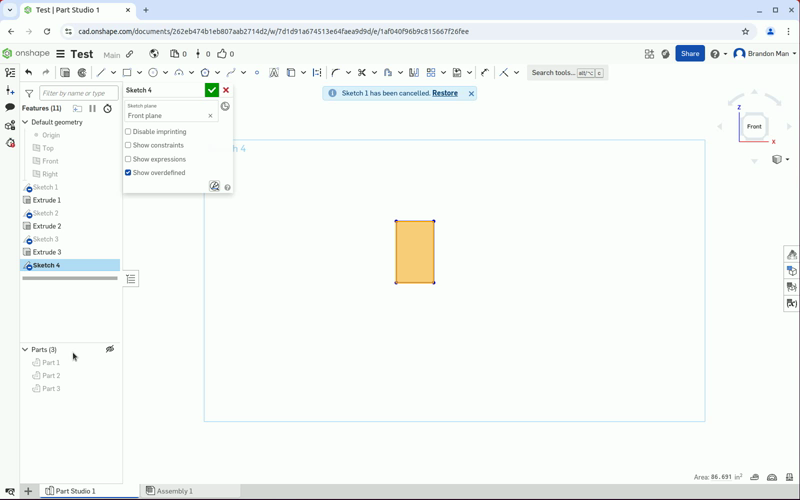
key(shift+e)
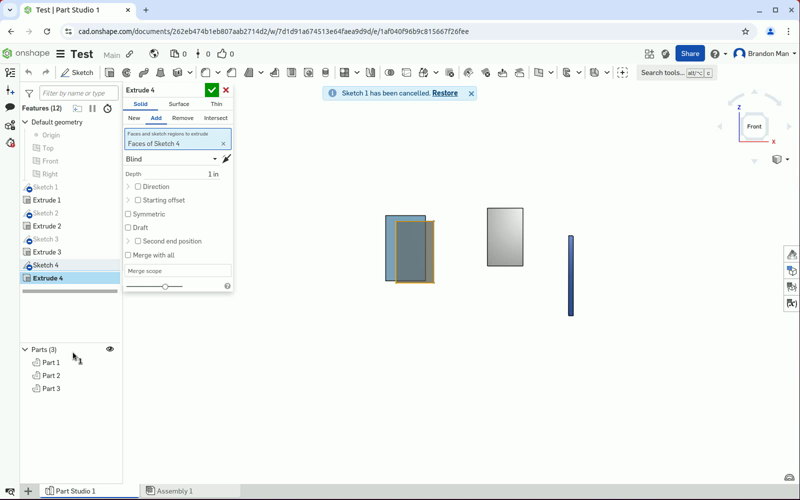
mouse_move(143, 106)
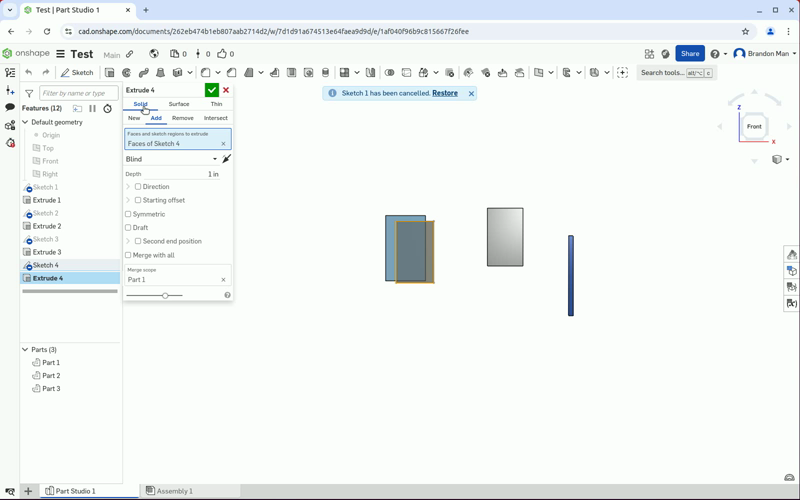
click(143, 106)
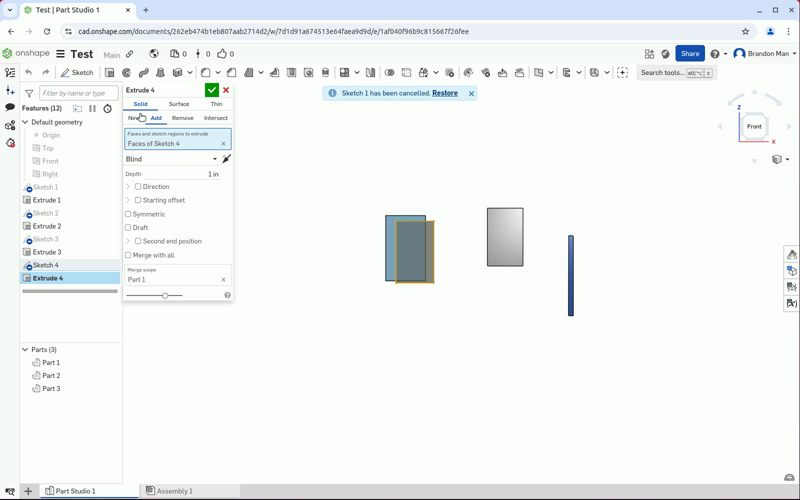
mouse_move(137, 120)
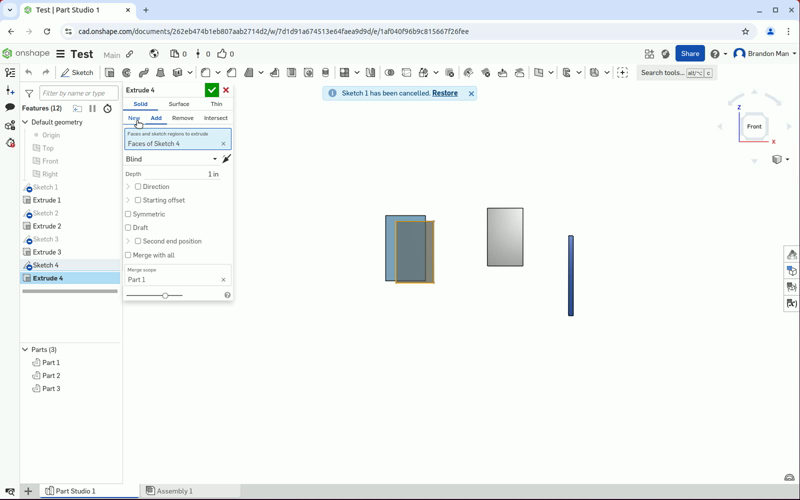
click(137, 120)
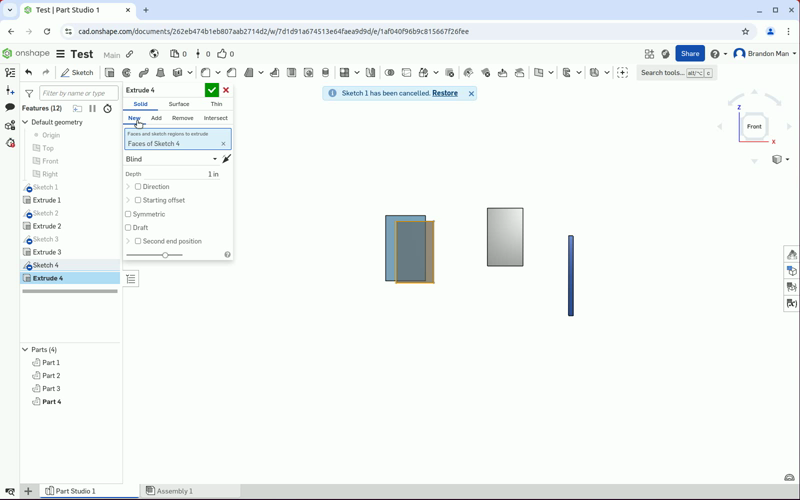
key(tab, 4)
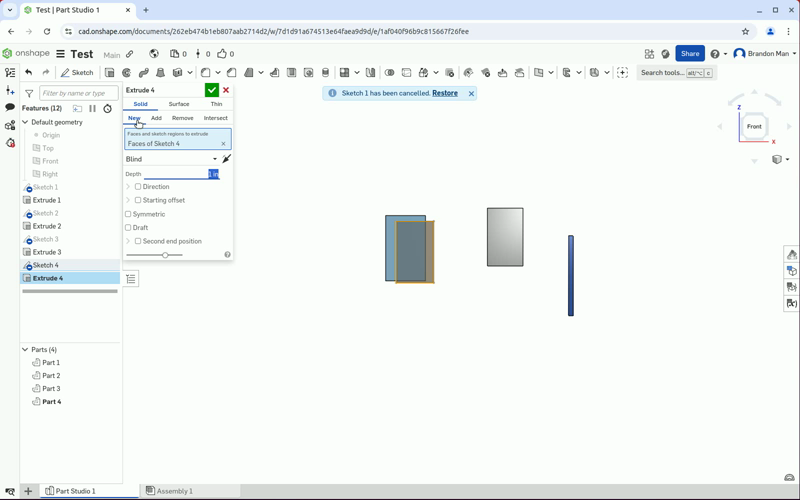
text(4.333)
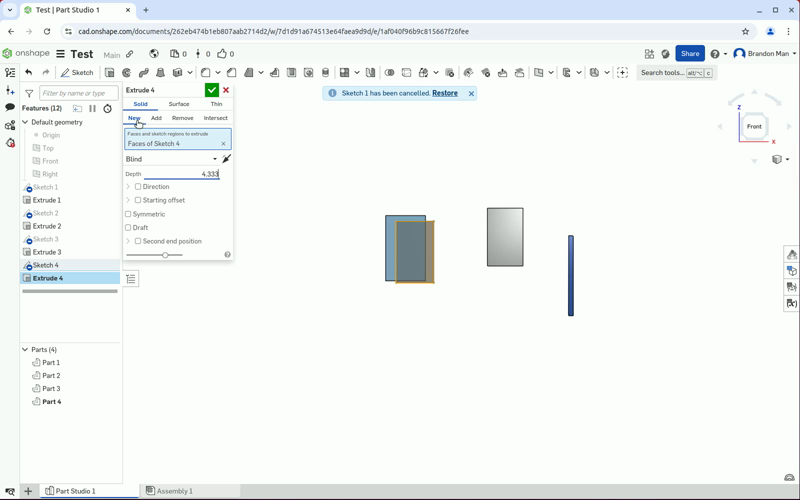
key(enter)
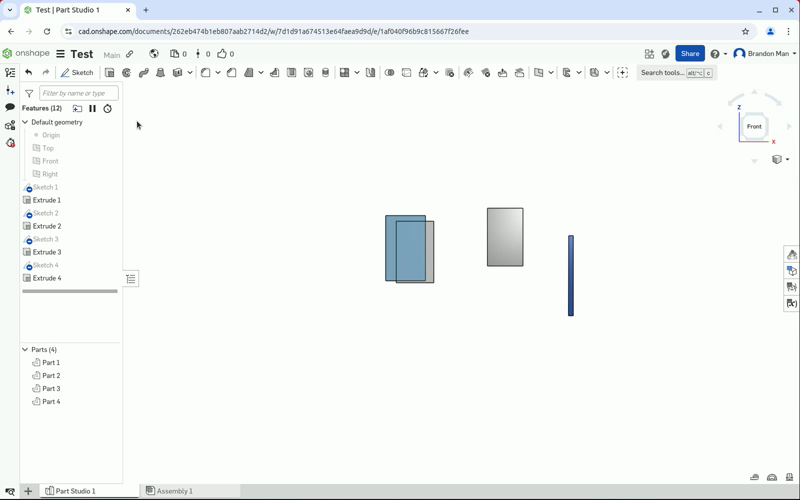
key(shift+h)
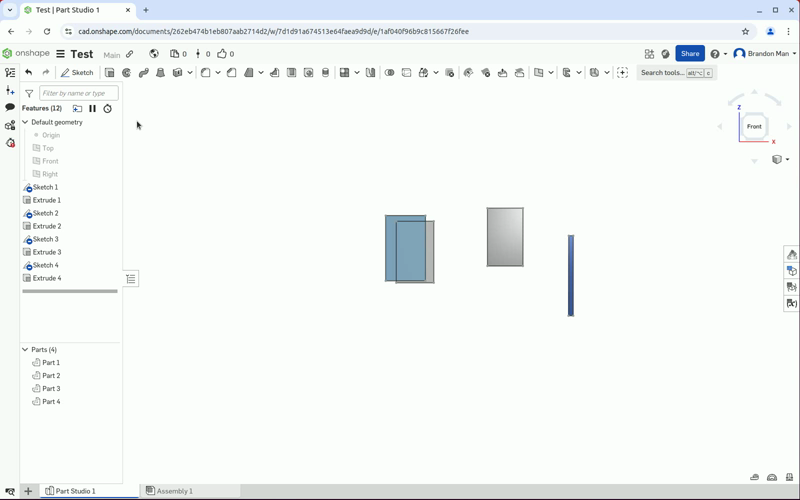
key(shift+h)
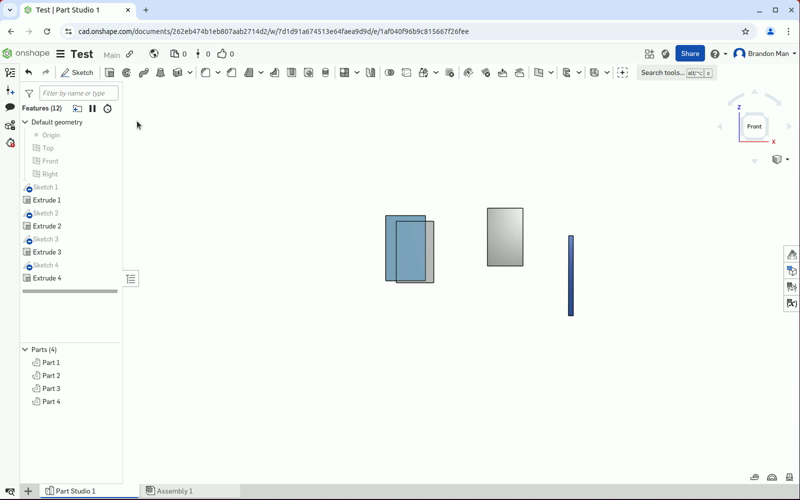
mouse_move(73, 189)
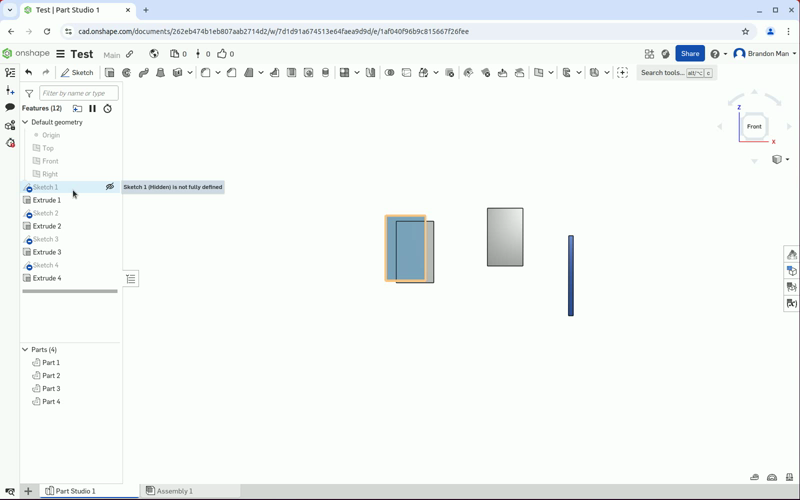
click(73, 189)
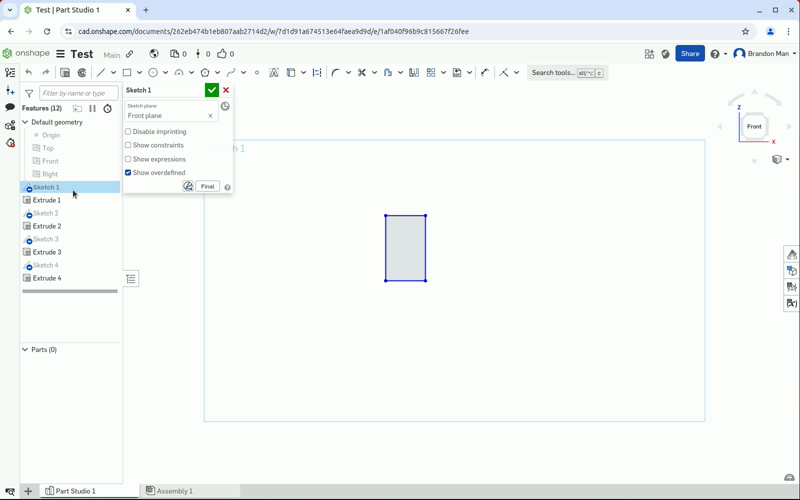
mouse_move(229, 92)
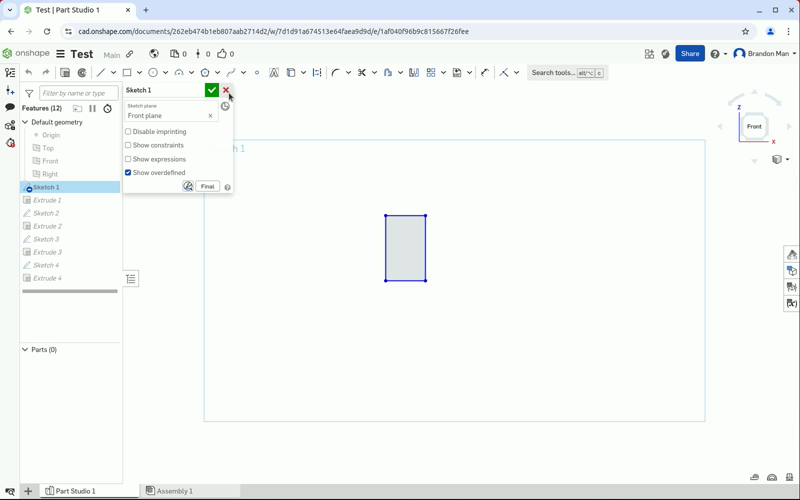
click(229, 92)
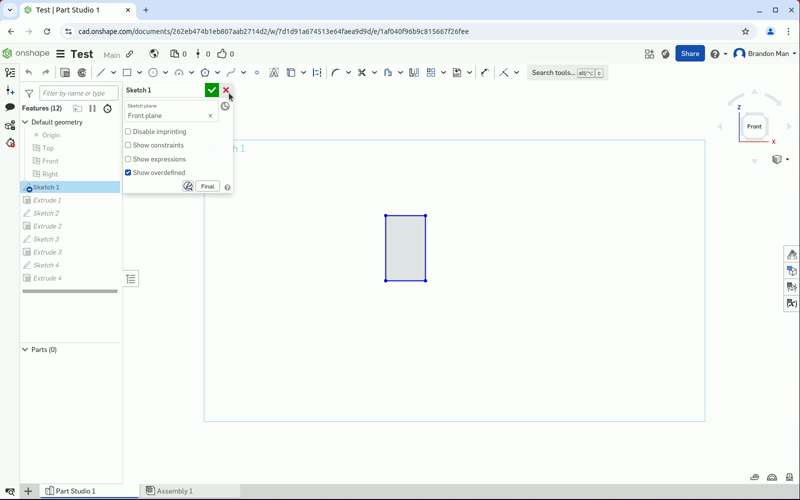
key(shift+s)
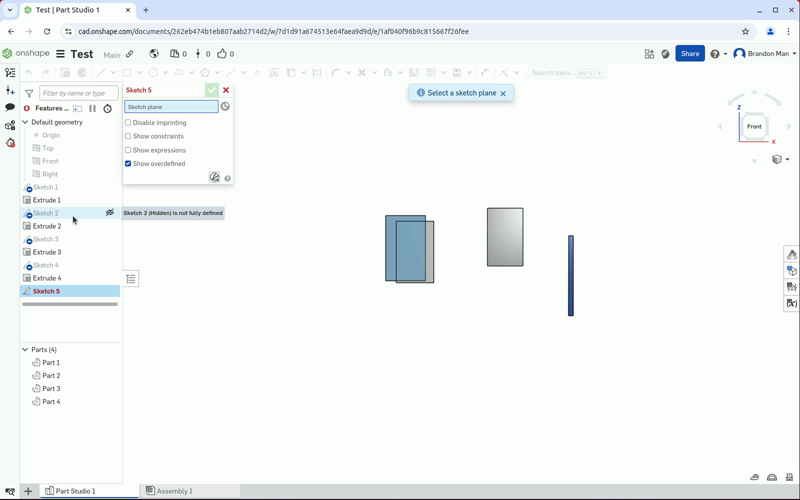
scroll(3)
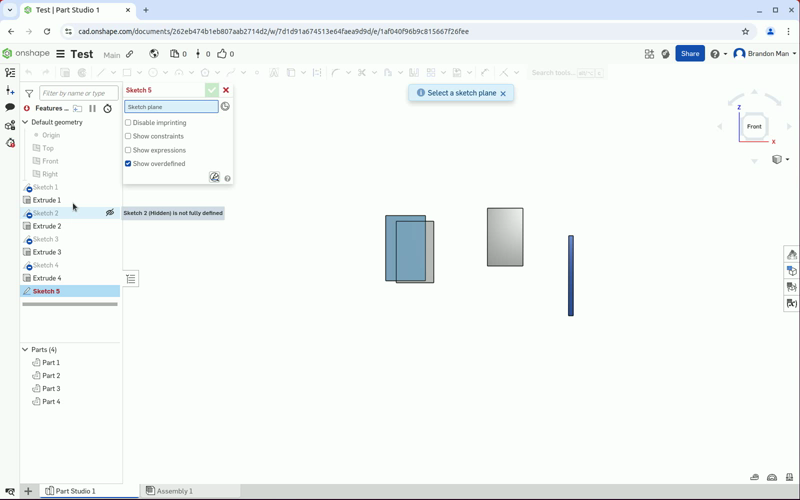
mouse_move(73, 163)
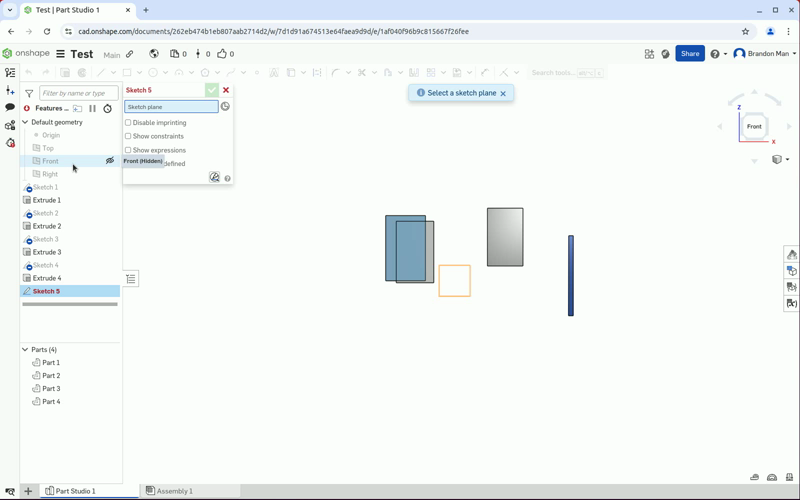
click(73, 163)
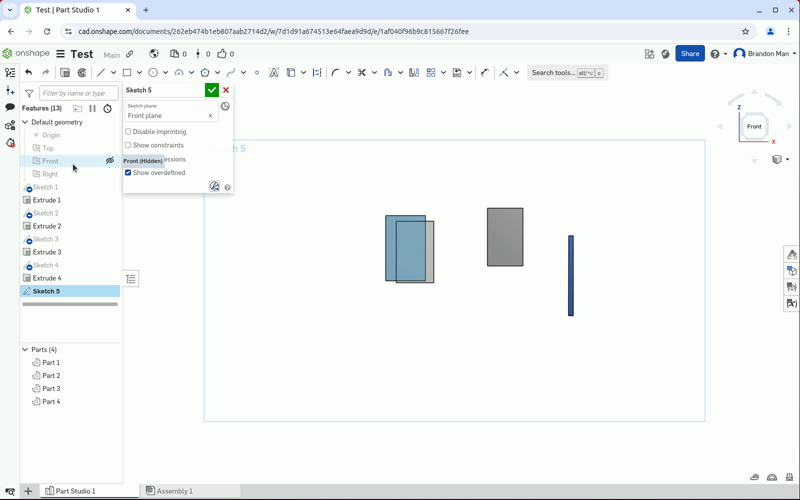
mouse_move(73, 352)
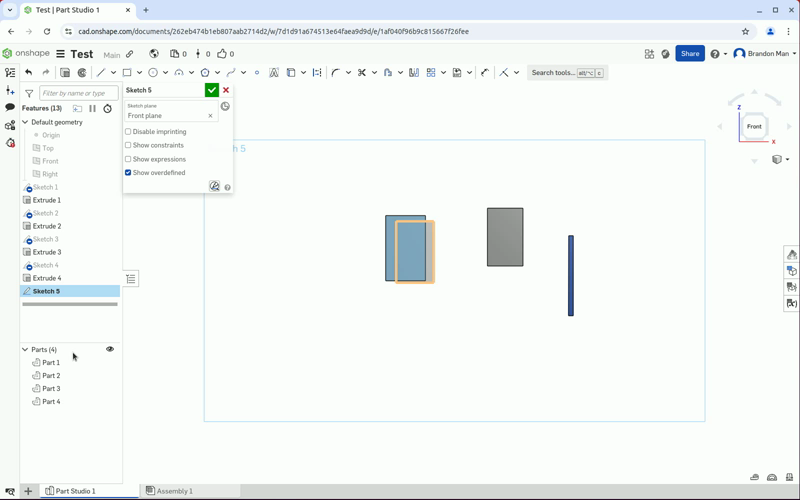
key(y)
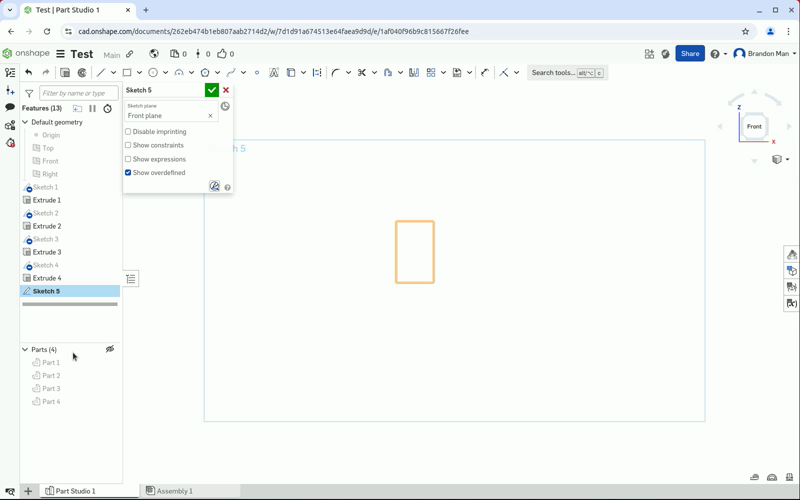
key(l)
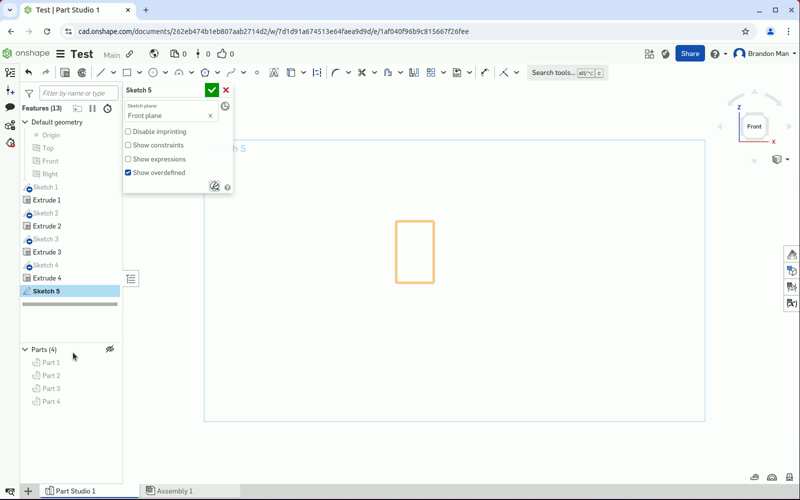
key_down(shift)
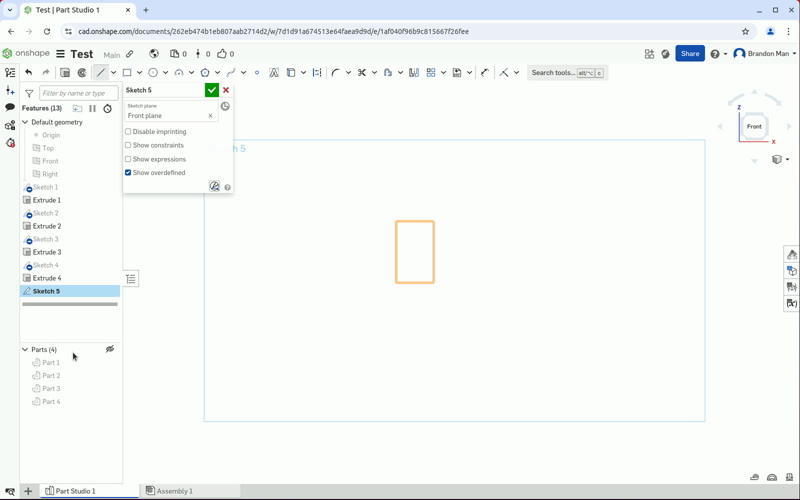
mouse_move(492, 268)
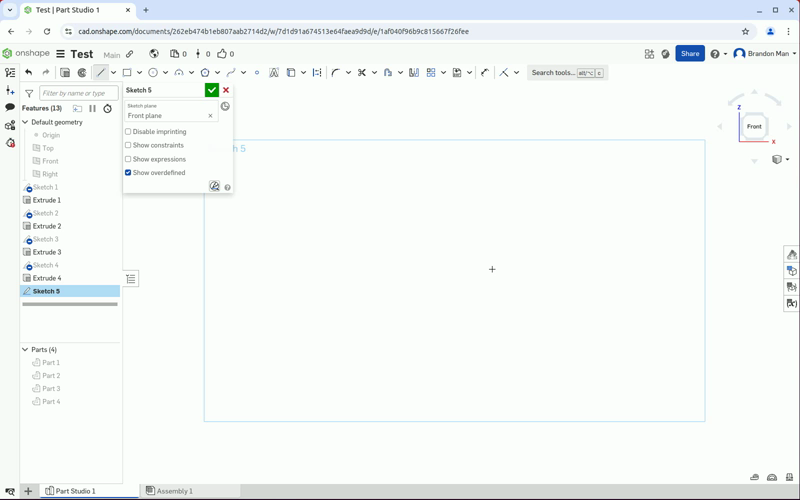
click(492, 268)
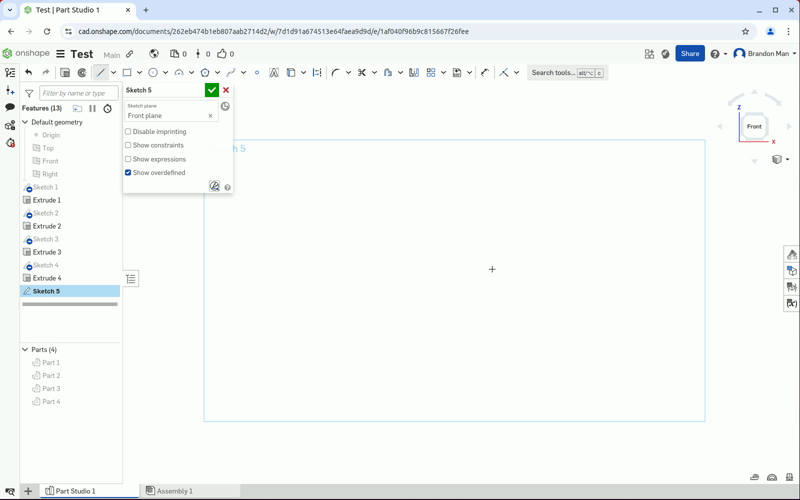
key_up(shift)
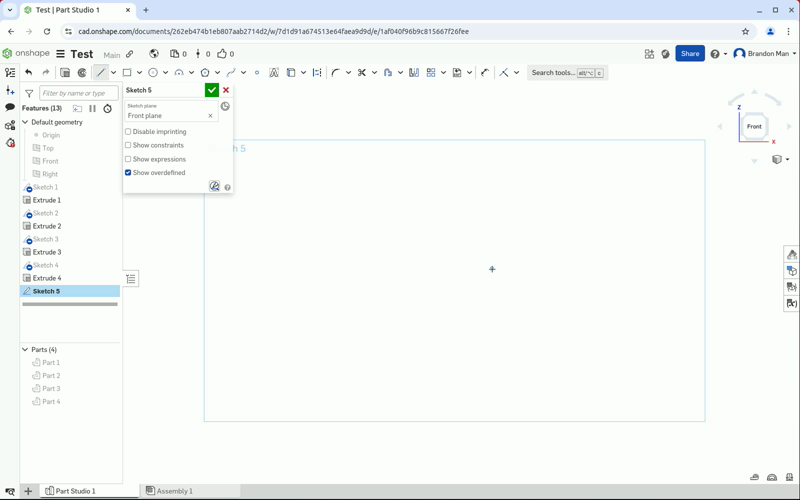
key_down(shift)
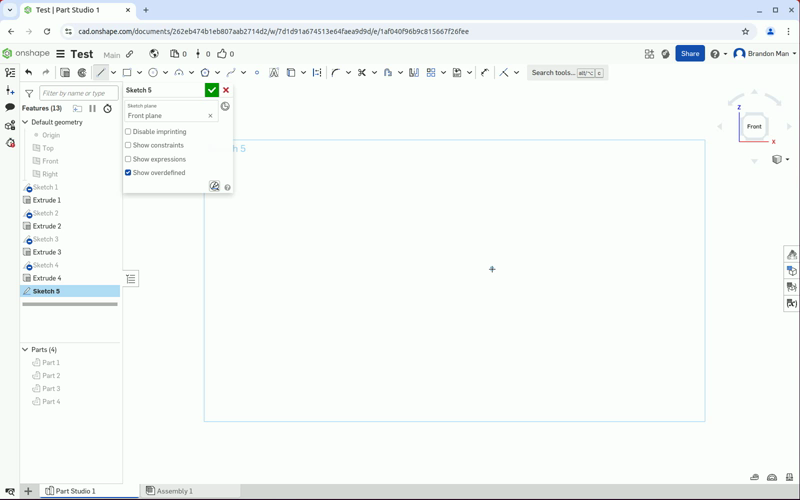
mouse_move(522, 268)
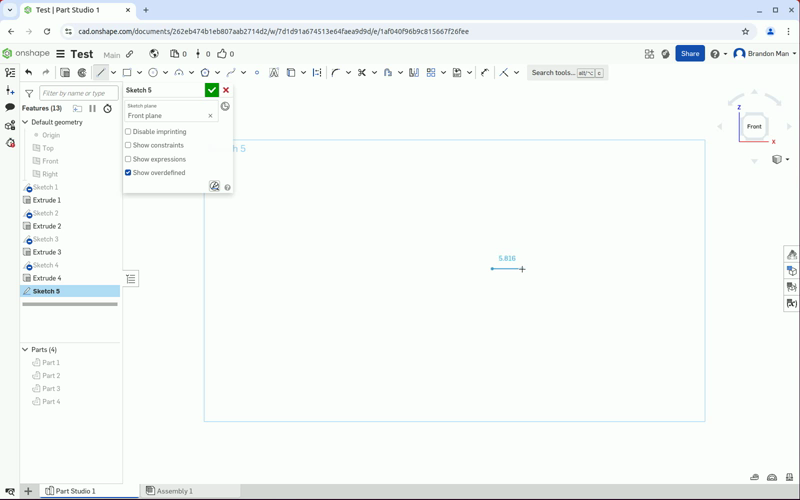
mouse_move(525, 268)
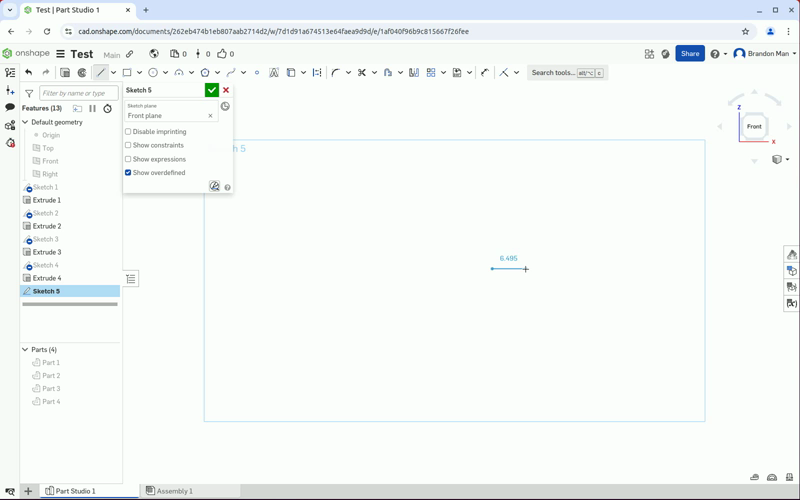
click(525, 268)
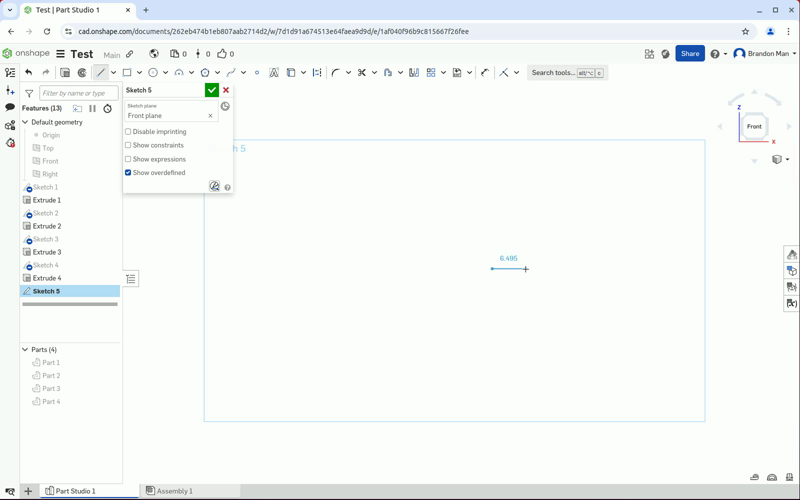
key_up(shift)
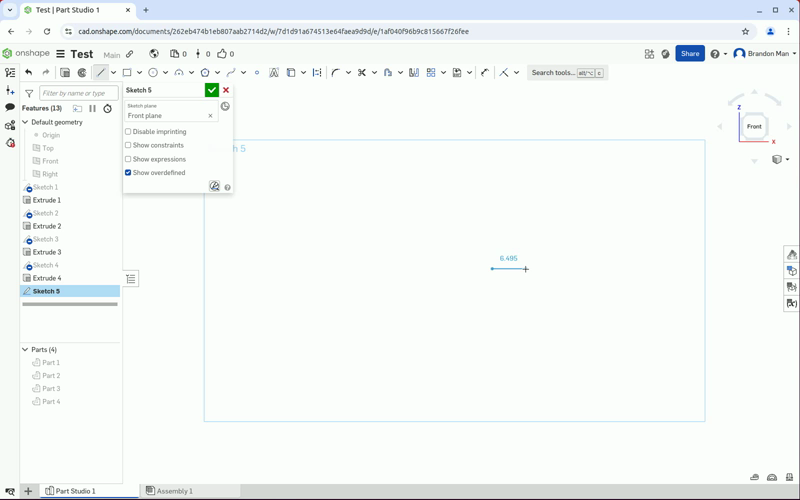
key_down(shift)
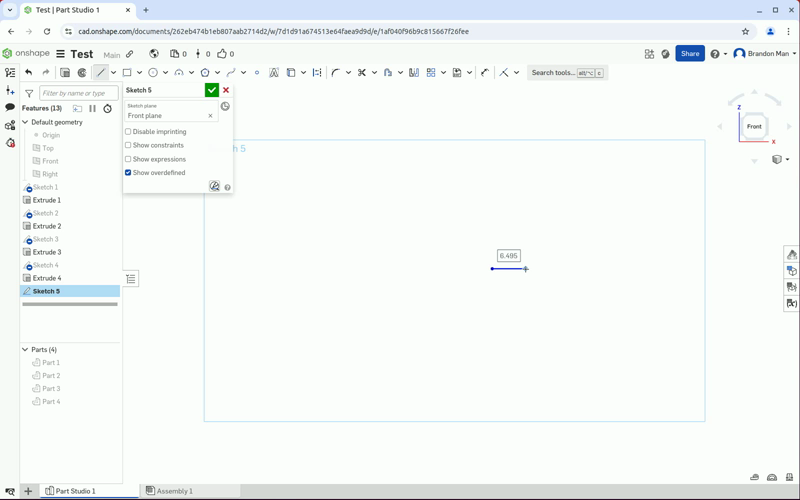
mouse_move(555, 268)
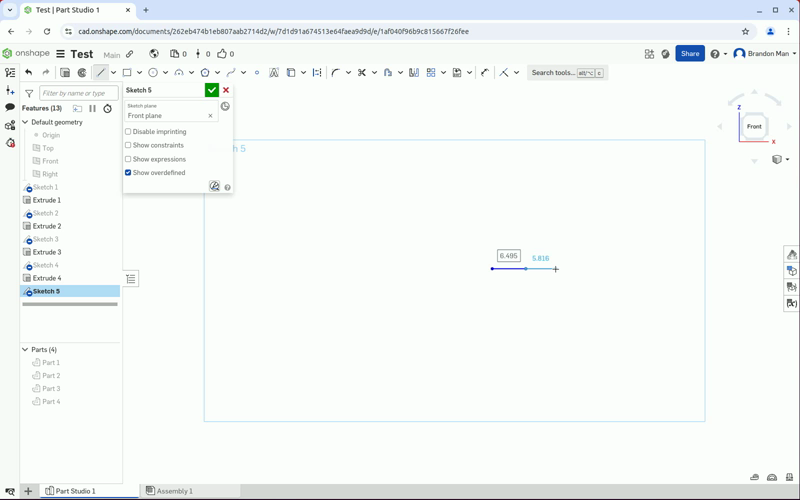
mouse_move(525, 214)
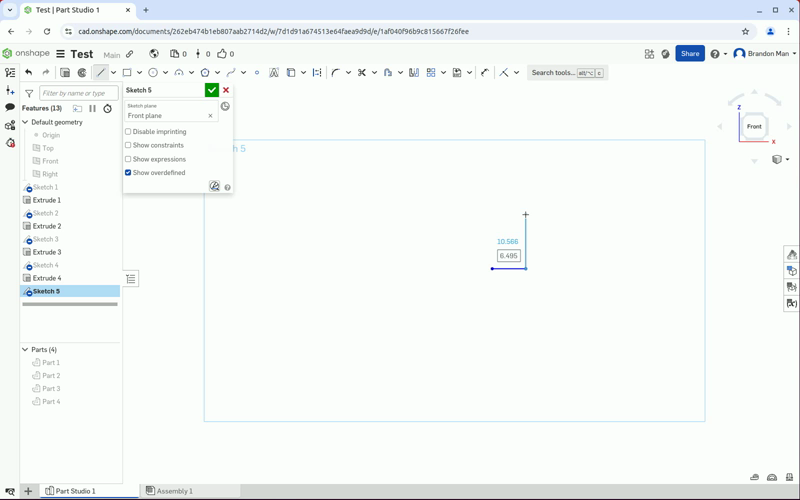
click(525, 214)
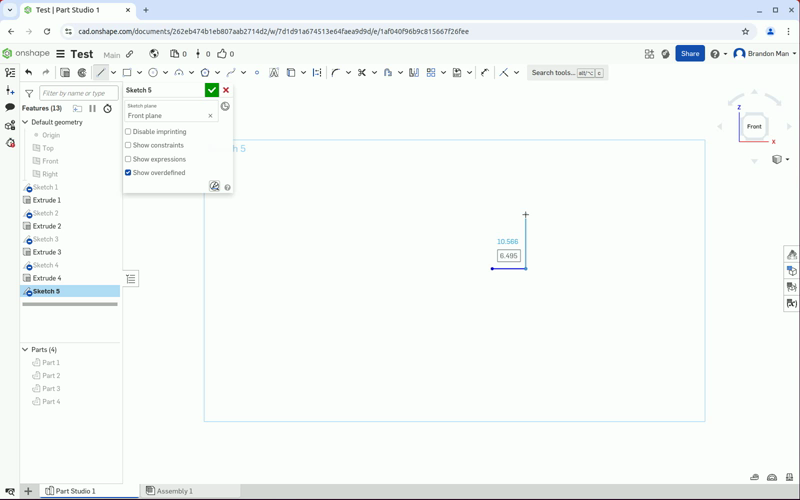
key_up(shift)
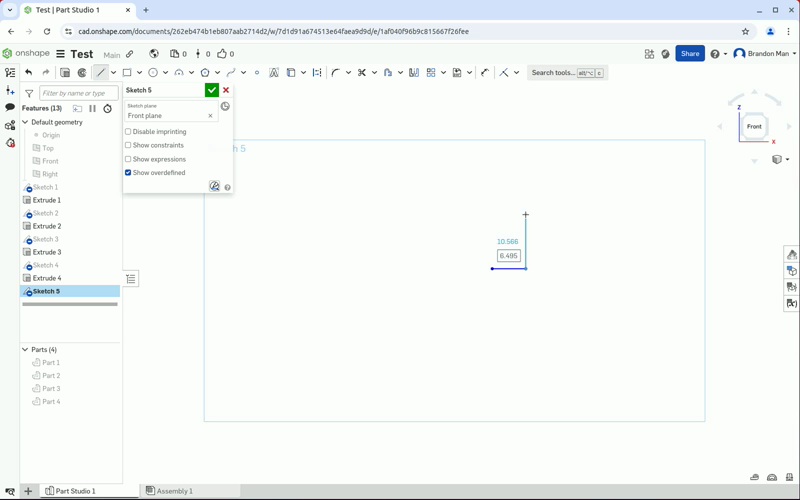
key_down(shift)
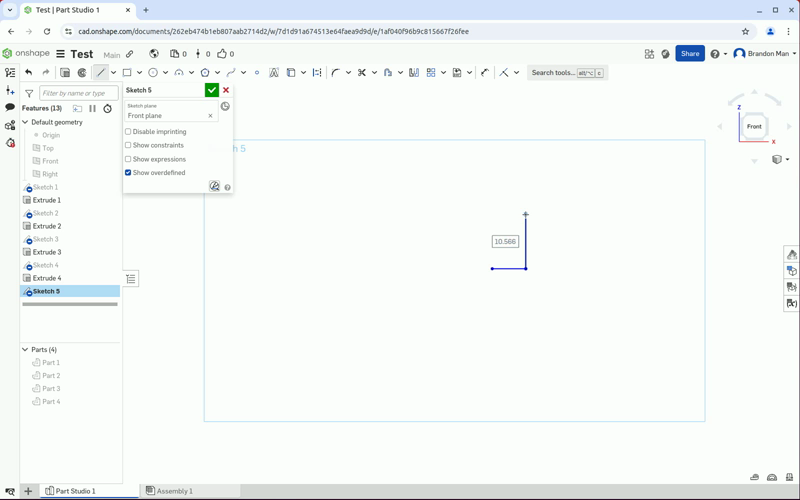
mouse_move(555, 214)
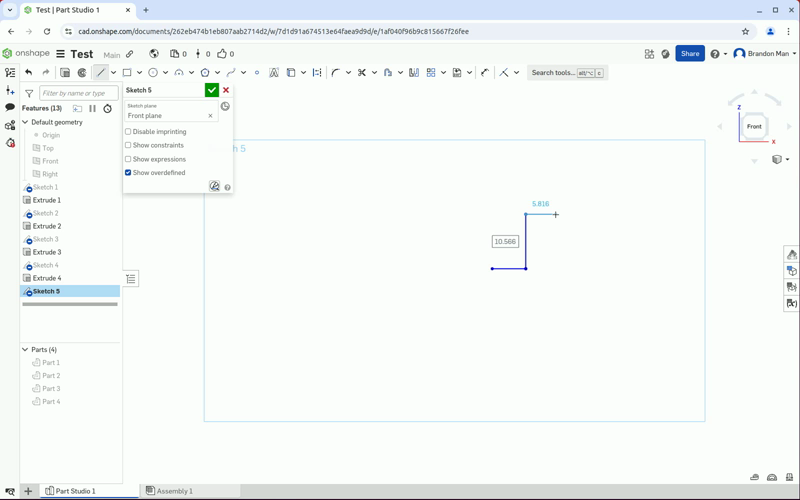
mouse_move(492, 214)
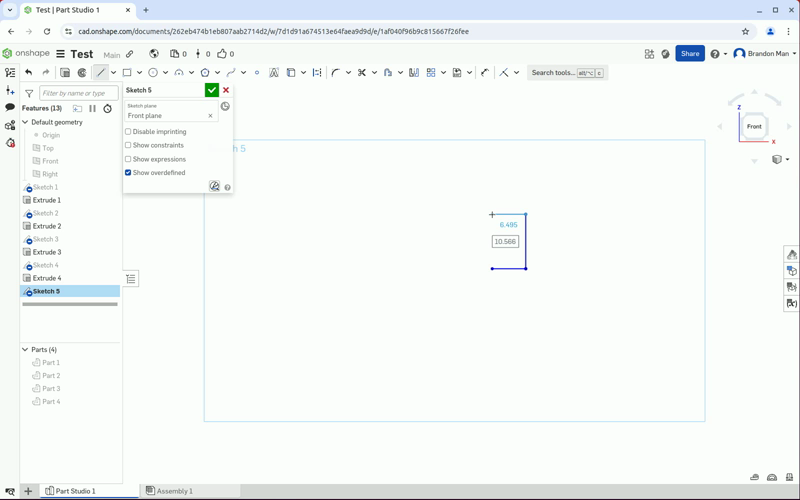
click(492, 214)
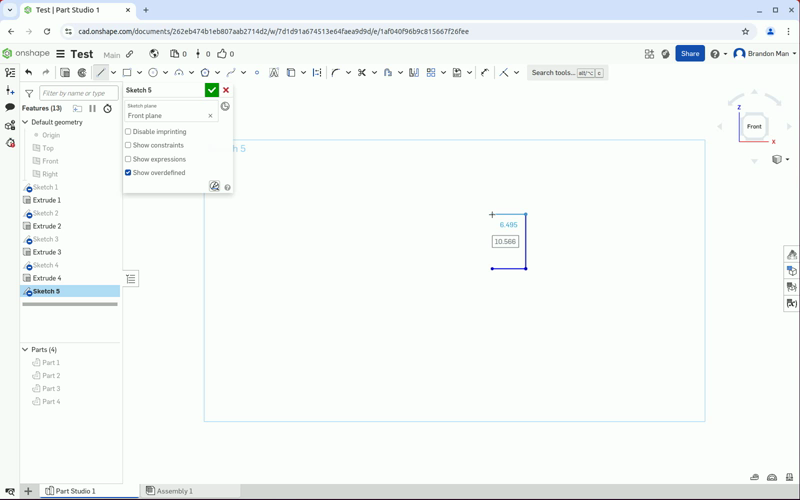
key_up(shift)
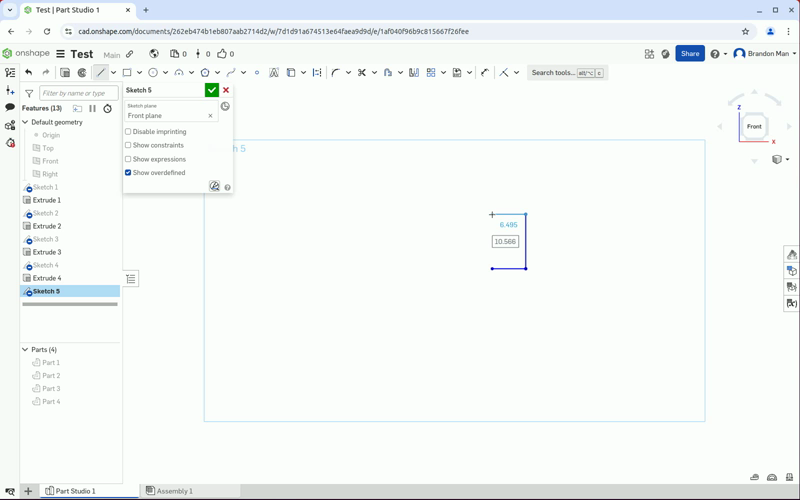
mouse_move(522, 214)
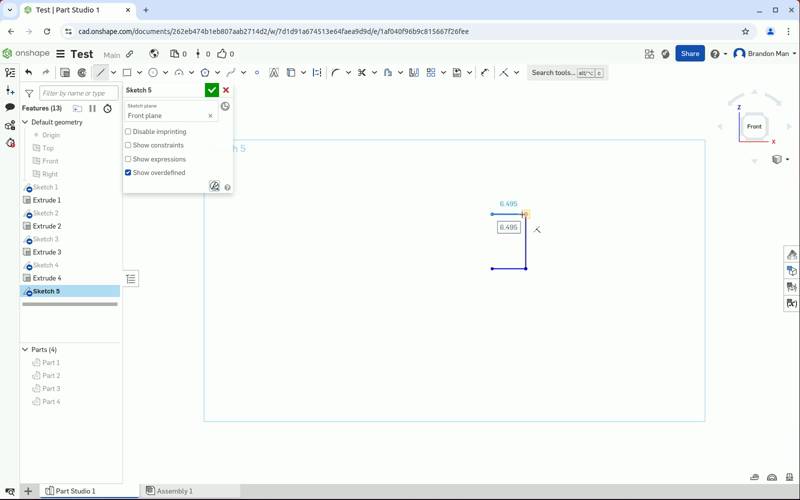
key_down(shift)
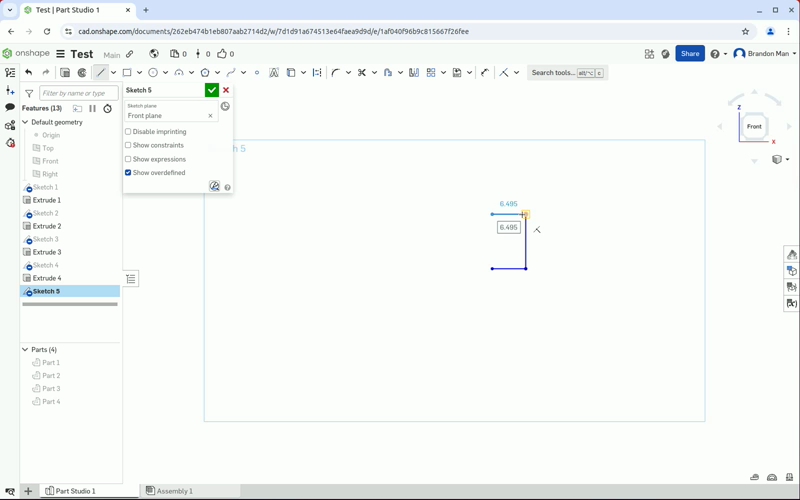
mouse_move(492, 268)
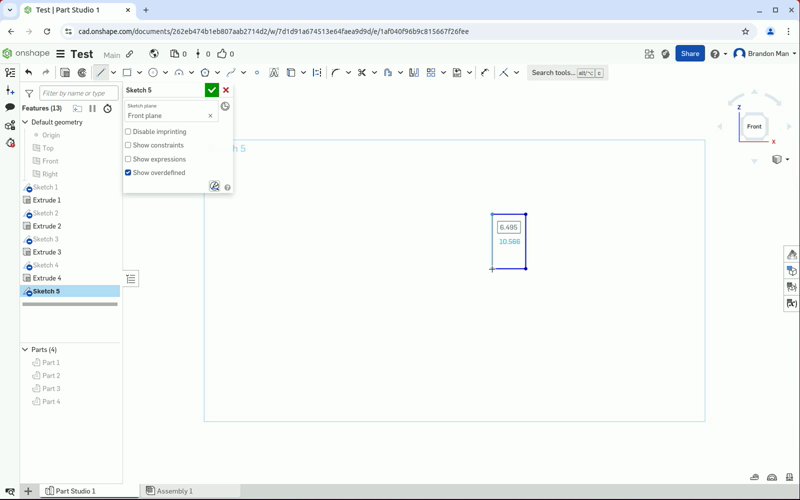
key_up(shift)
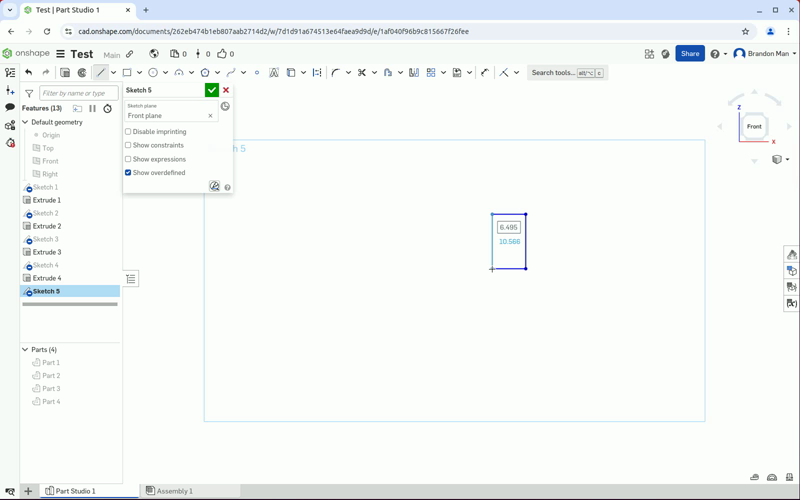
click(492, 268)
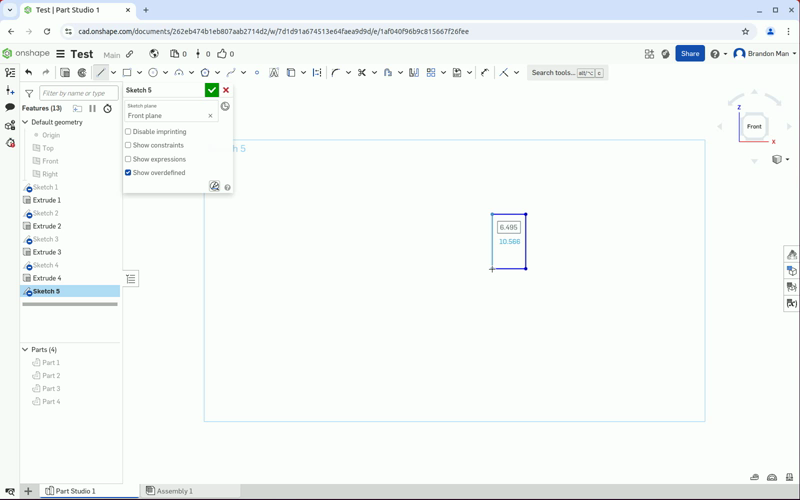
key(esc)
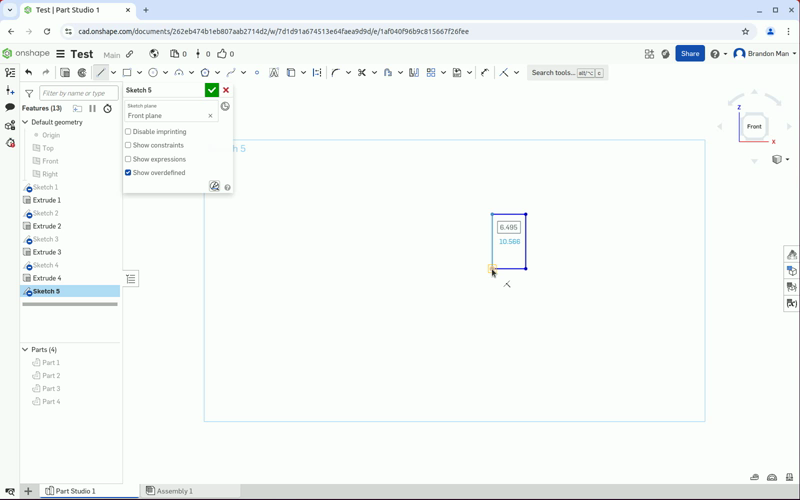
mouse_move(498, 230)
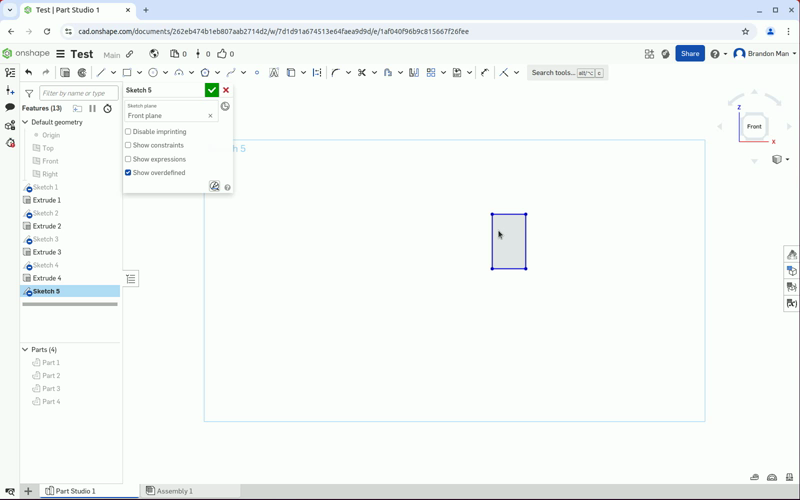
click(498, 230)
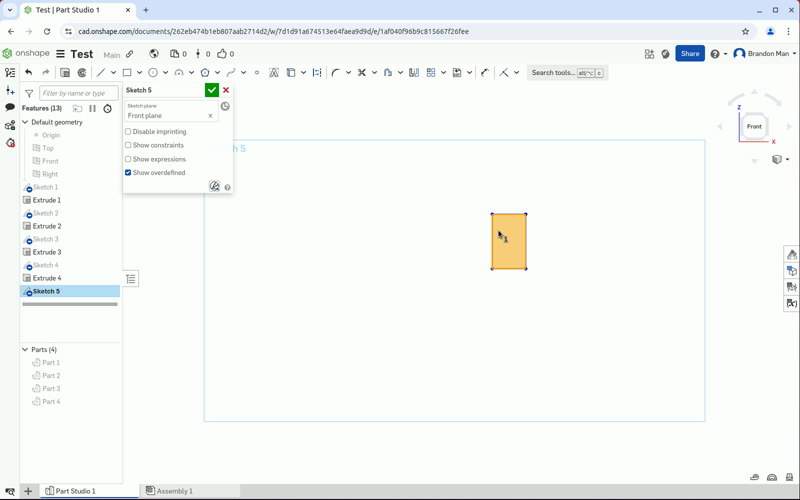
mouse_move(73, 352)
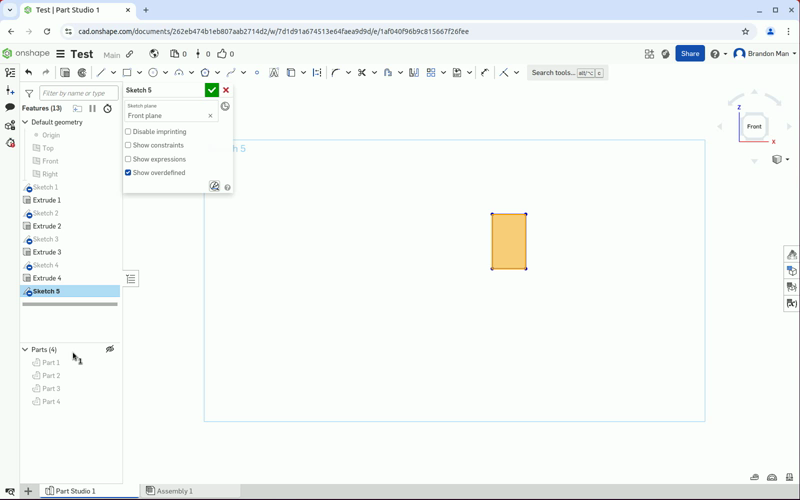
key(shift+y)
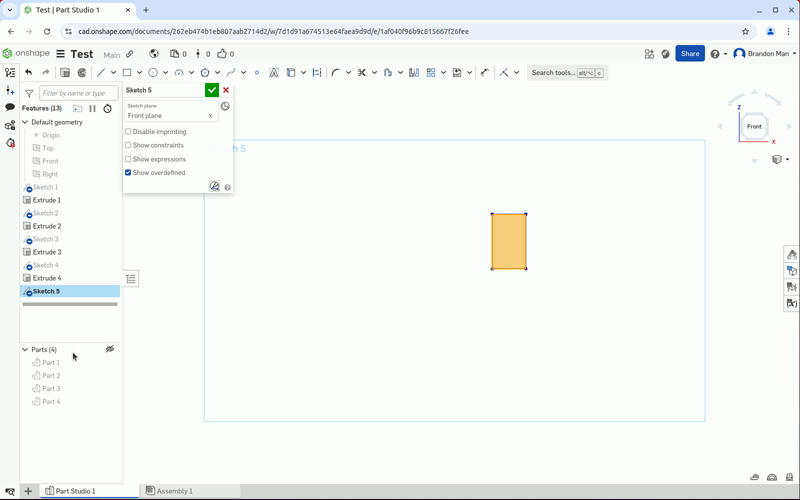
key(shift+e)
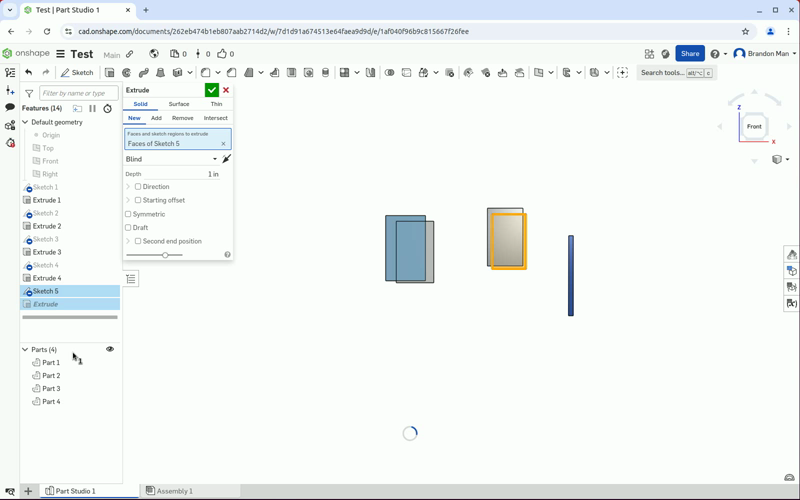
mouse_move(143, 106)
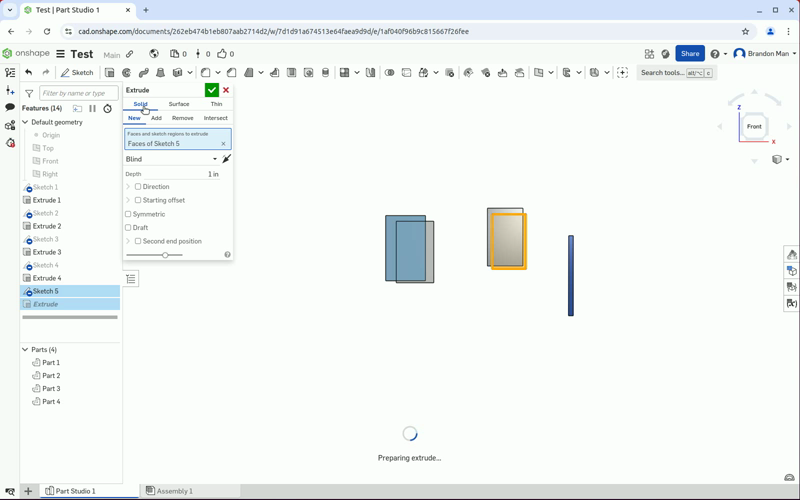
click(143, 106)
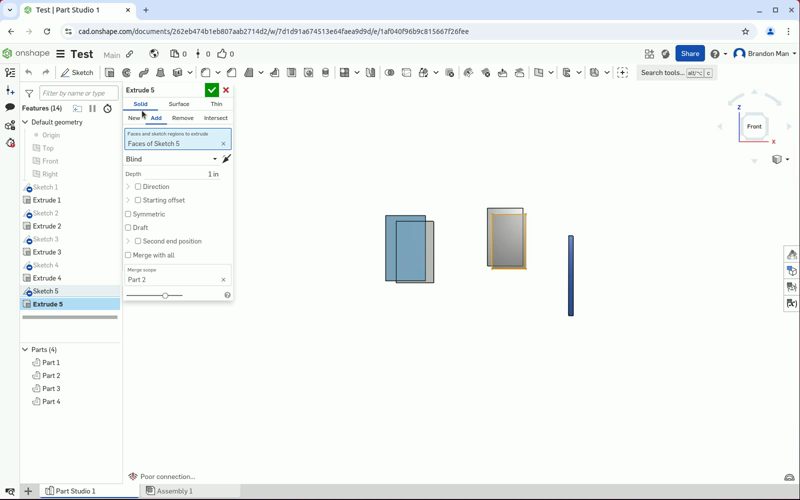
mouse_move(137, 120)
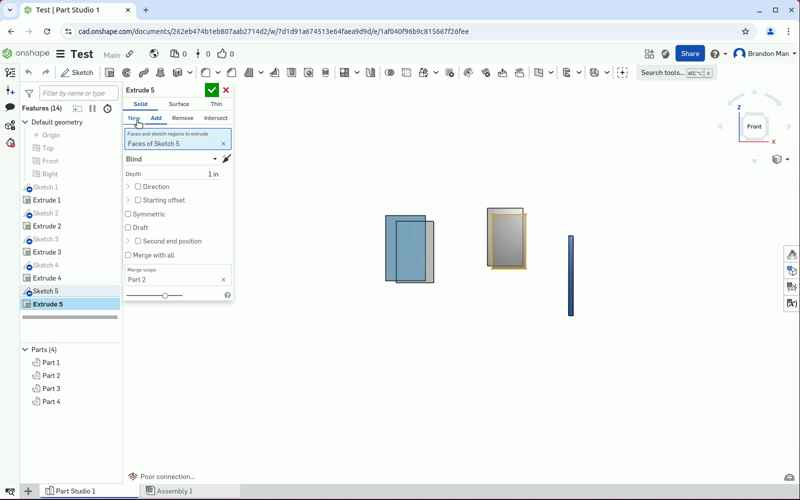
click(137, 120)
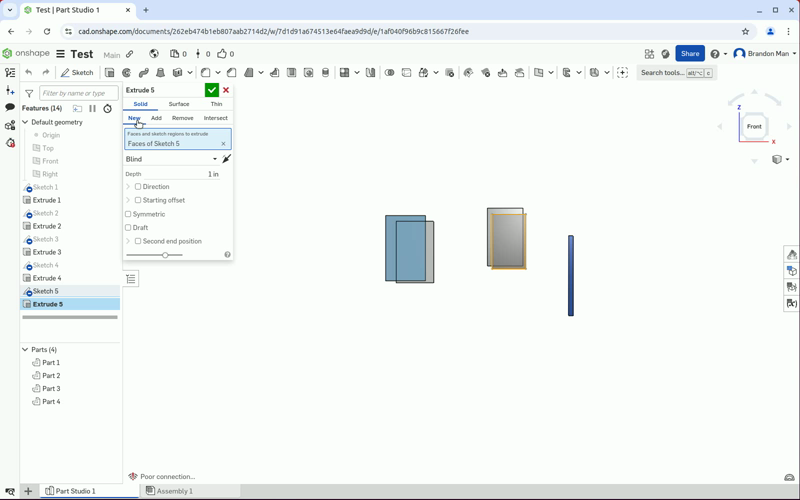
key(tab, 4)
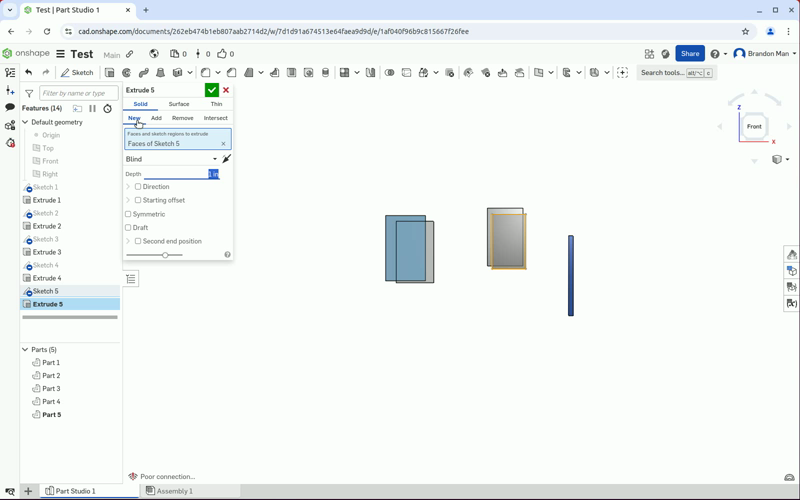
text(4.333)
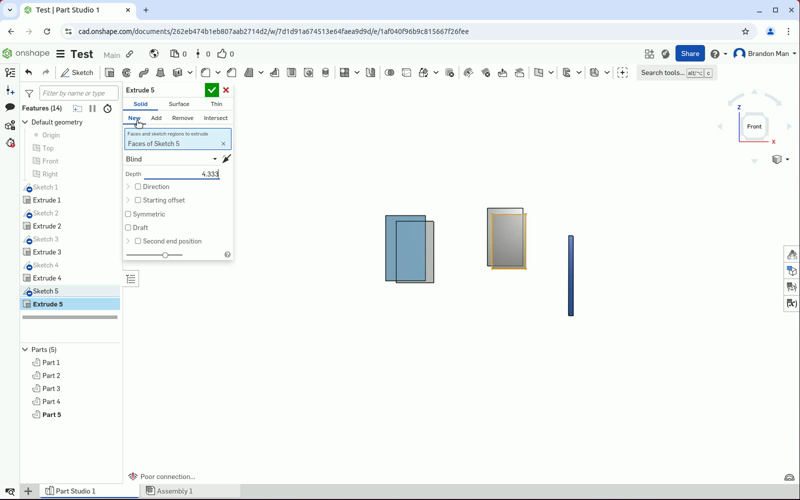
key(enter)
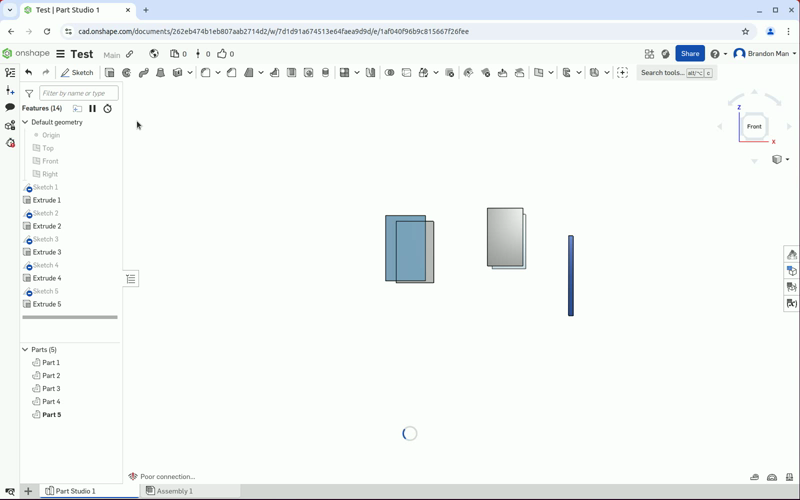
key(shift+h)
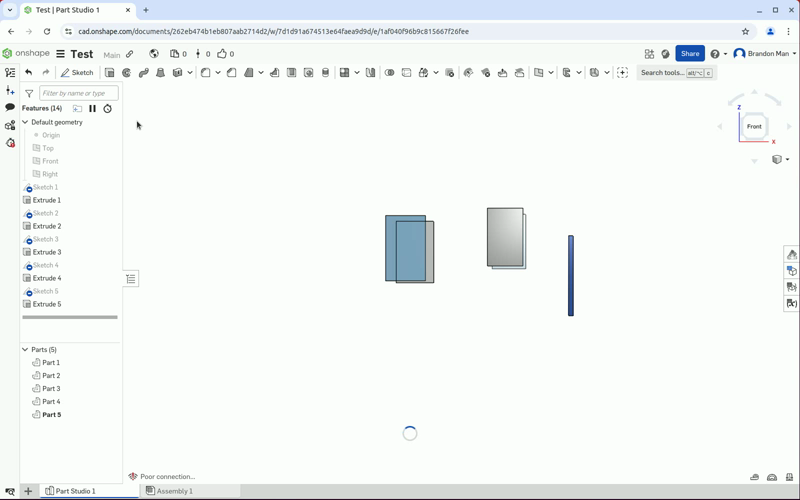
key(shift+h)
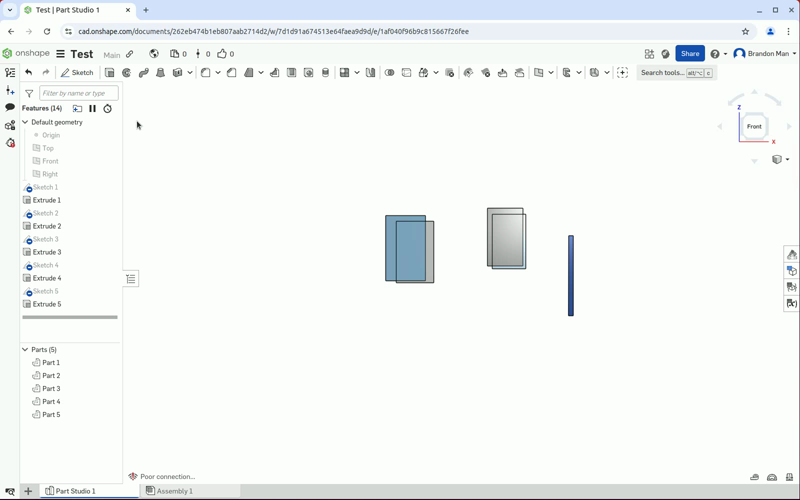
mouse_move(73, 189)
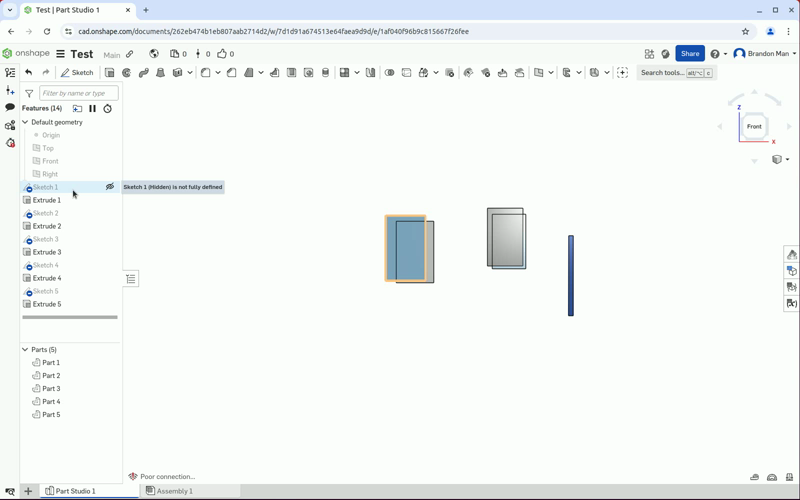
click(73, 189)
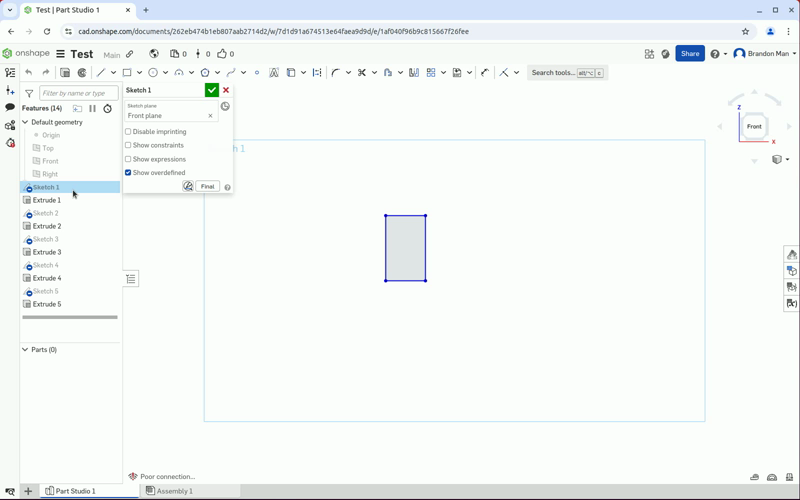
mouse_move(229, 92)
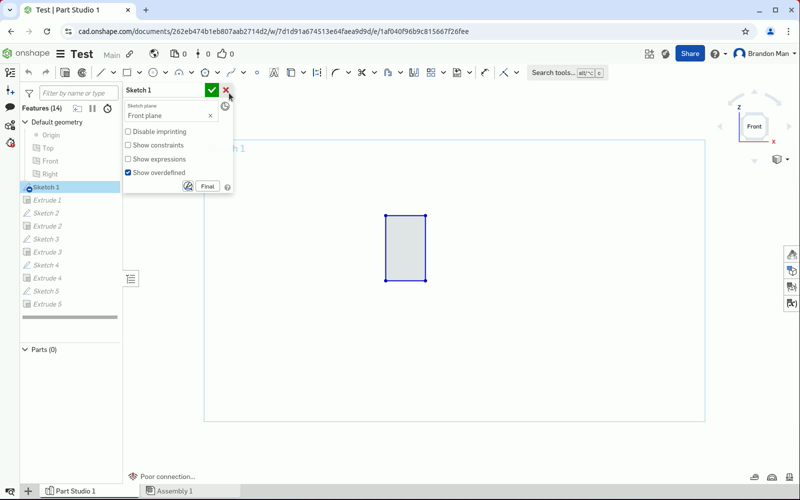
click(229, 92)
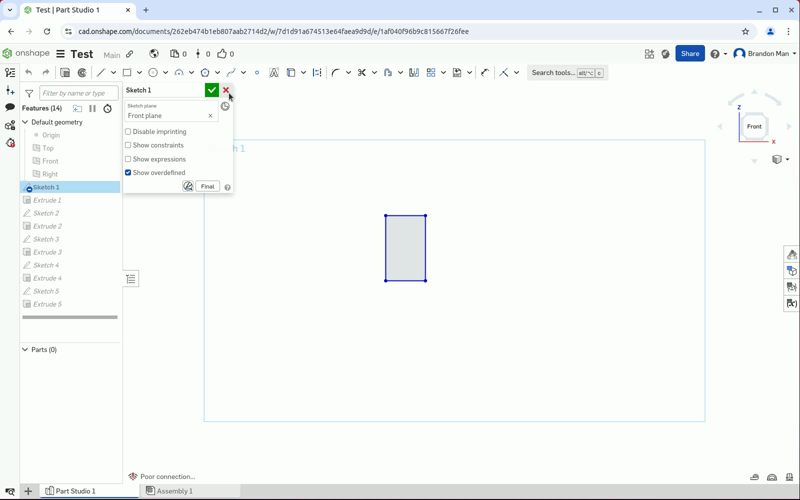
key(shift+s)
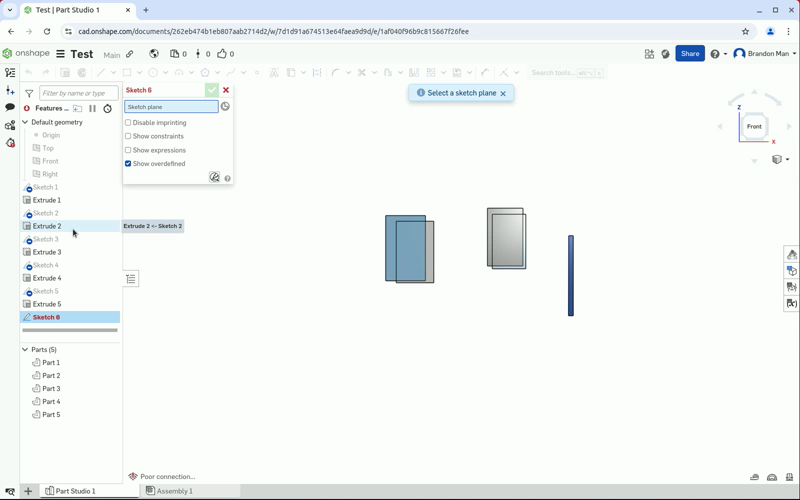
scroll(3)
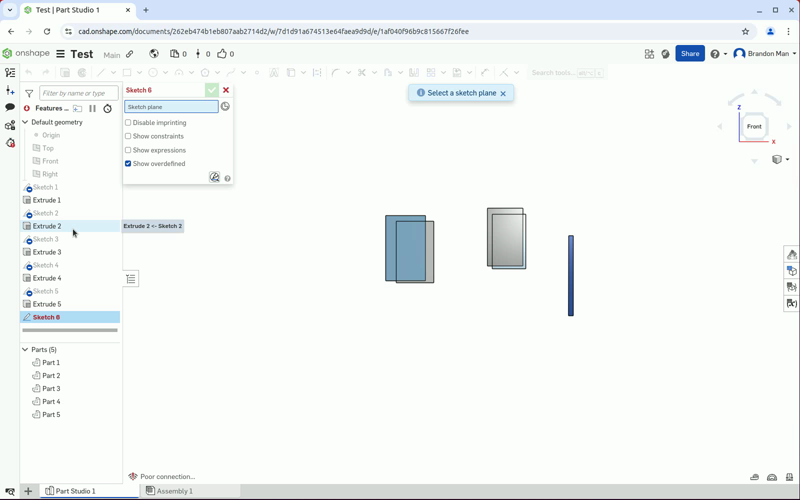
mouse_move(73, 163)
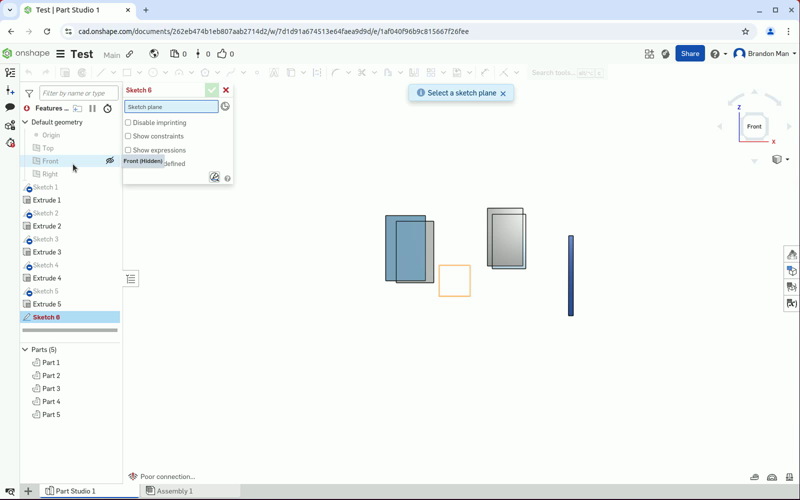
click(73, 163)
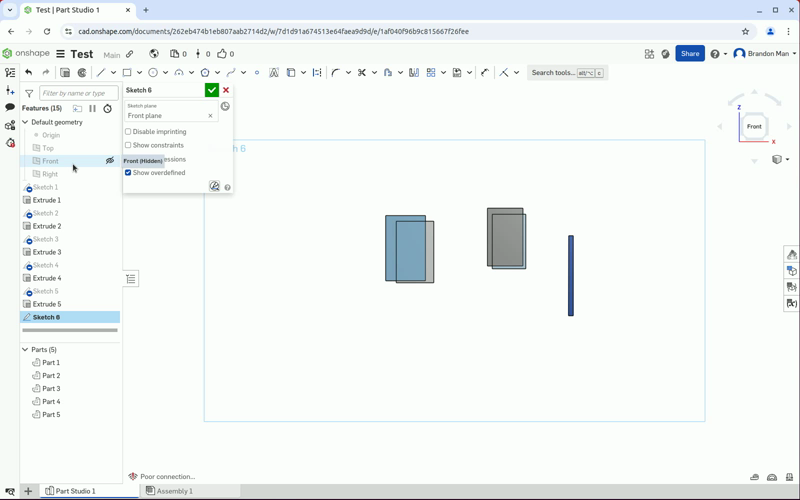
mouse_move(73, 352)
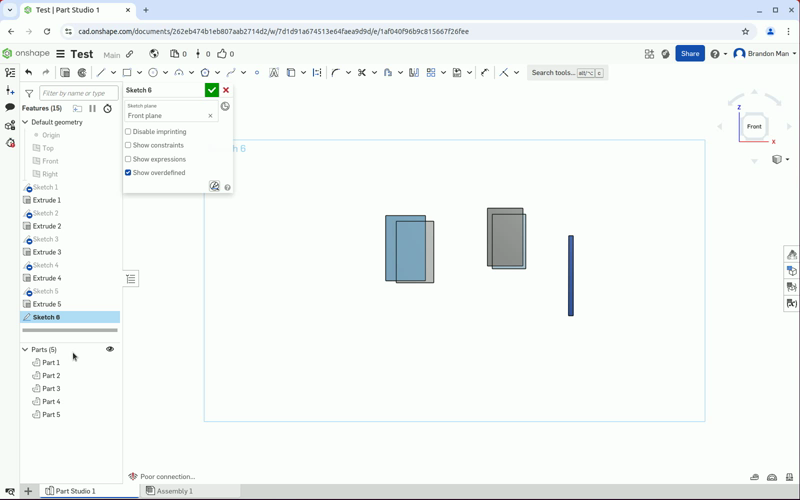
key(y)
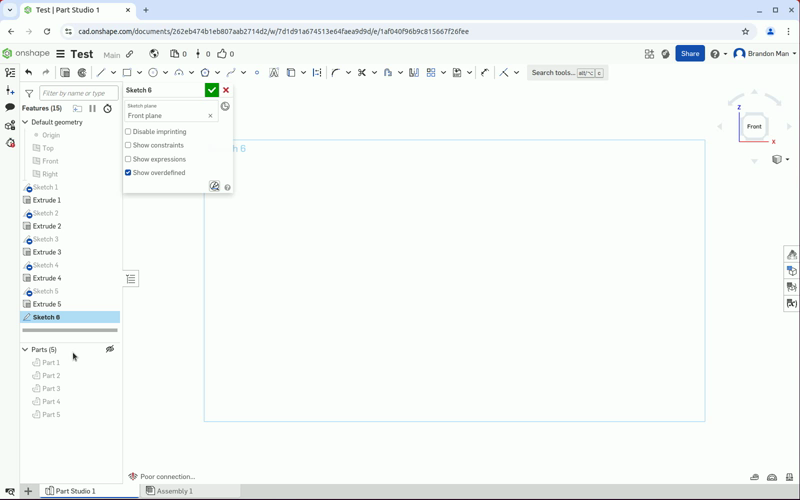
key(l)
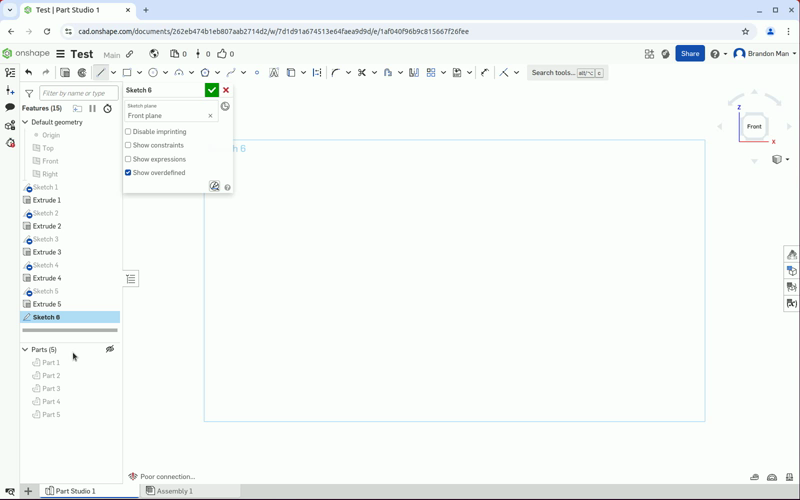
key_down(shift)
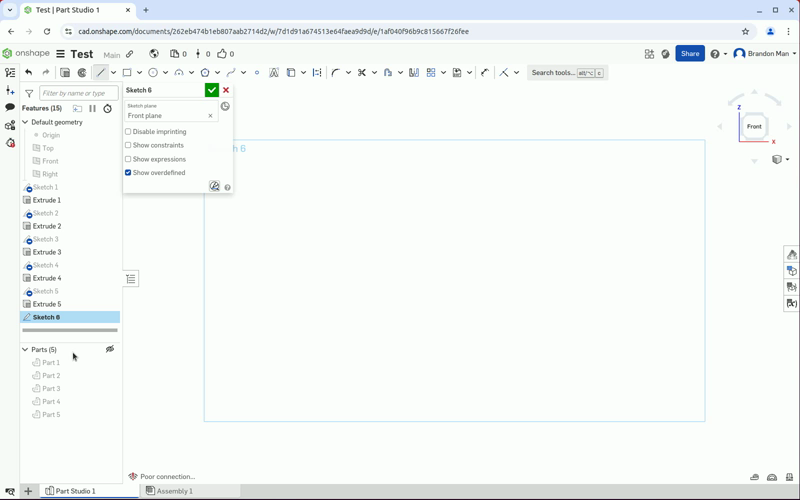
mouse_move(568, 315)
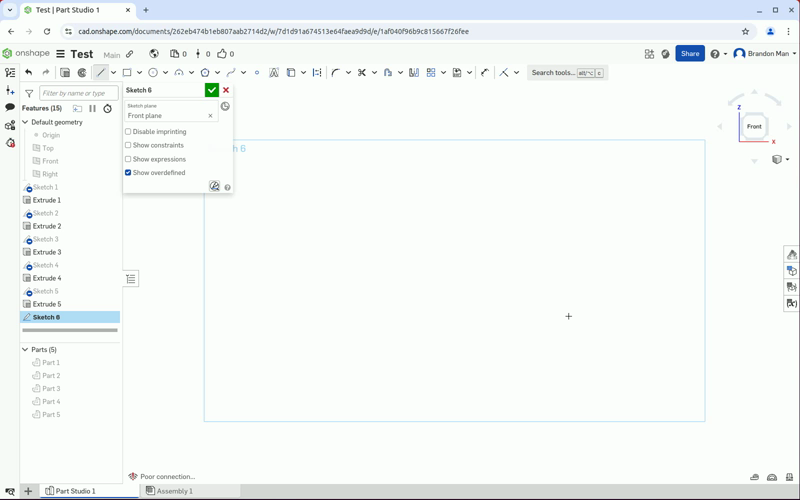
click(568, 315)
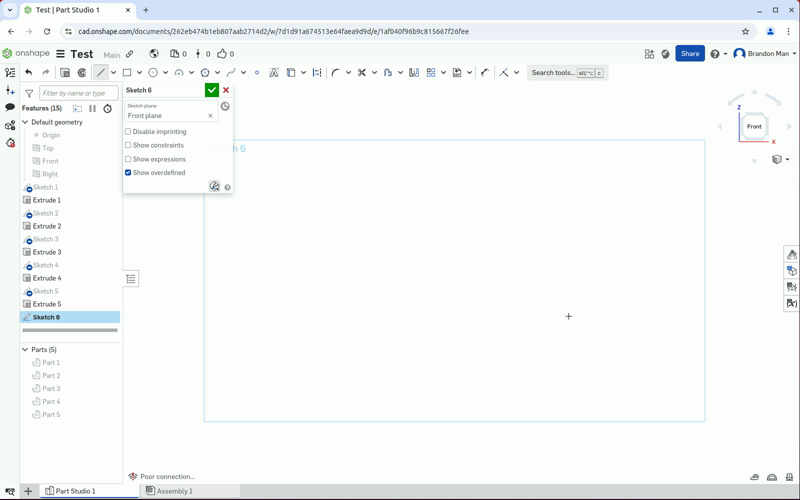
key_up(shift)
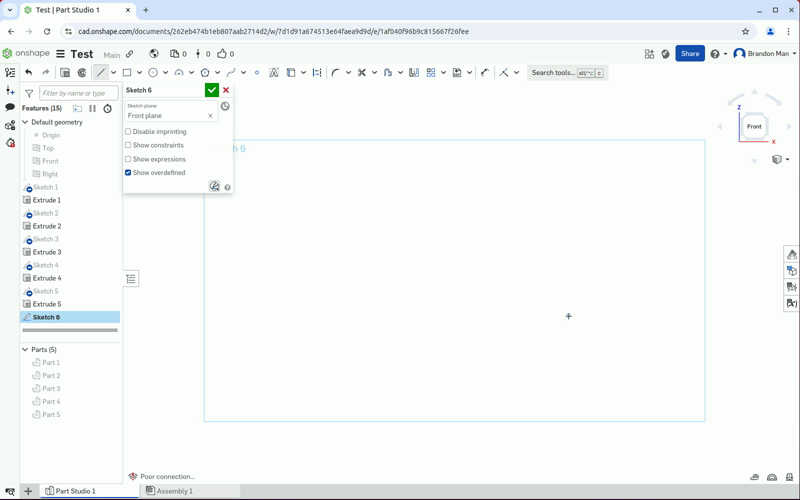
key_down(shift)
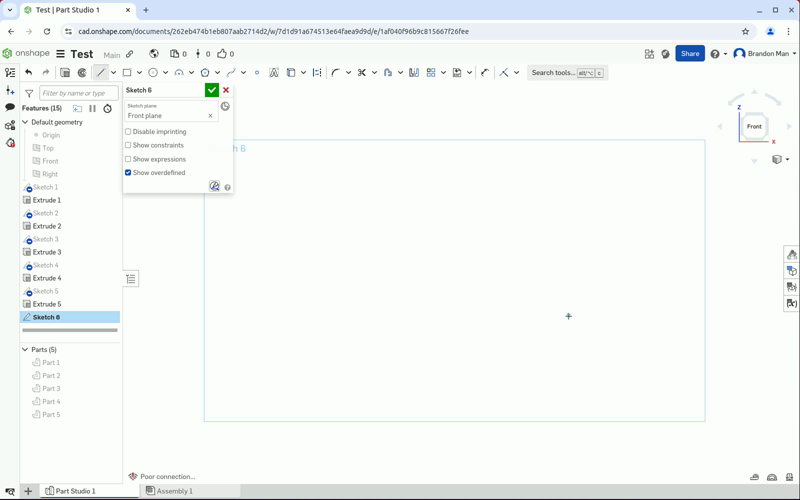
mouse_move(589, 315)
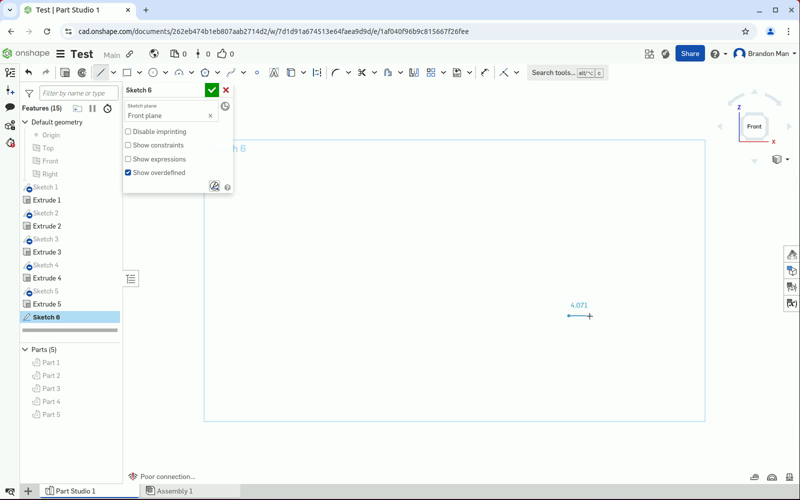
mouse_move(573, 315)
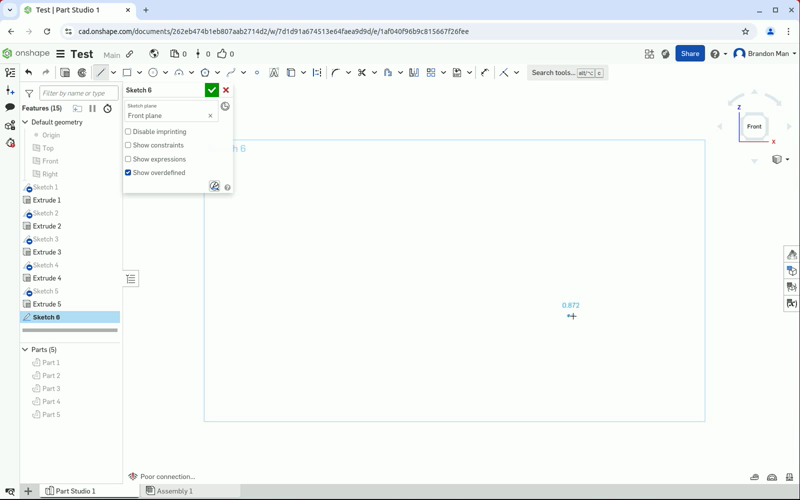
scroll(6)
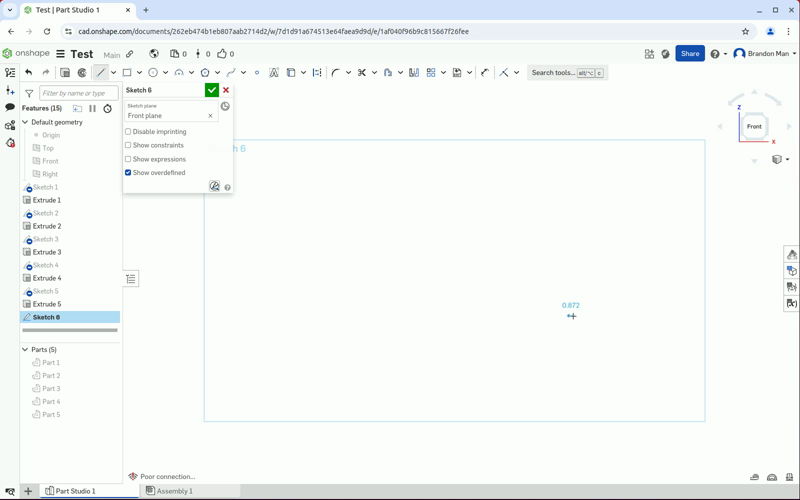
scroll(6)
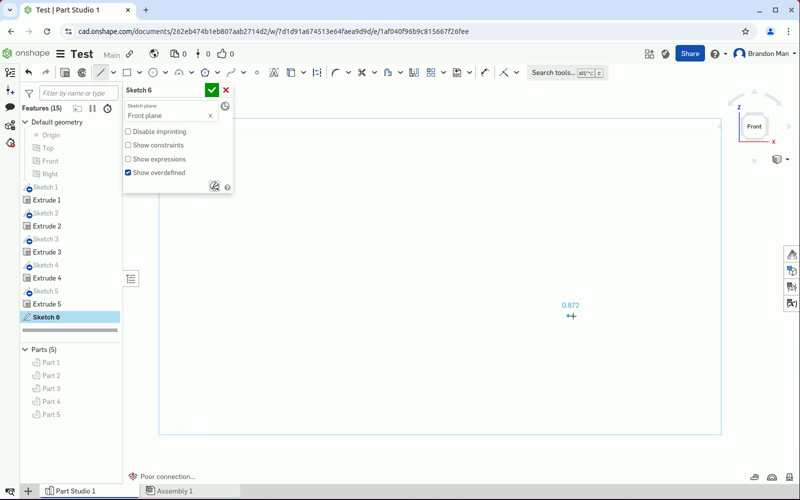
scroll(6)
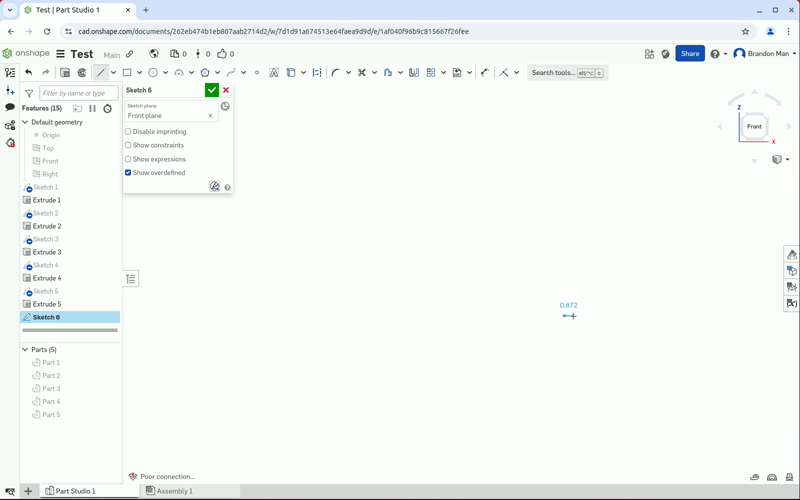
scroll(6)
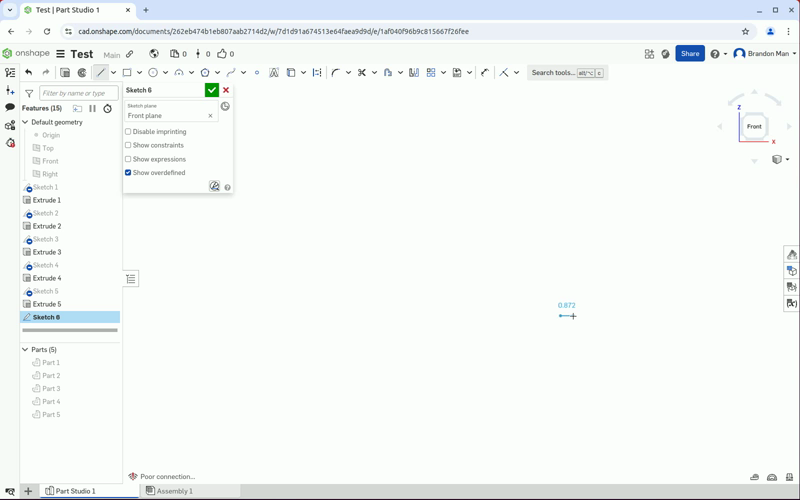
scroll(6)
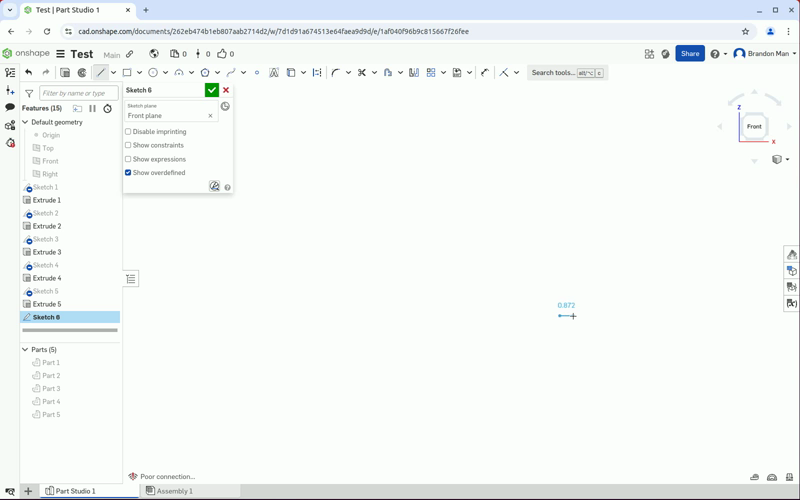
scroll(6)
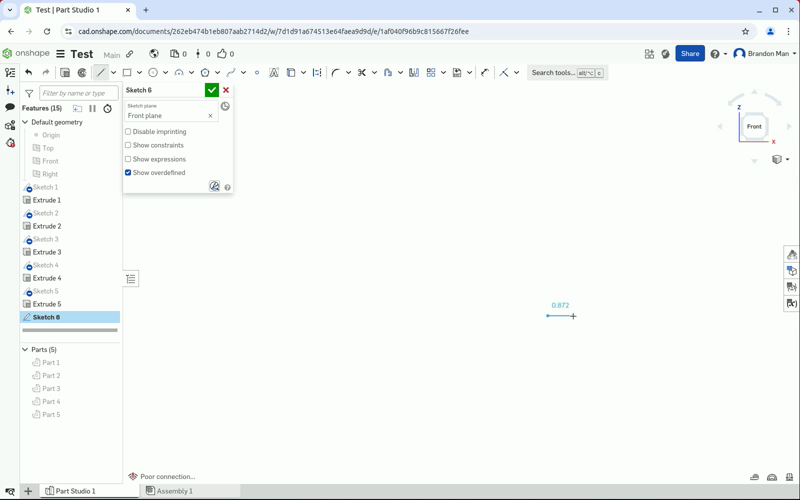
scroll(6)
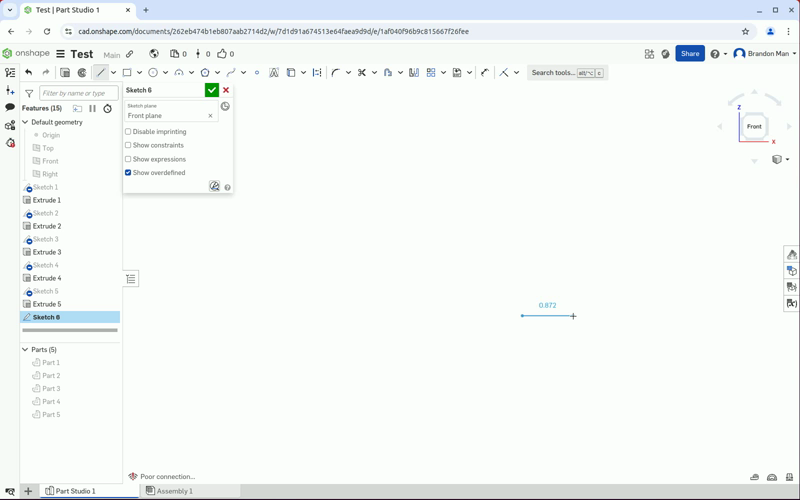
click(573, 315)
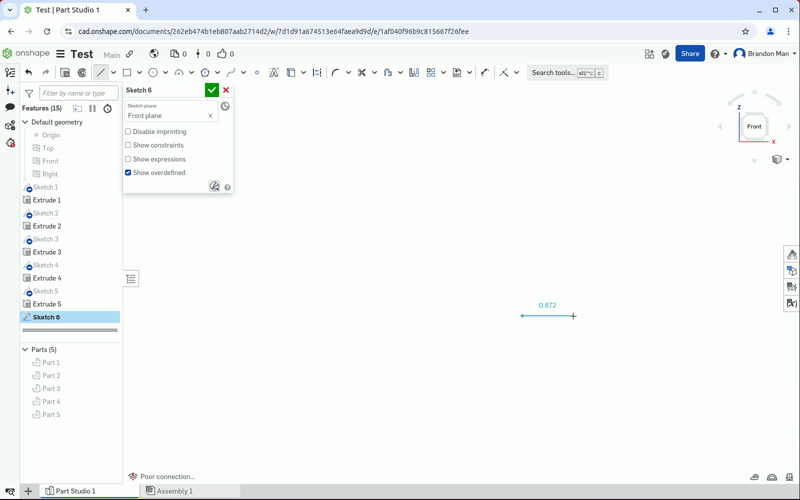
scroll(-6)
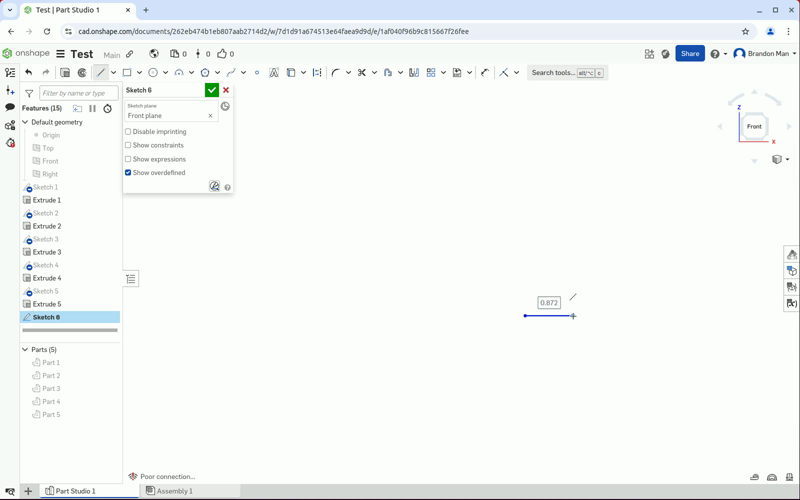
scroll(-6)
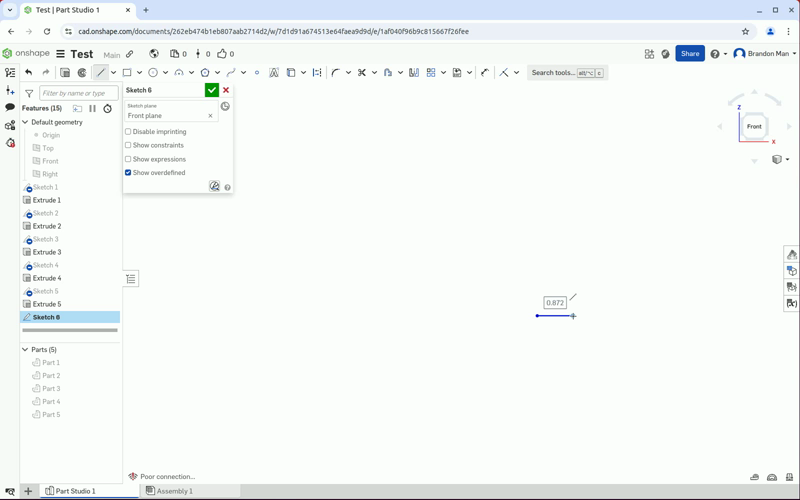
scroll(-6)
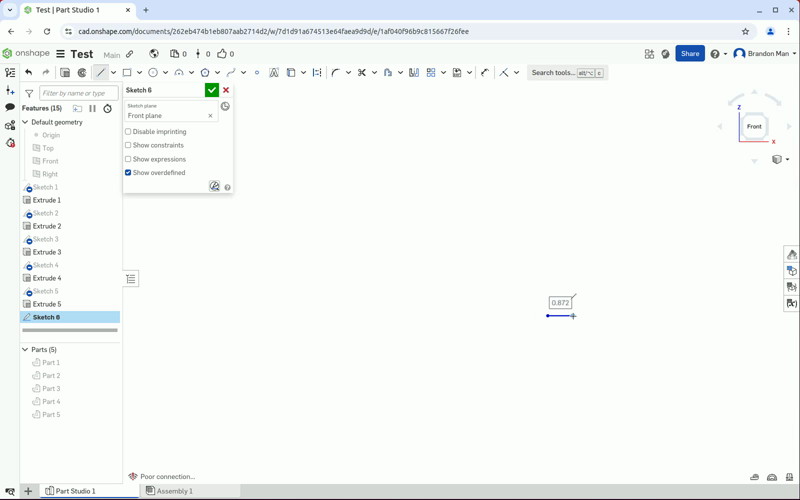
scroll(-6)
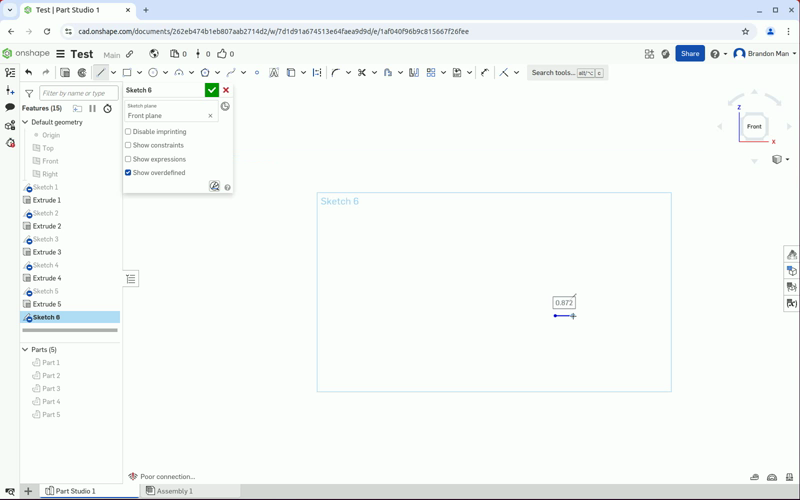
scroll(-6)
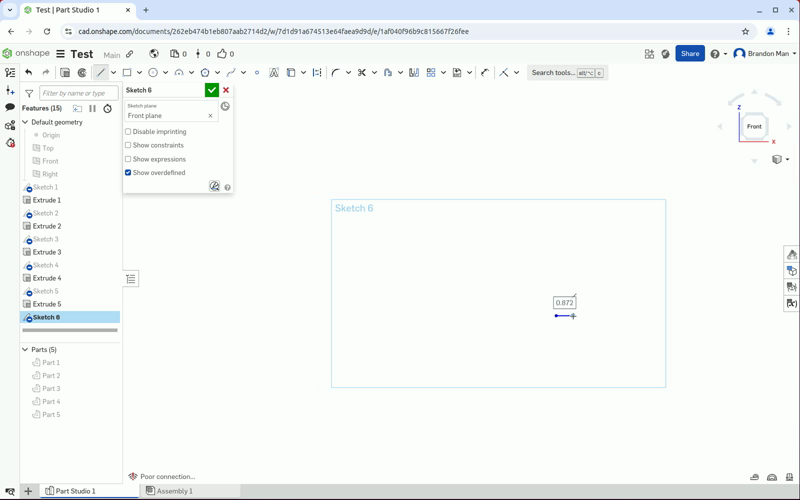
scroll(-6)
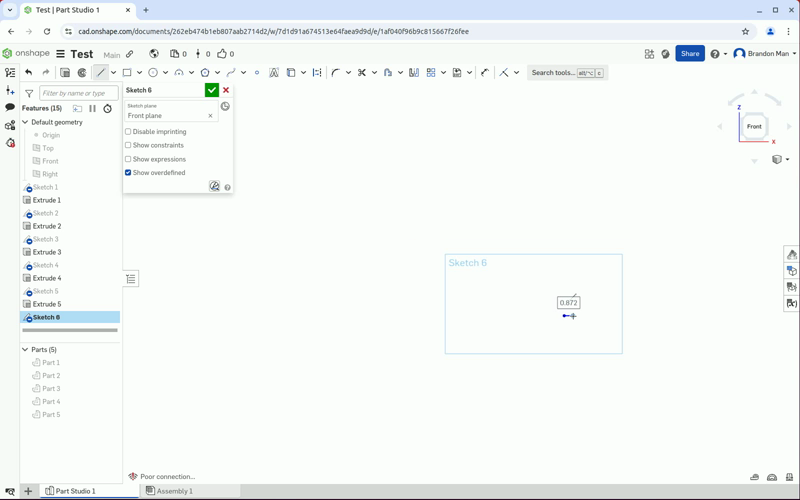
scroll(-6)
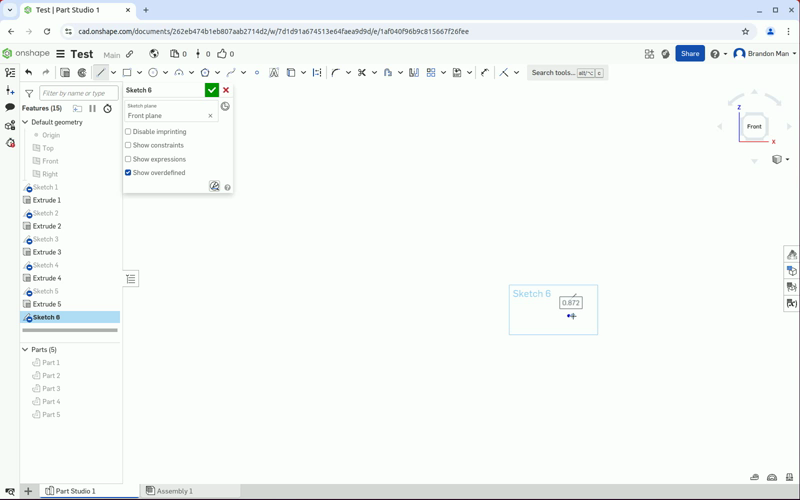
key_up(shift)
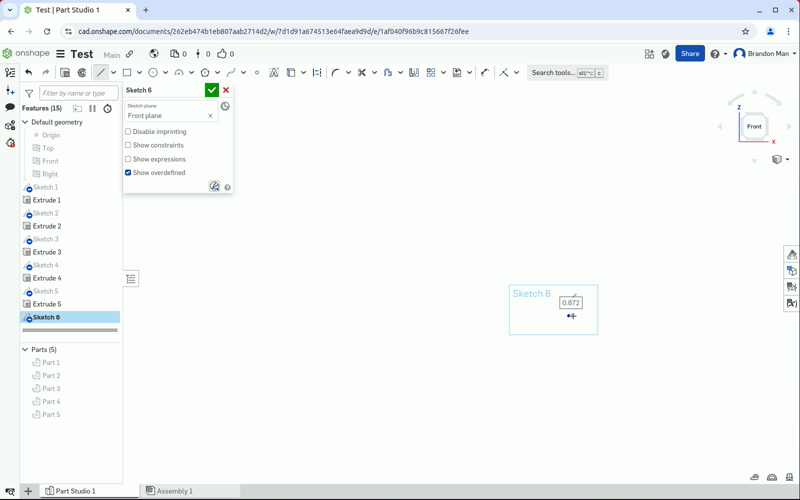
key_down(shift)
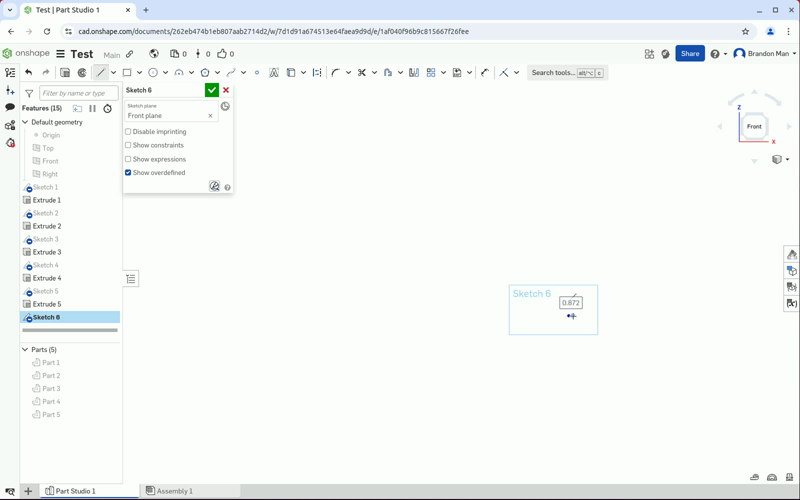
mouse_move(573, 235)
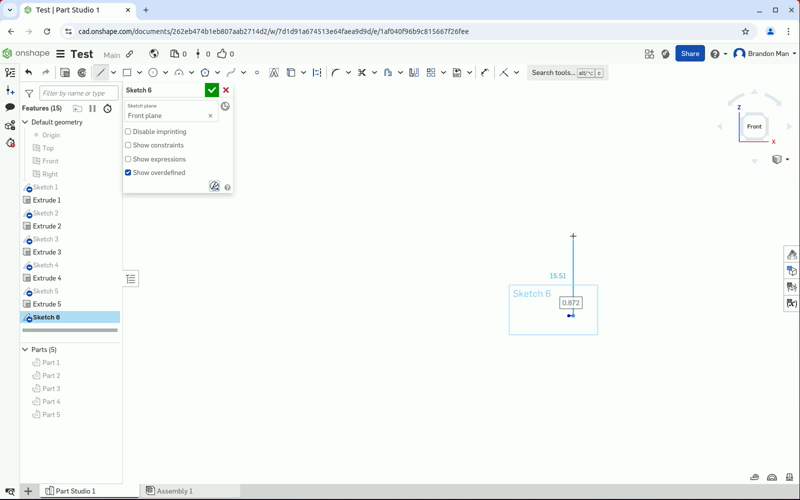
click(573, 235)
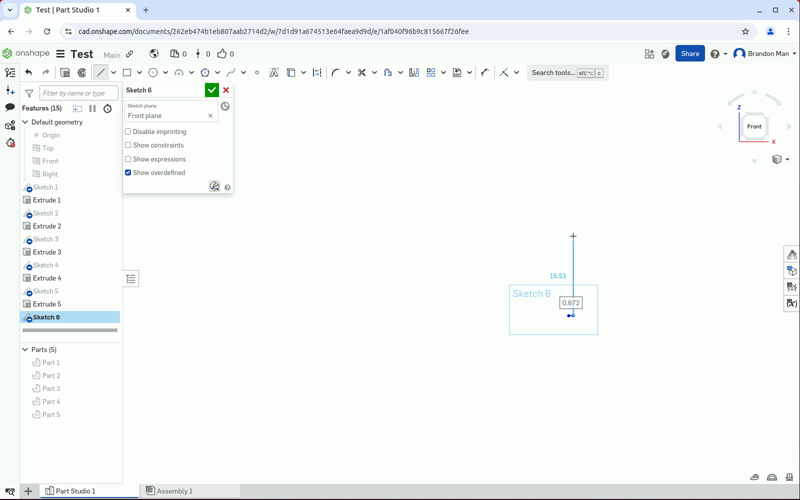
key_up(shift)
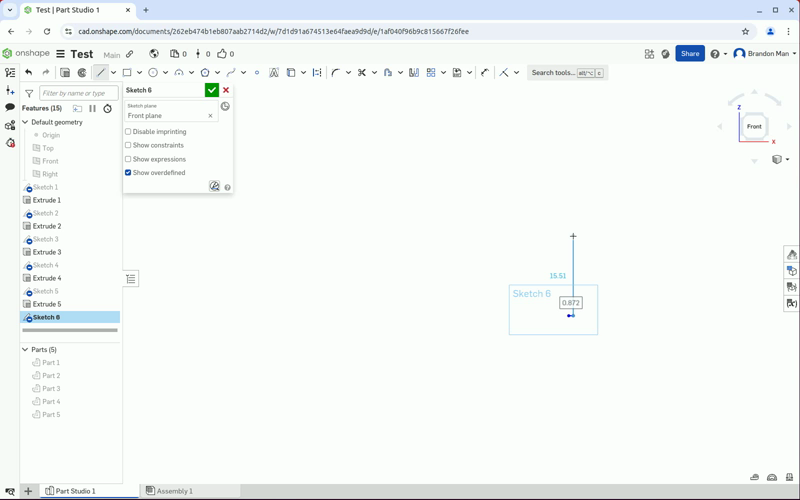
key_down(shift)
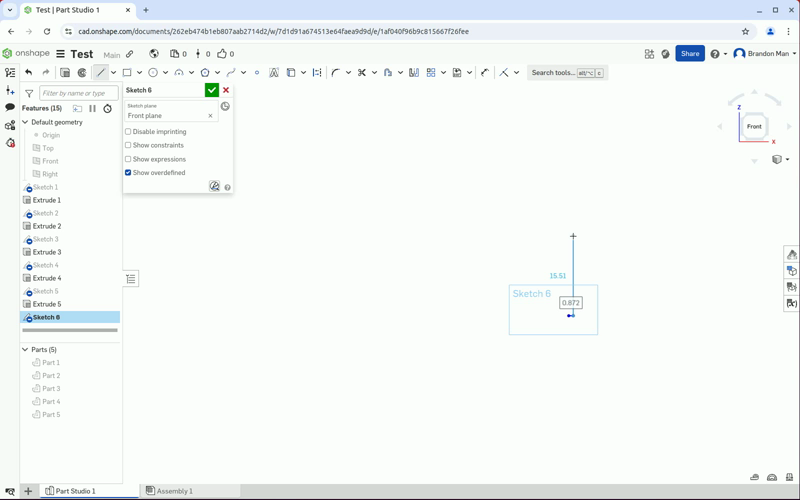
mouse_move(589, 235)
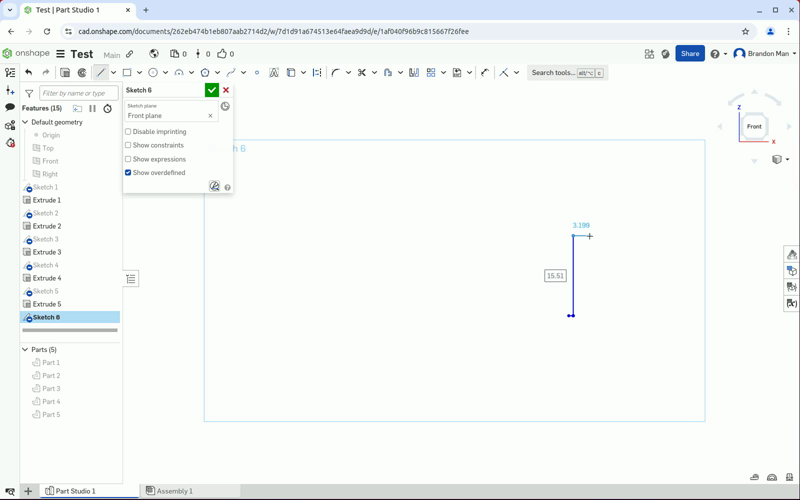
mouse_move(568, 235)
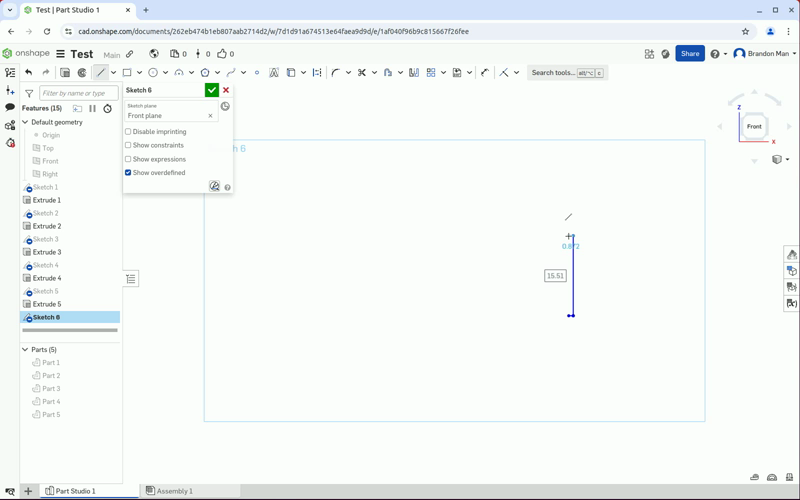
scroll(6)
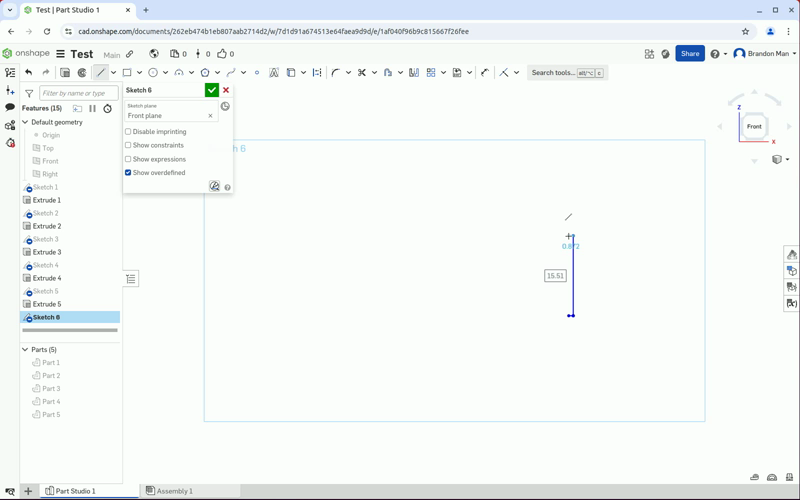
scroll(6)
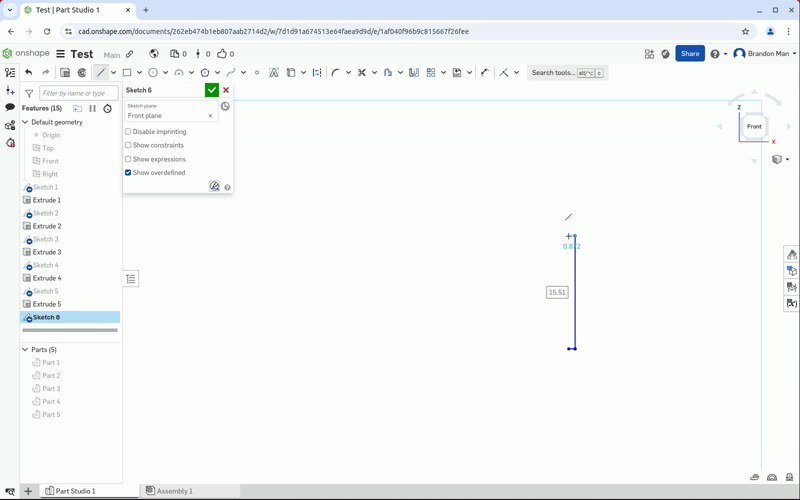
scroll(6)
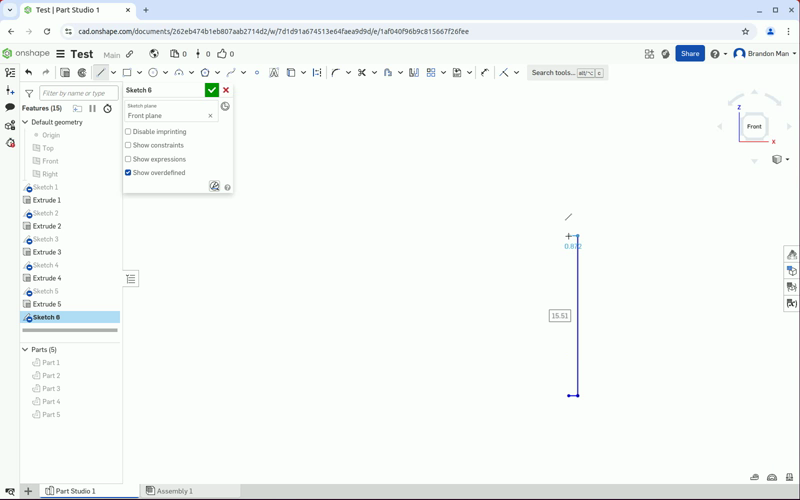
scroll(6)
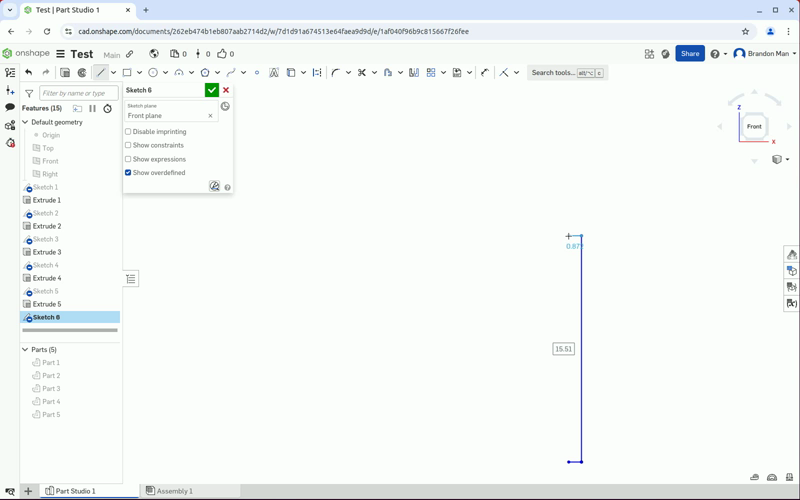
scroll(6)
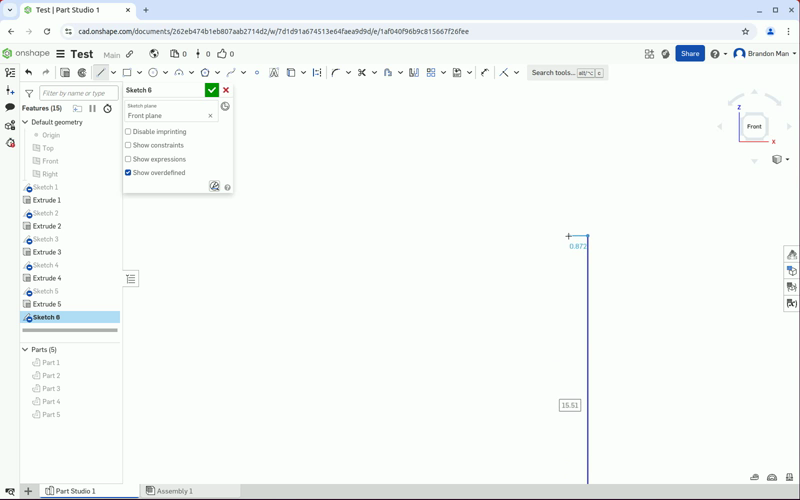
scroll(6)
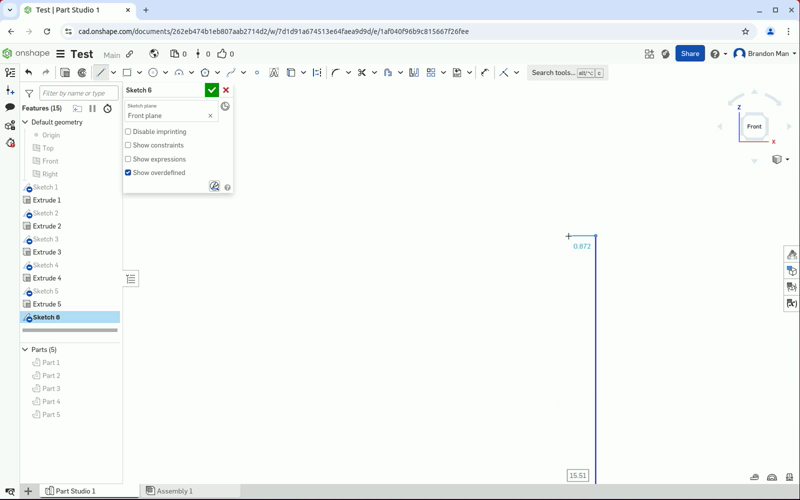
scroll(6)
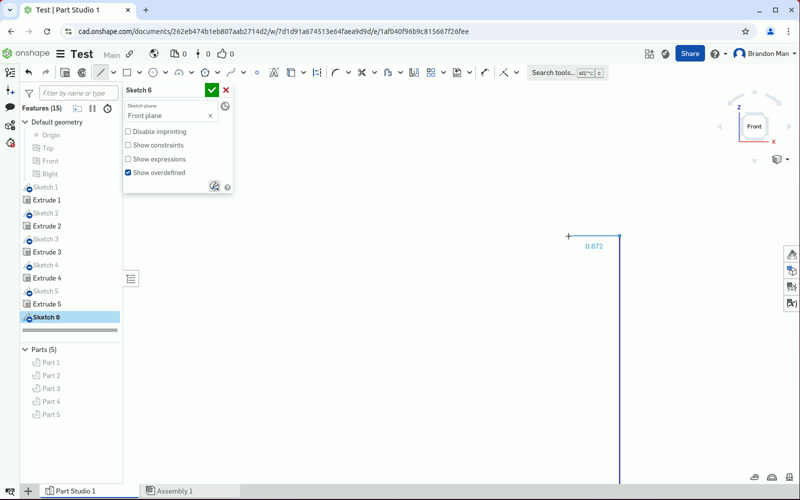
click(568, 235)
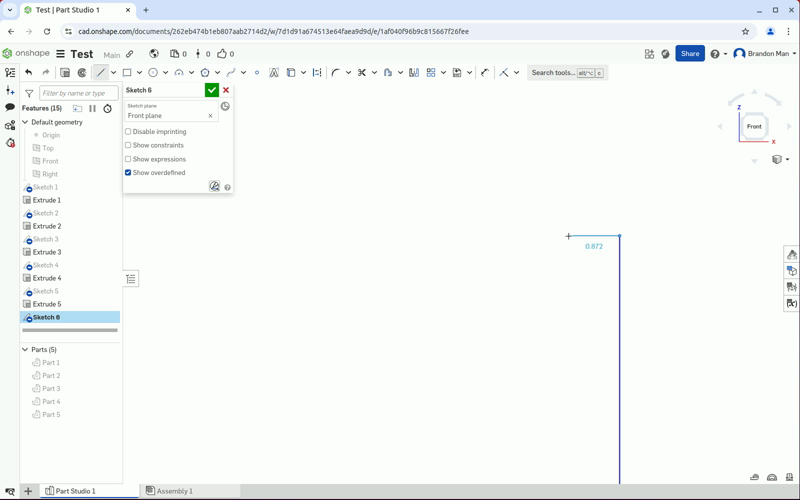
scroll(-6)
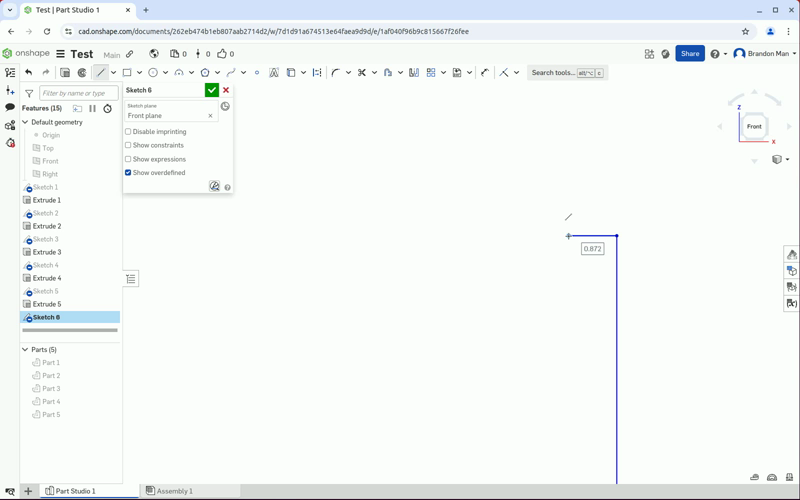
scroll(-6)
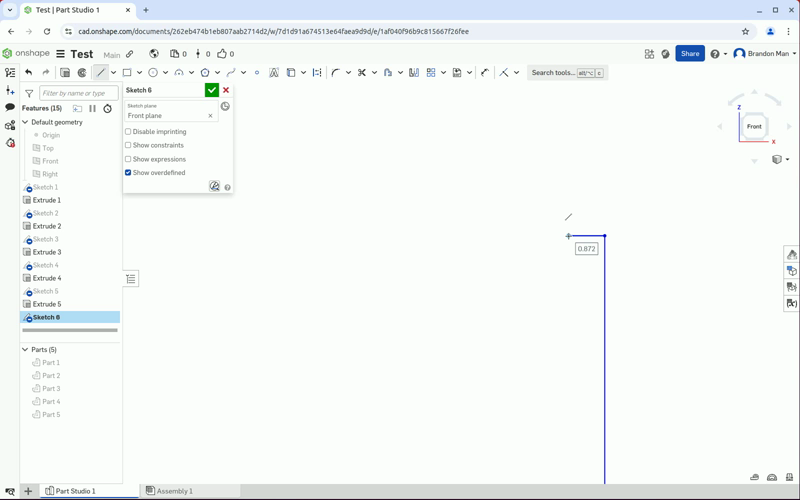
scroll(-6)
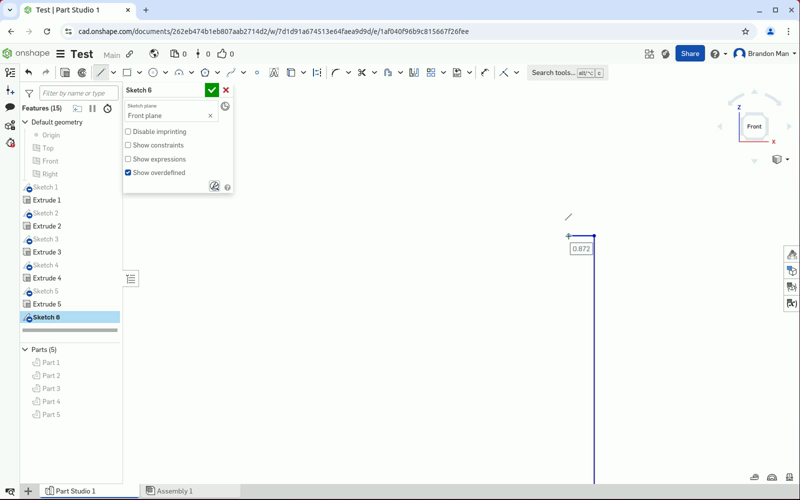
scroll(-6)
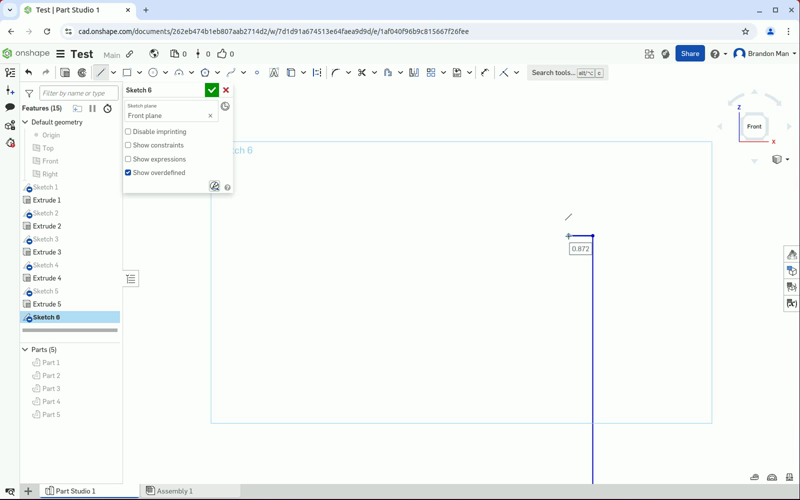
scroll(-6)
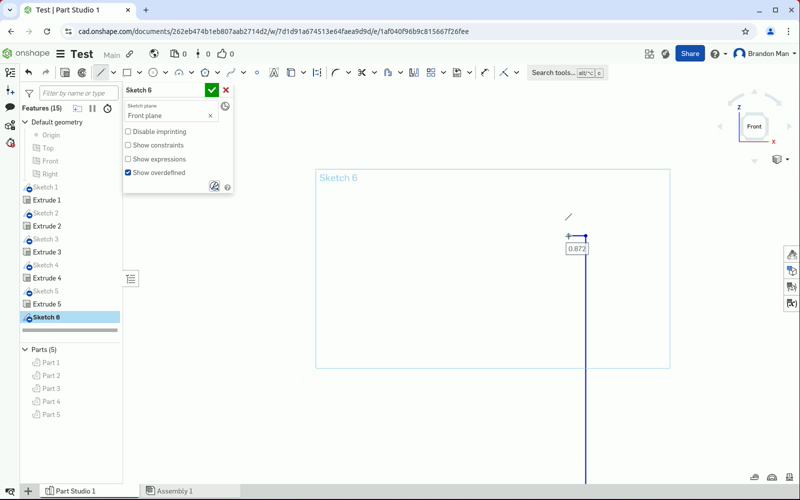
scroll(-6)
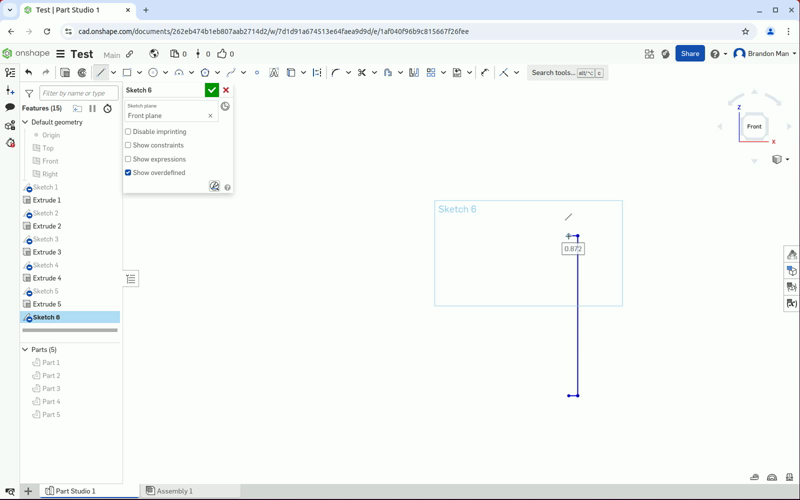
scroll(-6)
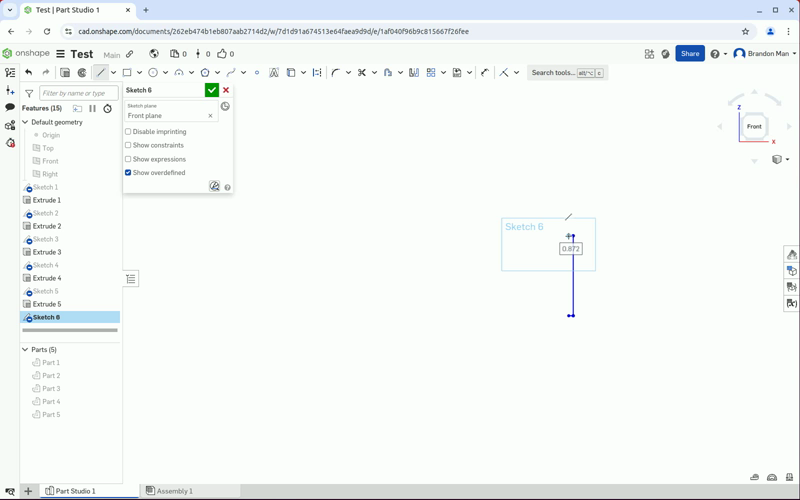
key_up(shift)
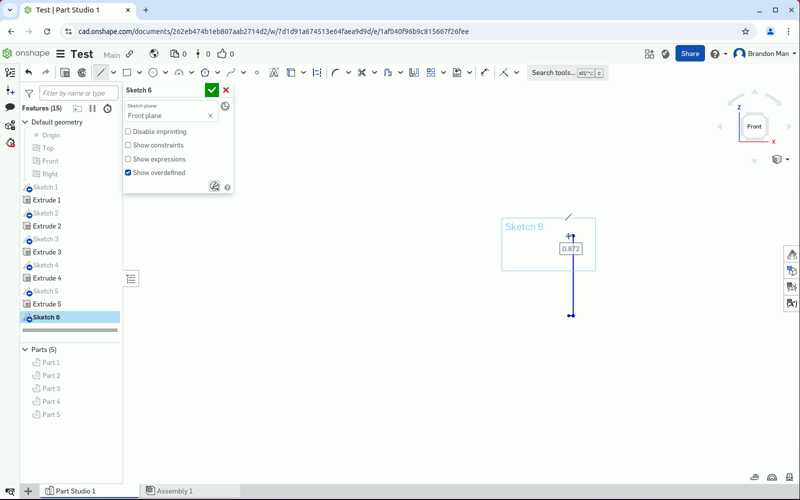
key_down(shift)
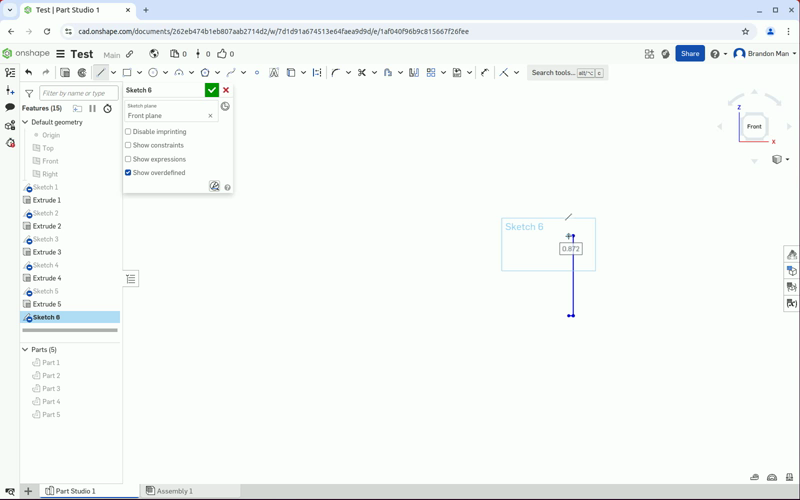
mouse_move(568, 315)
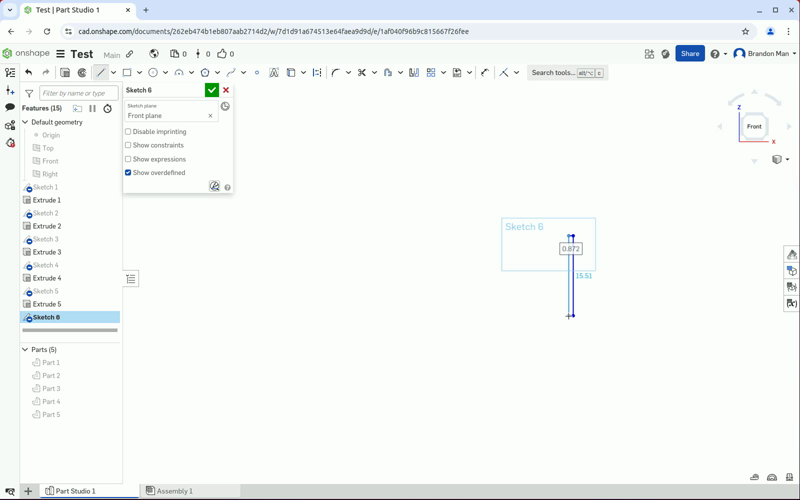
scroll(6)
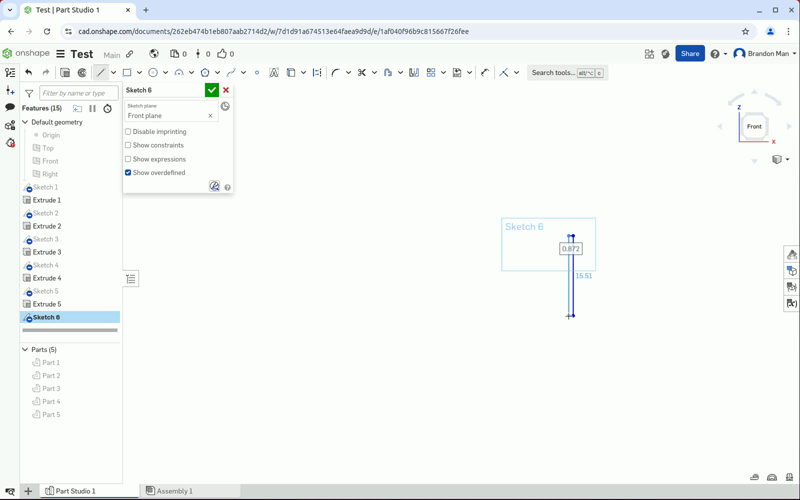
scroll(6)
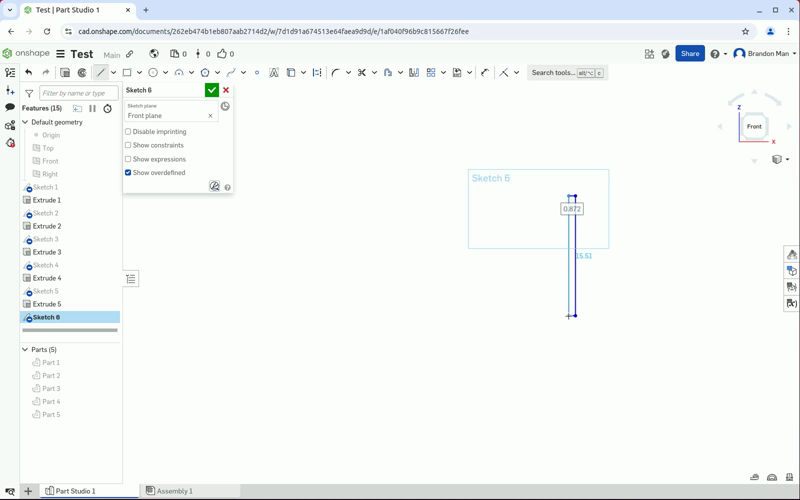
scroll(6)
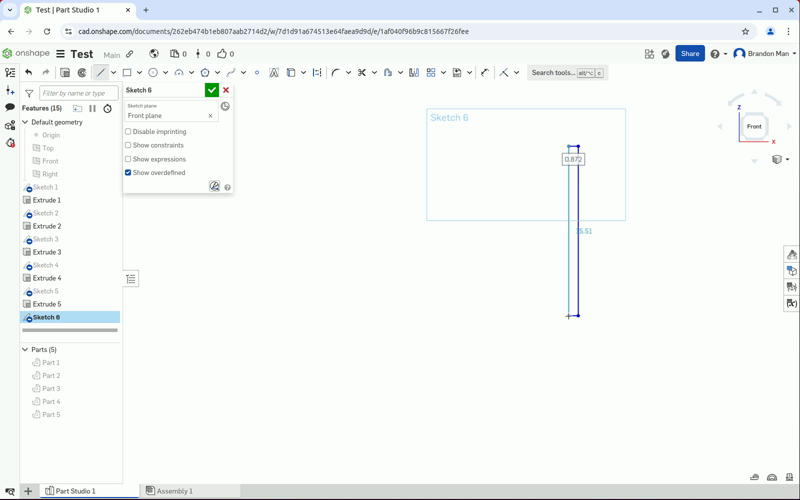
scroll(6)
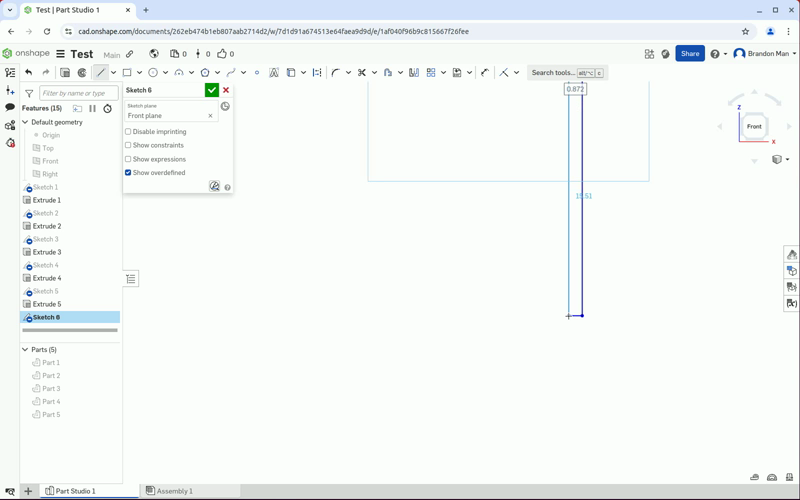
scroll(6)
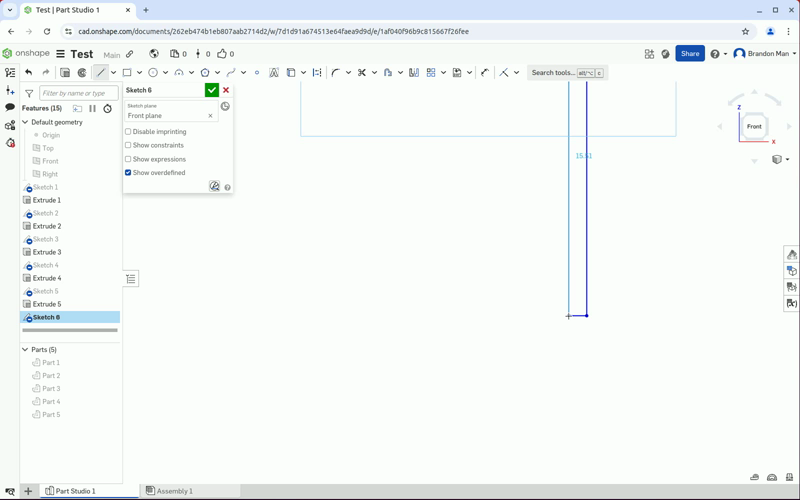
scroll(6)
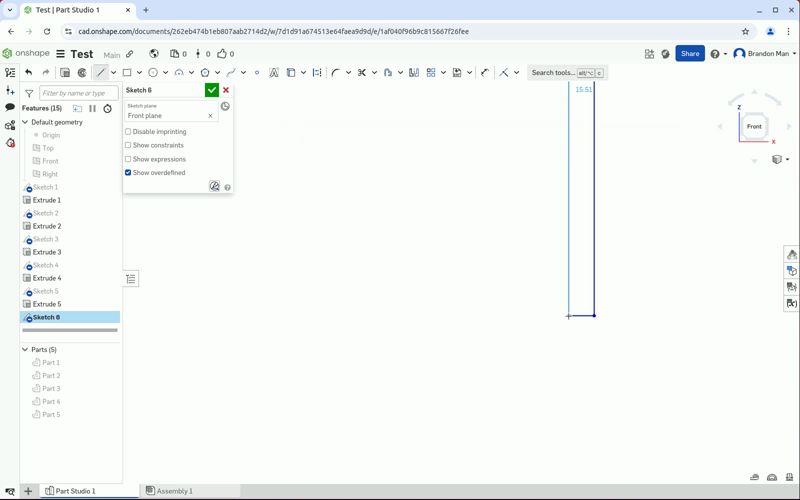
scroll(6)
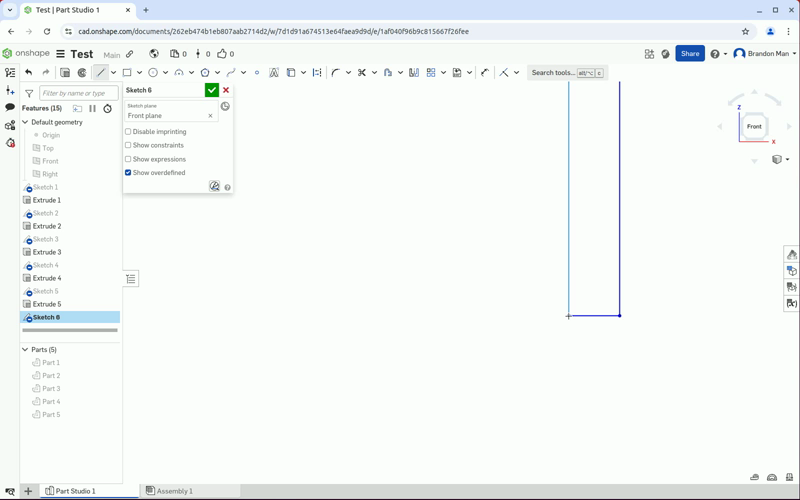
key_up(shift)
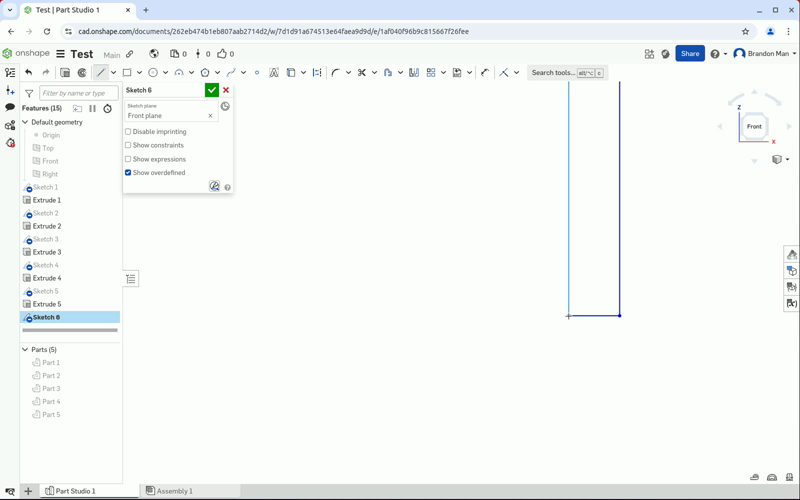
click(568, 315)
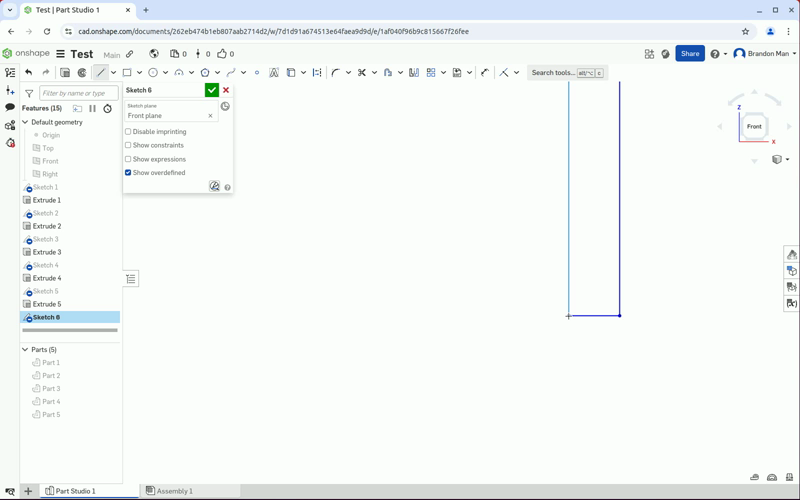
scroll(-6)
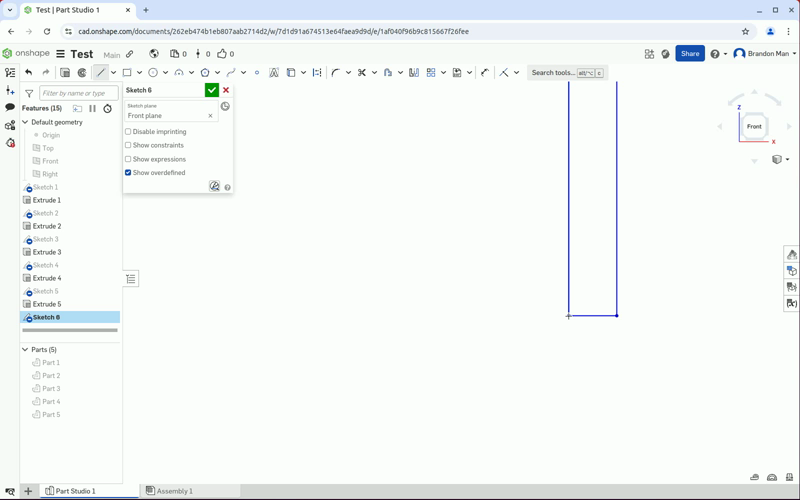
scroll(-6)
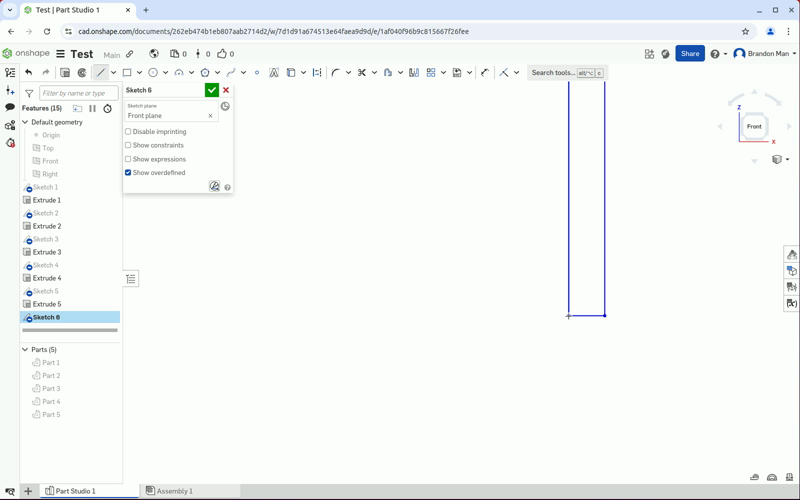
scroll(-6)
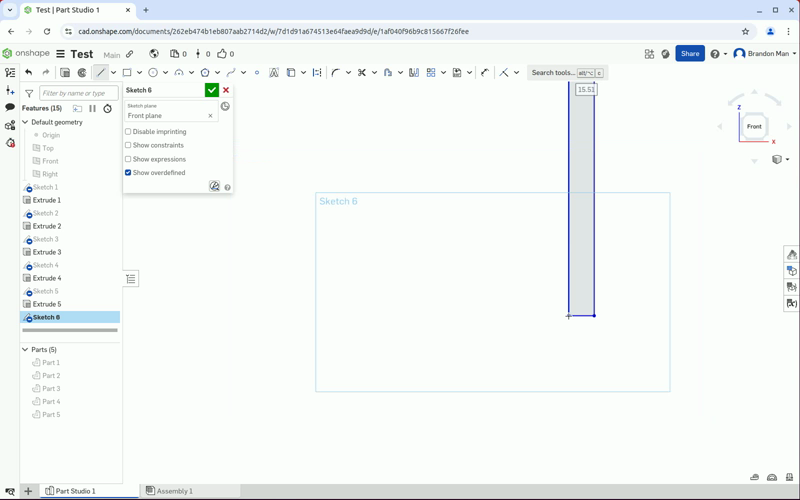
scroll(-6)
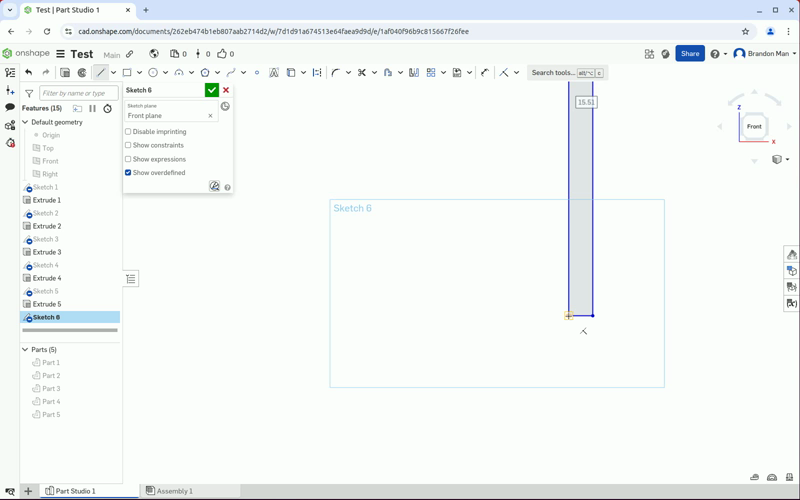
scroll(-6)
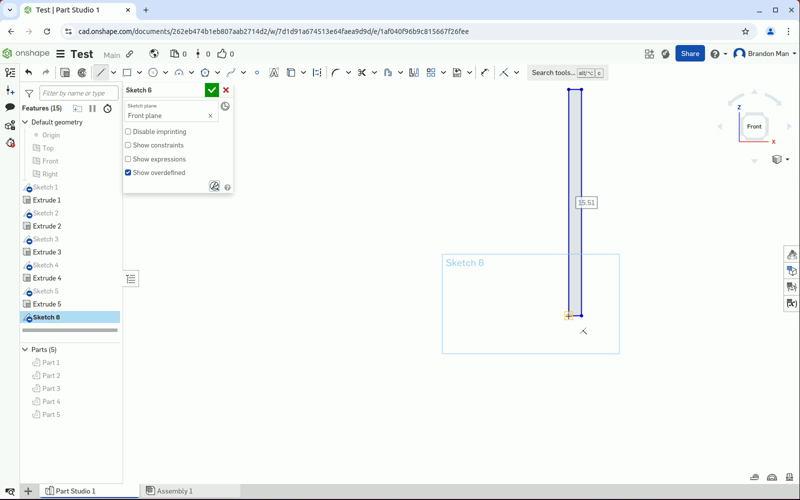
scroll(-6)
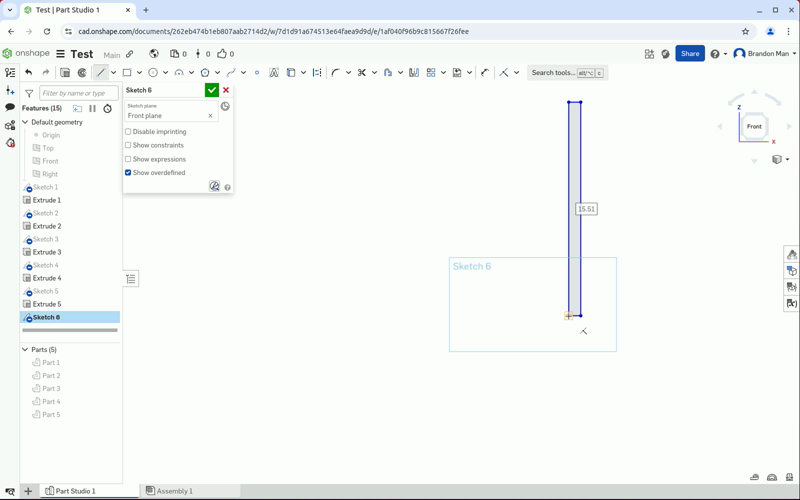
scroll(-6)
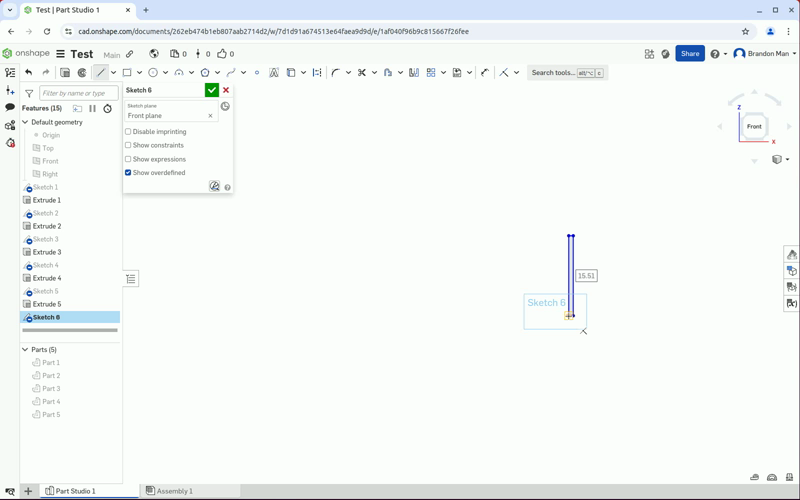
key(esc)
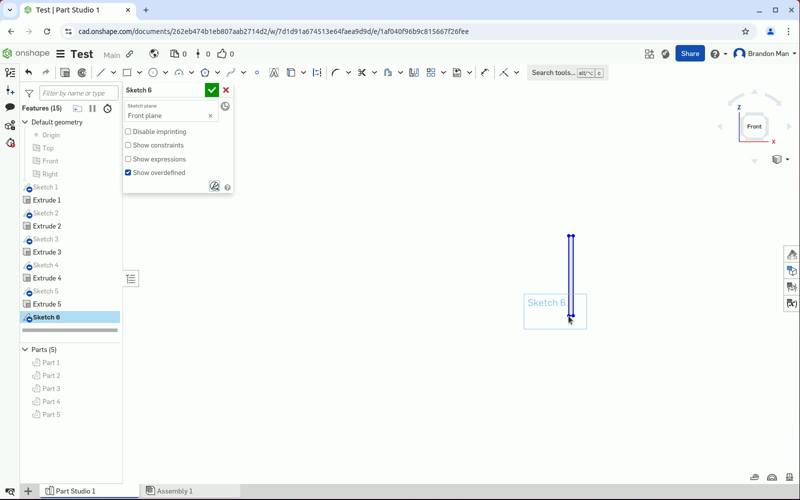
mouse_move(571, 245)
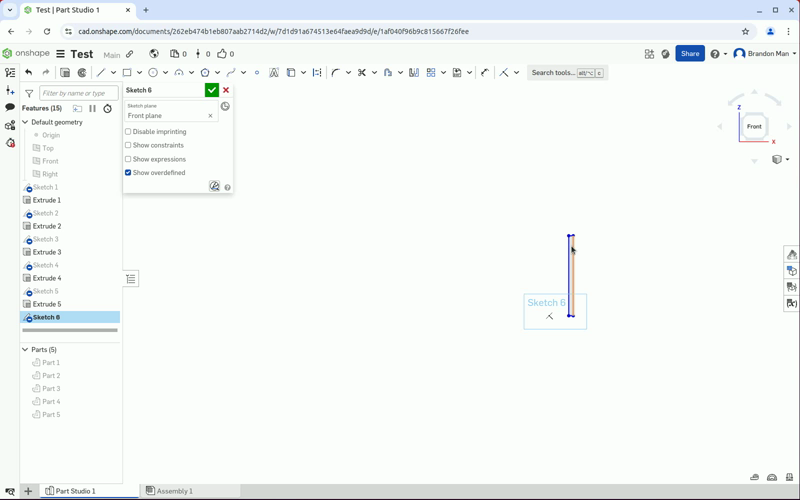
scroll(6)
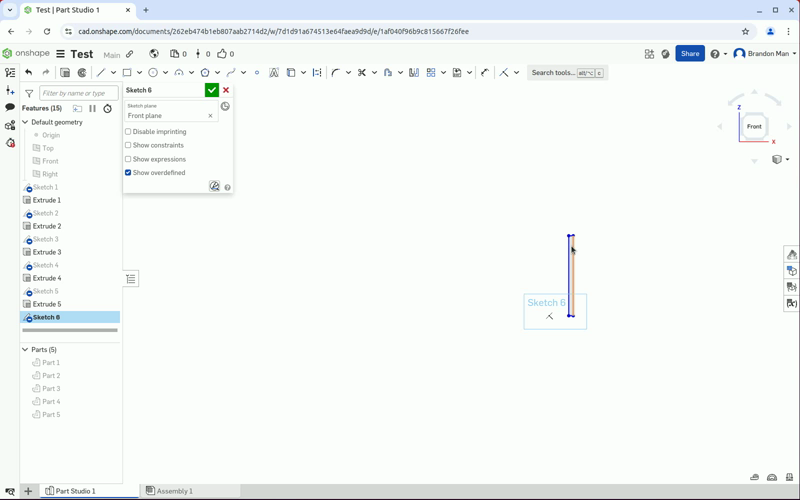
scroll(6)
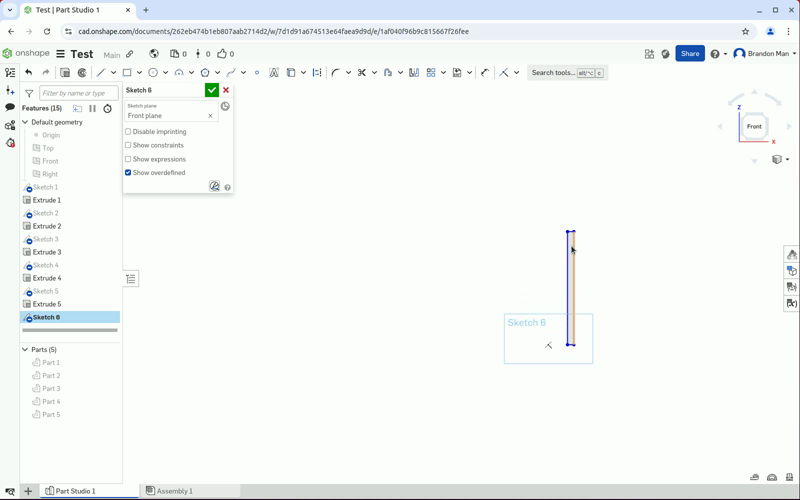
scroll(6)
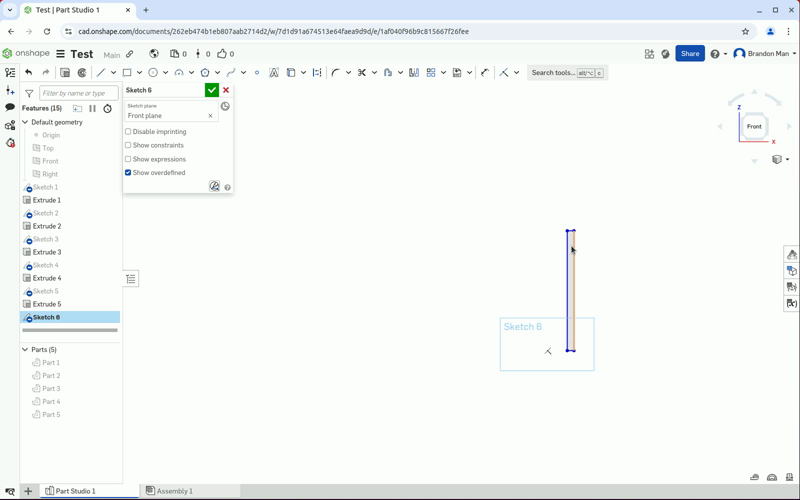
scroll(6)
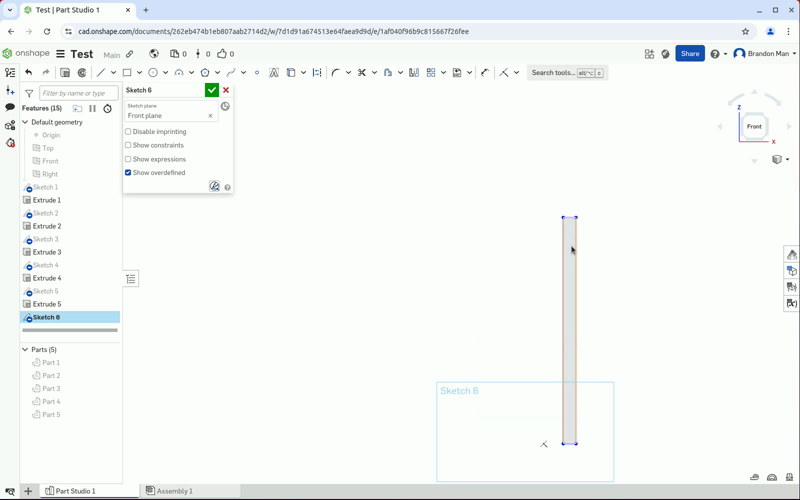
scroll(6)
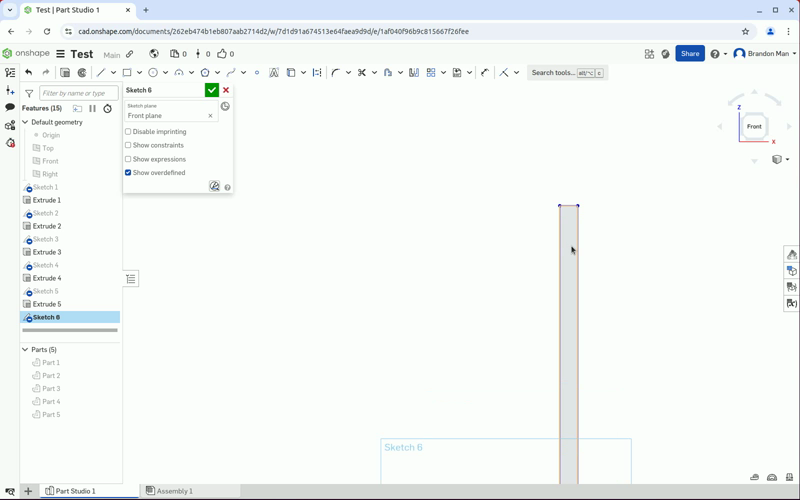
scroll(6)
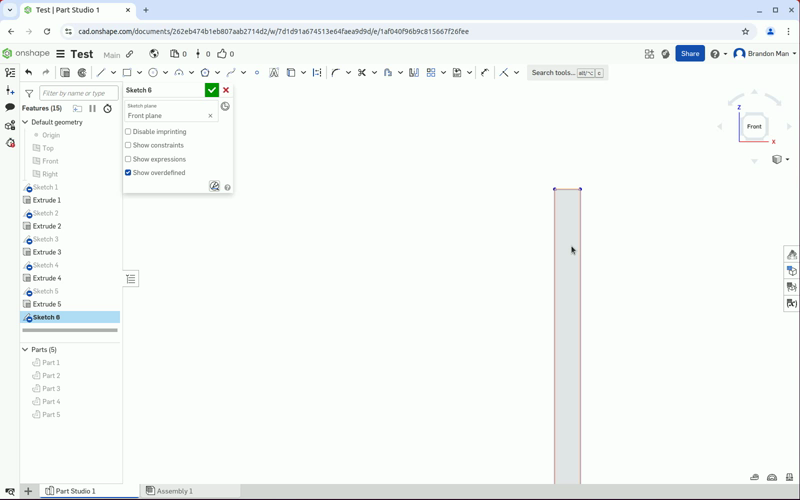
scroll(6)
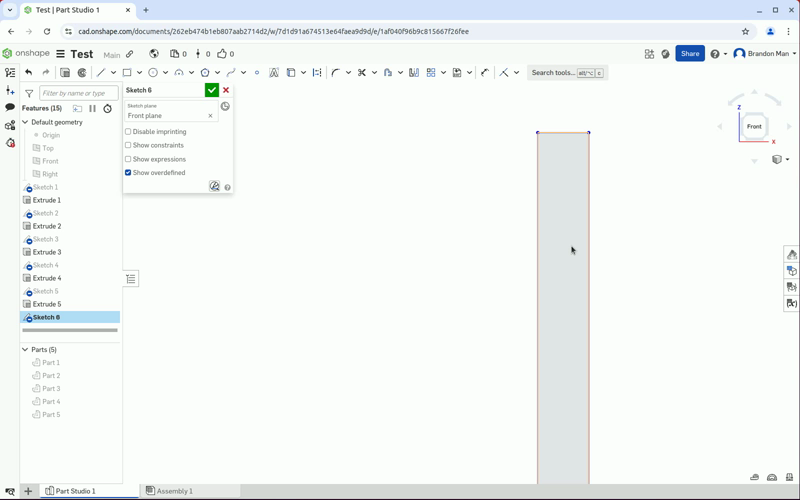
click(571, 245)
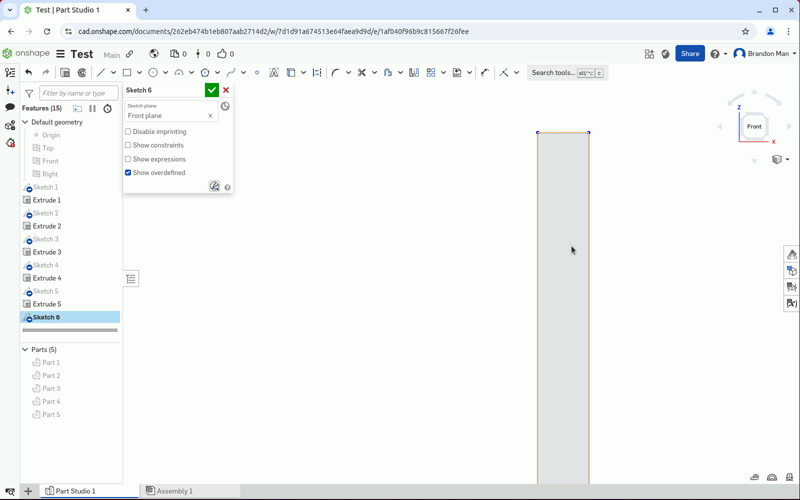
scroll(-6)
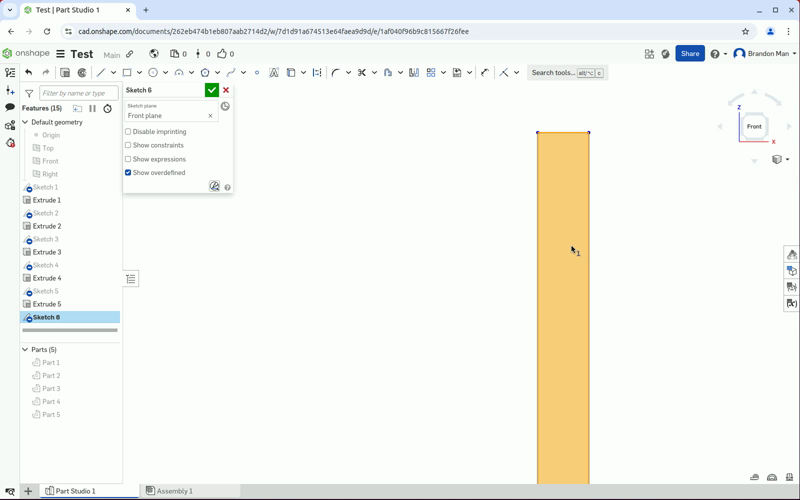
scroll(-6)
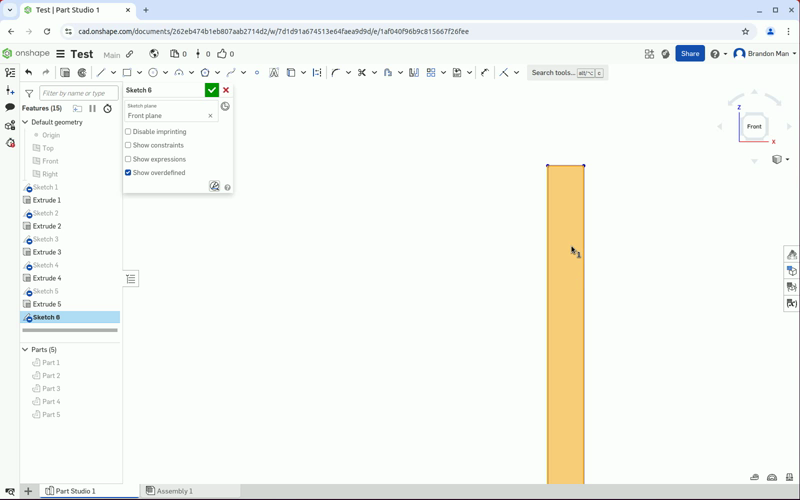
scroll(-6)
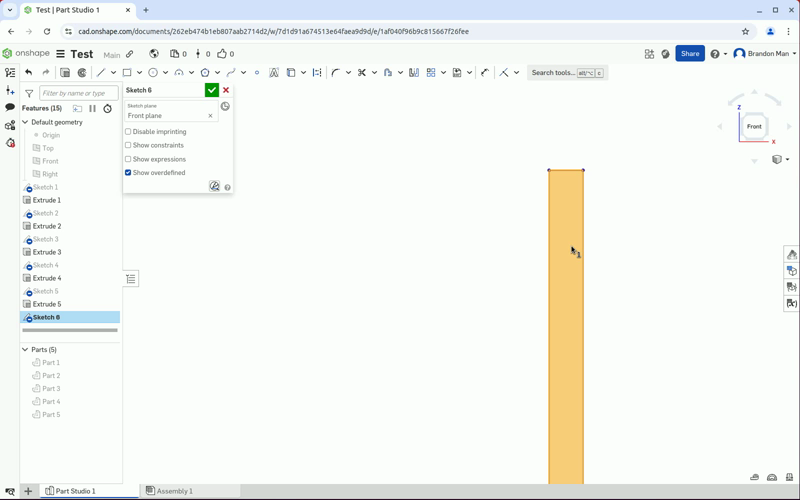
scroll(-6)
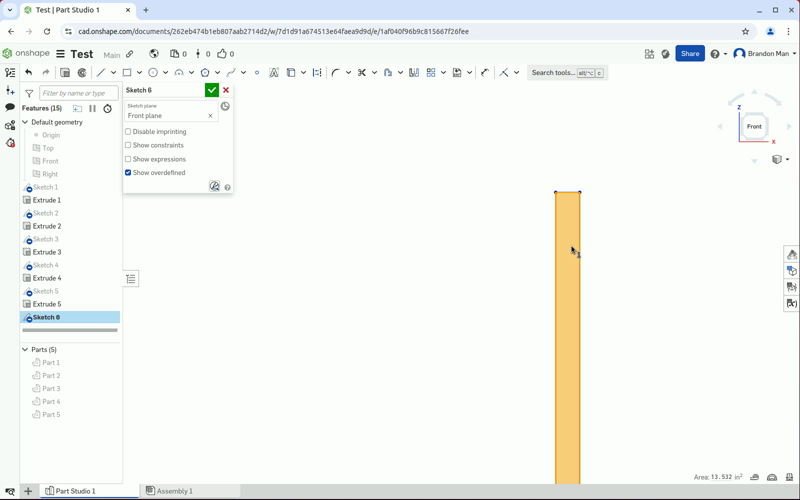
scroll(-6)
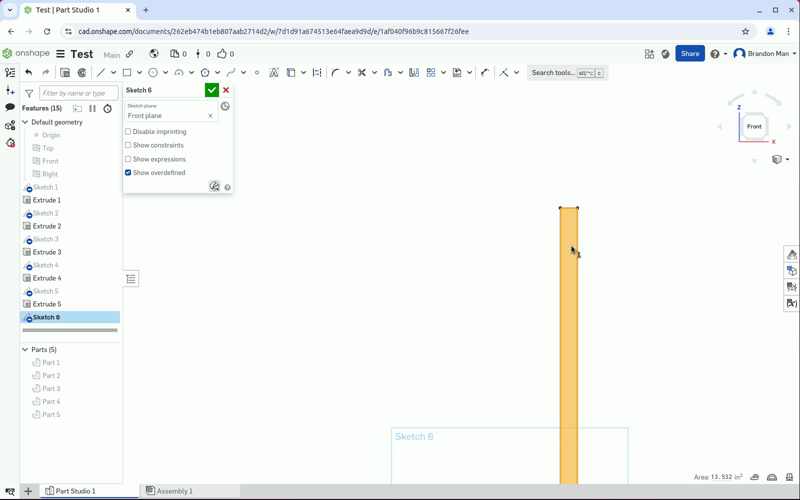
scroll(-6)
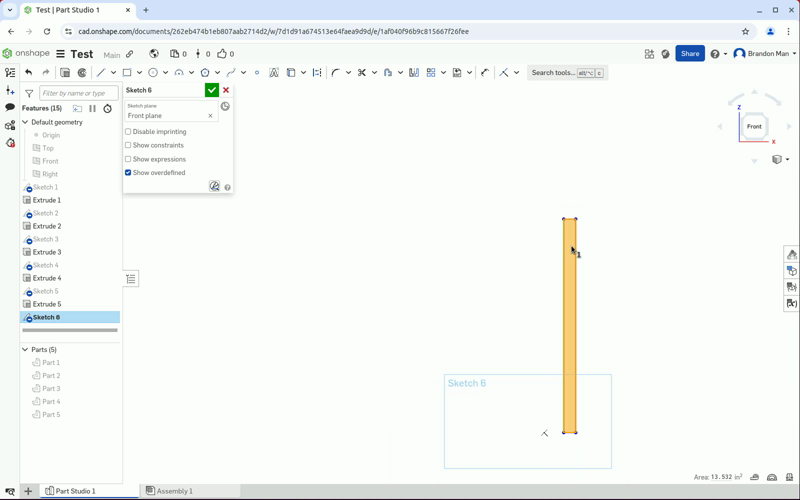
scroll(-6)
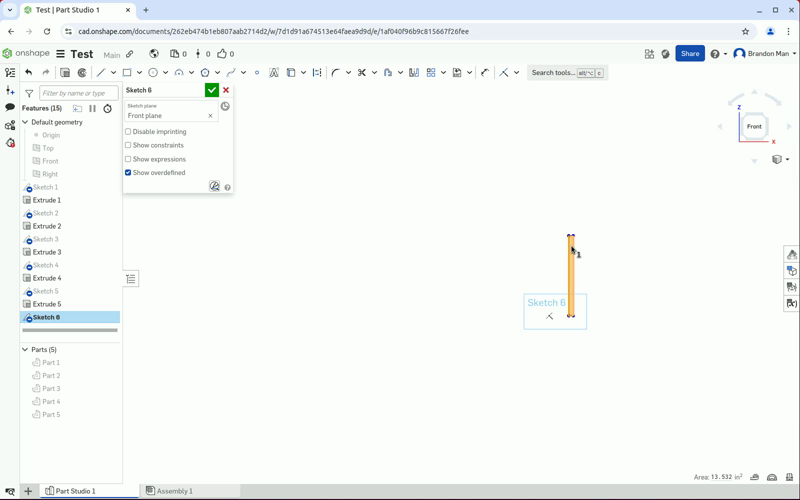
mouse_move(73, 352)
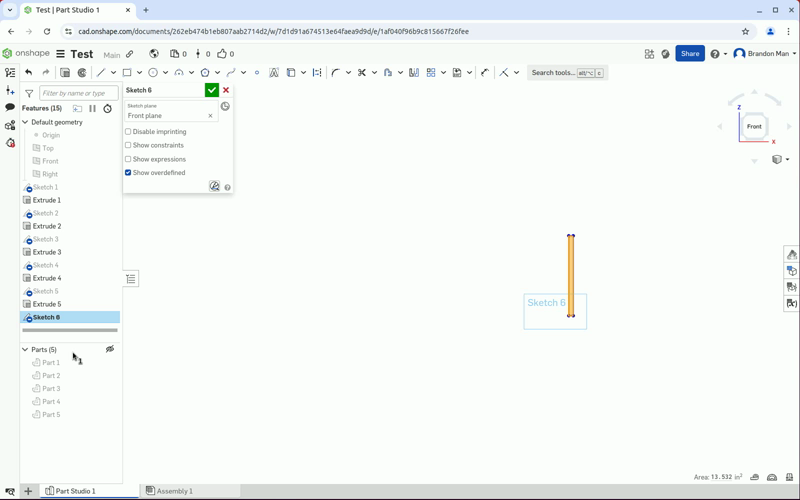
key(shift+y)
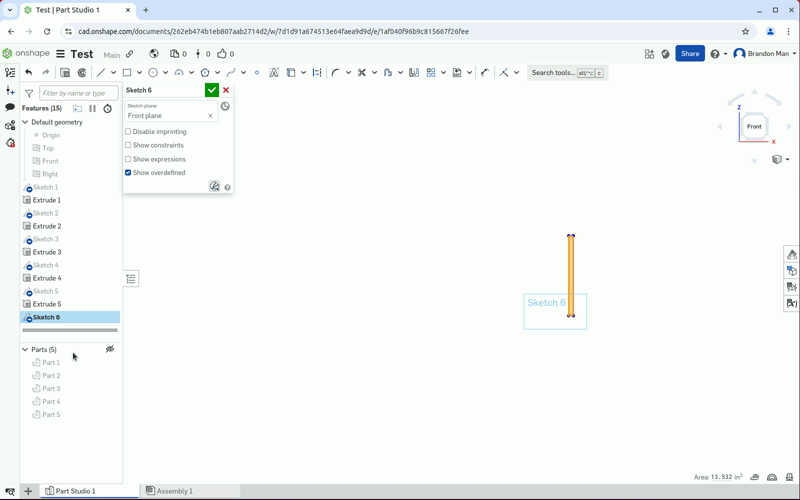
key(shift+e)
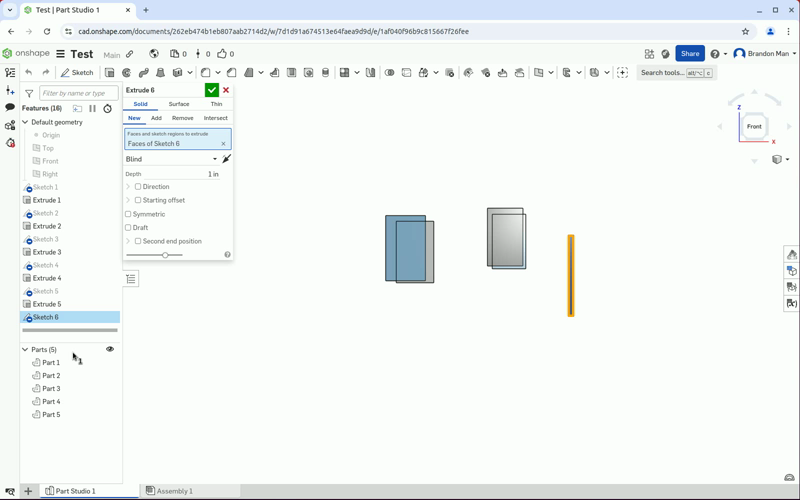
mouse_move(143, 106)
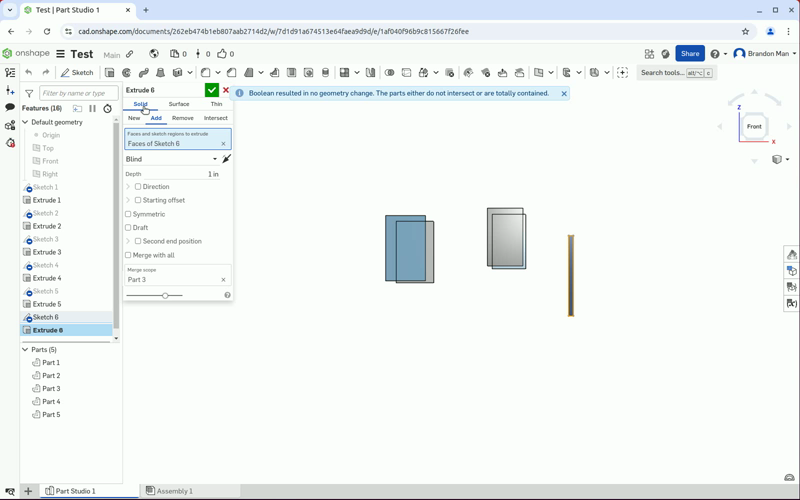
click(143, 106)
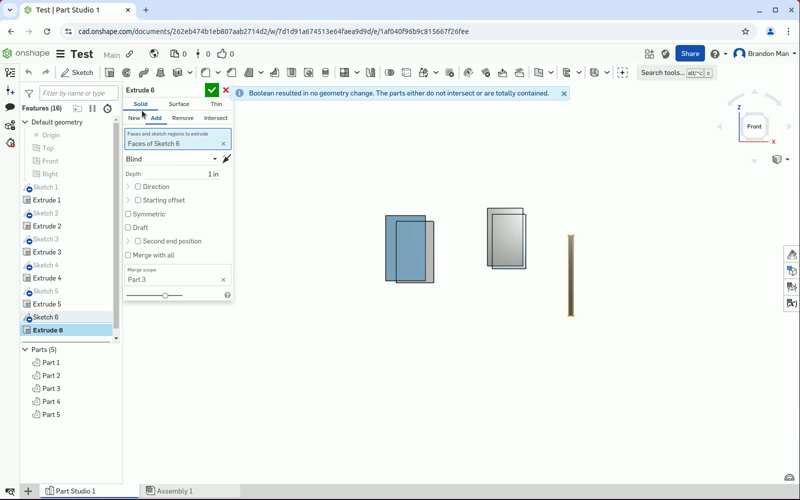
mouse_move(137, 120)
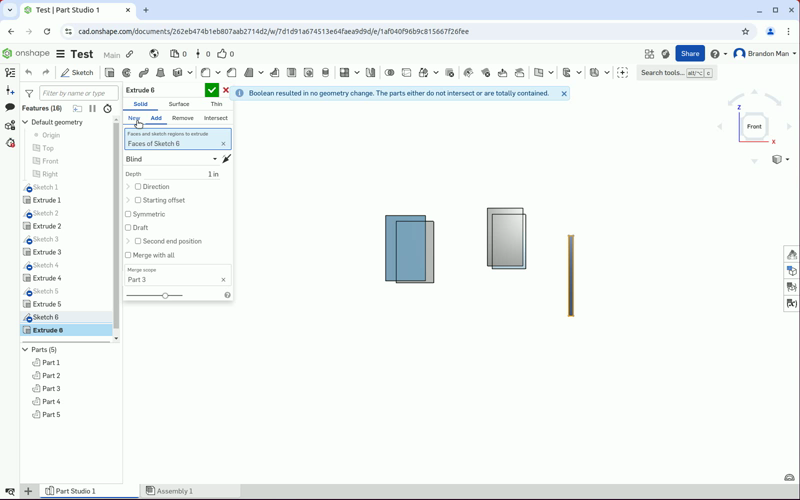
click(137, 120)
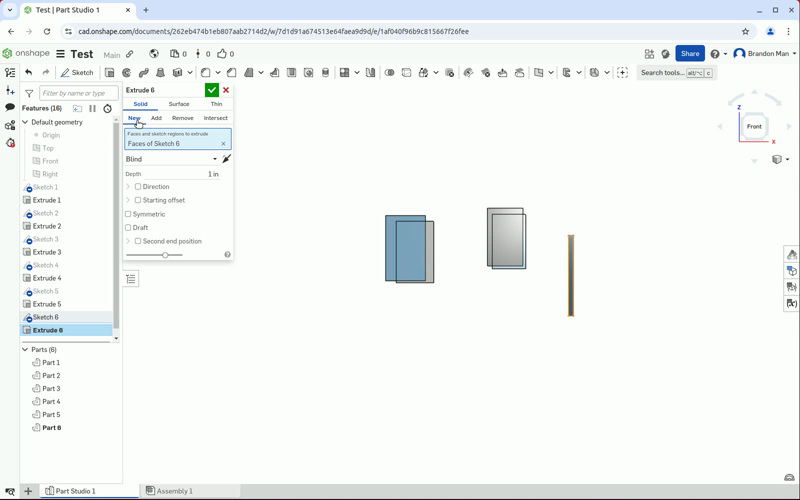
key(tab, 4)
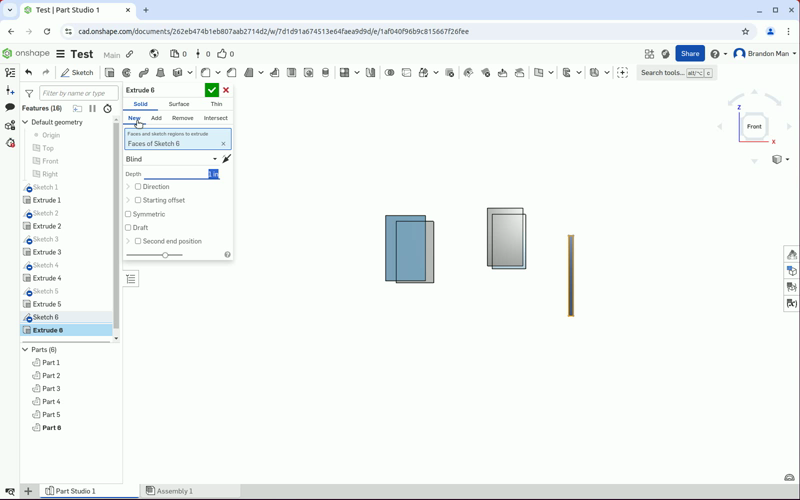
text(4.333)
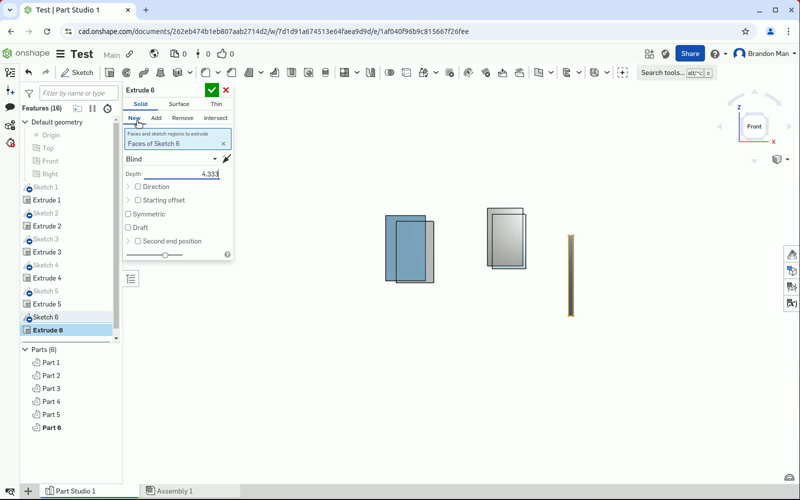
key(enter)
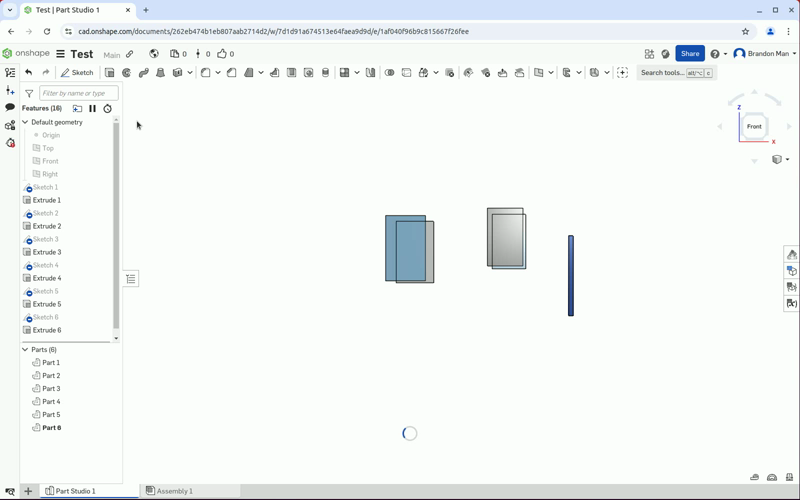
key(shift+h)
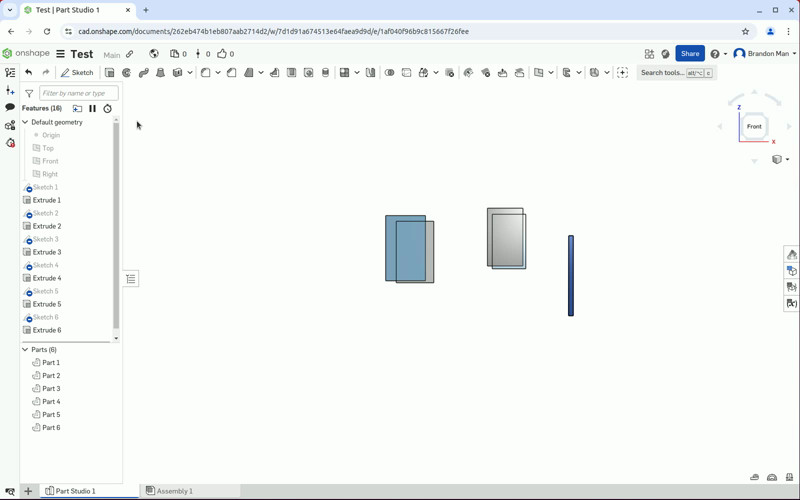
key(shift+h)
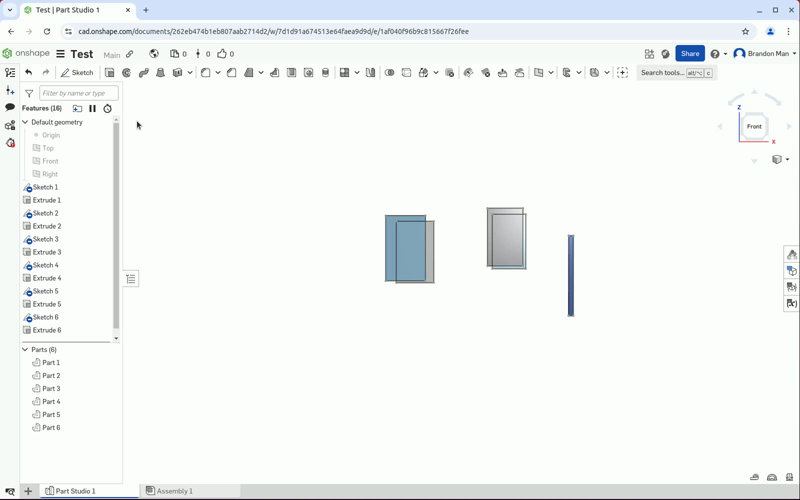
key(shift+7)
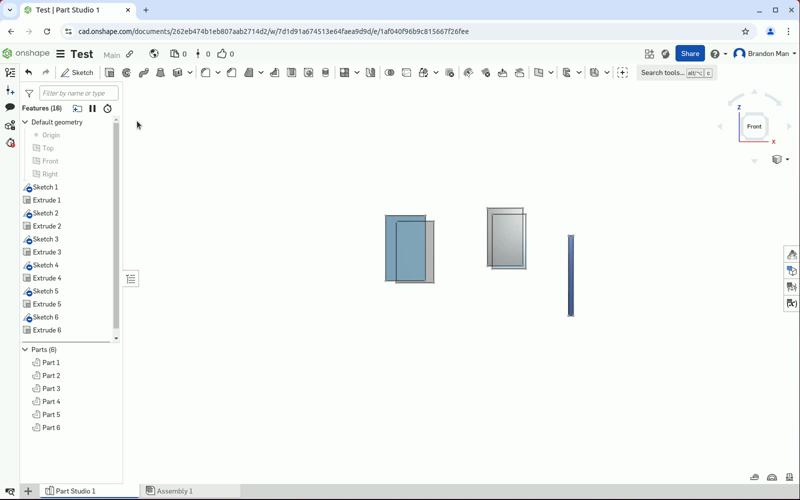
key(left, 2)
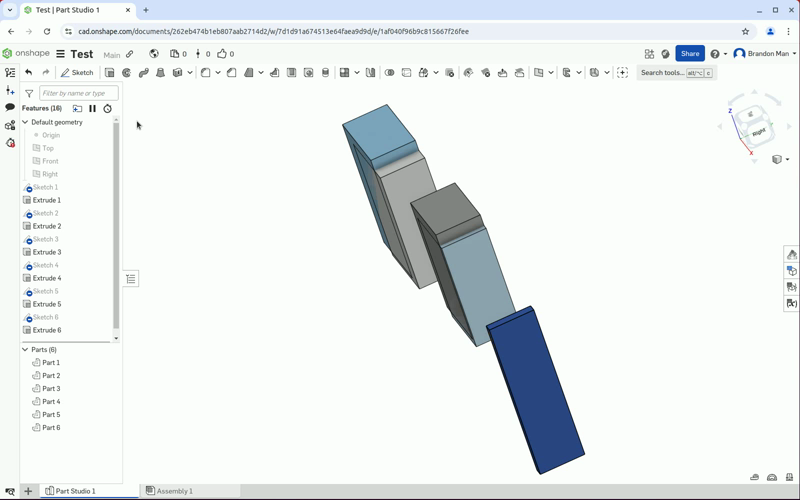
key(down, 2)
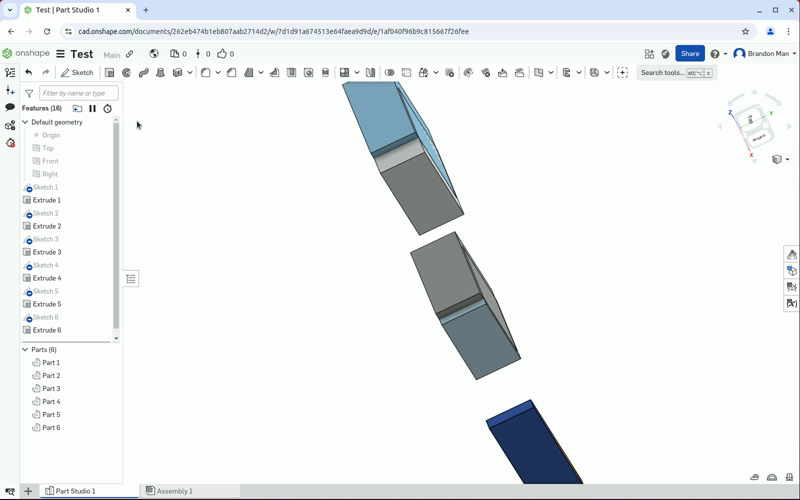
key(up, 2)
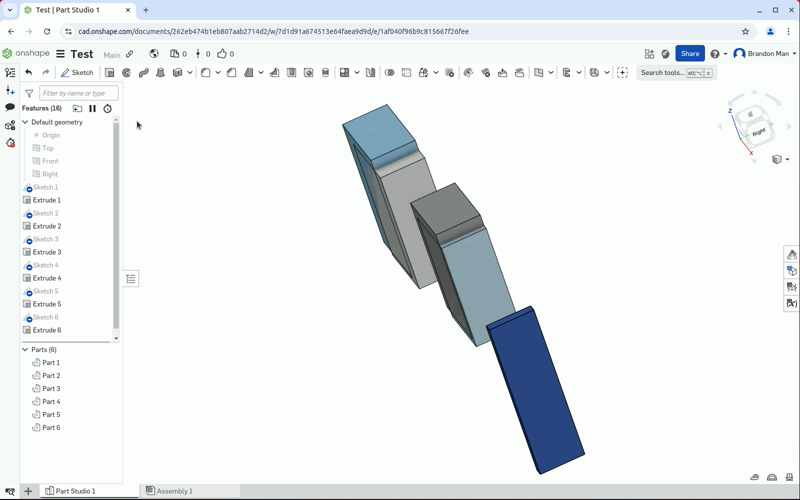
key(right, 2)
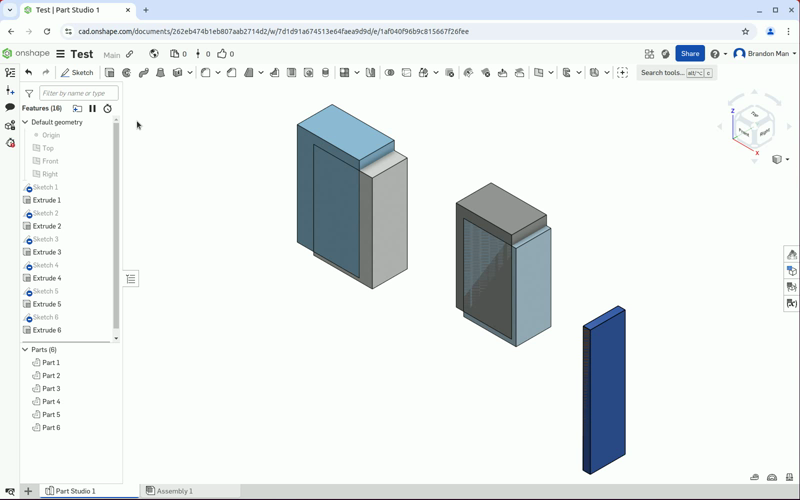
mouse_move(69, 189)
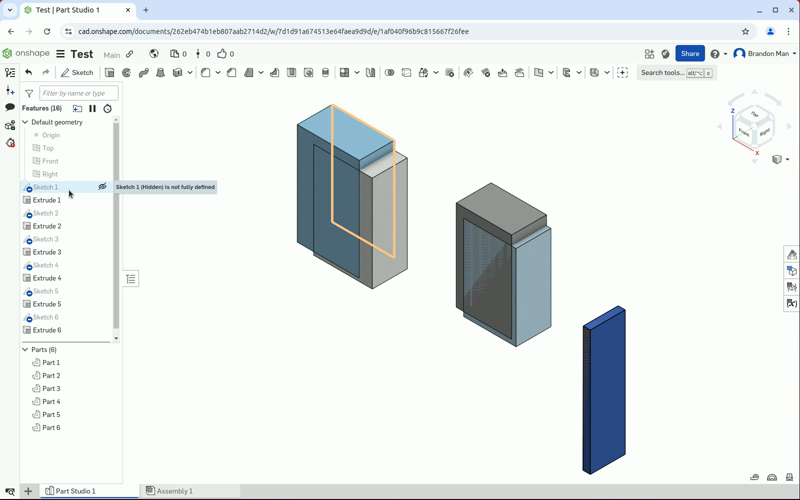
click(69, 189)